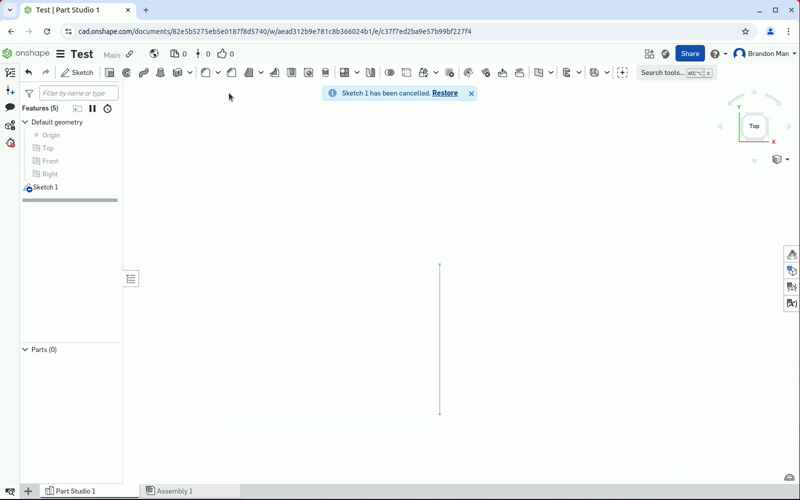
key(shift+h)
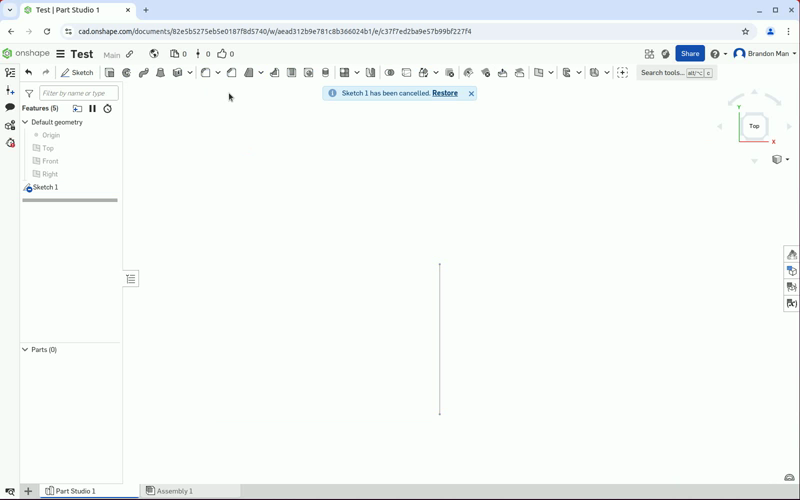
key(shift+s)
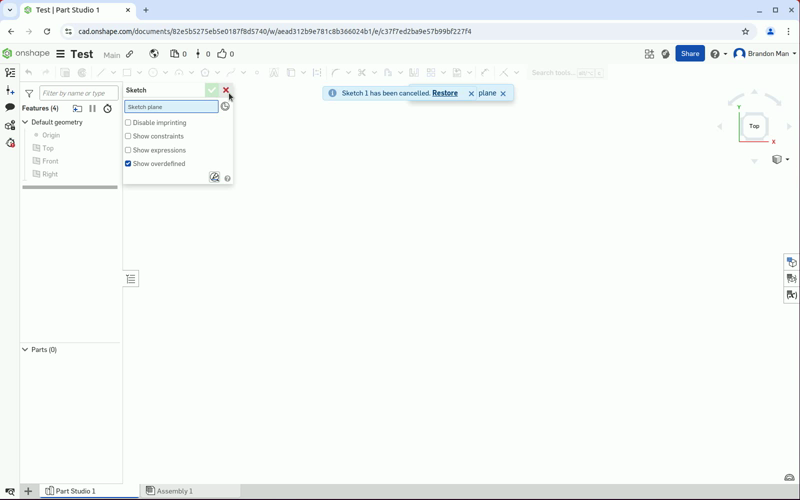
mouse_move(73, 150)
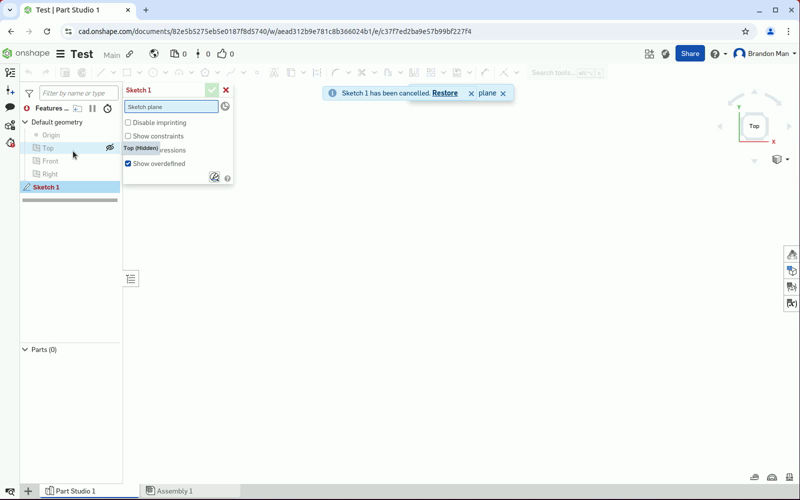
click(73, 150)
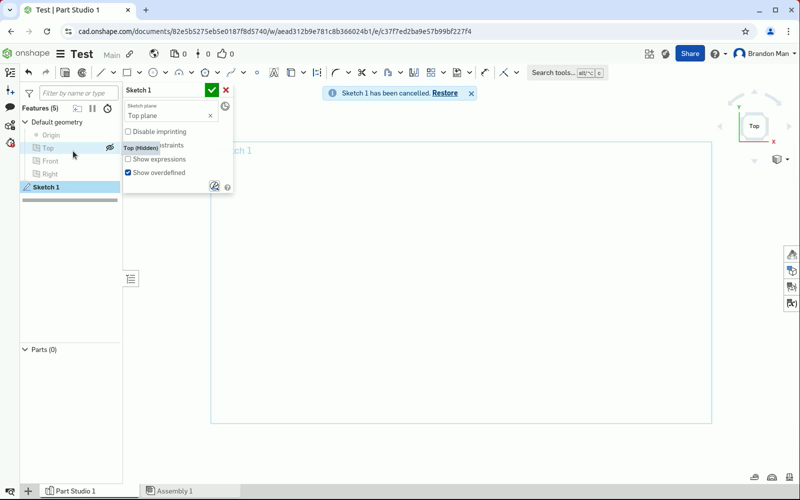
mouse_move(73, 352)
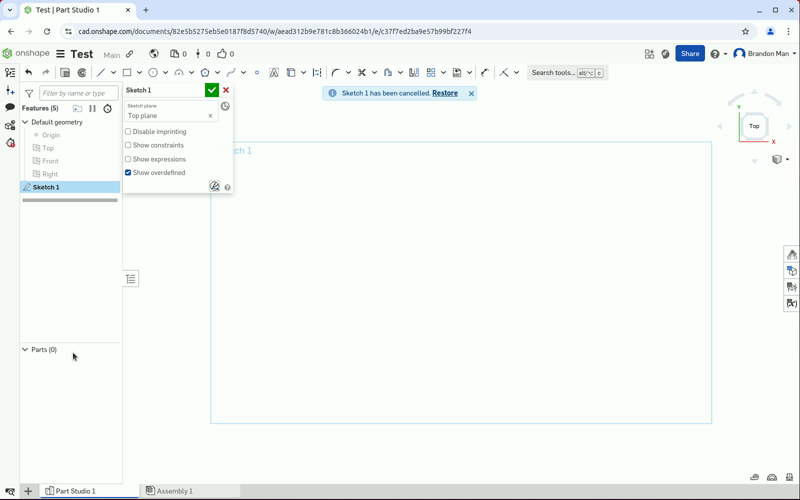
key(y)
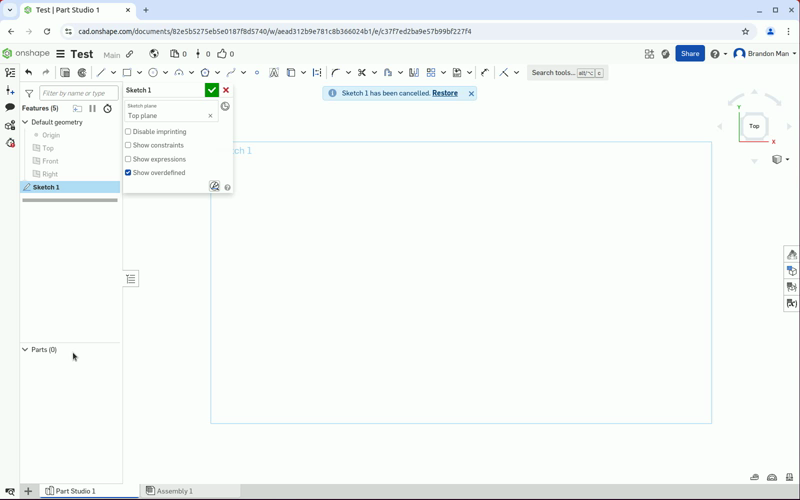
key(l)
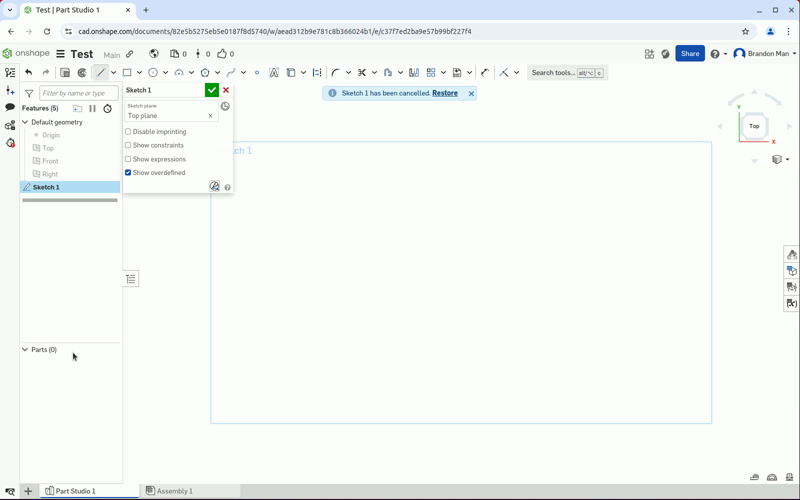
key_down(shift)
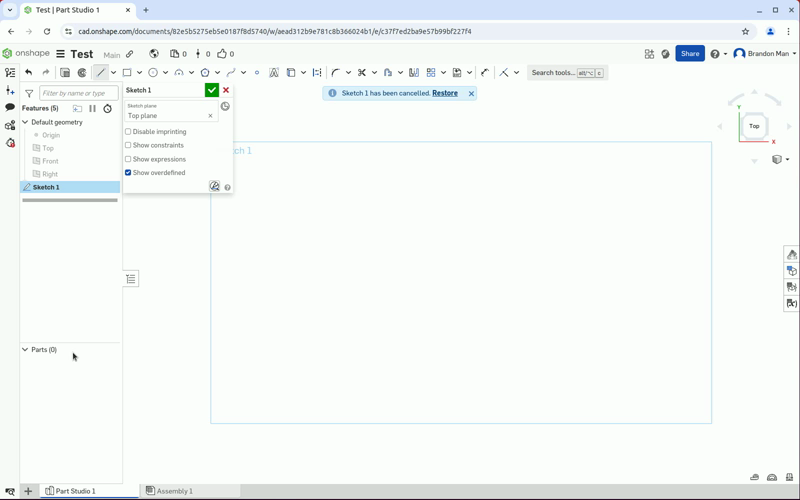
mouse_move(446, 313)
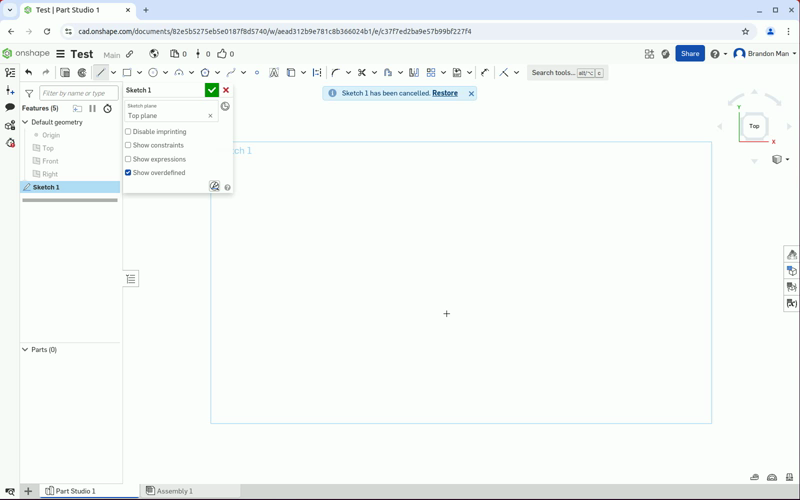
click(446, 313)
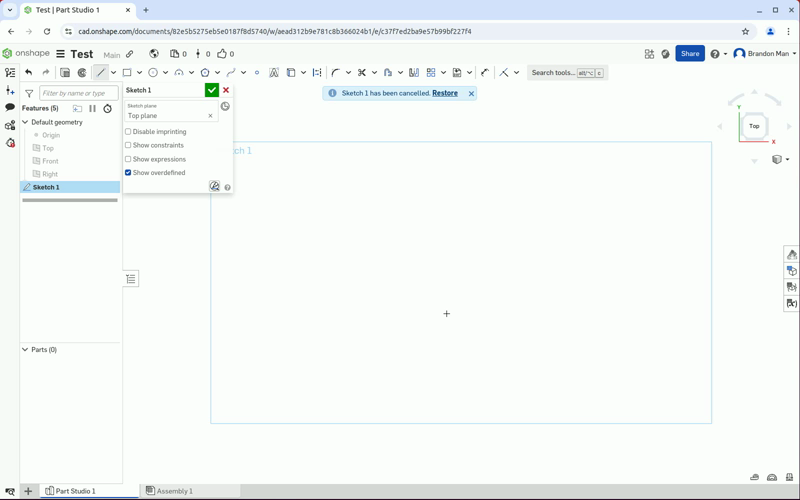
key_up(shift)
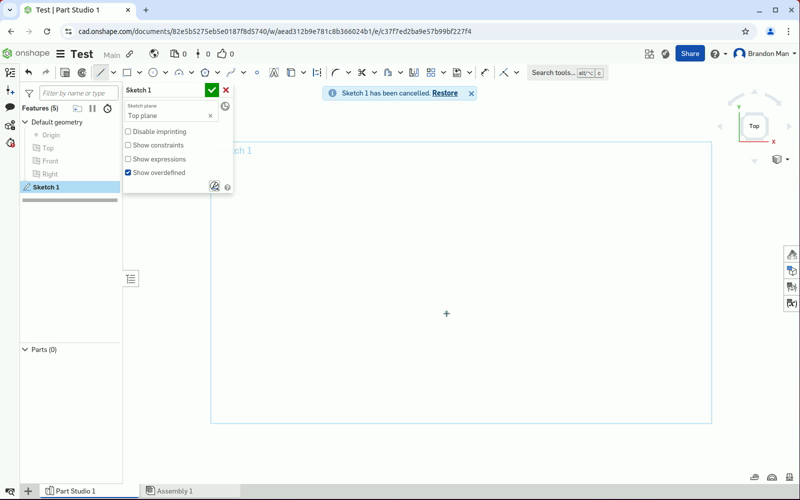
key_down(shift)
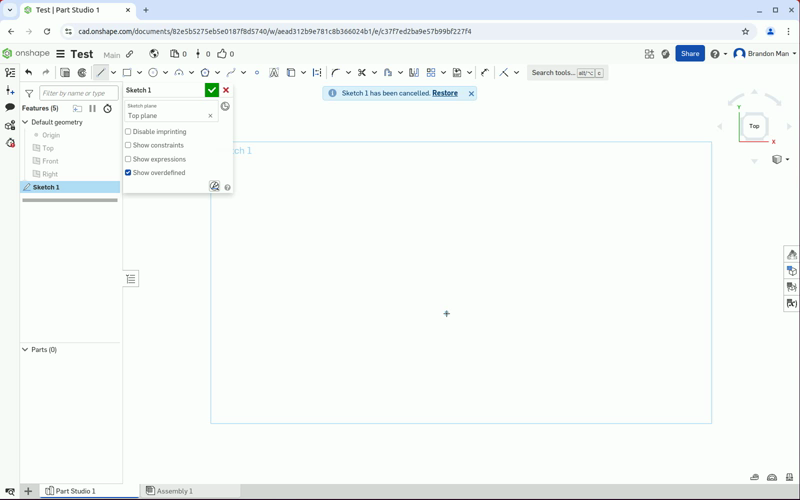
mouse_move(476, 313)
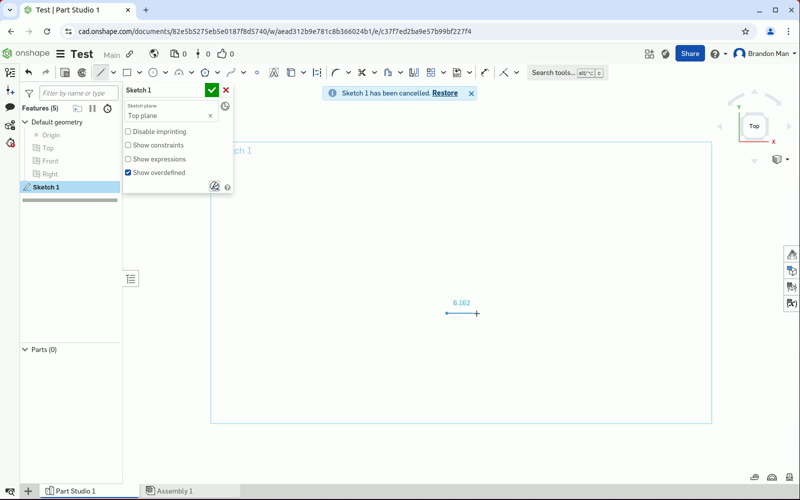
mouse_move(460, 316)
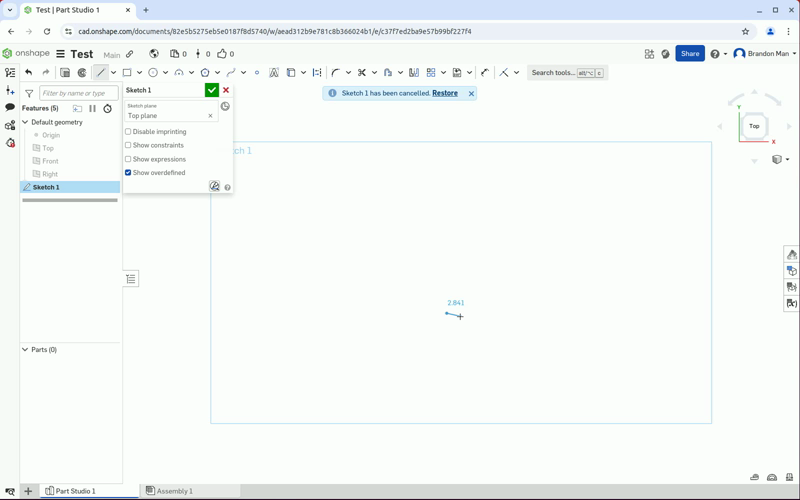
click(460, 316)
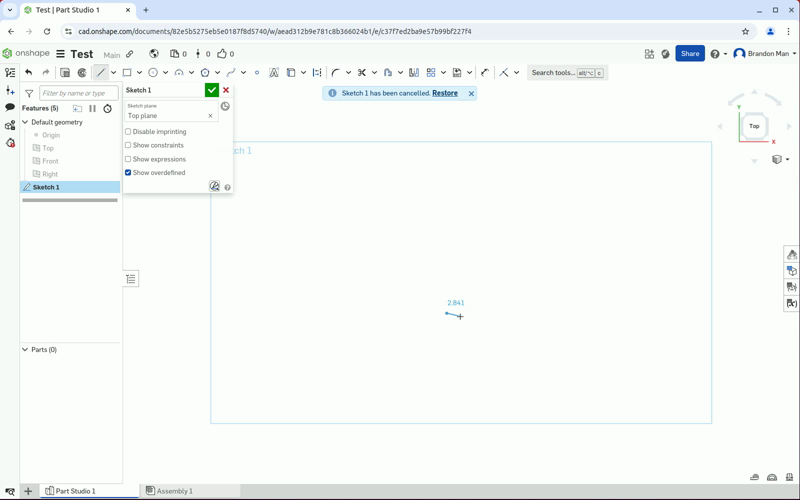
key_up(shift)
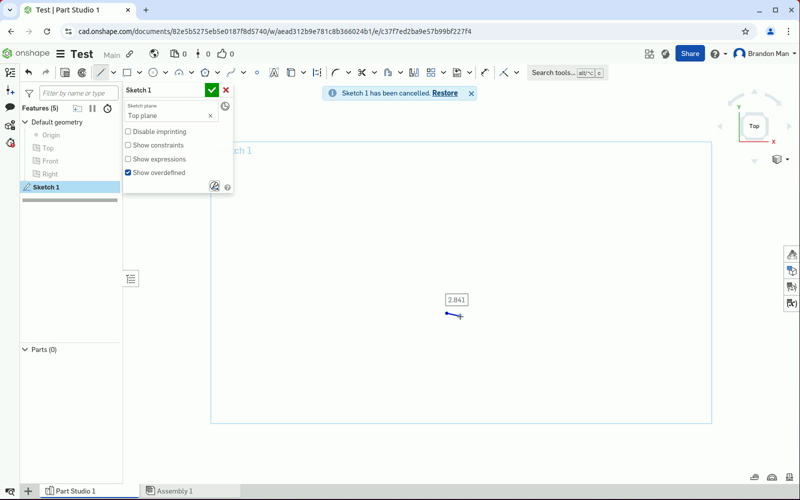
key_down(shift)
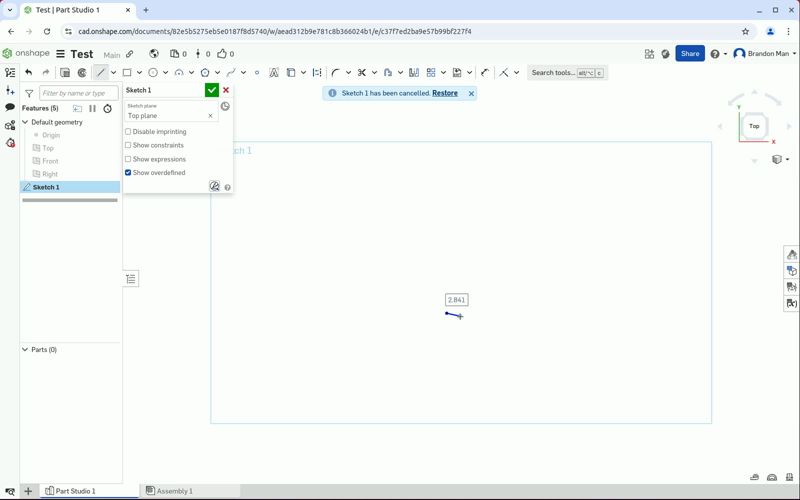
mouse_move(490, 316)
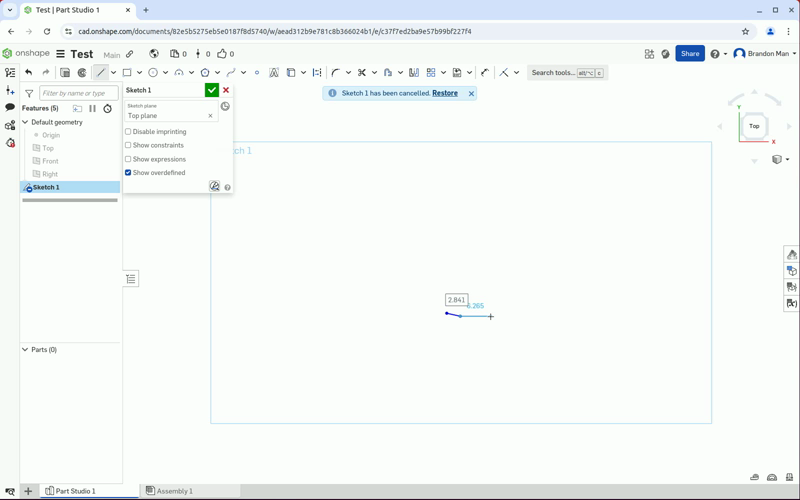
mouse_move(474, 313)
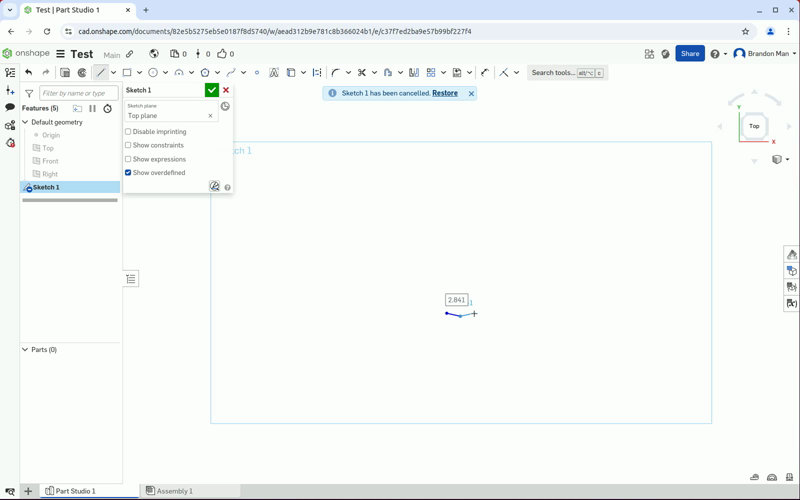
click(474, 313)
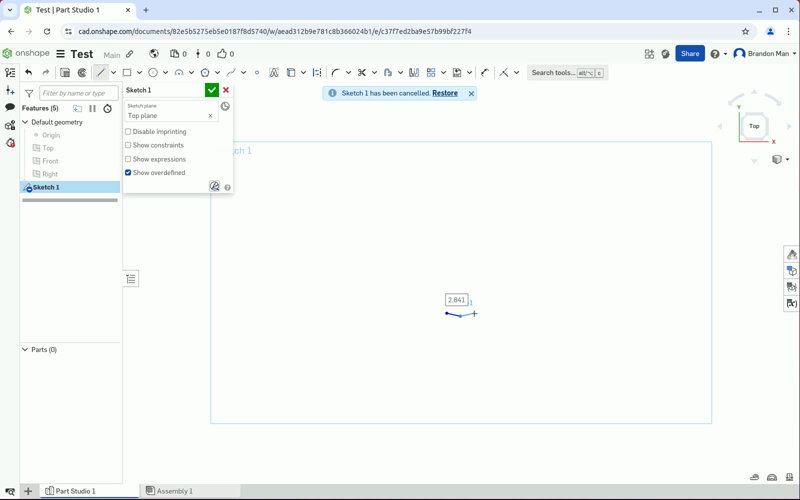
key_up(shift)
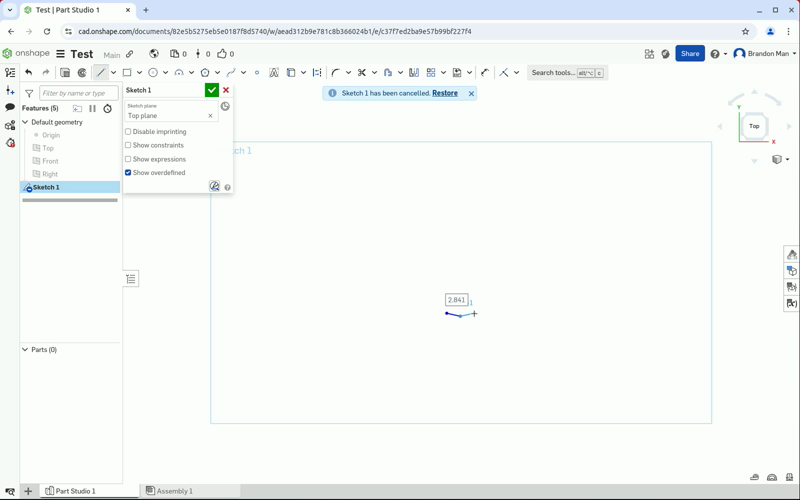
key(esc)
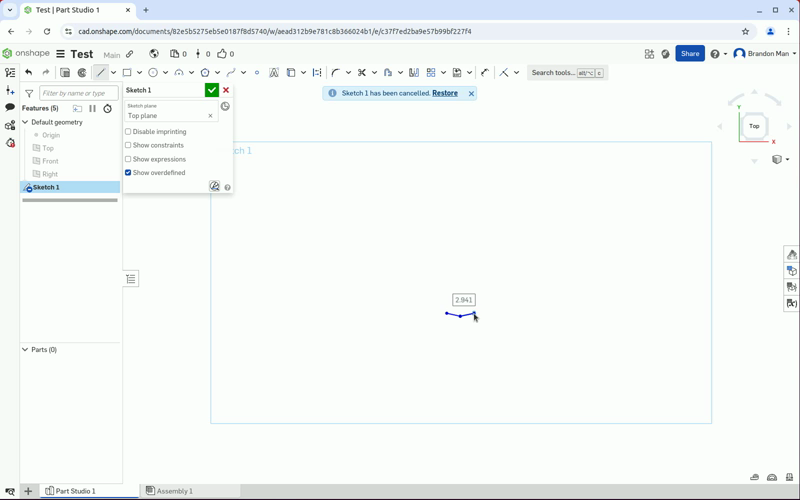
key(a)
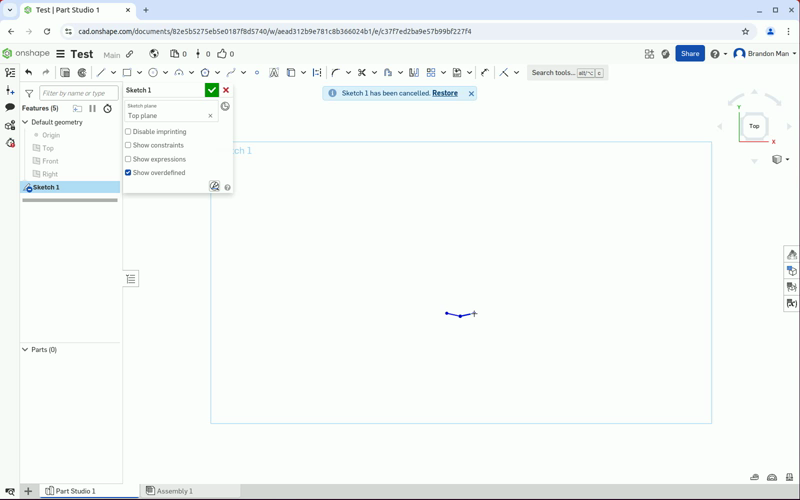
mouse_move(474, 313)
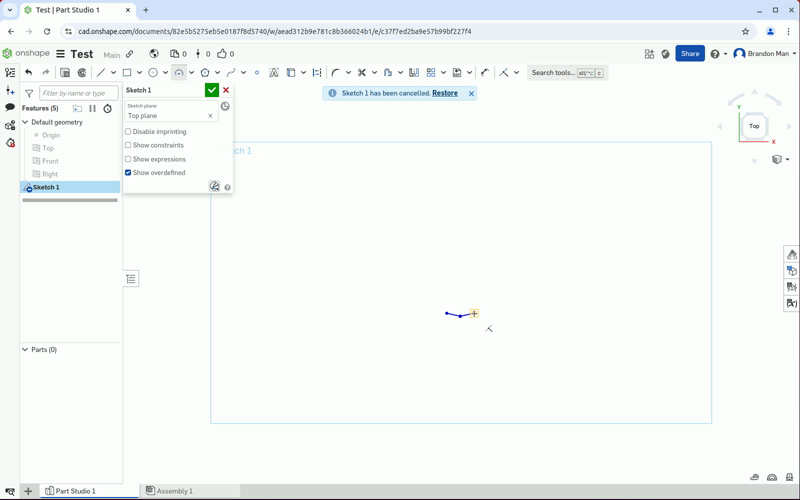
click(474, 313)
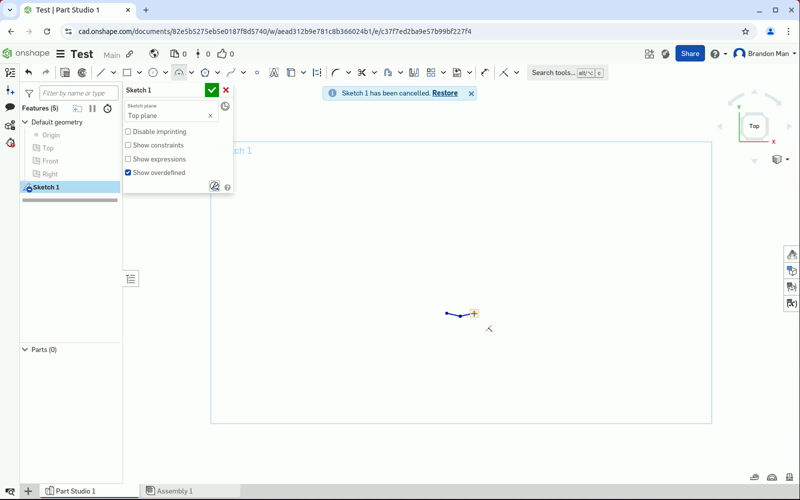
key_down(shift)
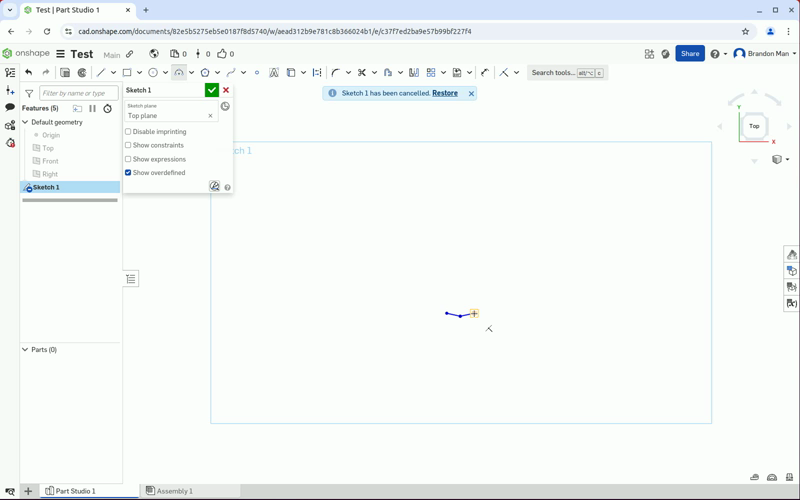
mouse_move(474, 251)
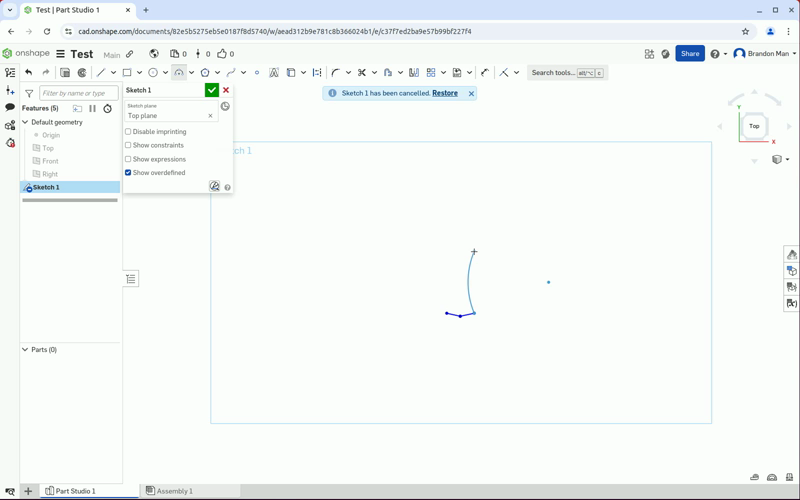
click(474, 251)
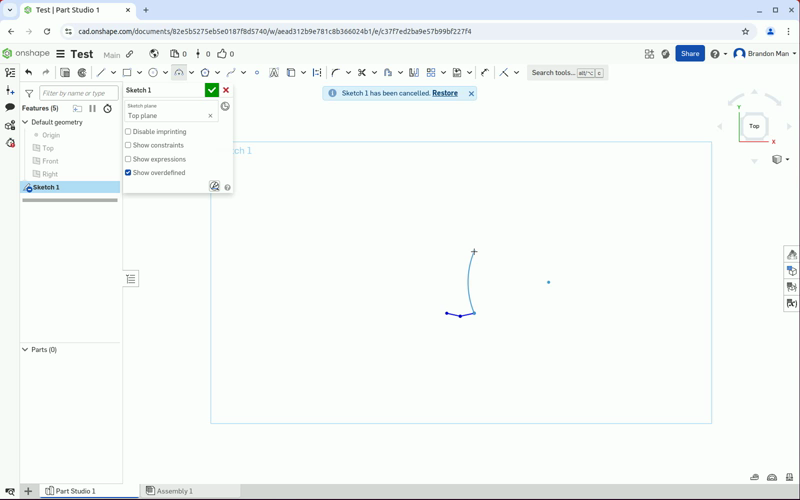
mouse_move(494, 282)
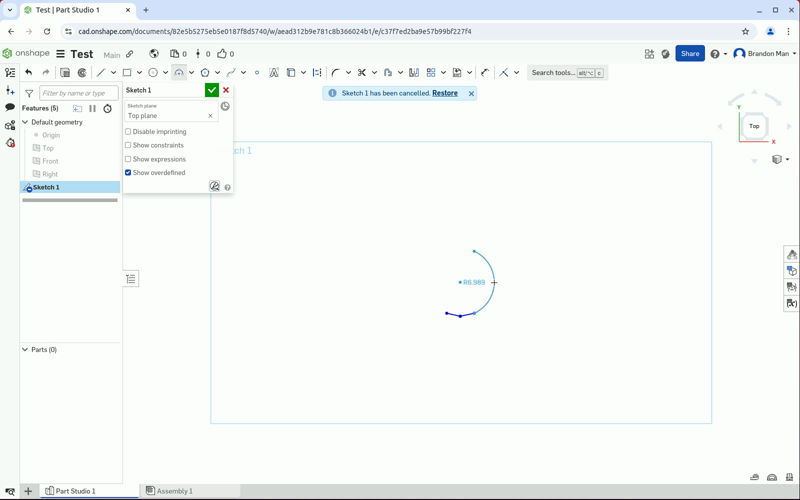
click(494, 282)
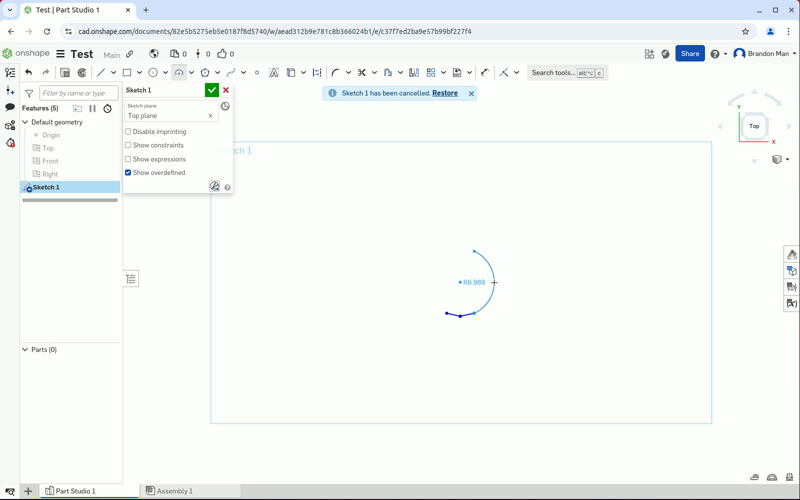
key_up(shift)
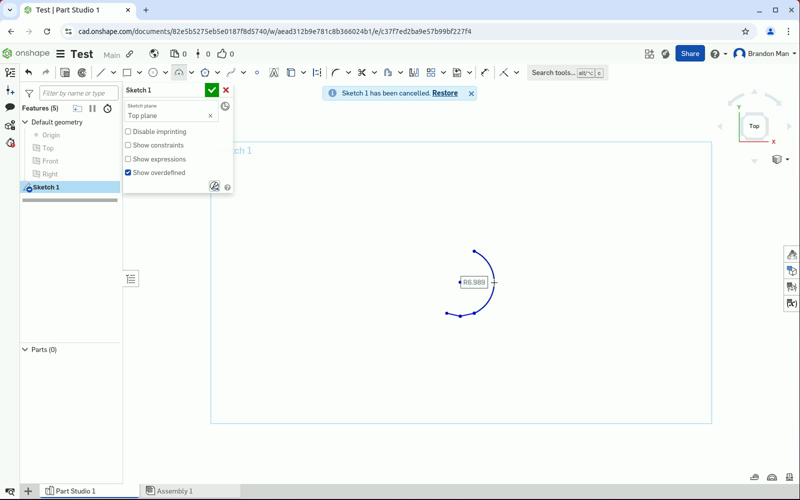
key(esc)
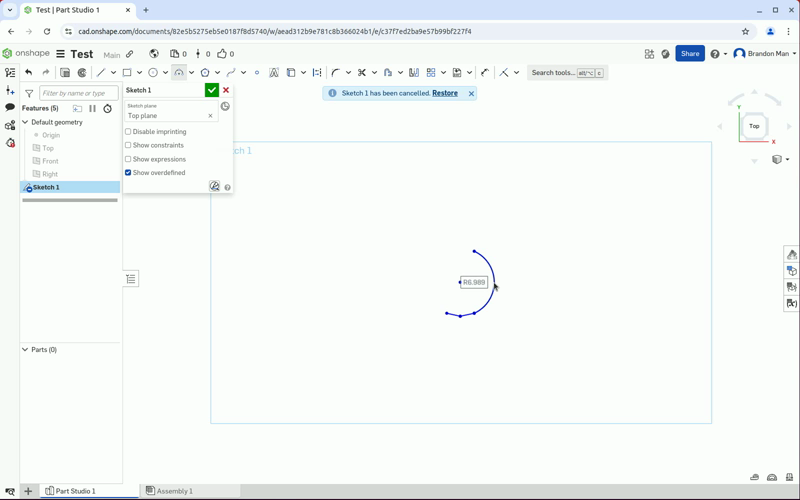
key(l)
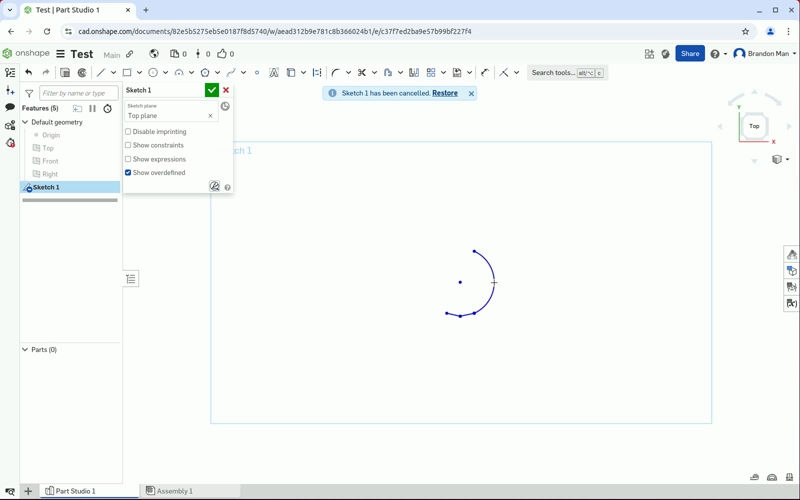
mouse_move(474, 251)
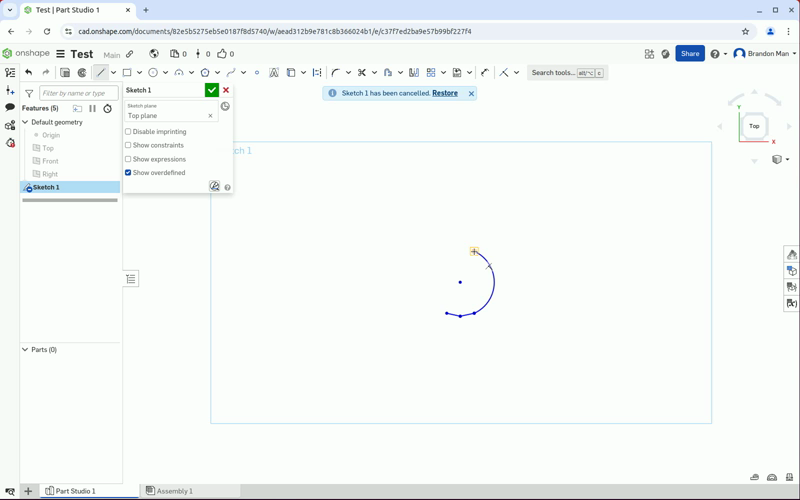
click(474, 251)
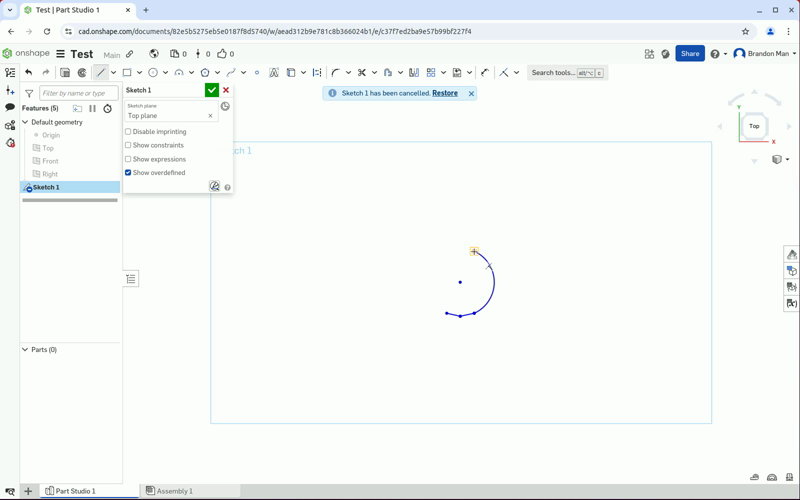
key_down(shift)
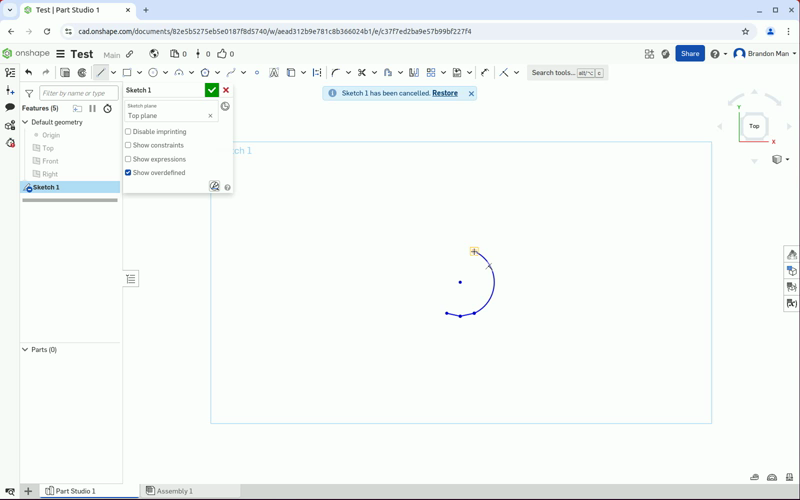
mouse_move(504, 251)
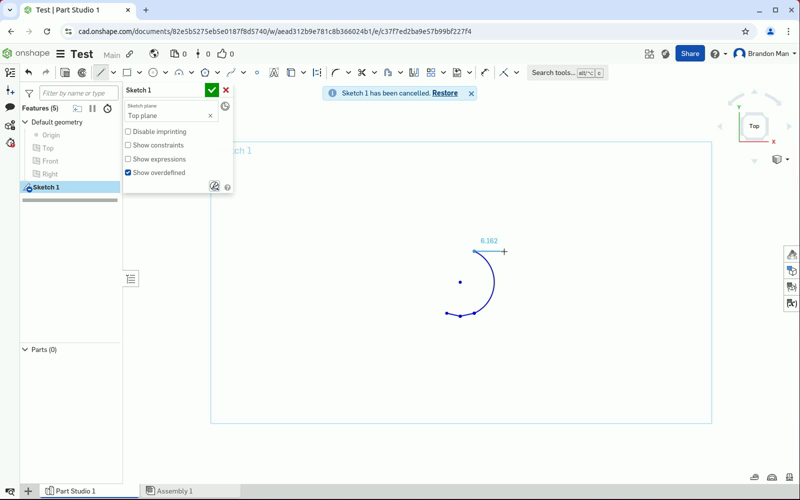
mouse_move(460, 248)
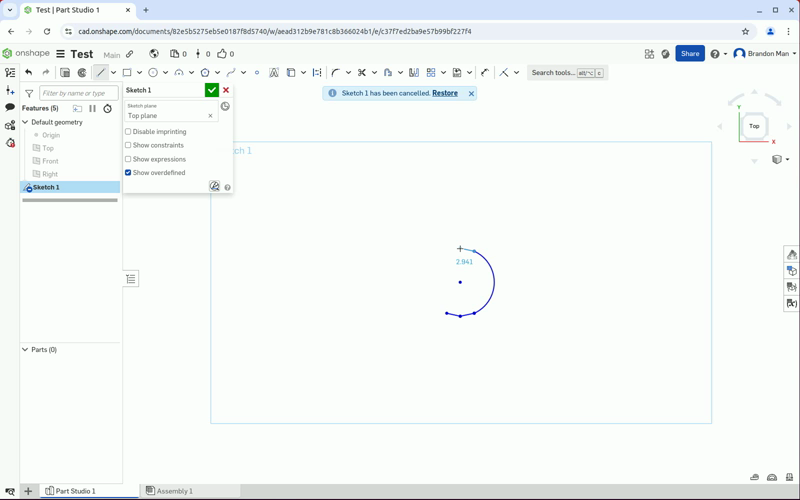
click(460, 248)
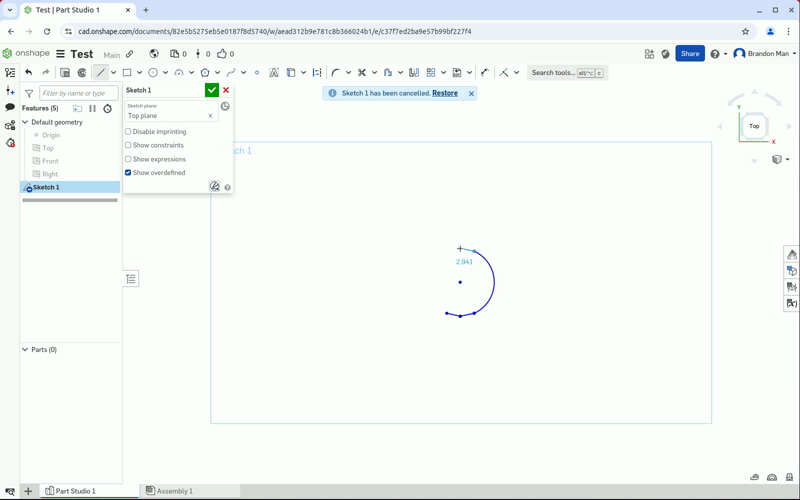
key_up(shift)
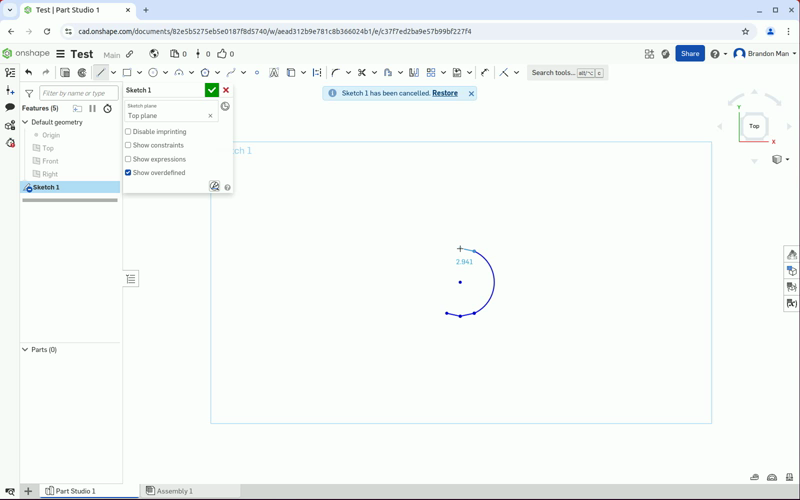
key_down(shift)
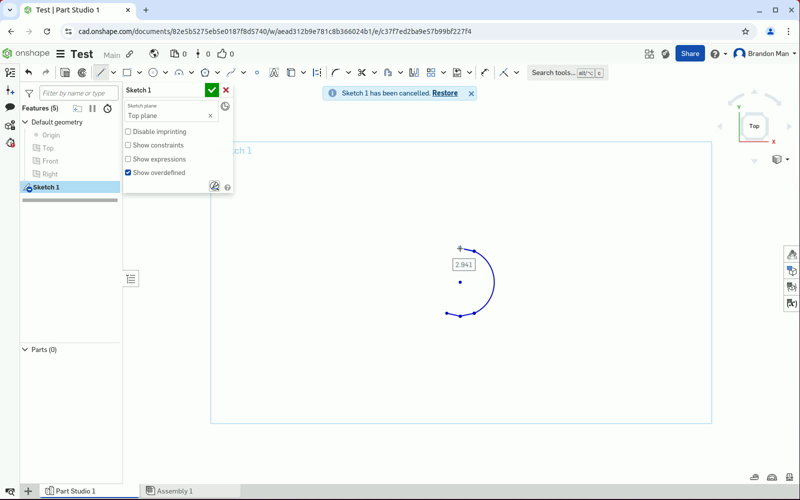
mouse_move(490, 248)
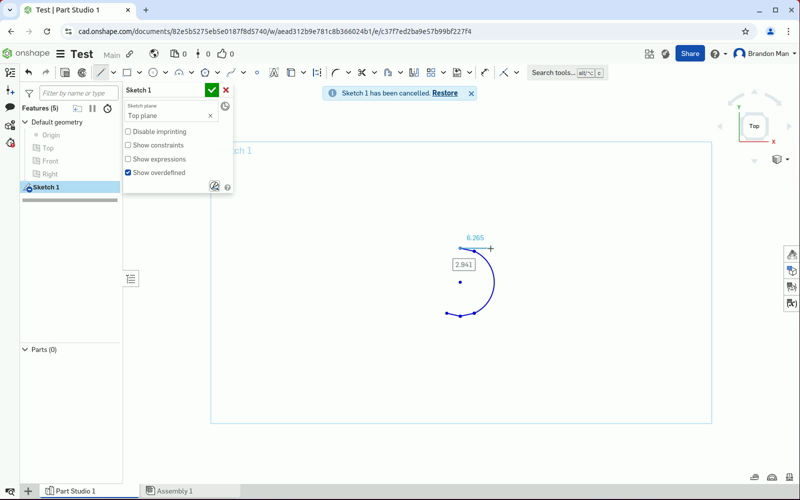
mouse_move(446, 251)
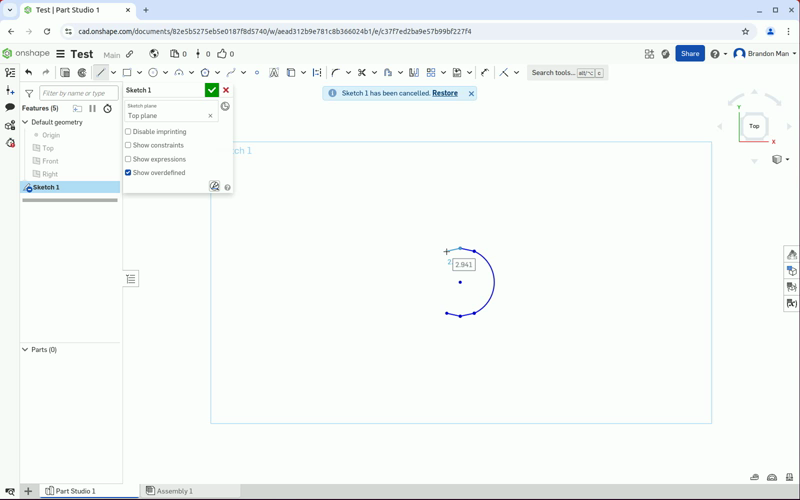
click(446, 251)
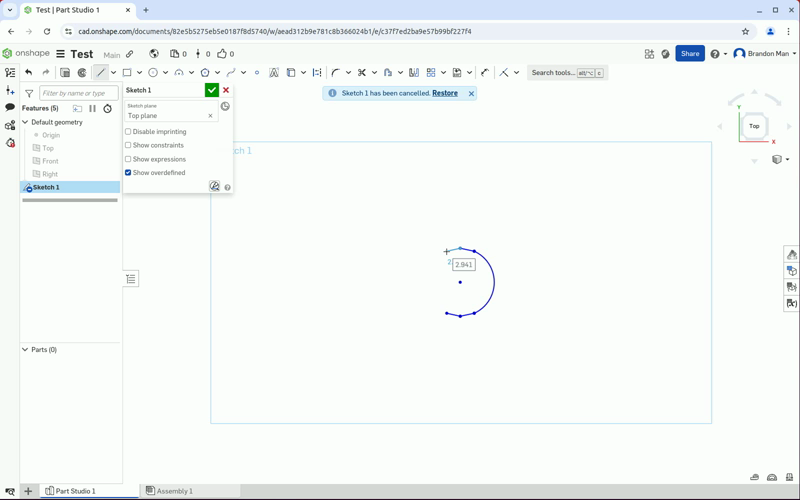
key_up(shift)
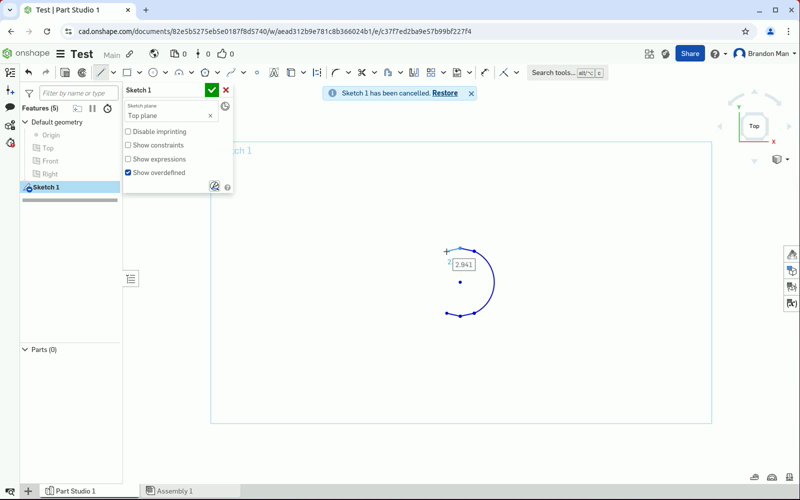
key(esc)
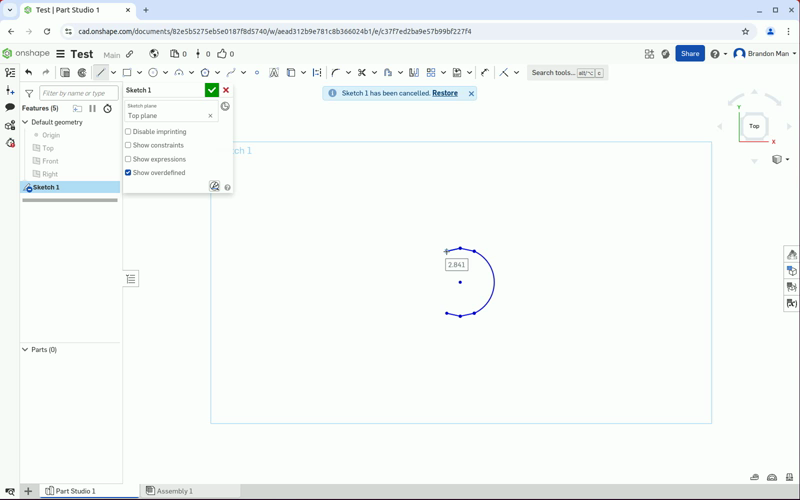
key(a)
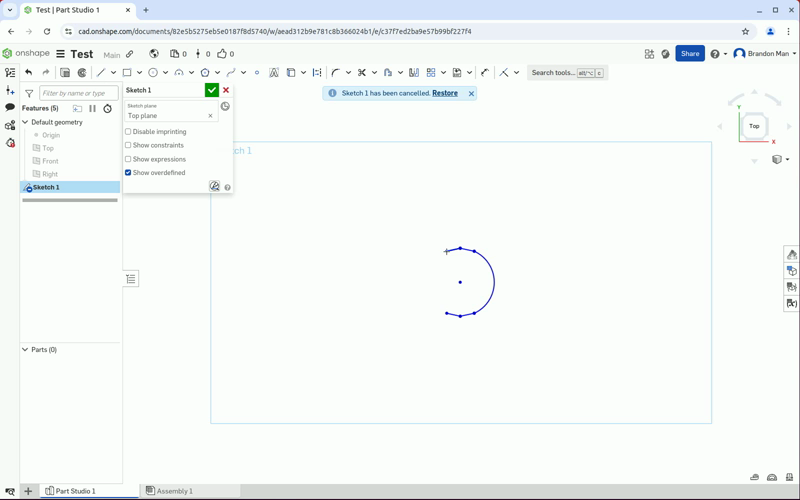
mouse_move(446, 251)
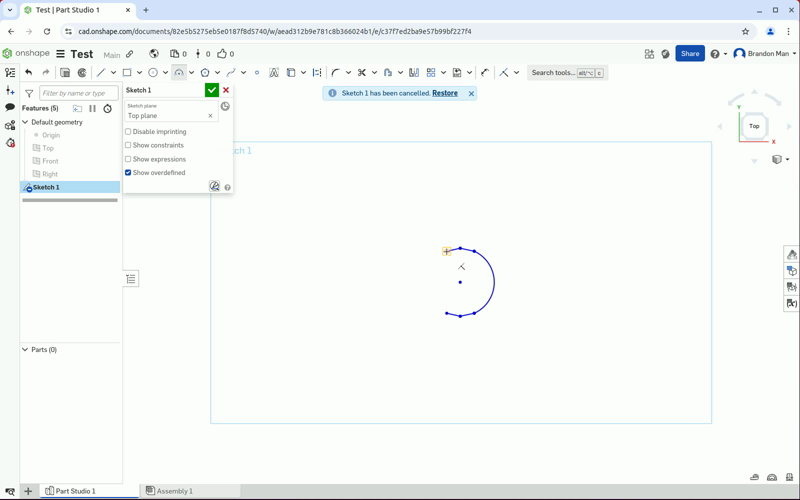
click(446, 251)
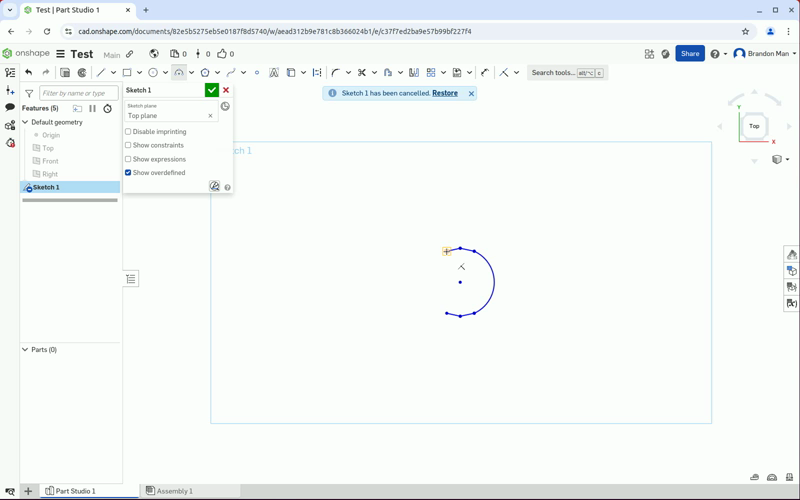
mouse_move(446, 313)
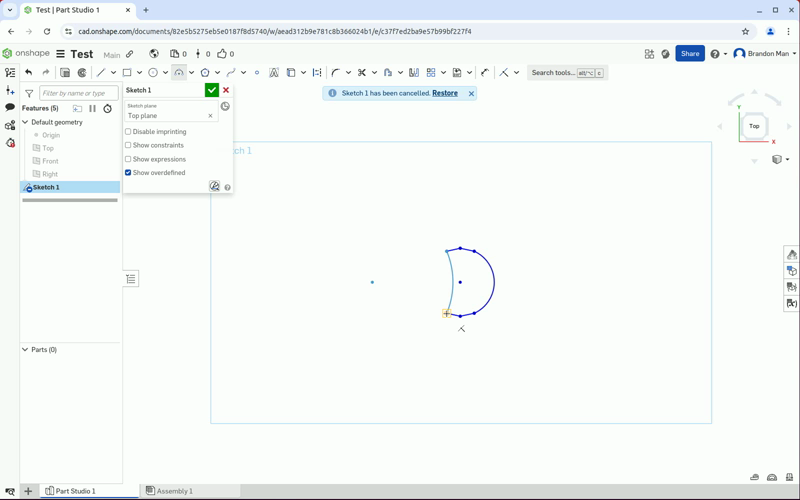
click(446, 313)
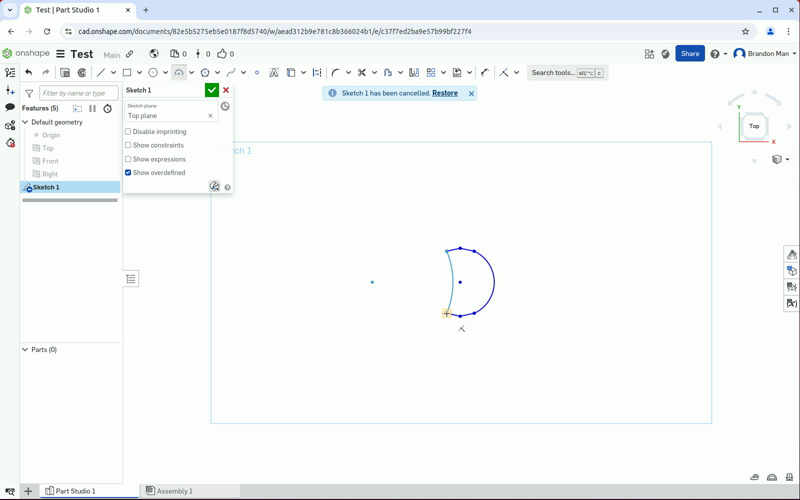
key_down(shift)
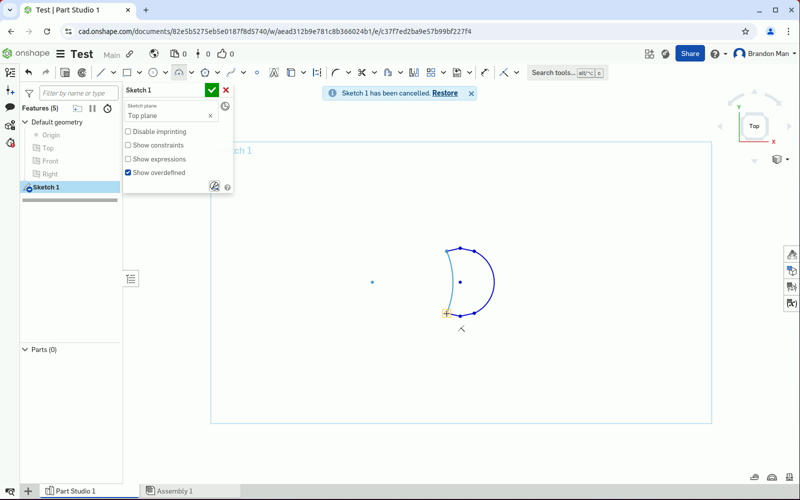
mouse_move(426, 282)
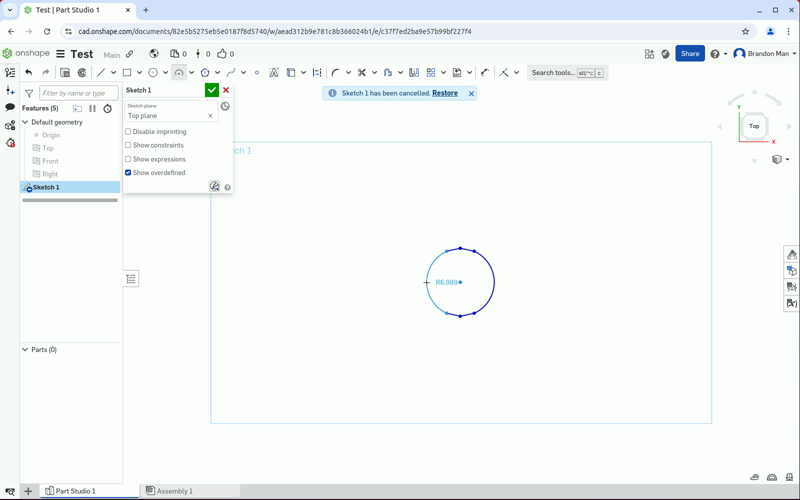
click(426, 282)
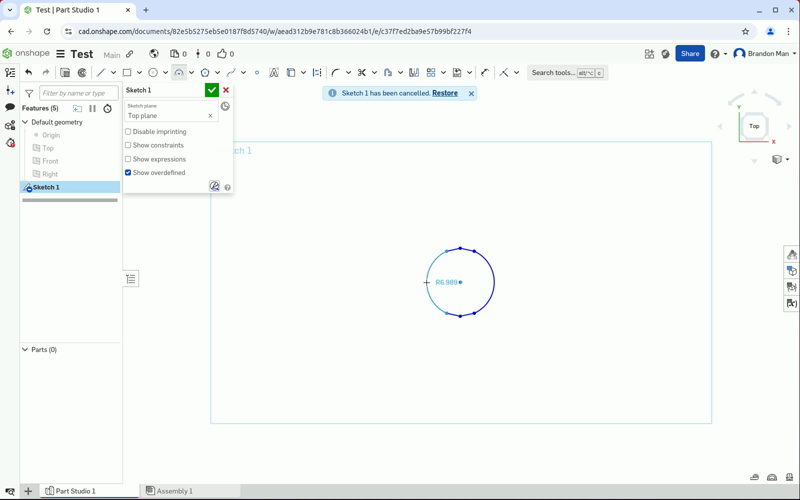
key_up(shift)
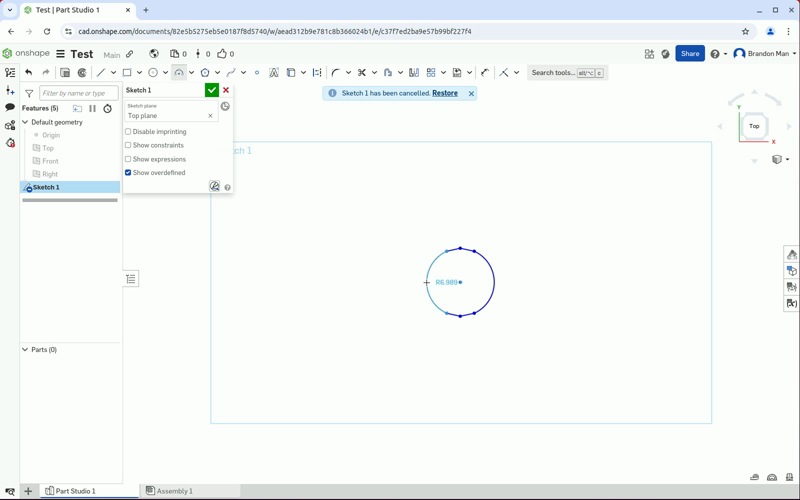
key(esc)
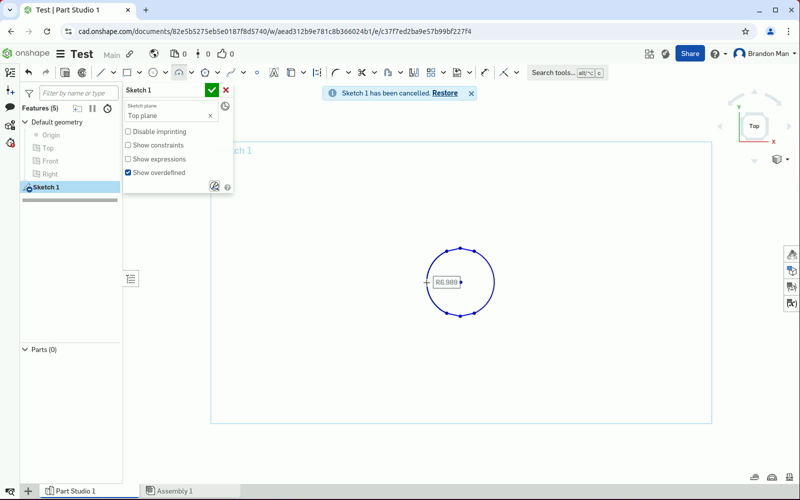
key(c)
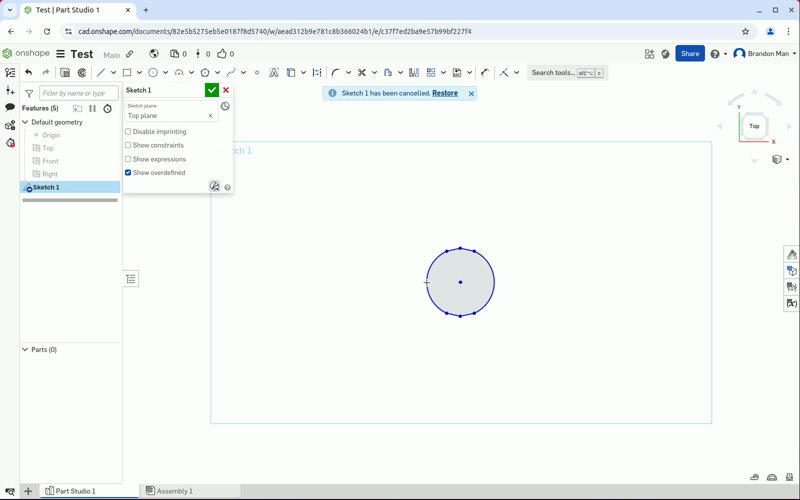
key_down(shift)
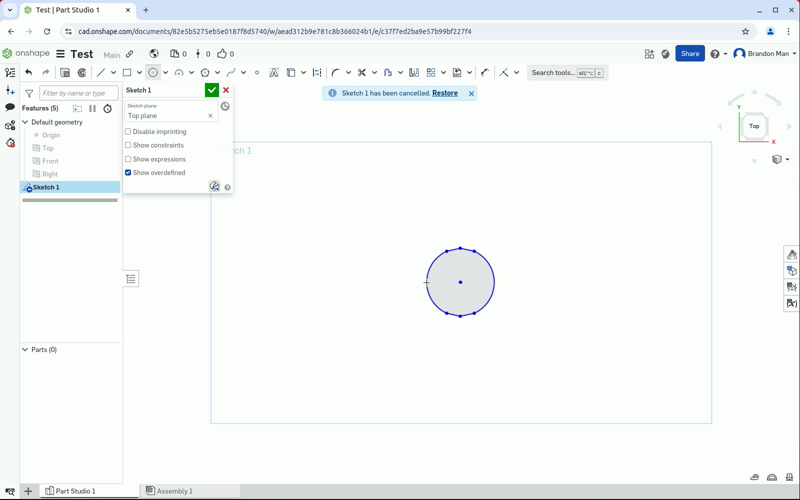
mouse_move(460, 282)
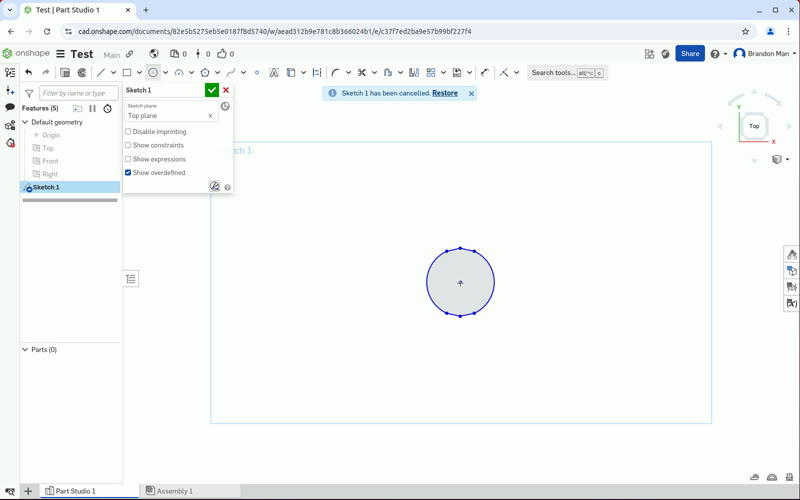
click(460, 282)
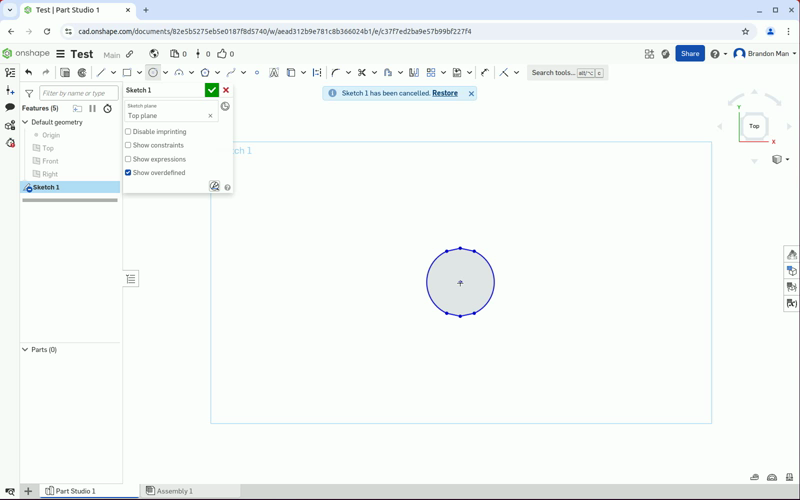
key_up(shift)
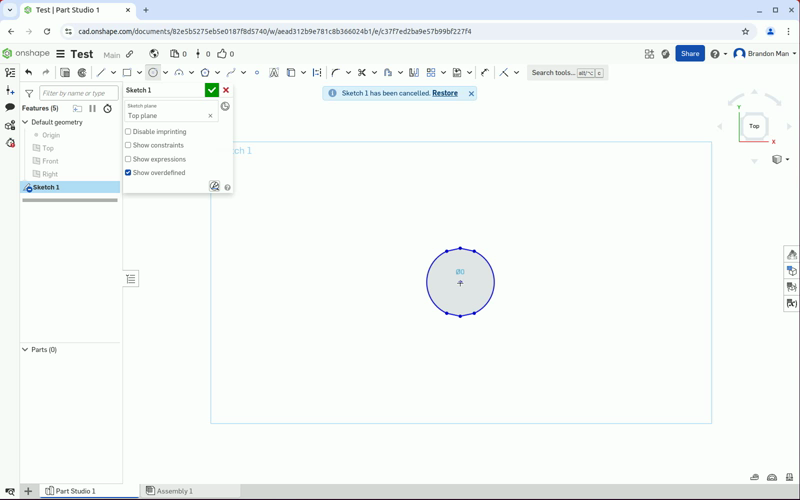
mouse_move(474, 282)
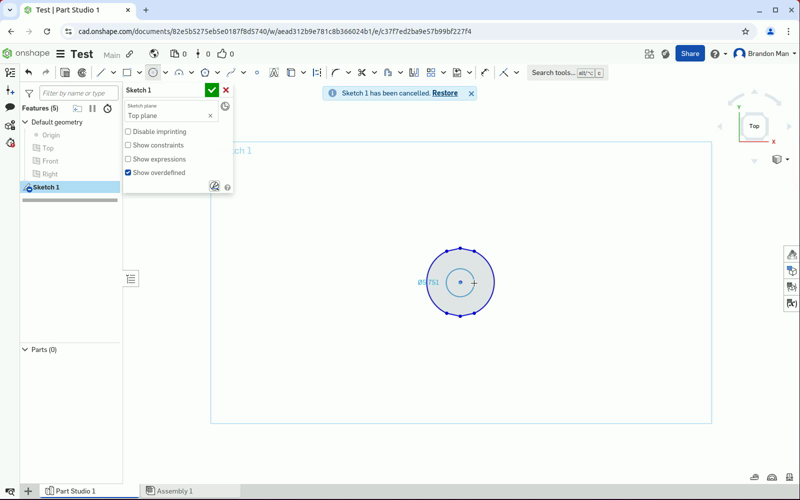
click(474, 282)
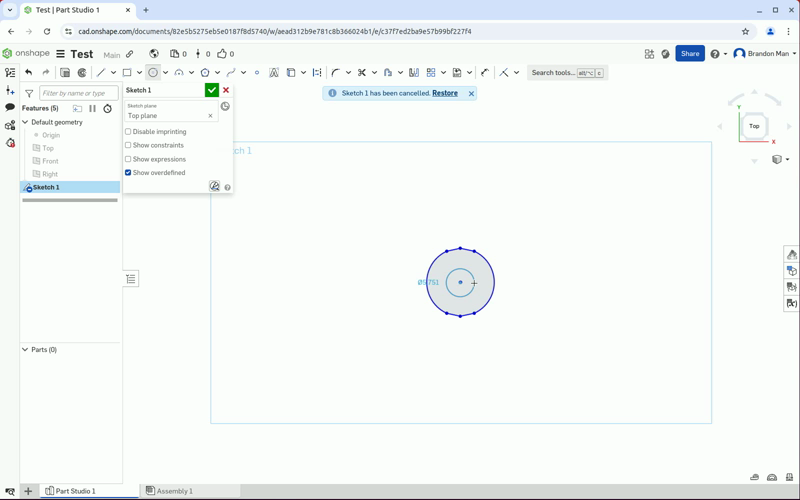
key(esc)
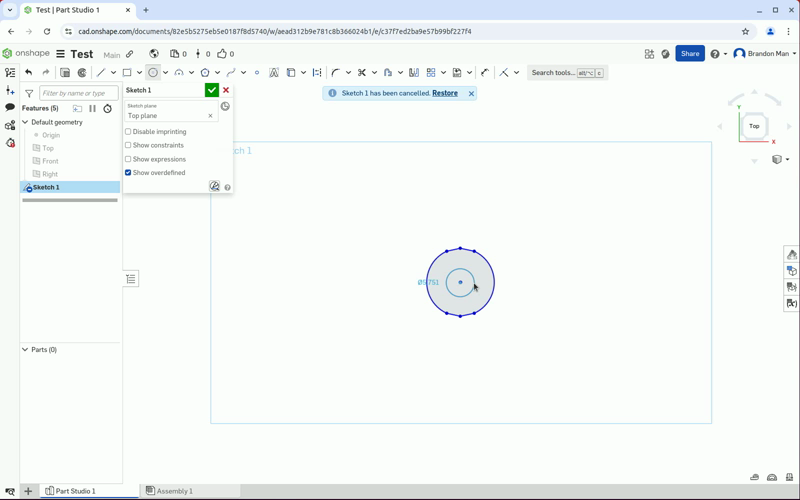
mouse_move(490, 285)
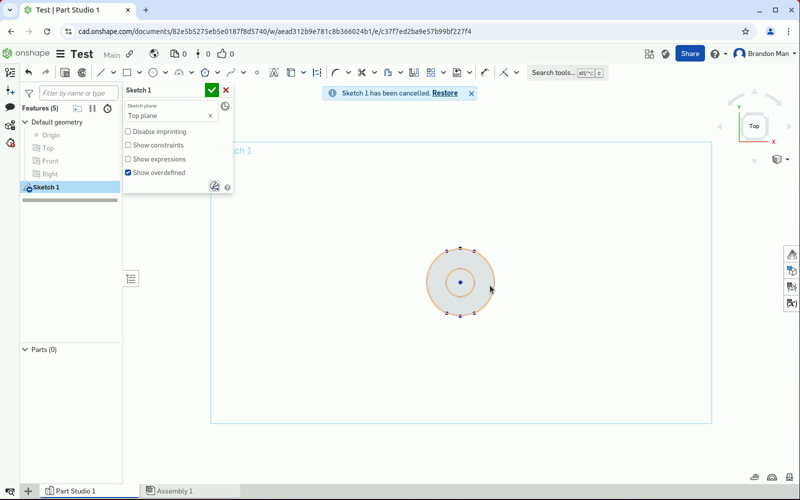
click(490, 285)
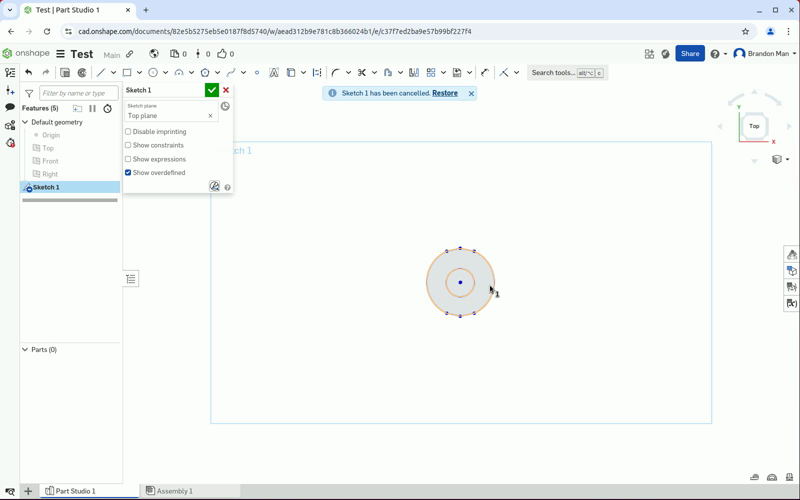
mouse_move(73, 352)
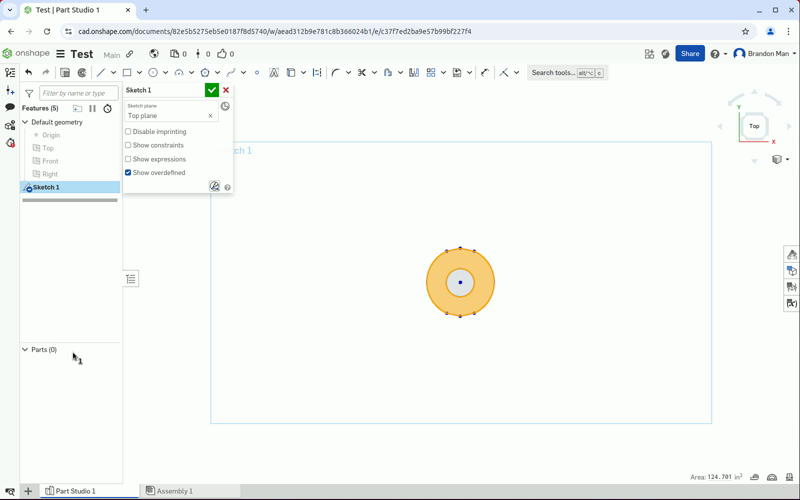
key(shift+y)
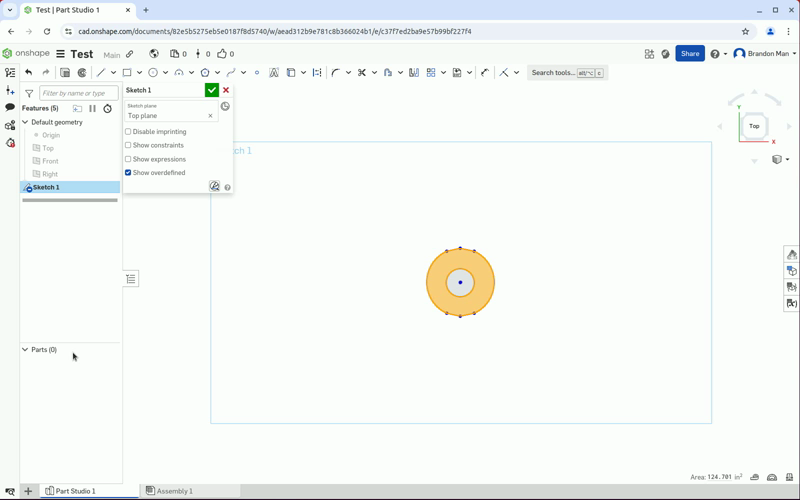
key(shift+e)
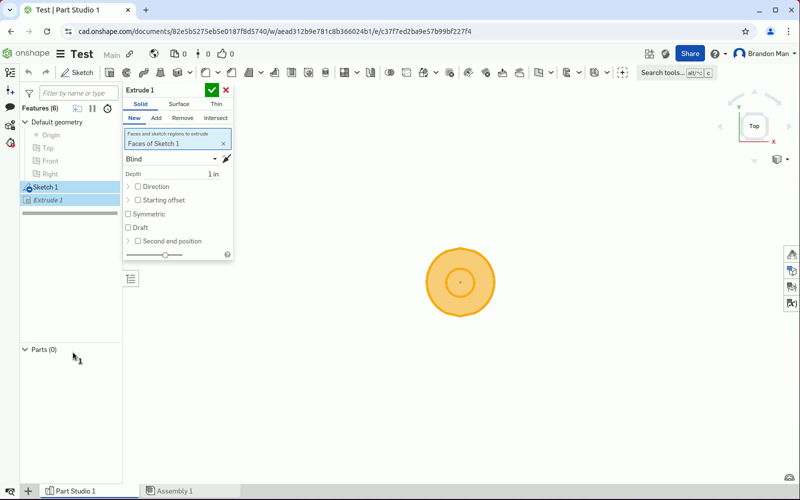
mouse_move(143, 106)
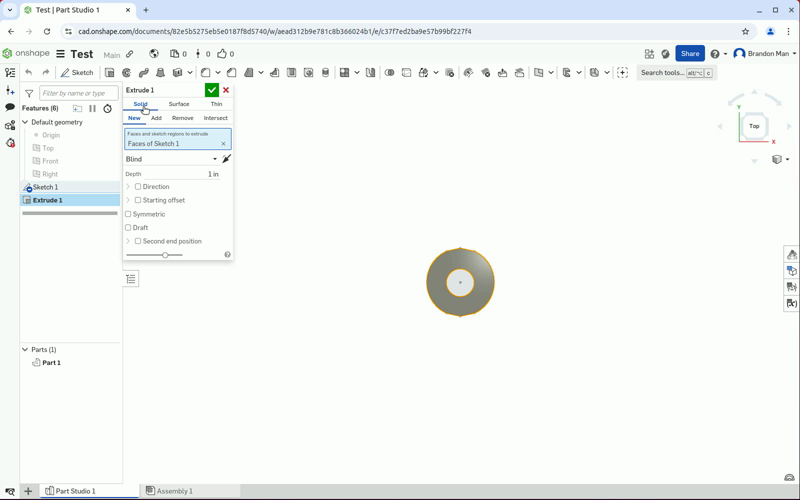
click(143, 106)
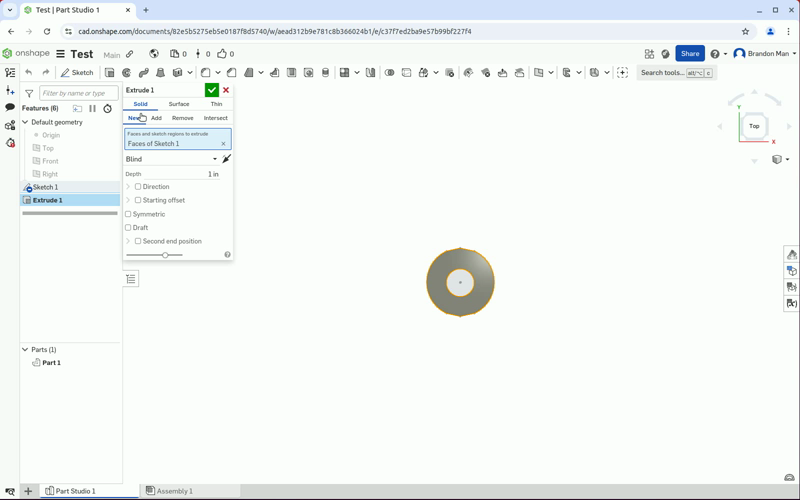
mouse_move(137, 120)
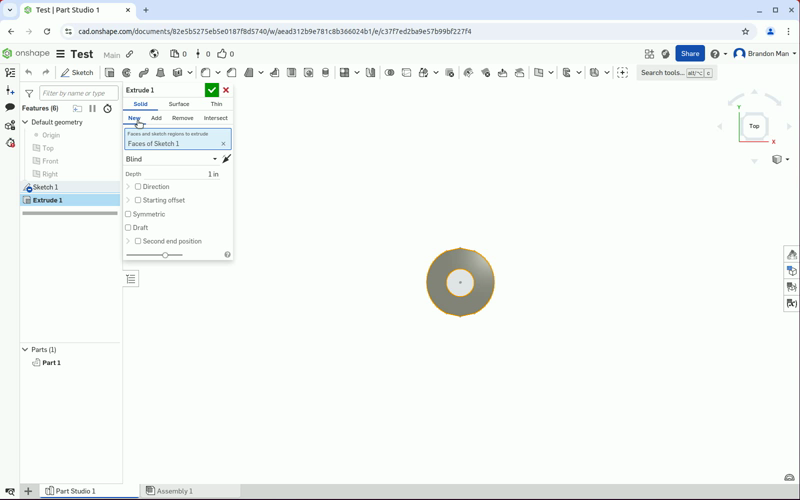
click(137, 120)
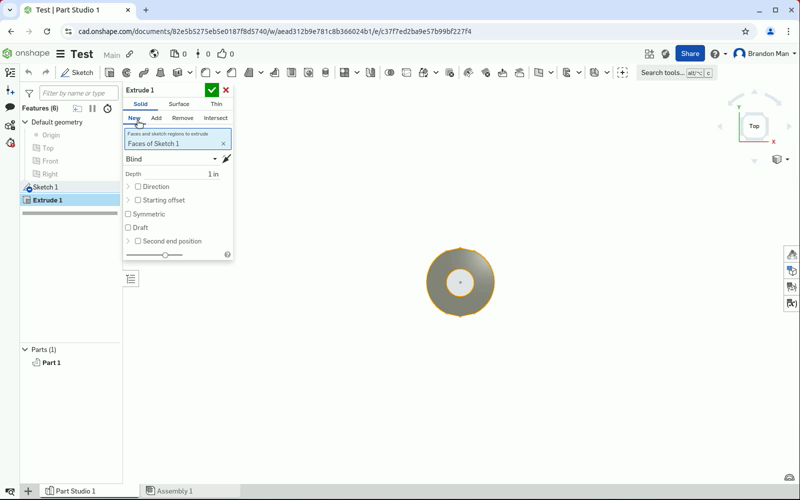
key(tab, 4)
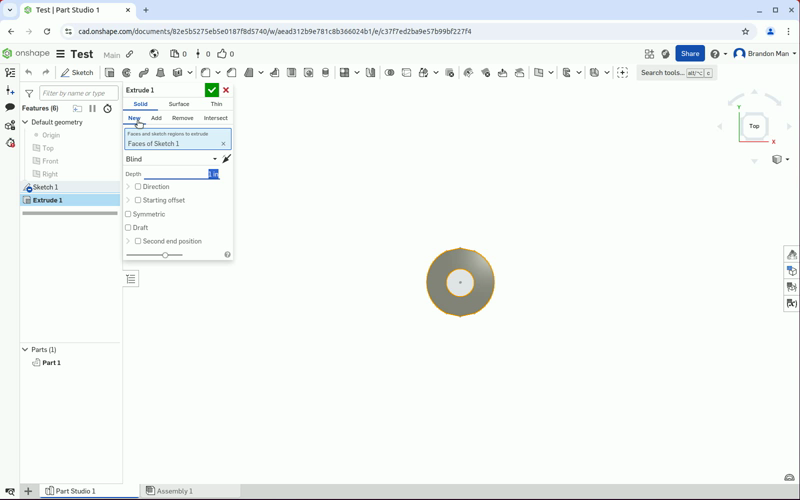
text(5.296)
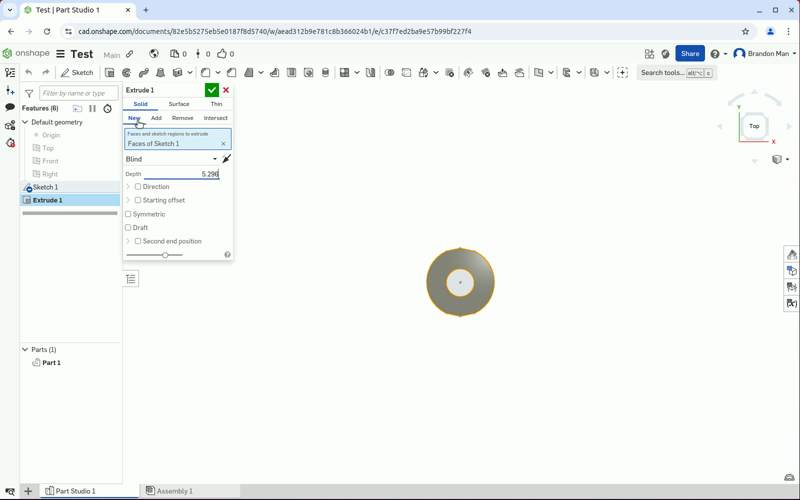
key(enter)
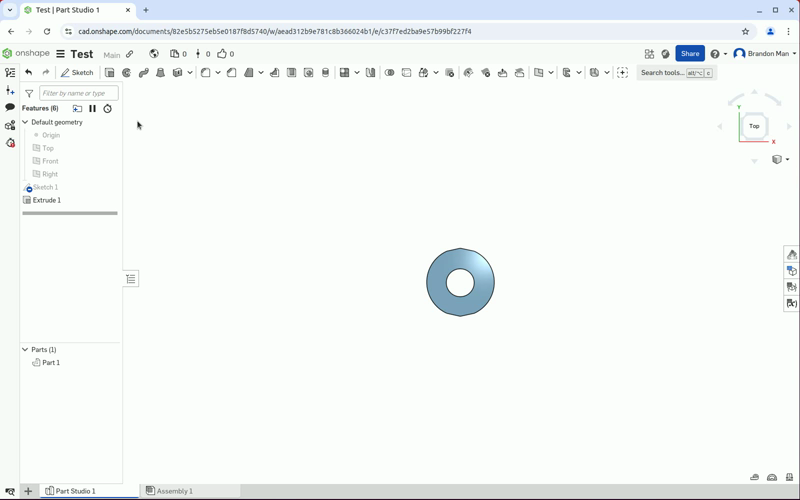
key(shift+h)
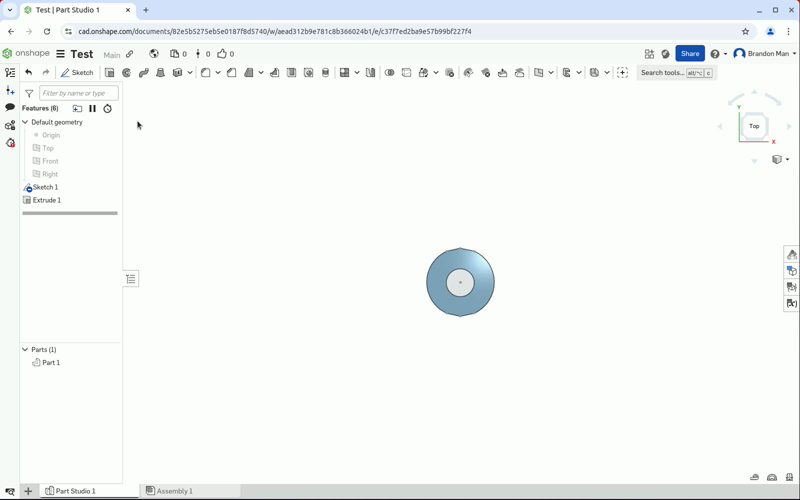
key(shift+h)
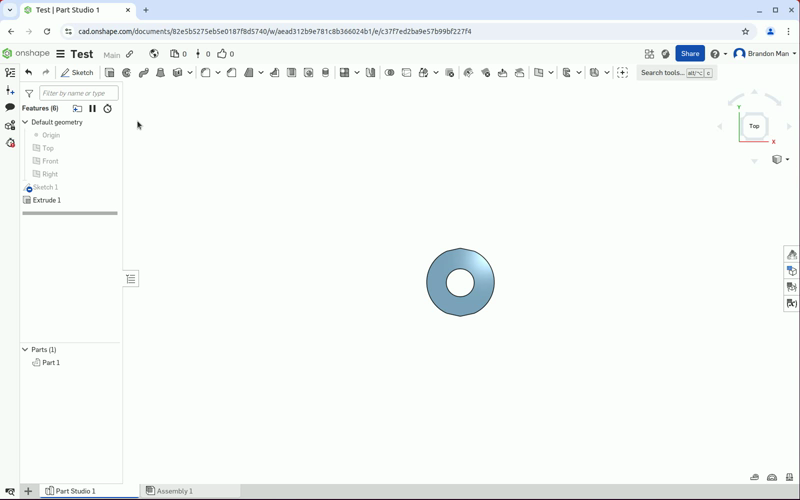
mouse_move(73, 189)
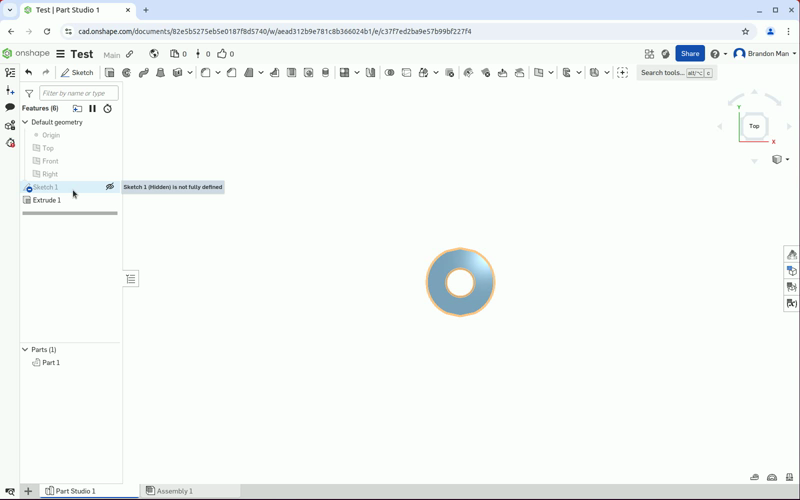
click(73, 189)
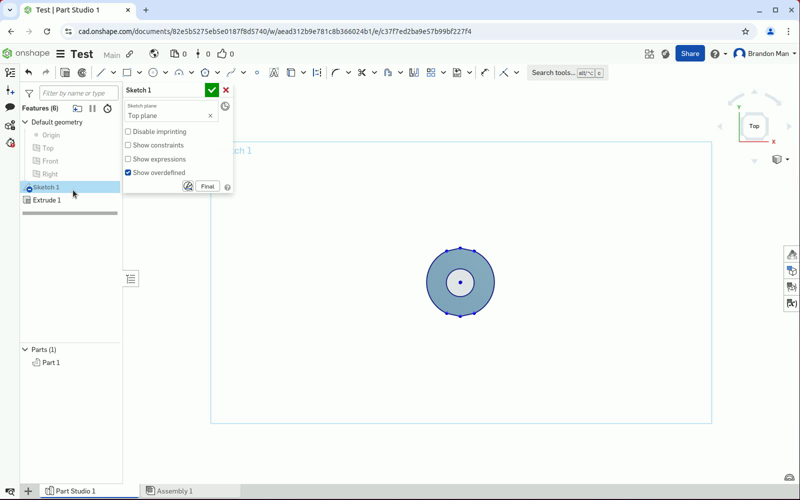
mouse_move(229, 92)
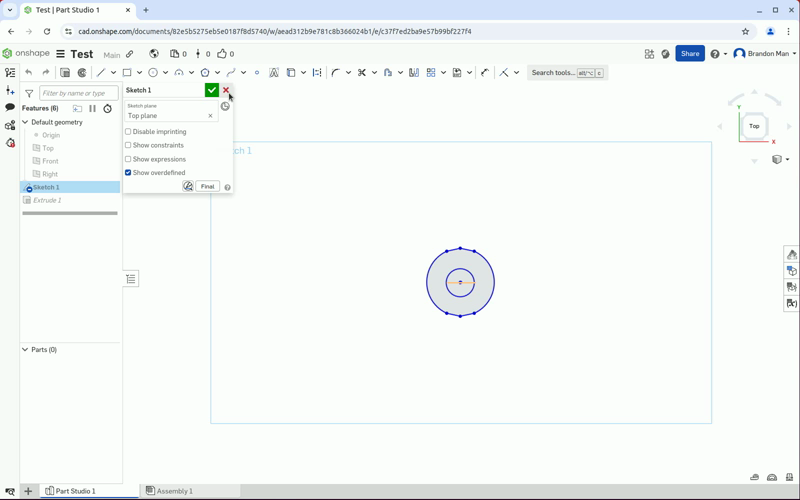
click(229, 92)
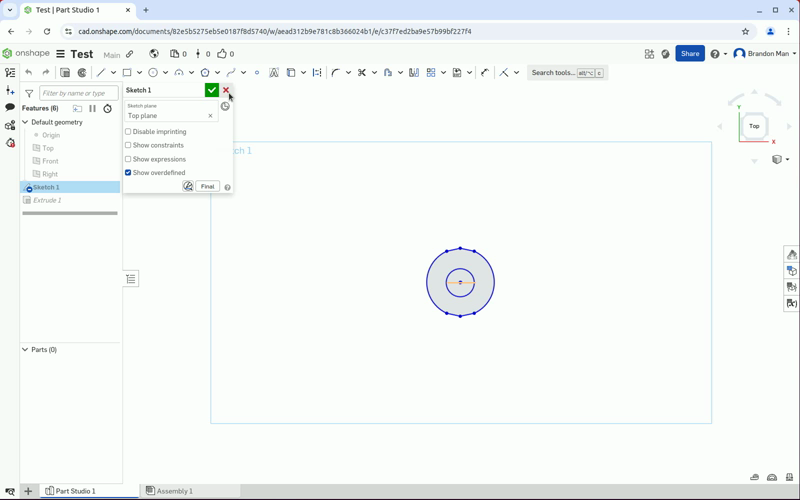
key(shift+s)
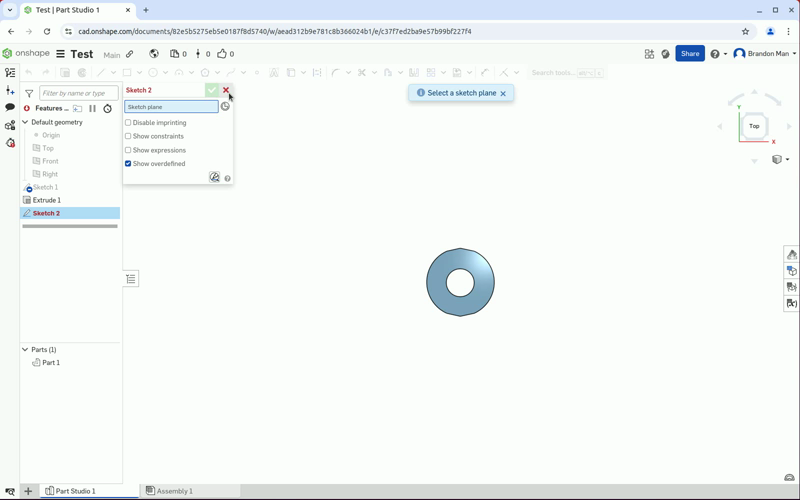
mouse_move(73, 150)
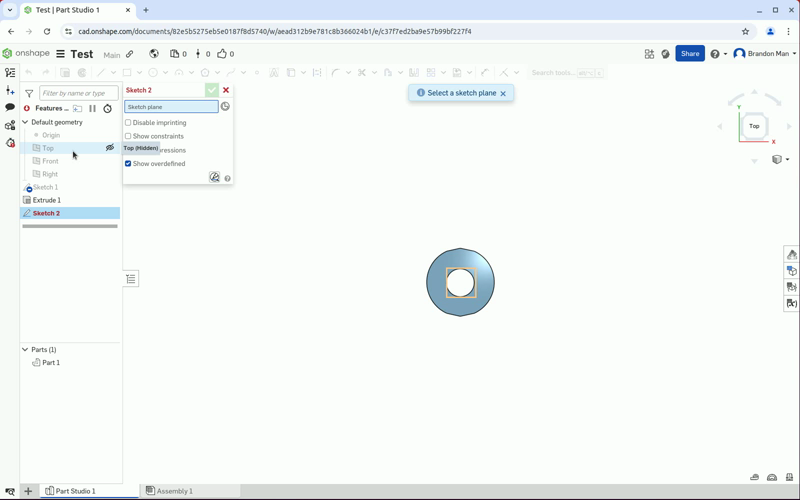
click(73, 150)
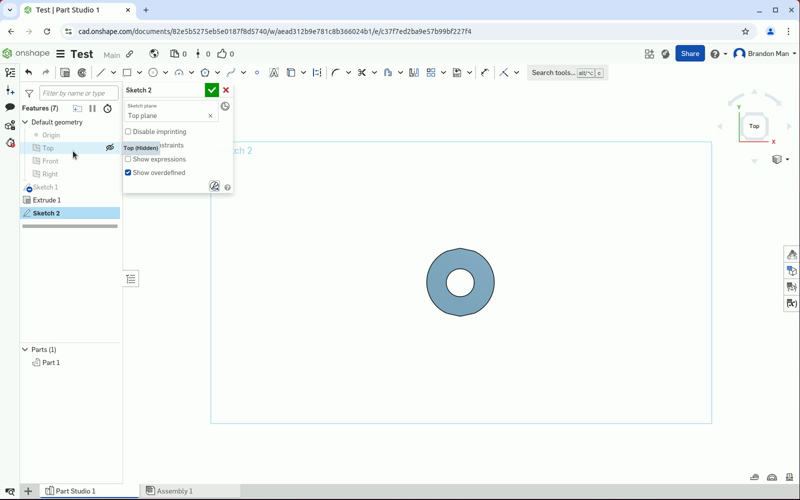
mouse_move(73, 352)
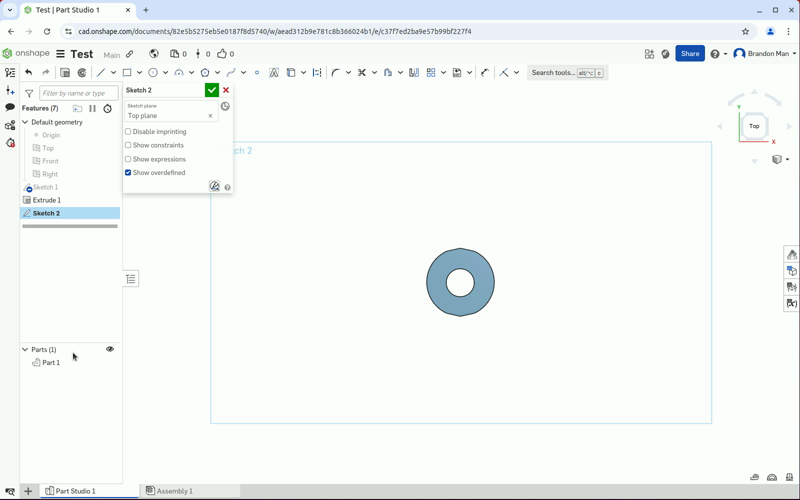
key(y)
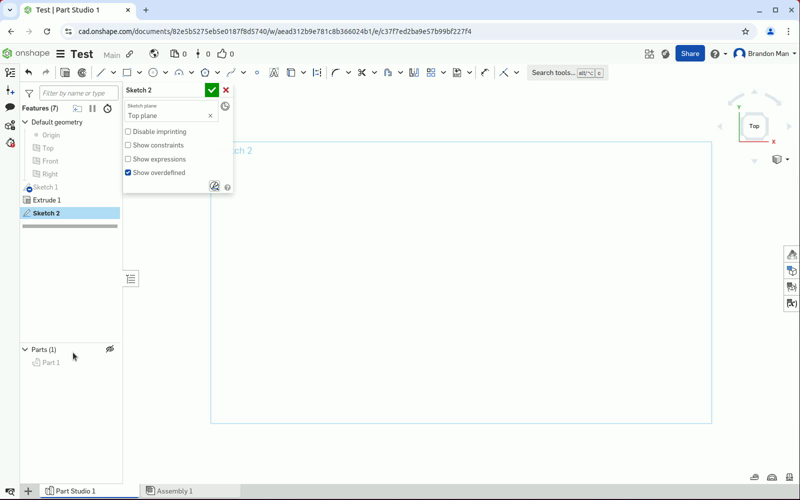
key(a)
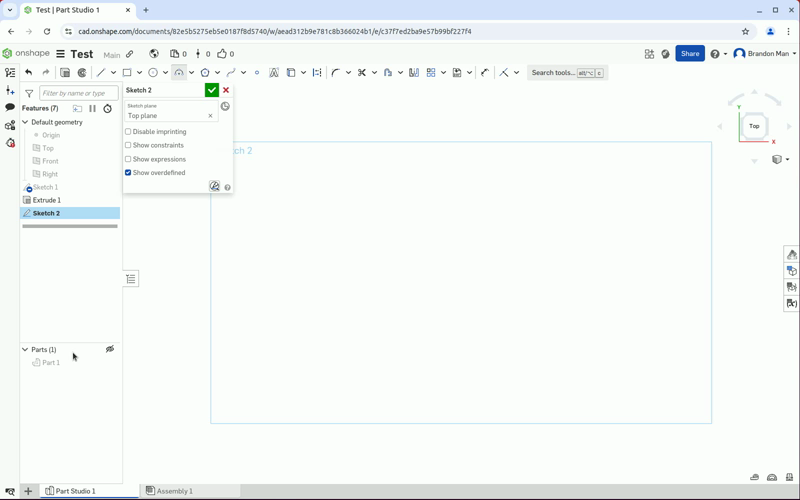
key_down(shift)
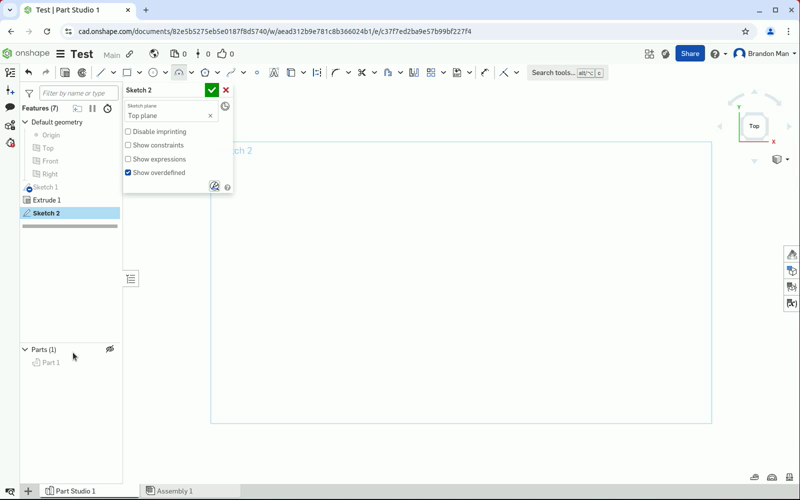
mouse_move(474, 252)
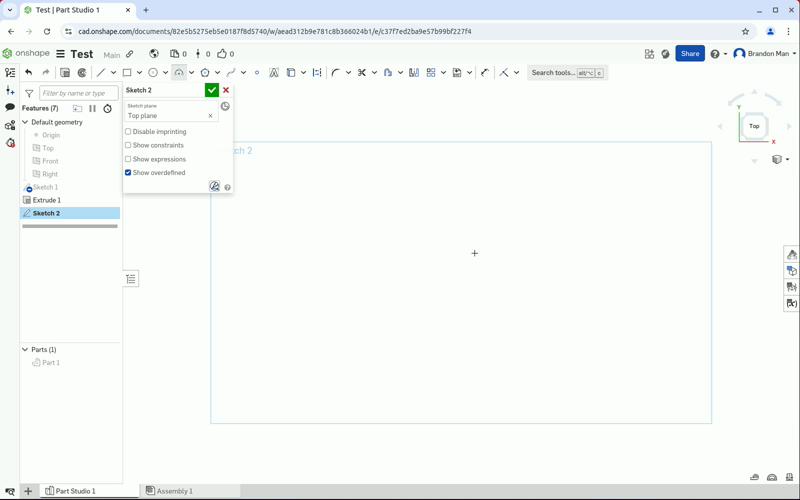
click(474, 252)
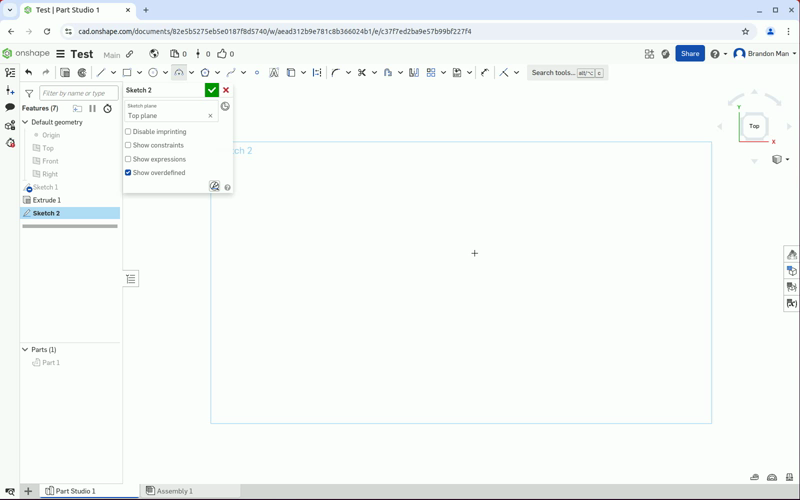
key_up(shift)
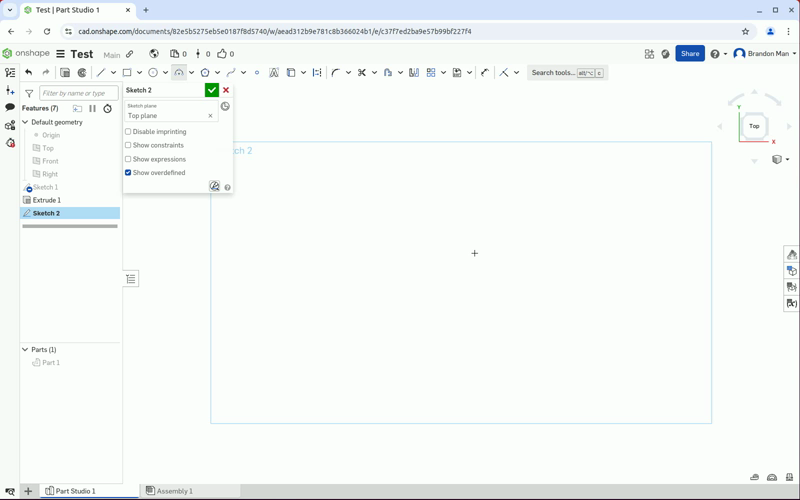
key_down(shift)
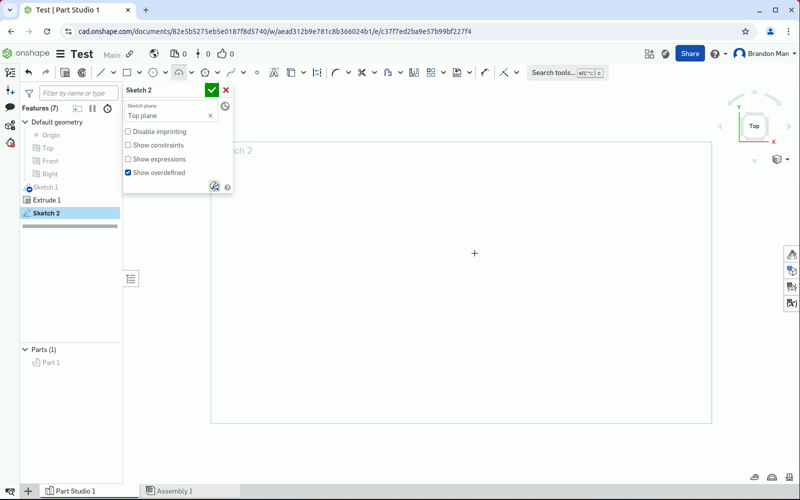
mouse_move(494, 278)
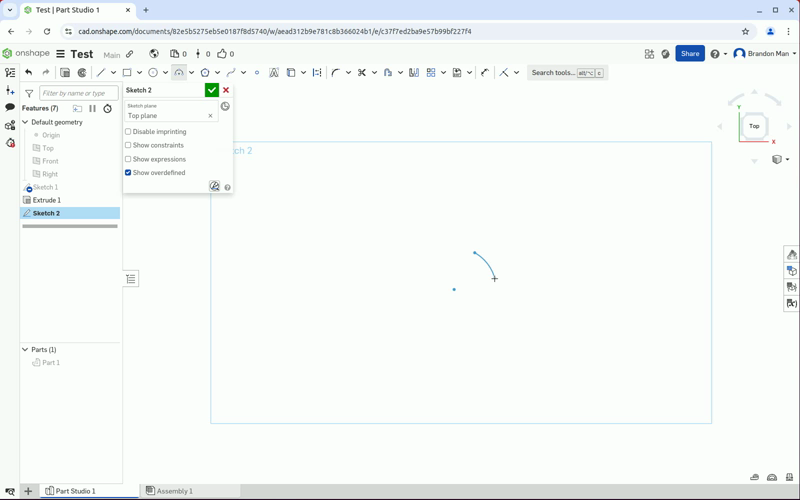
click(494, 278)
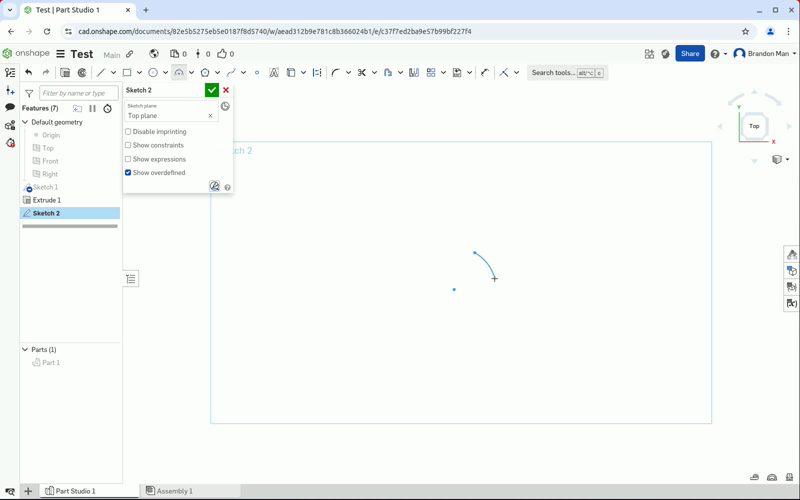
mouse_move(488, 262)
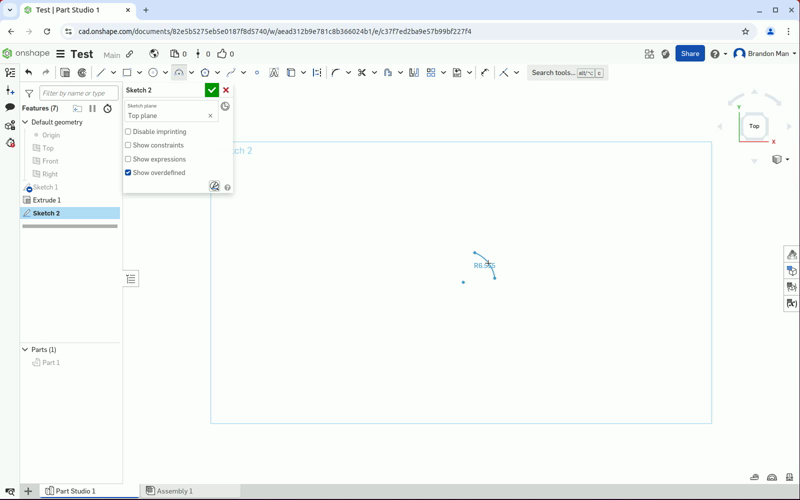
click(488, 262)
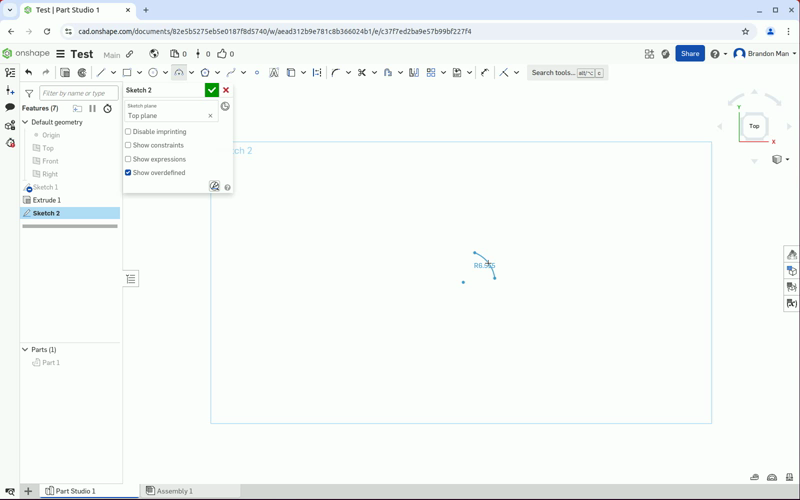
key_up(shift)
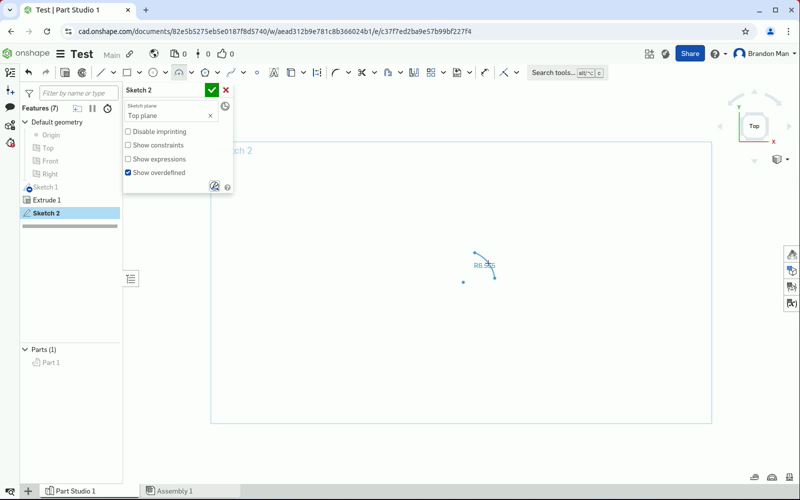
key(esc)
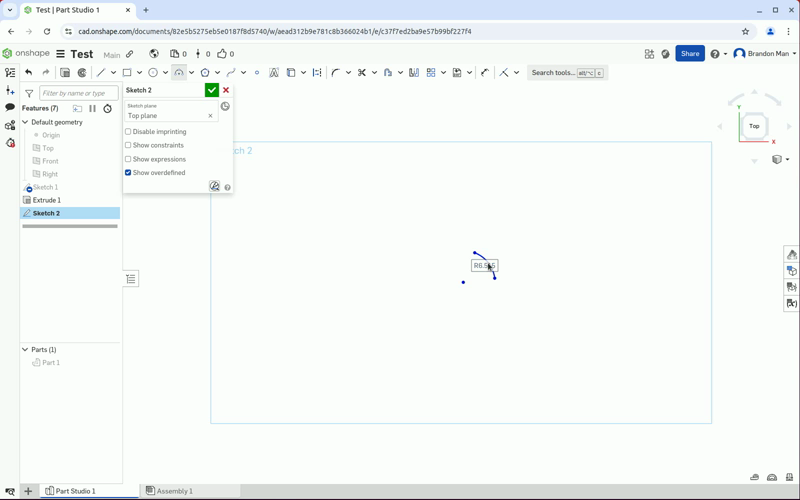
key(l)
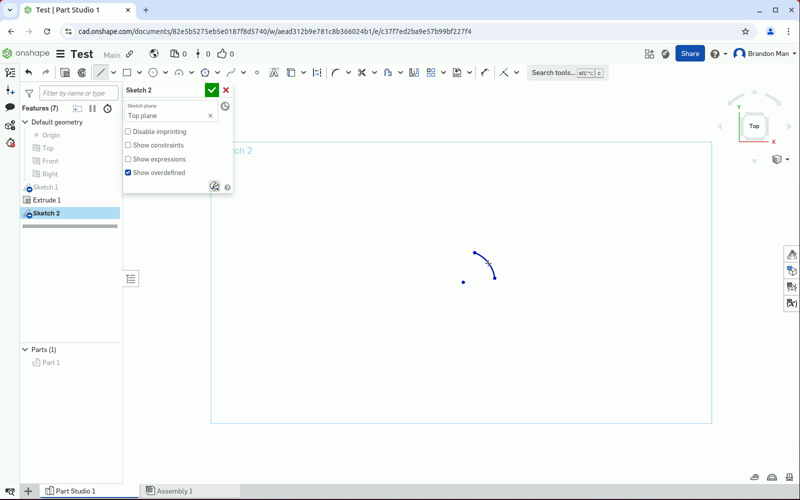
mouse_move(494, 278)
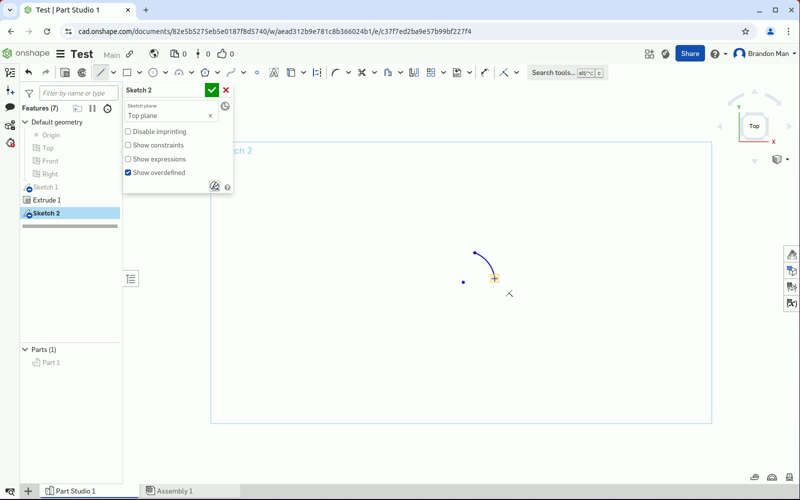
click(494, 278)
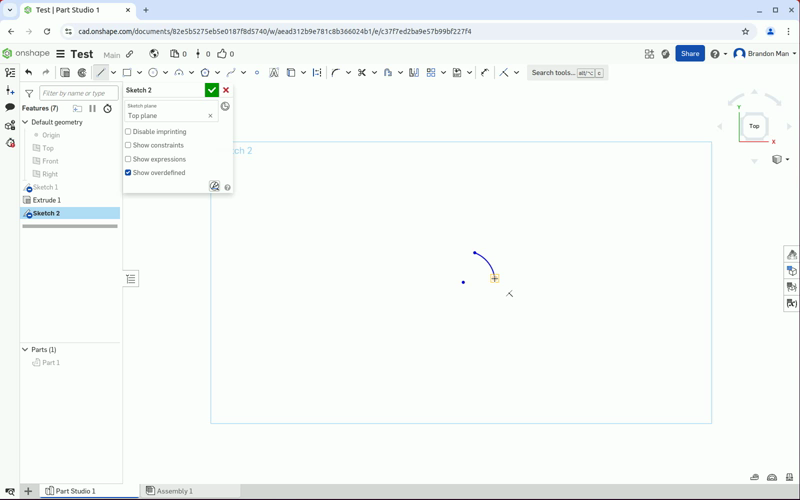
key_down(shift)
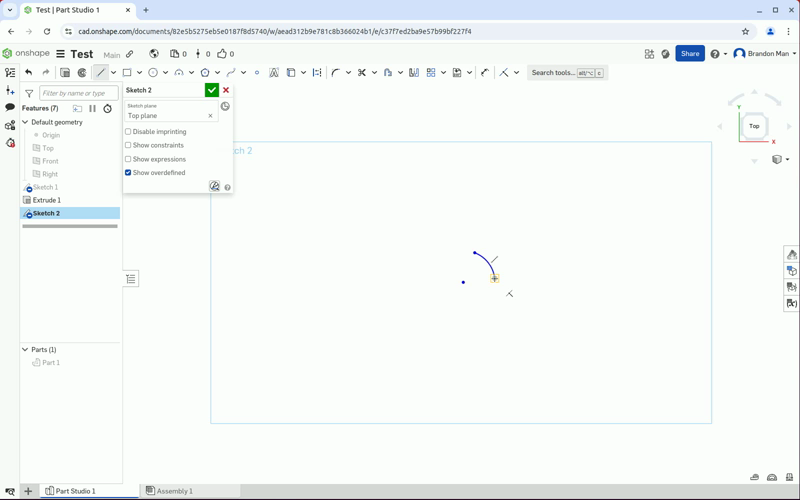
mouse_move(573, 278)
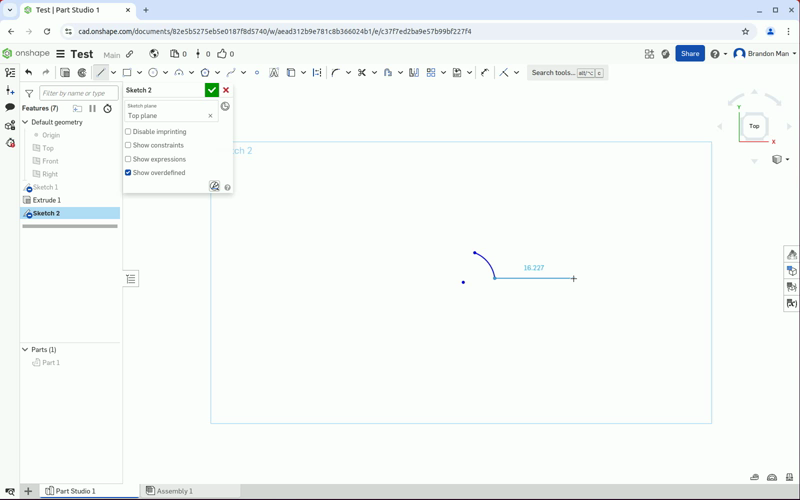
click(573, 278)
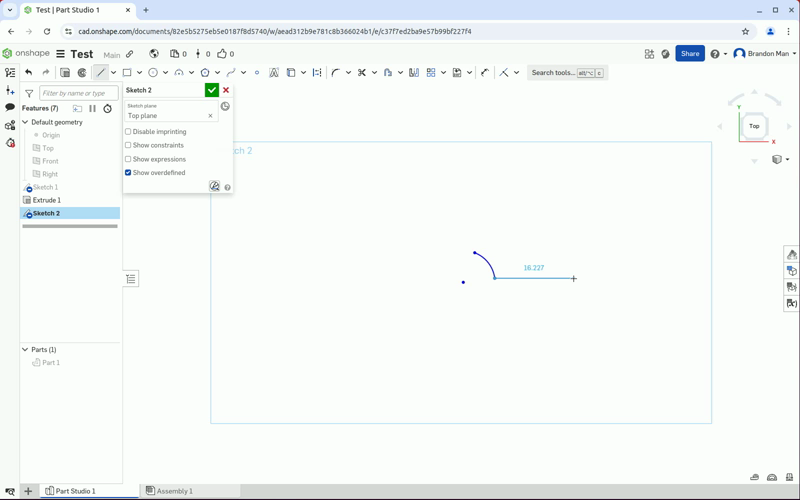
key_up(shift)
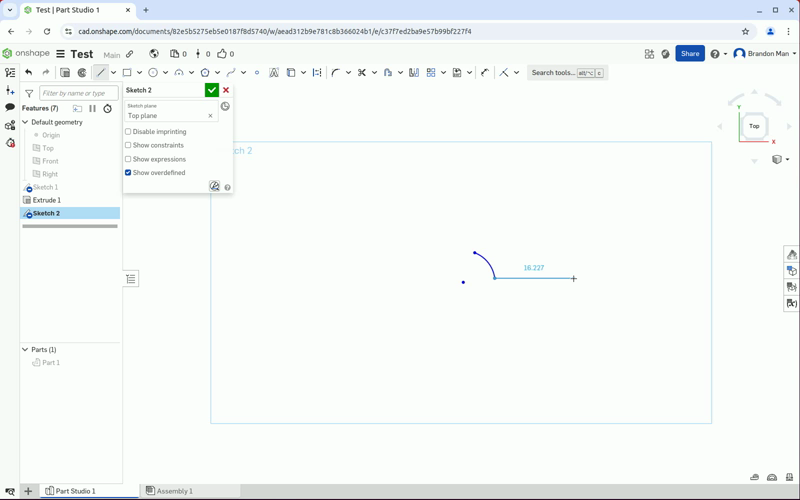
key_down(shift)
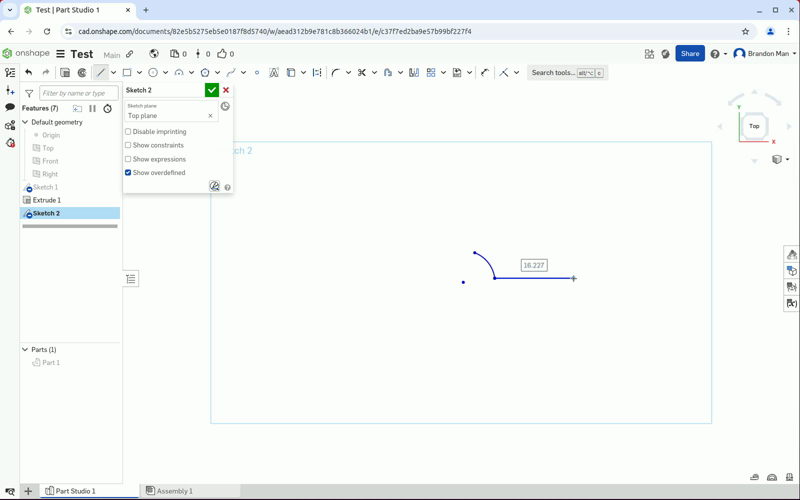
mouse_move(589, 278)
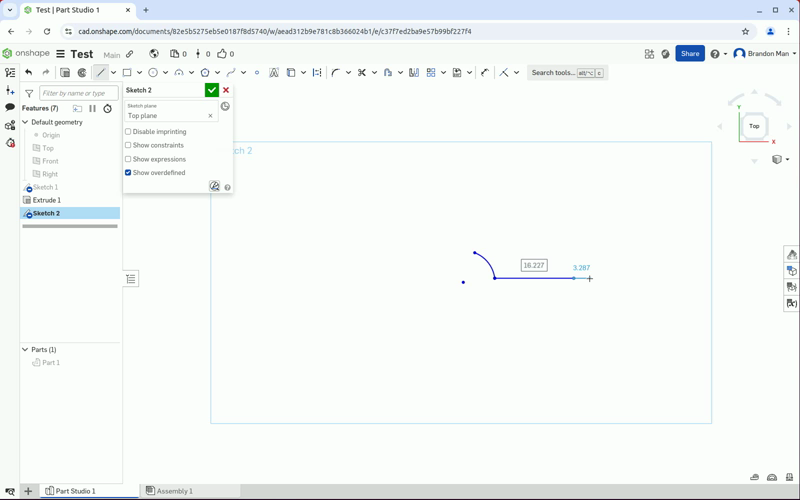
mouse_move(573, 273)
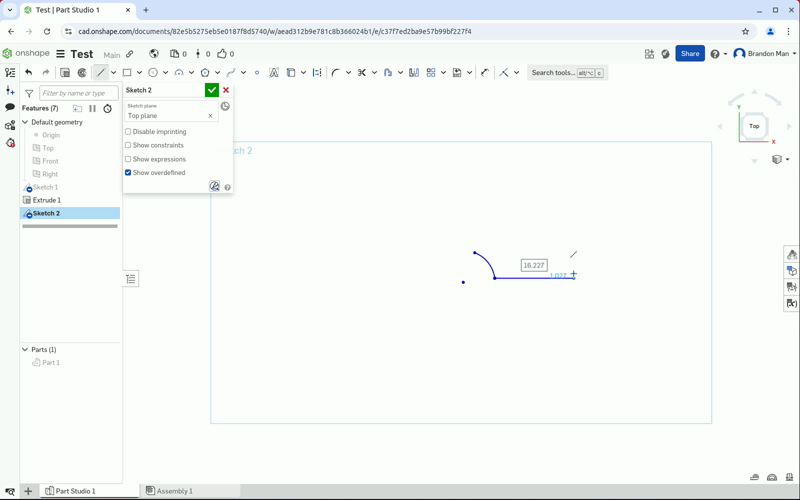
scroll(6)
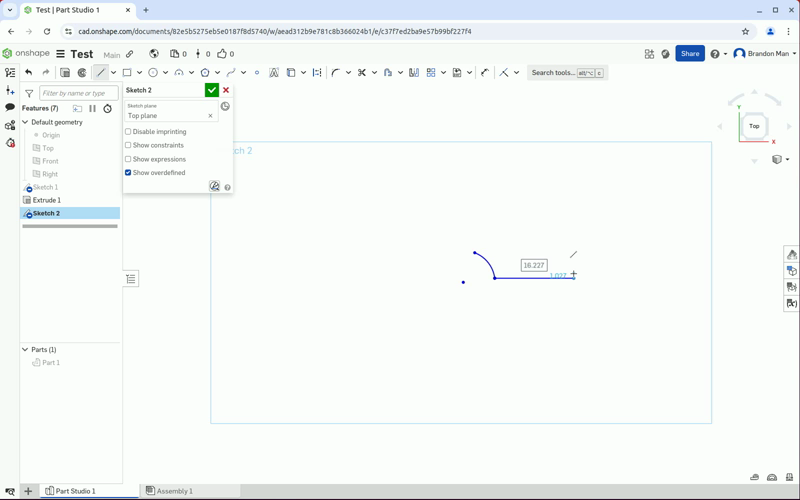
scroll(6)
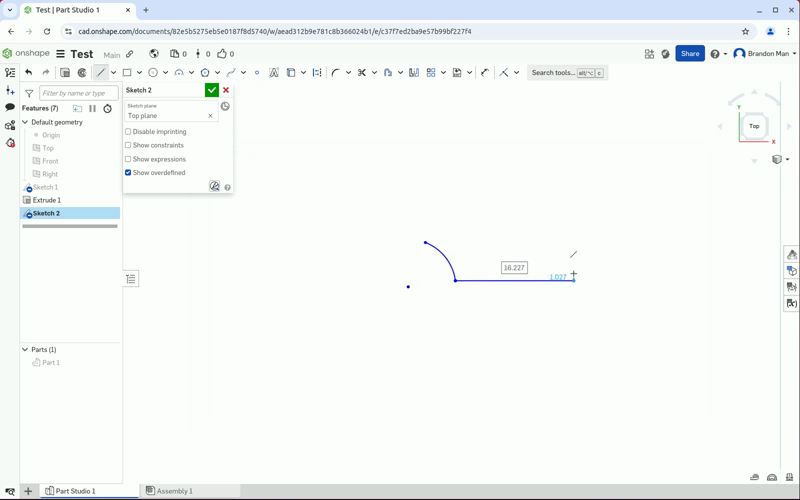
scroll(6)
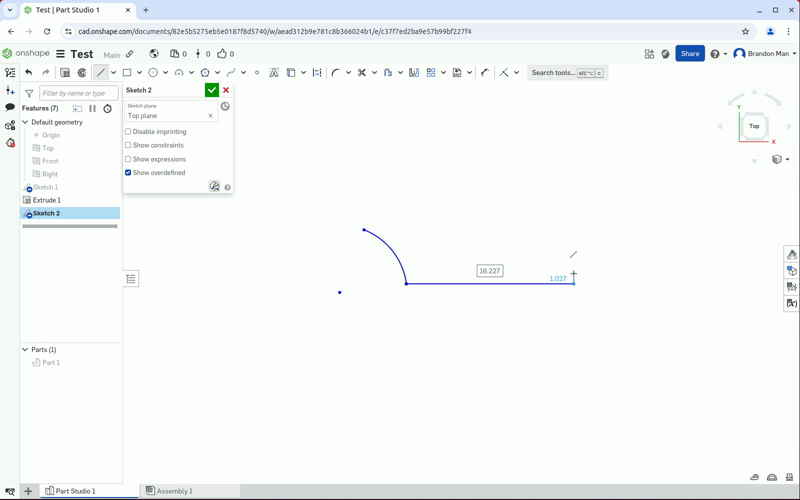
scroll(6)
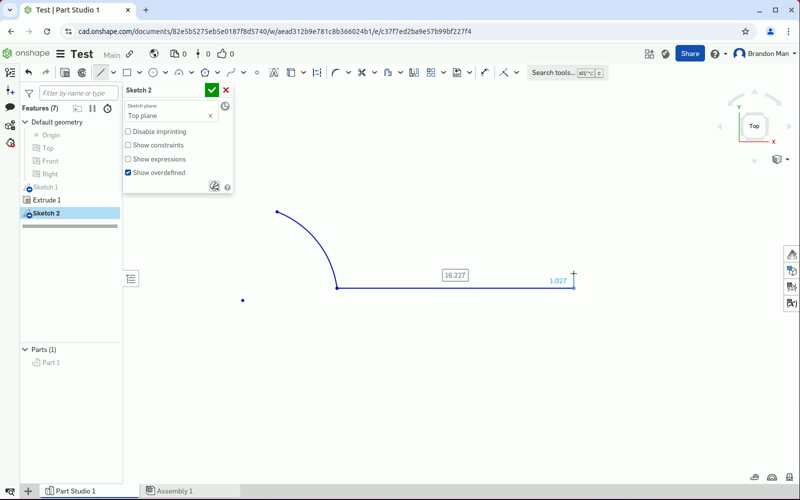
scroll(6)
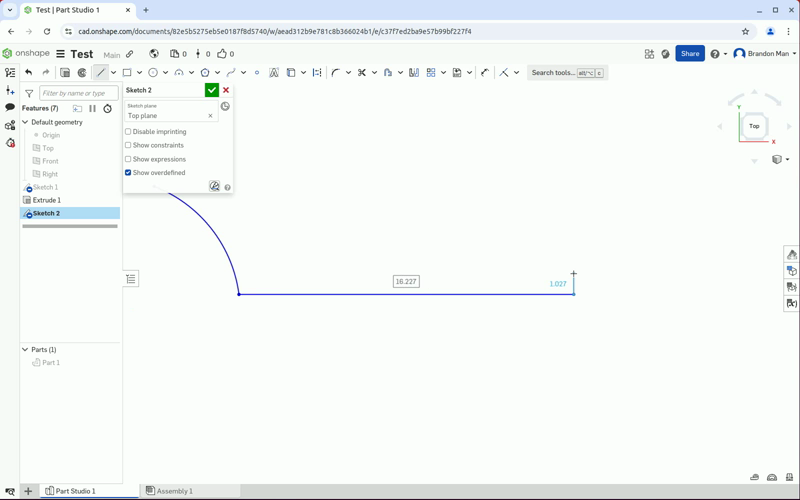
scroll(6)
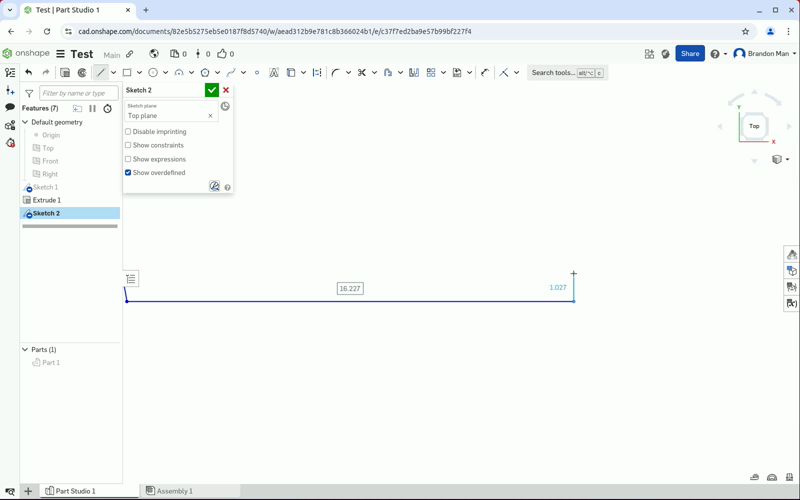
scroll(6)
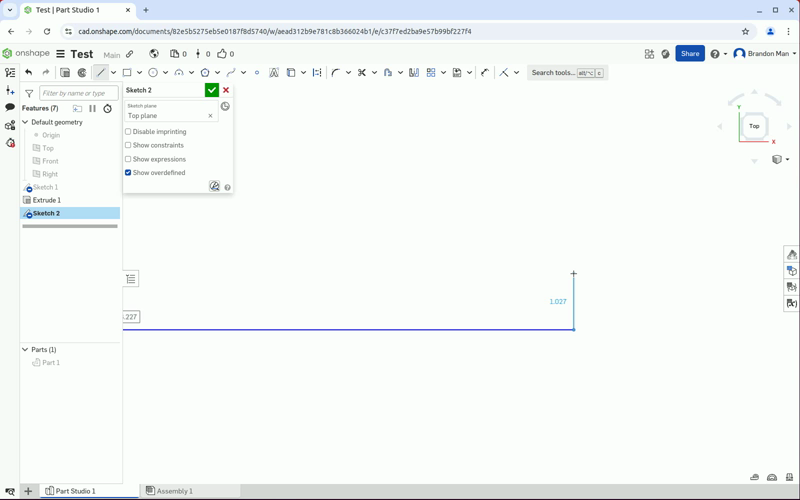
click(573, 273)
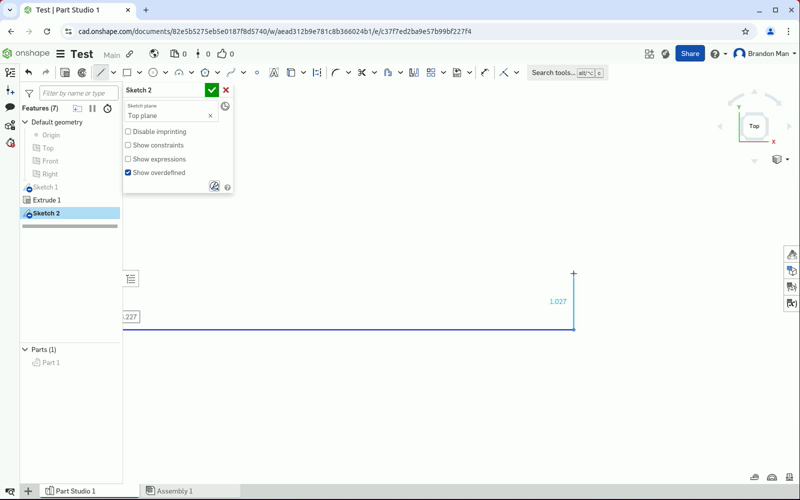
scroll(-6)
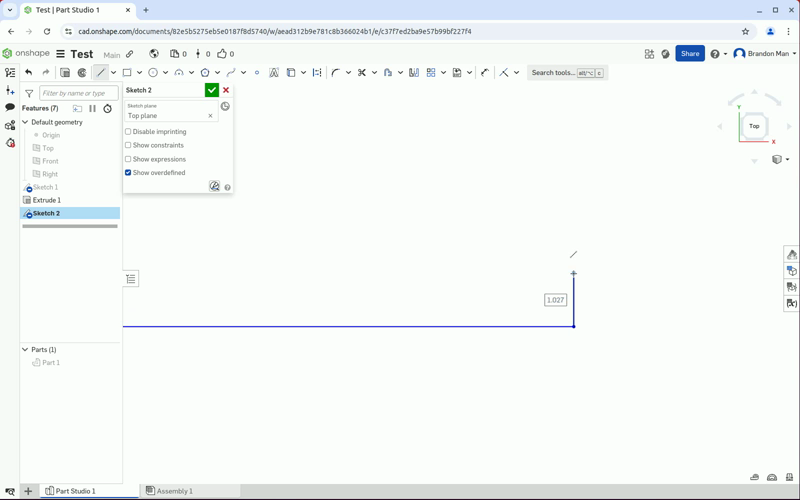
scroll(-6)
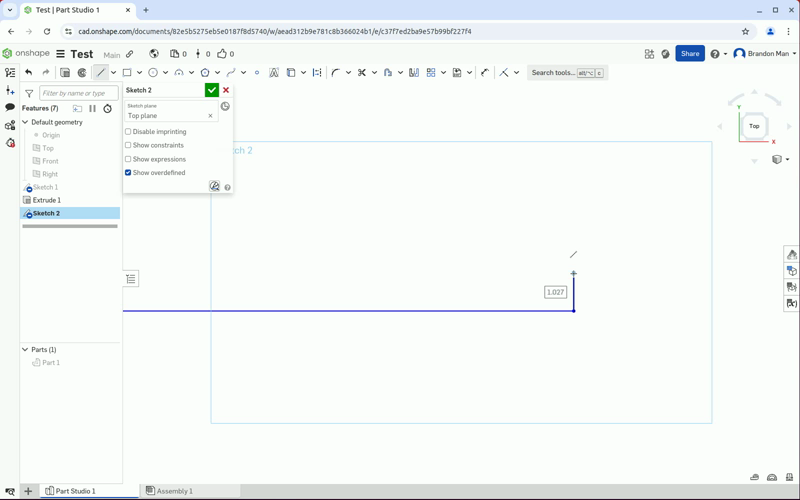
scroll(-6)
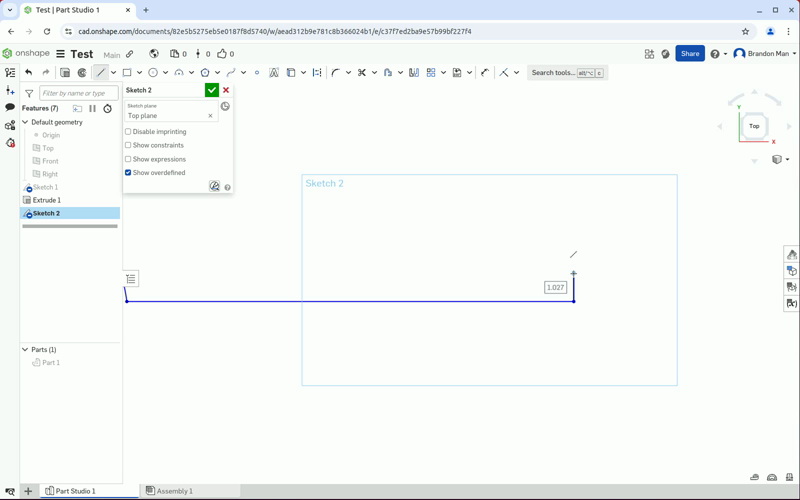
scroll(-6)
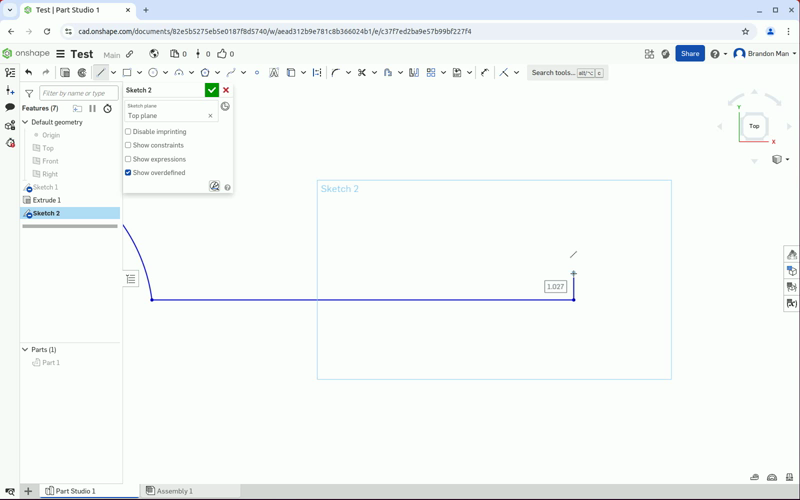
scroll(-6)
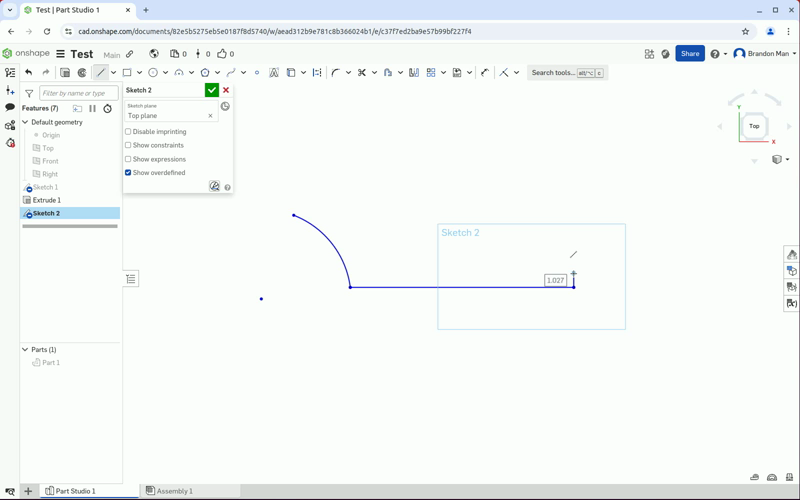
scroll(-6)
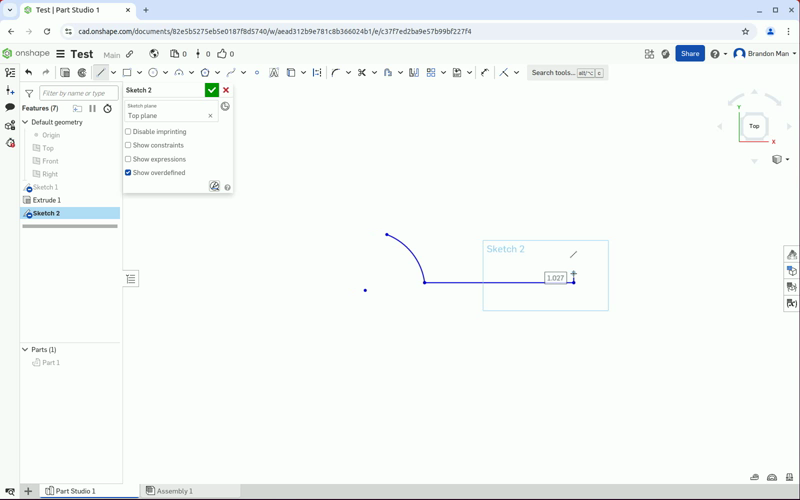
scroll(-6)
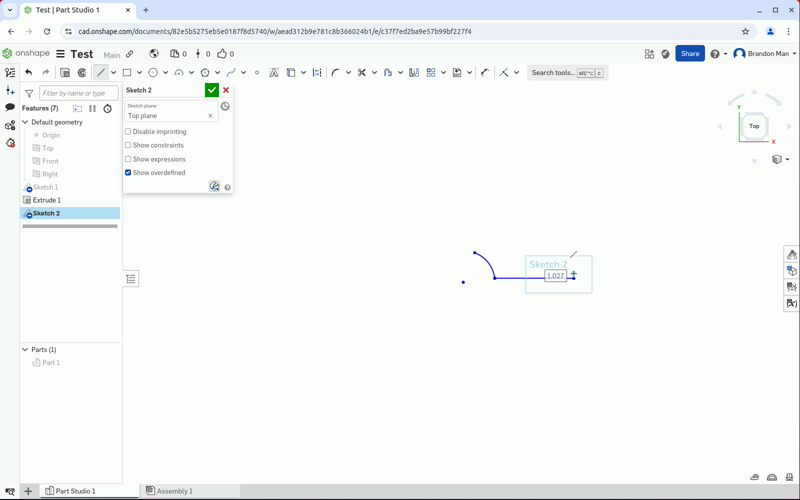
key_up(shift)
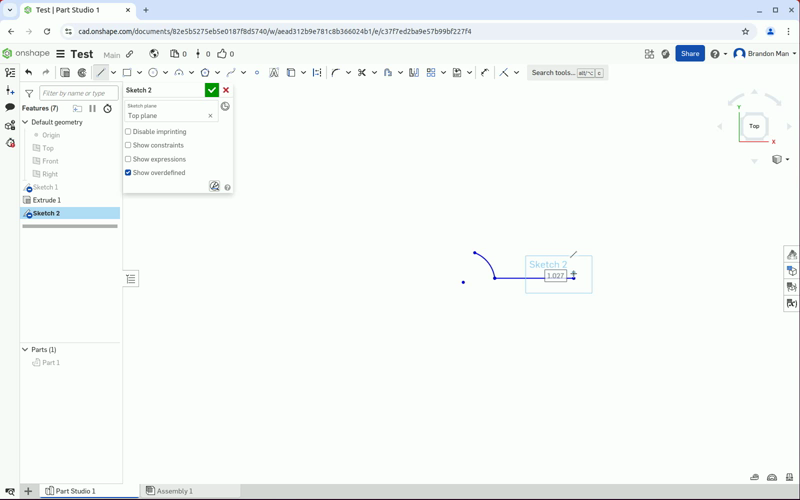
key_down(shift)
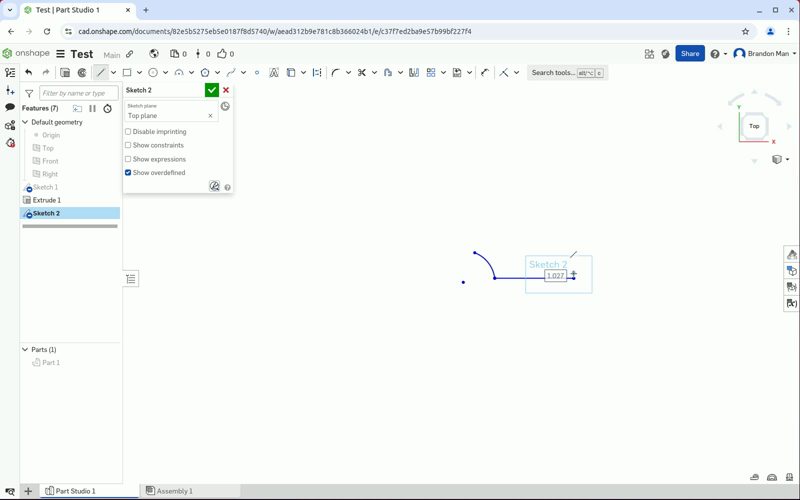
mouse_move(474, 252)
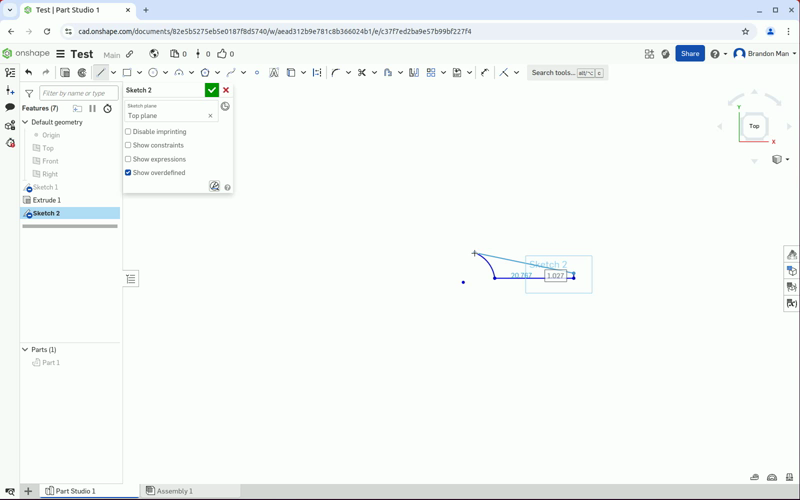
key_up(shift)
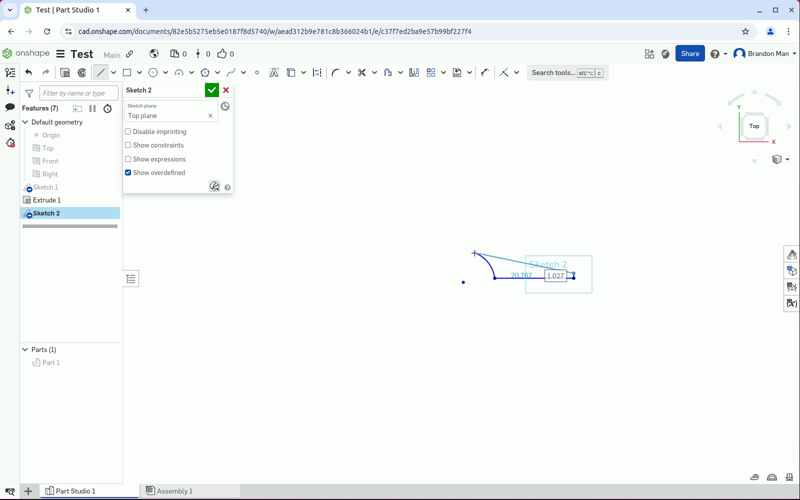
click(474, 252)
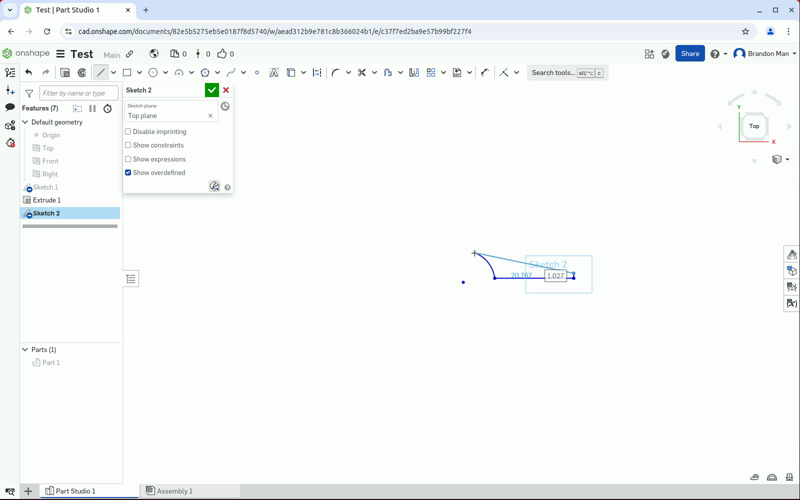
key(esc)
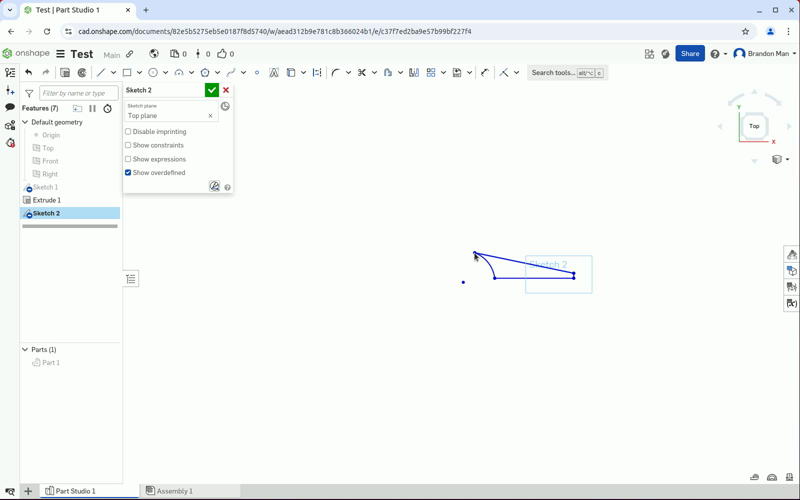
mouse_move(510, 272)
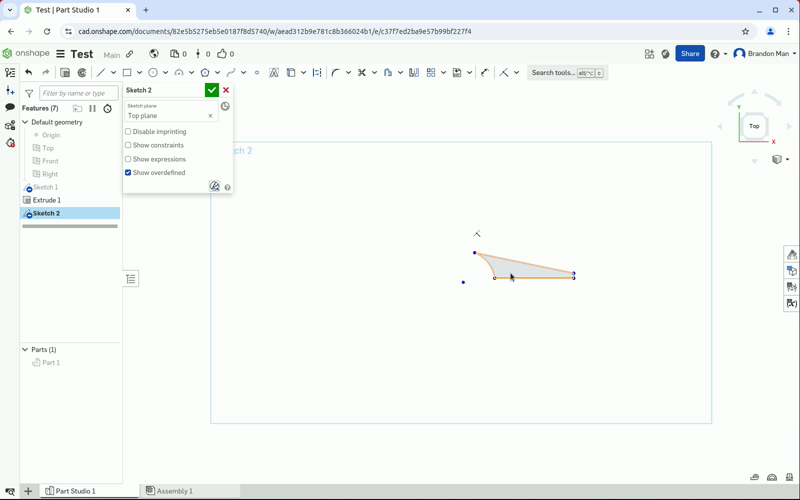
scroll(6)
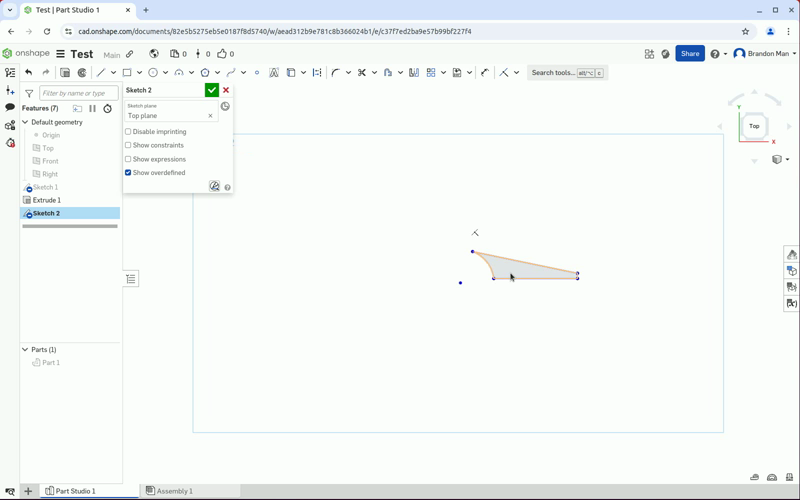
scroll(6)
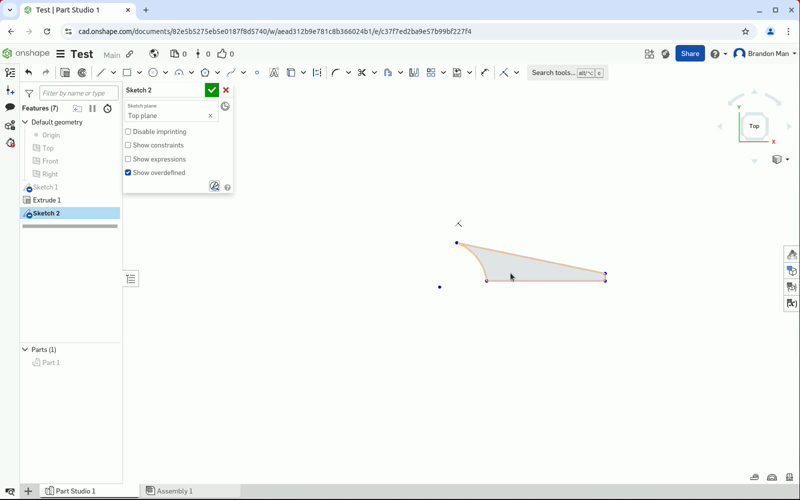
scroll(6)
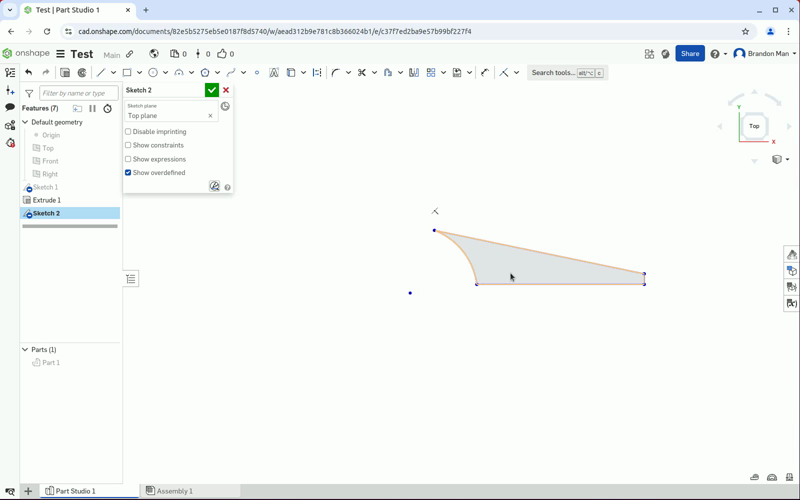
scroll(6)
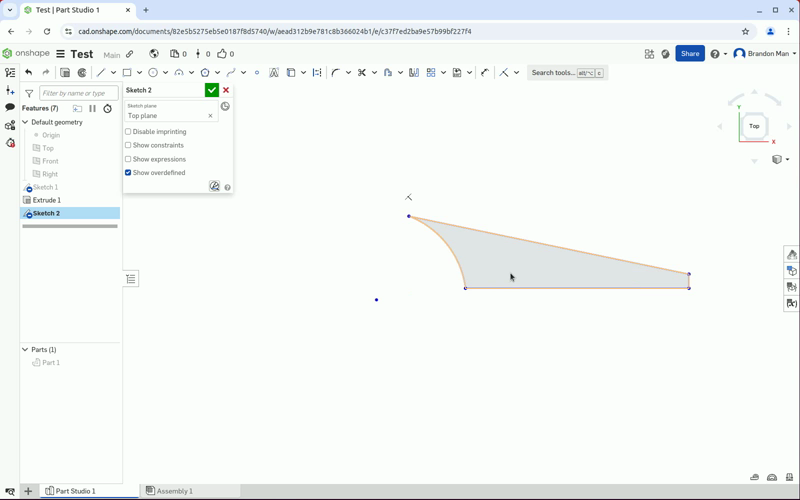
scroll(6)
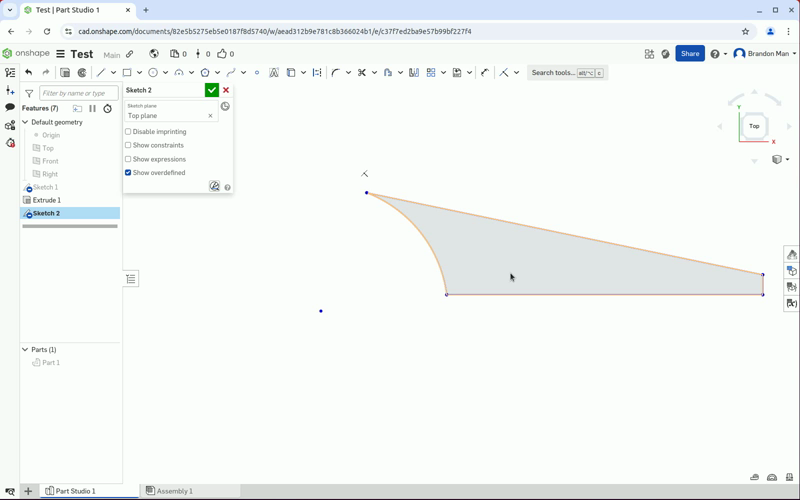
scroll(6)
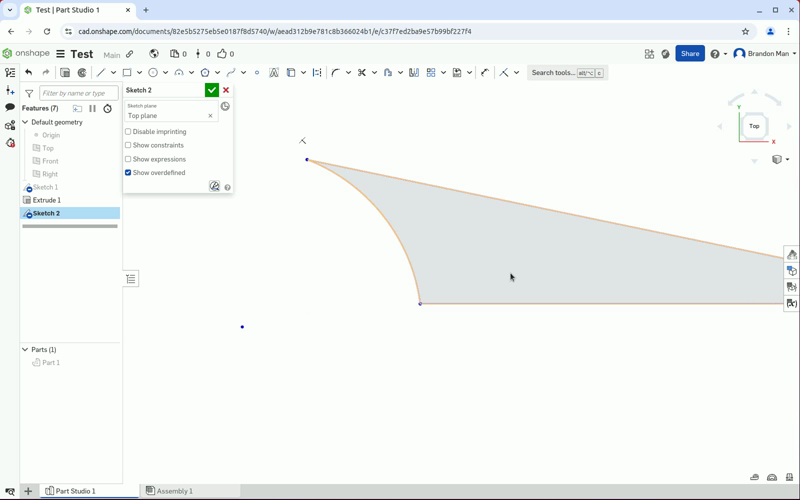
scroll(6)
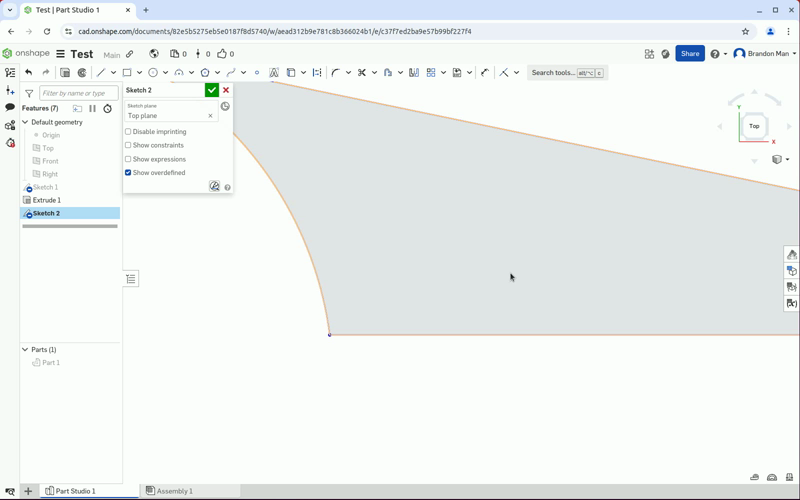
click(510, 272)
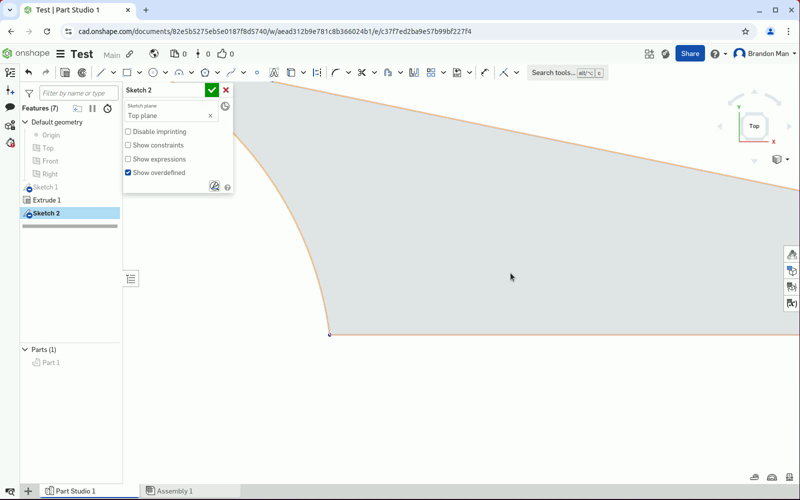
scroll(-6)
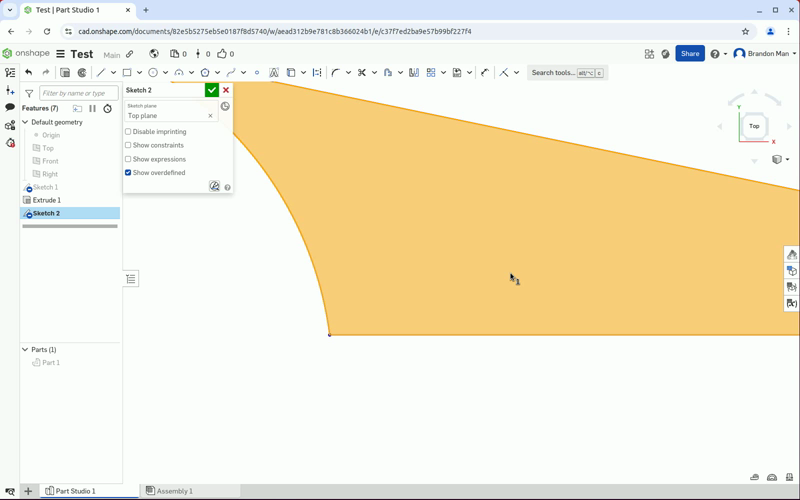
scroll(-6)
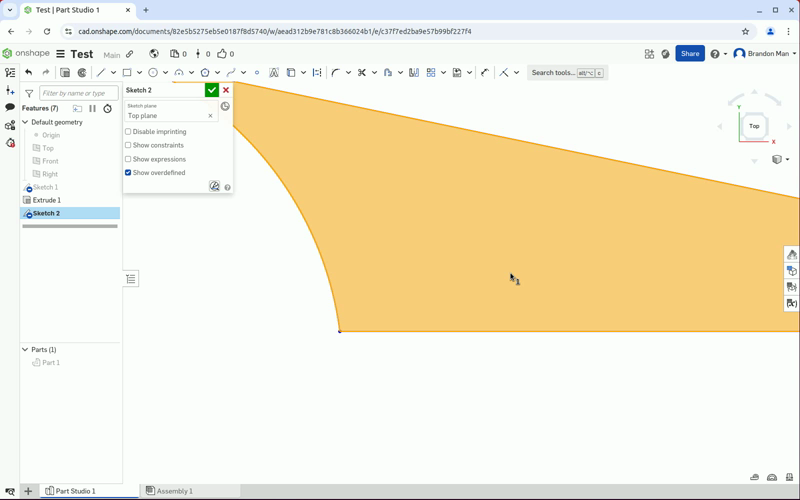
scroll(-6)
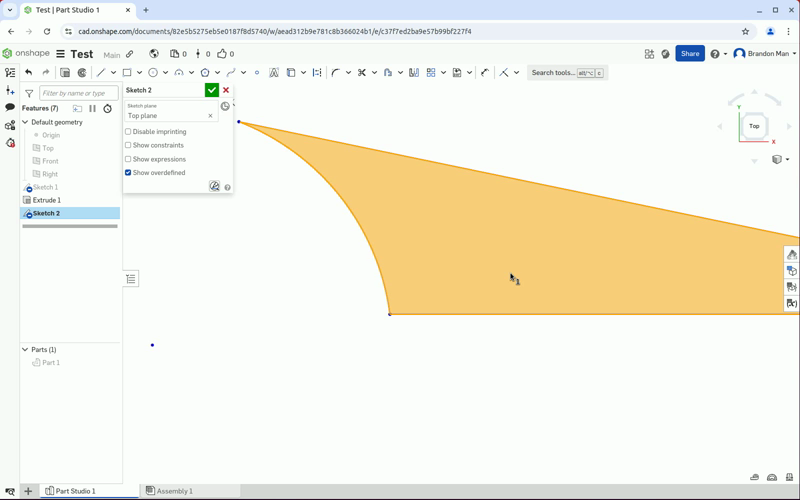
scroll(-6)
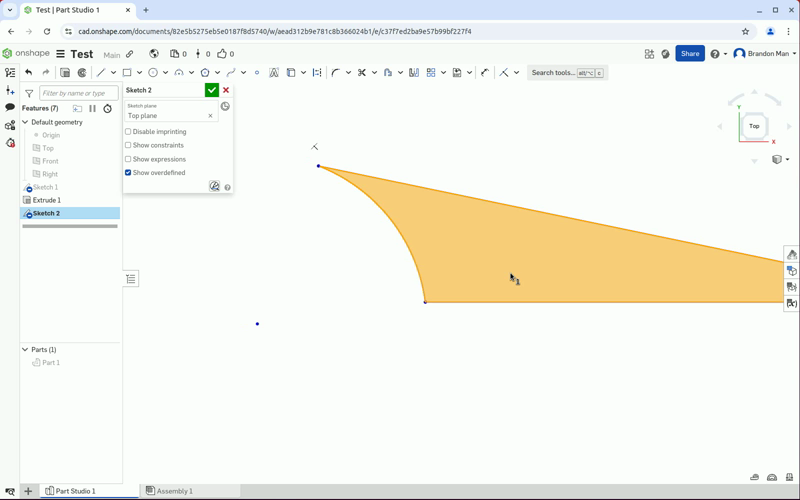
scroll(-6)
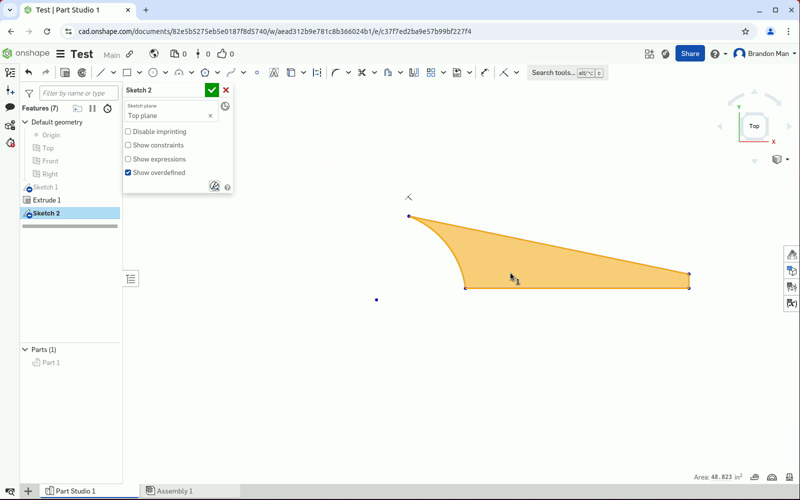
scroll(-6)
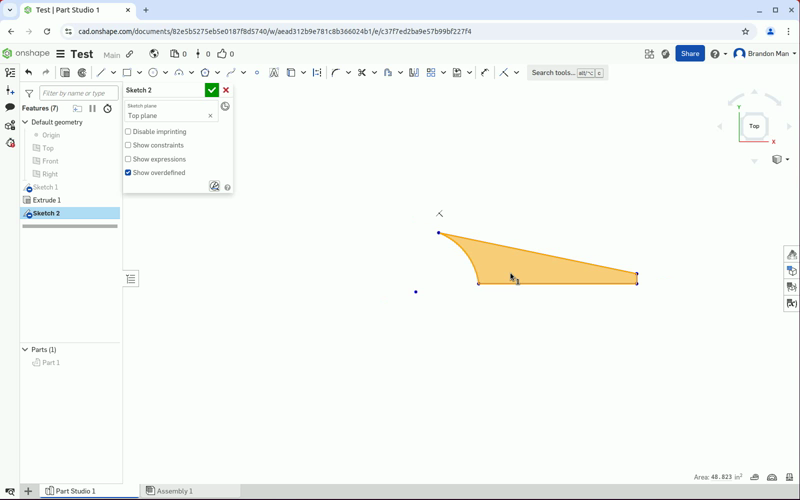
scroll(-6)
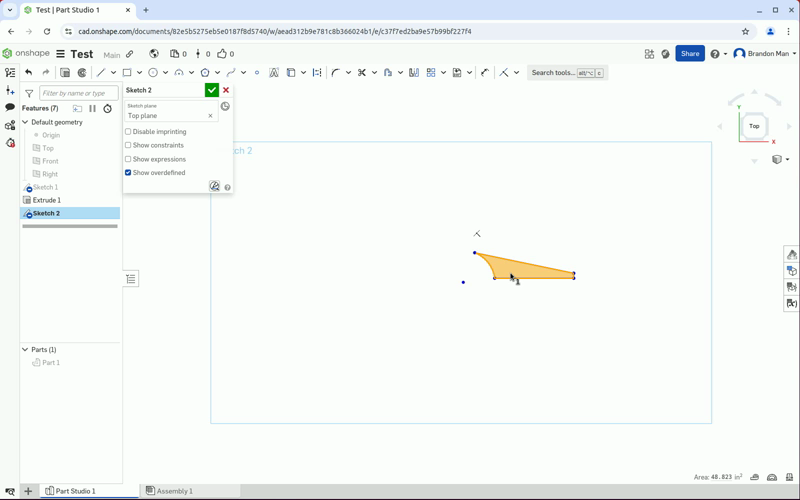
mouse_move(73, 352)
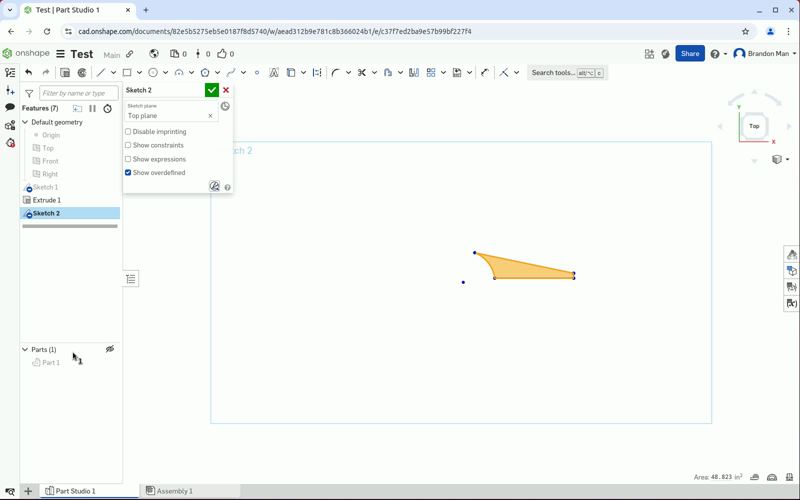
key(shift+y)
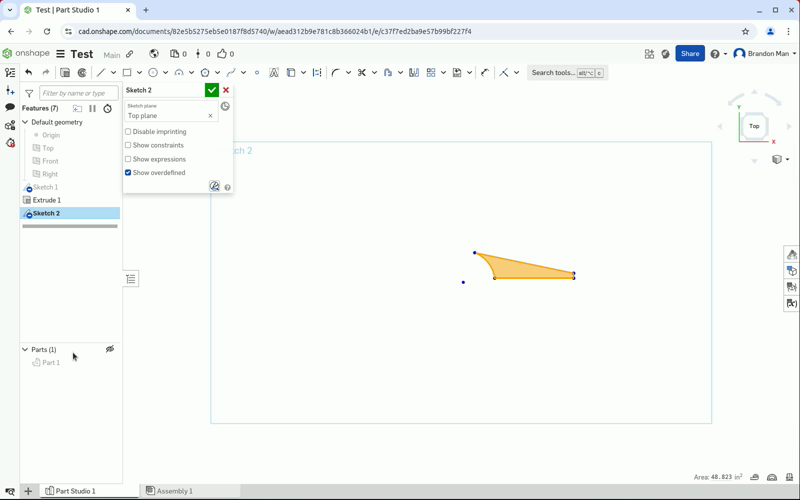
key(shift+e)
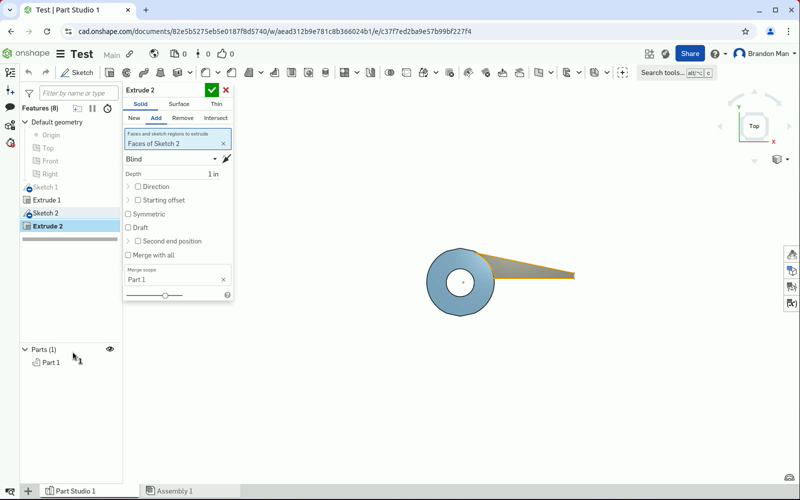
mouse_move(143, 106)
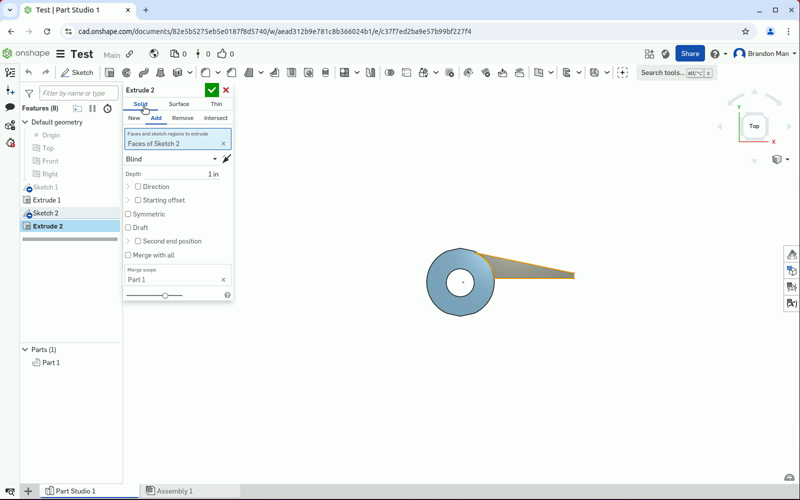
click(143, 106)
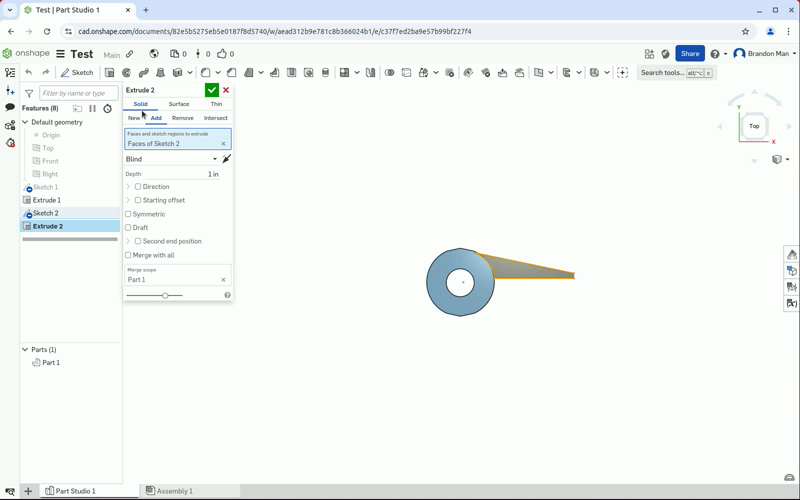
mouse_move(137, 120)
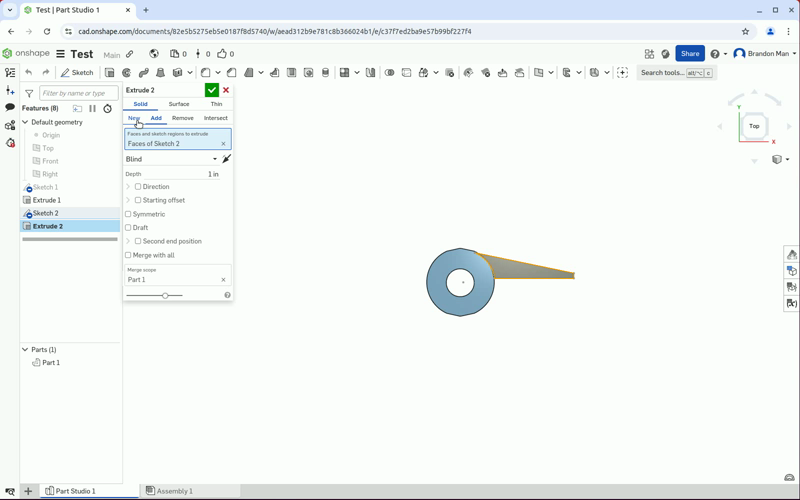
click(137, 120)
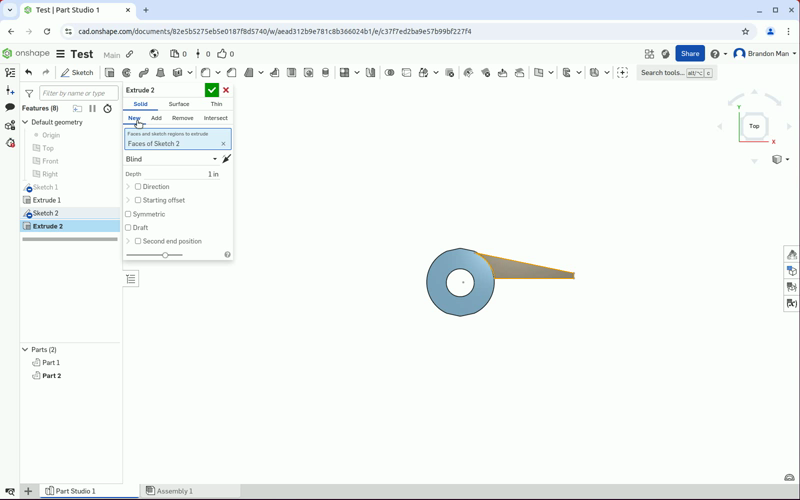
key(tab, 4)
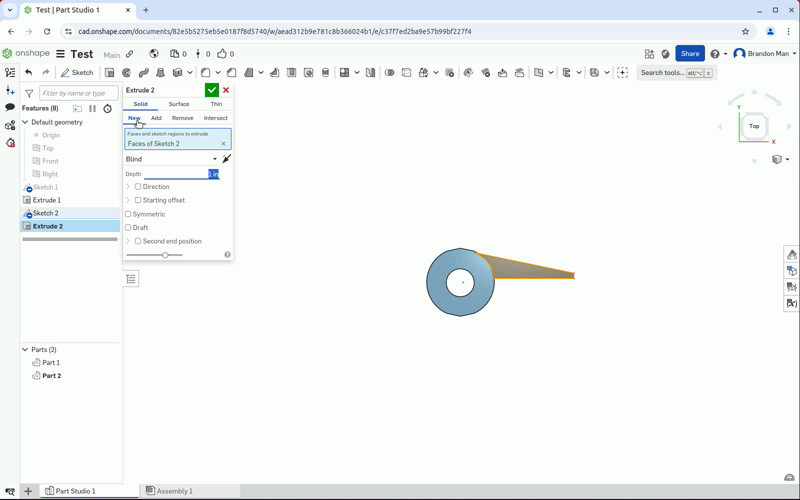
text(5.296)
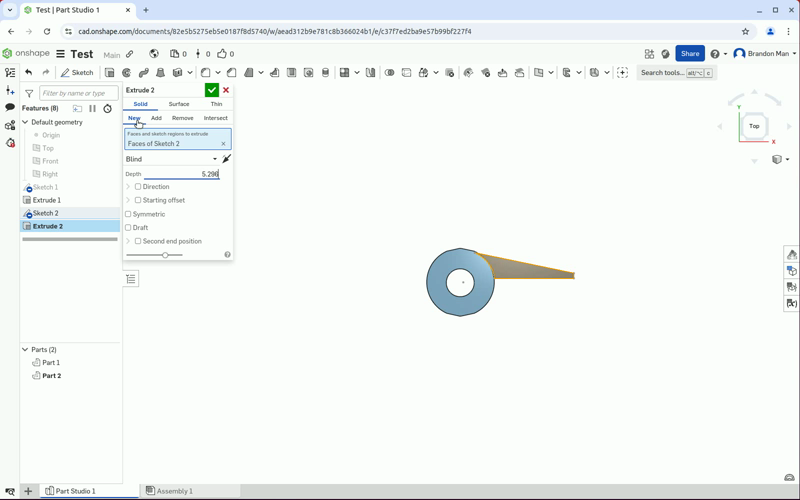
key(enter)
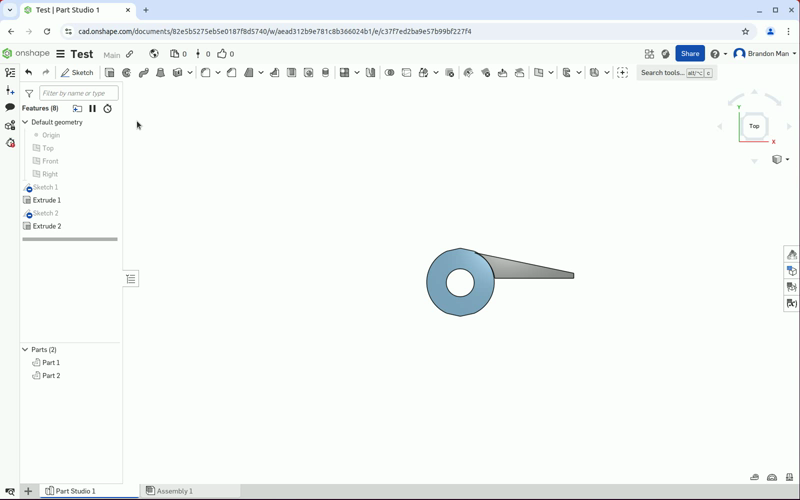
key(shift+h)
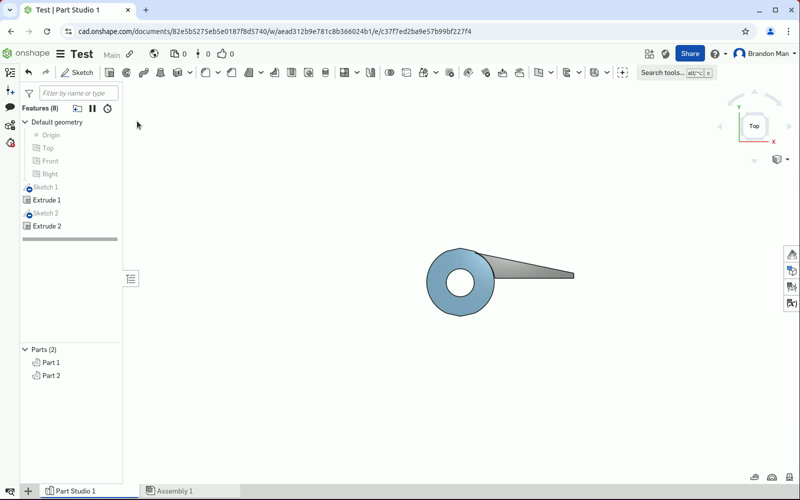
key(shift+h)
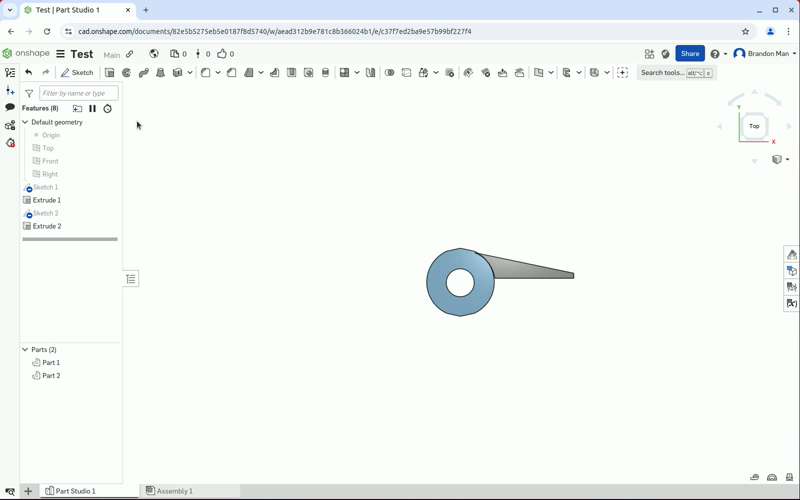
mouse_move(73, 189)
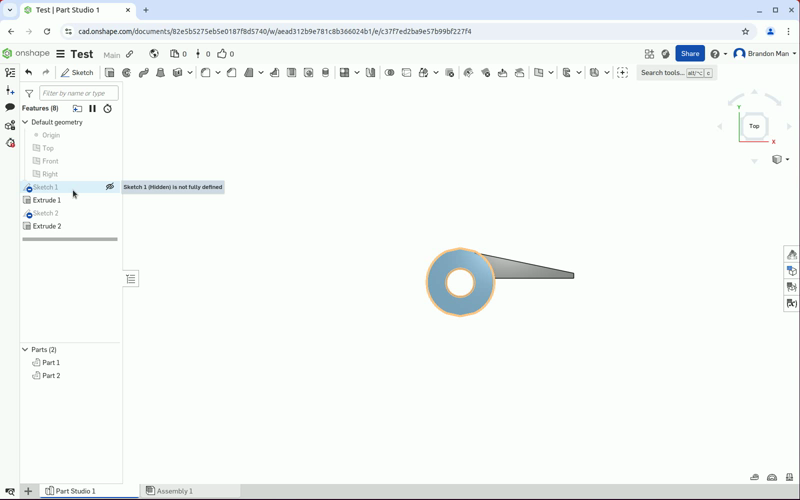
click(73, 189)
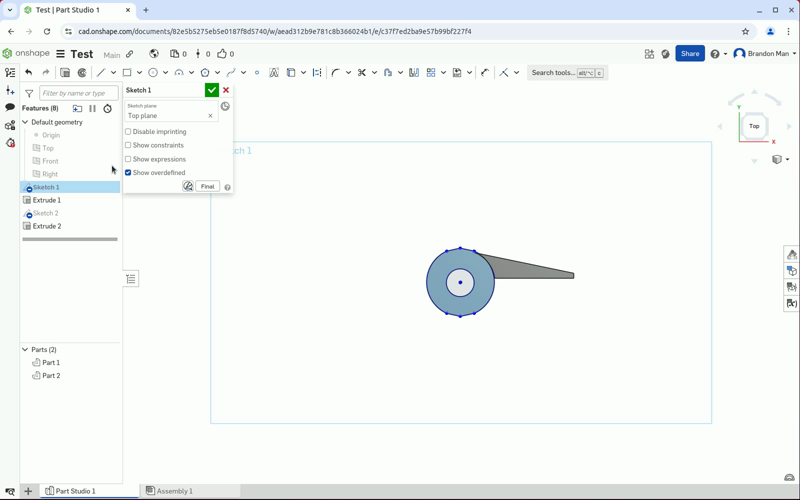
mouse_move(229, 92)
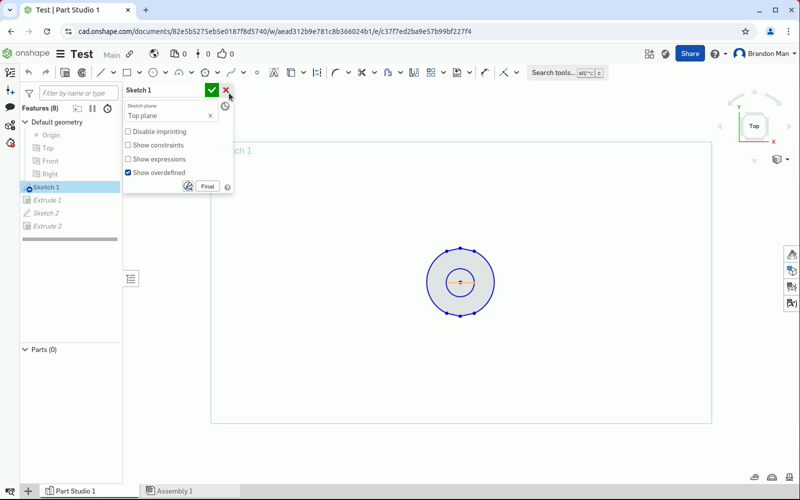
click(229, 92)
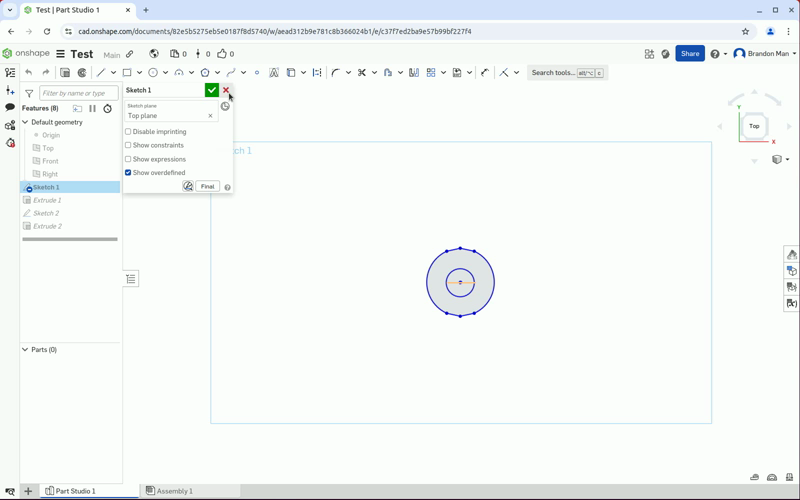
key(shift+s)
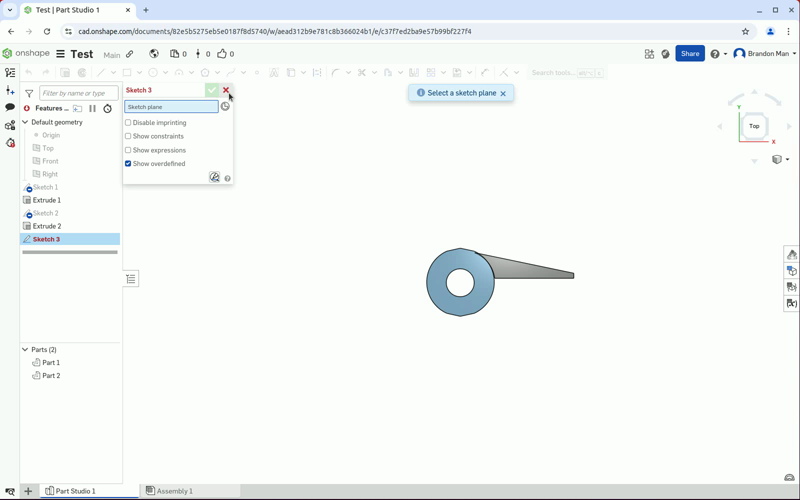
mouse_move(73, 150)
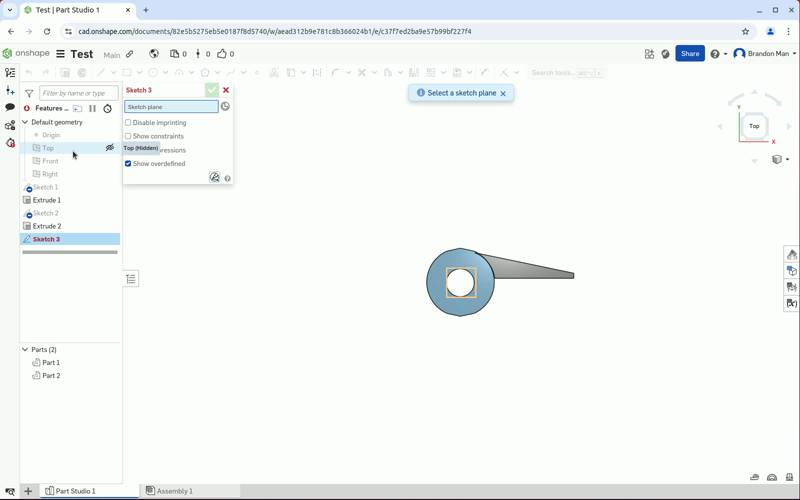
click(73, 150)
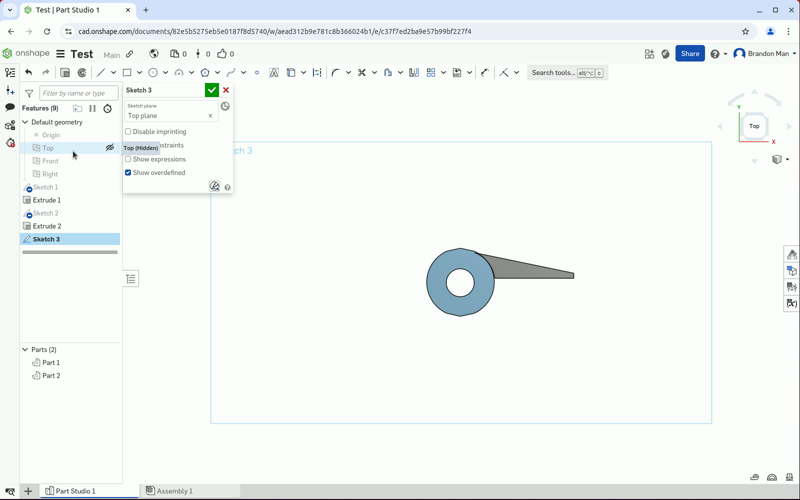
mouse_move(73, 352)
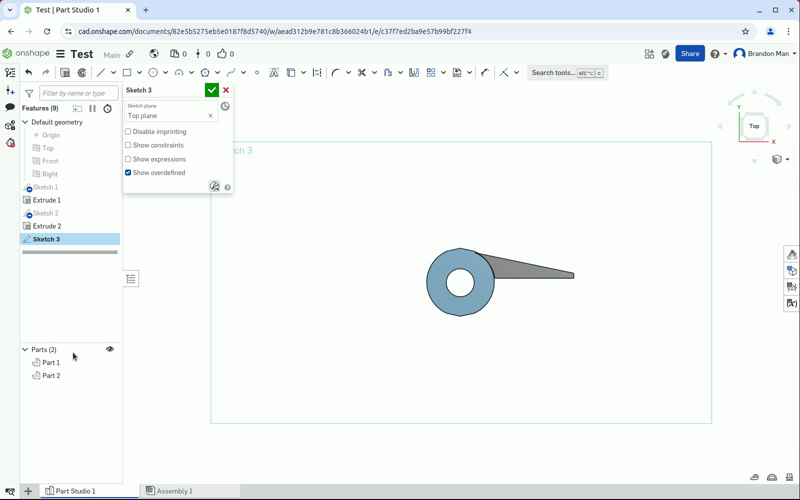
key(y)
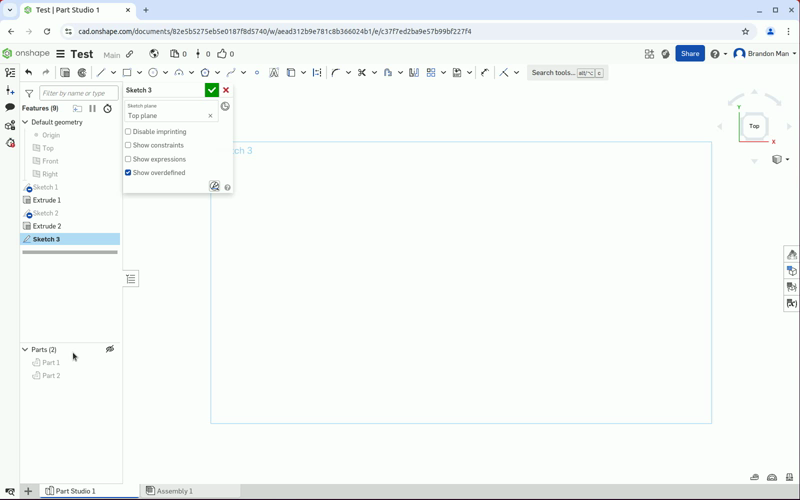
key(l)
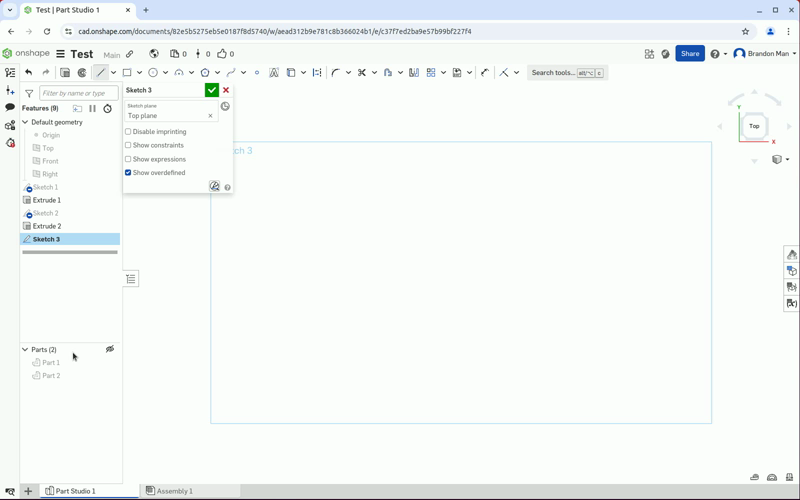
key_down(shift)
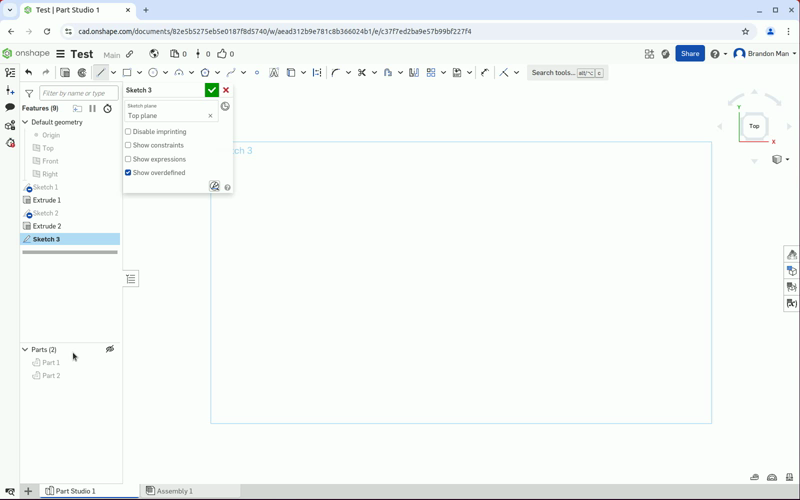
mouse_move(474, 313)
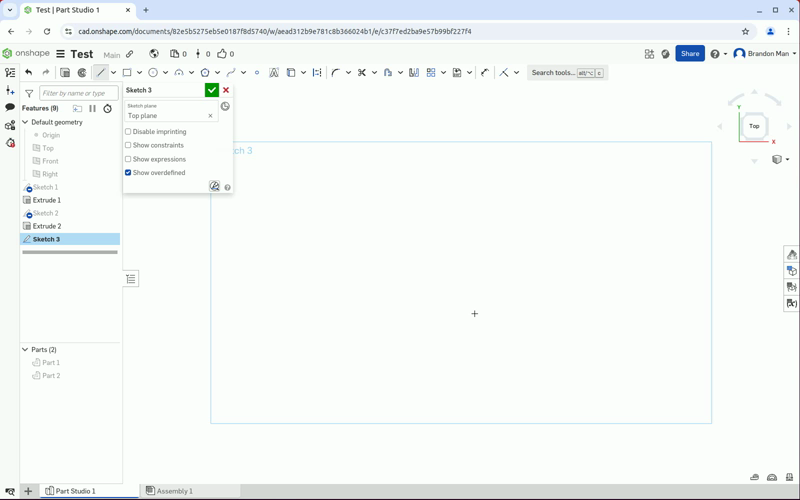
click(474, 313)
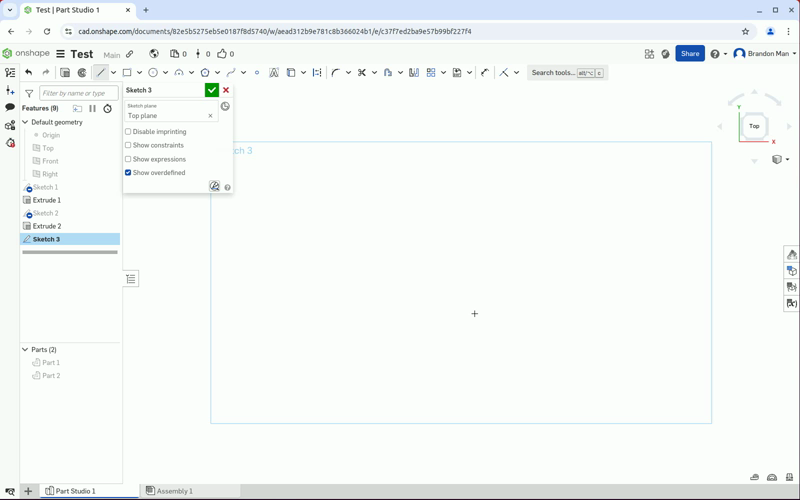
key_up(shift)
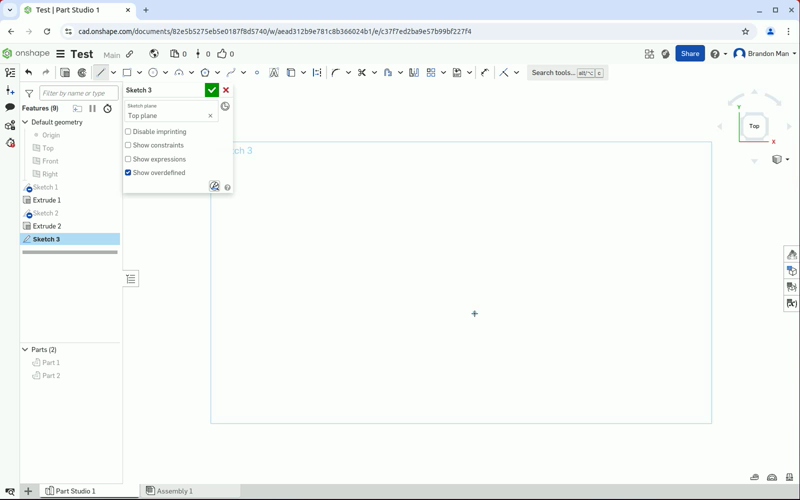
key_down(shift)
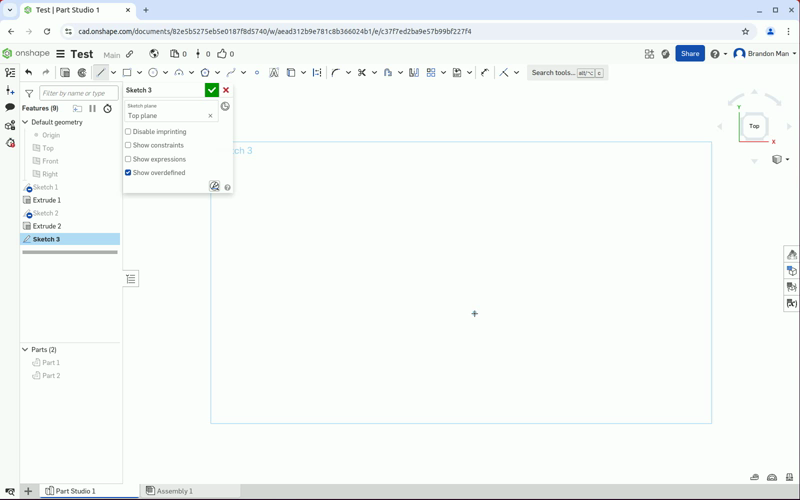
mouse_move(573, 292)
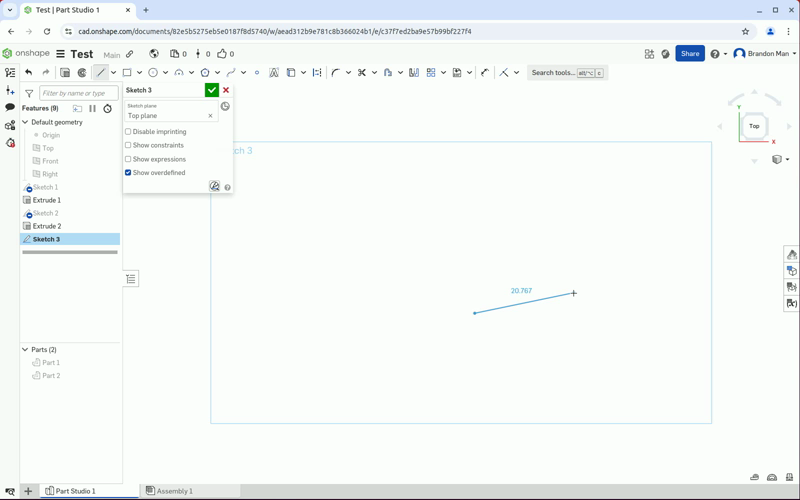
click(573, 292)
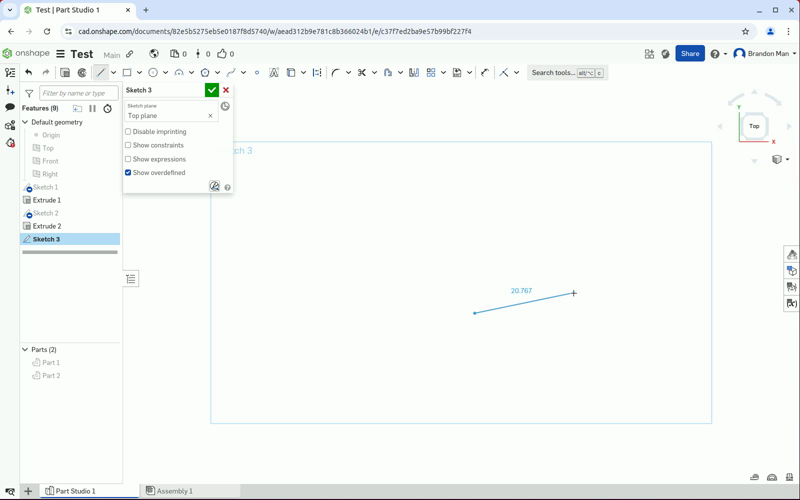
key_up(shift)
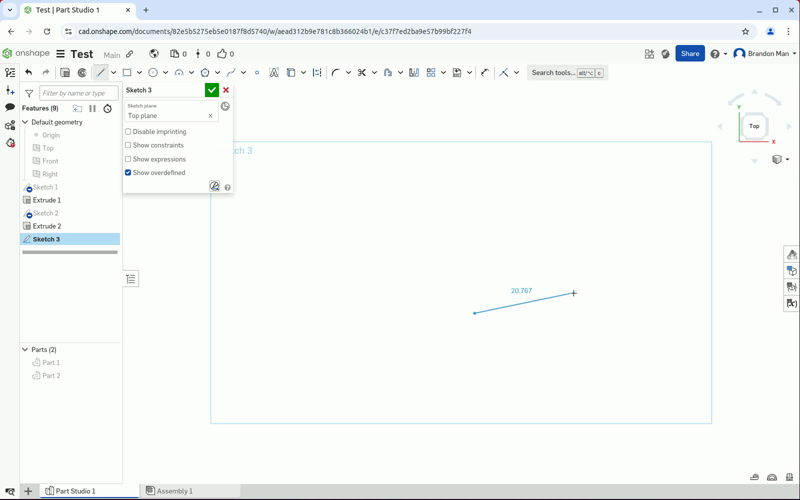
key_down(shift)
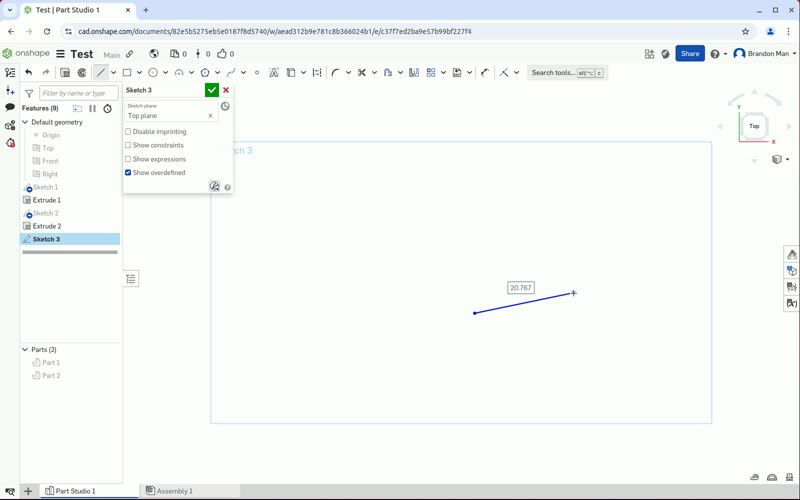
mouse_move(589, 292)
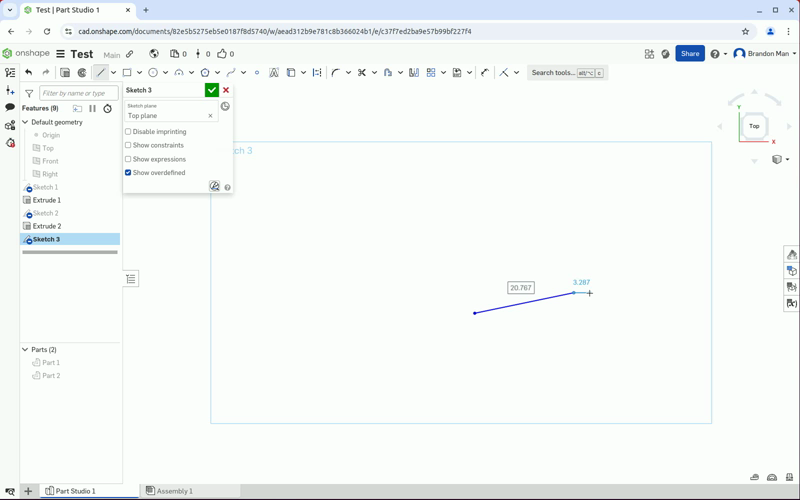
mouse_move(573, 287)
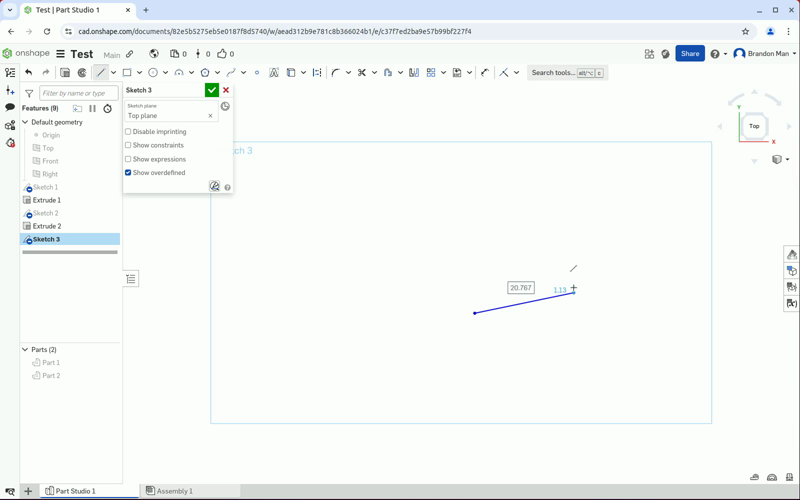
scroll(6)
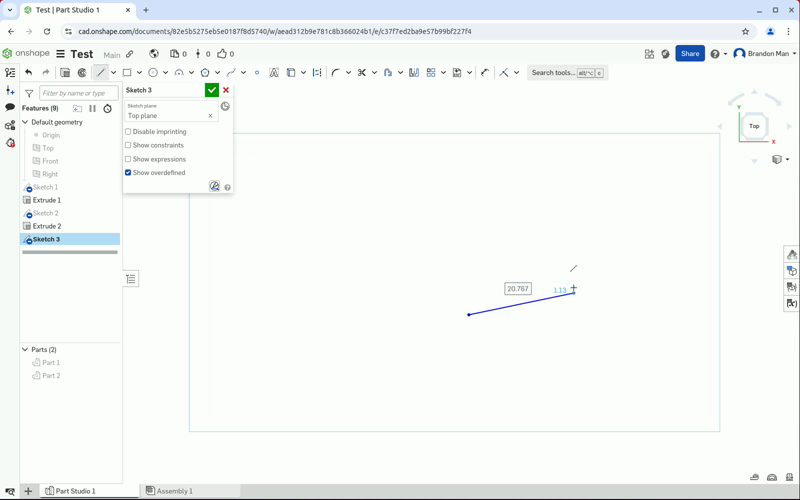
scroll(6)
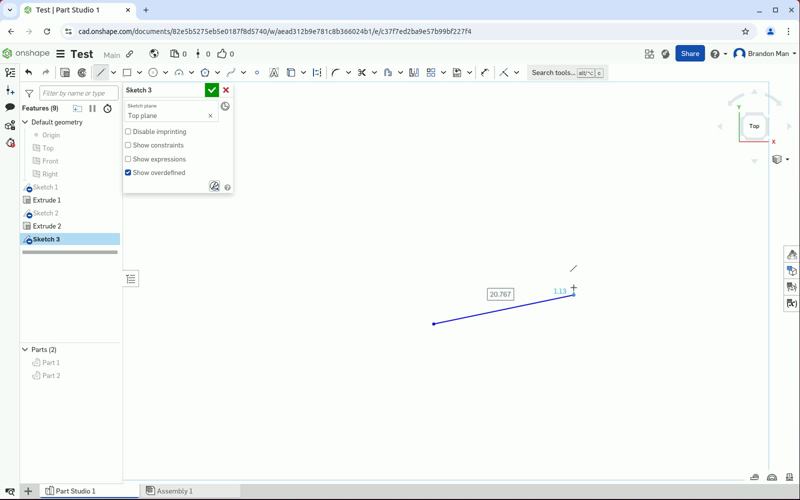
scroll(6)
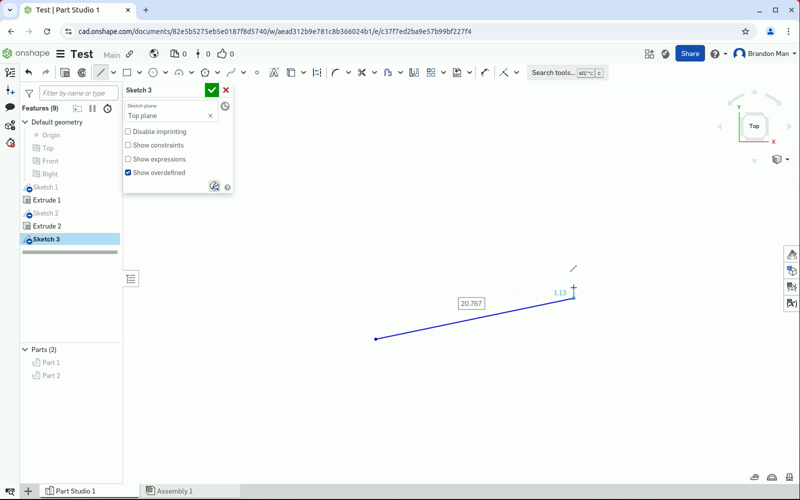
scroll(6)
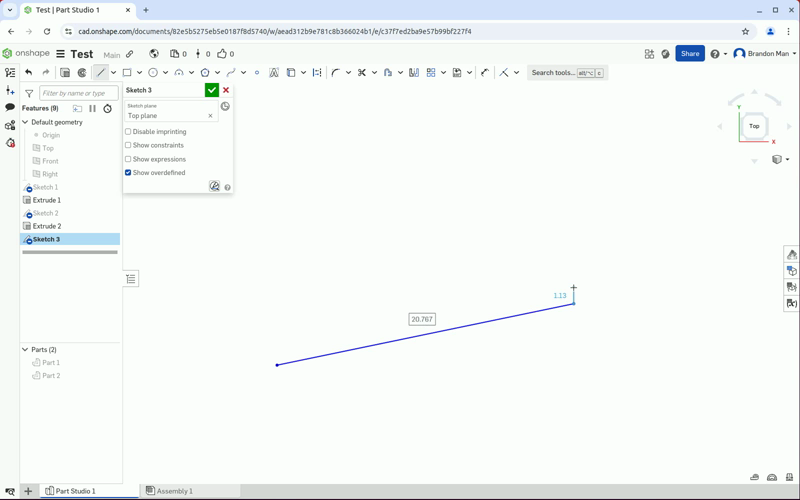
scroll(6)
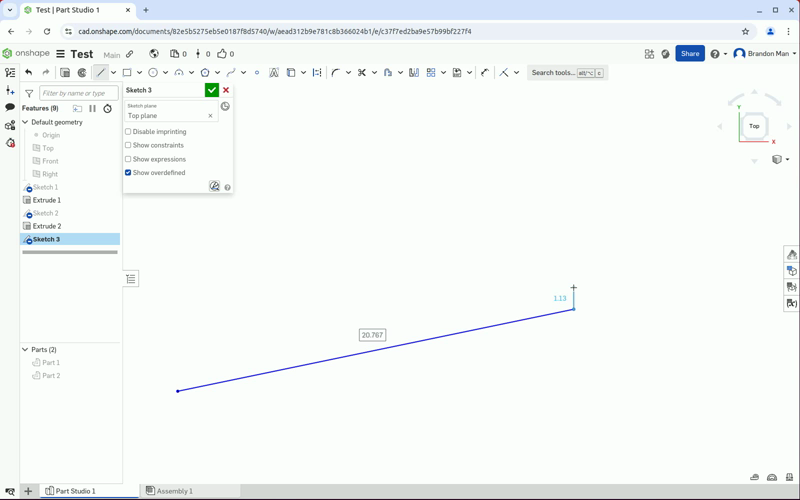
scroll(6)
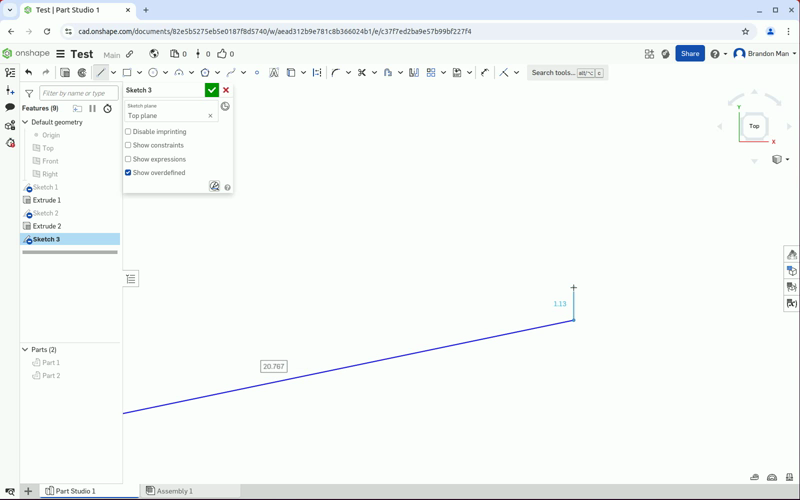
scroll(6)
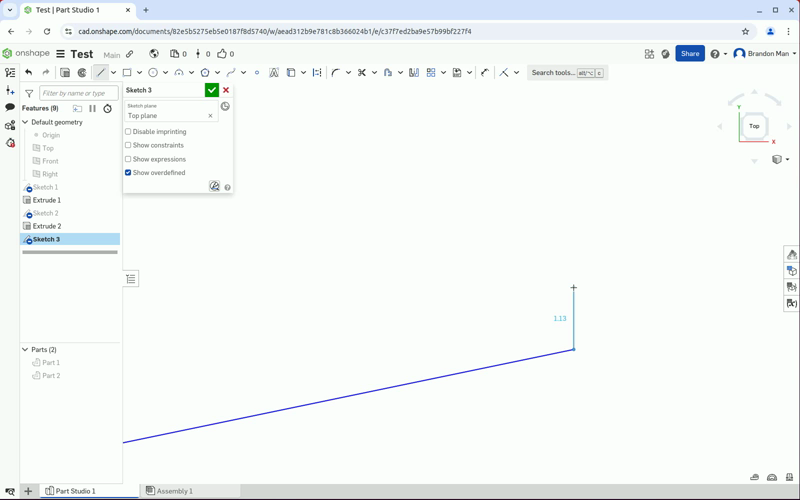
click(573, 287)
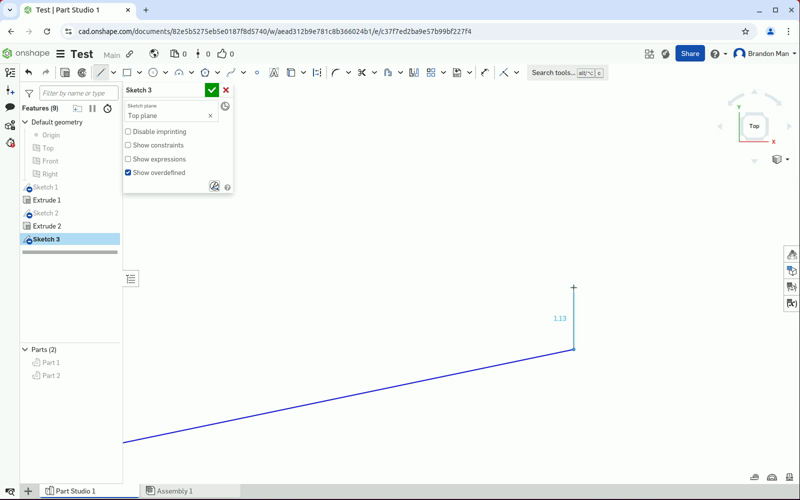
scroll(-6)
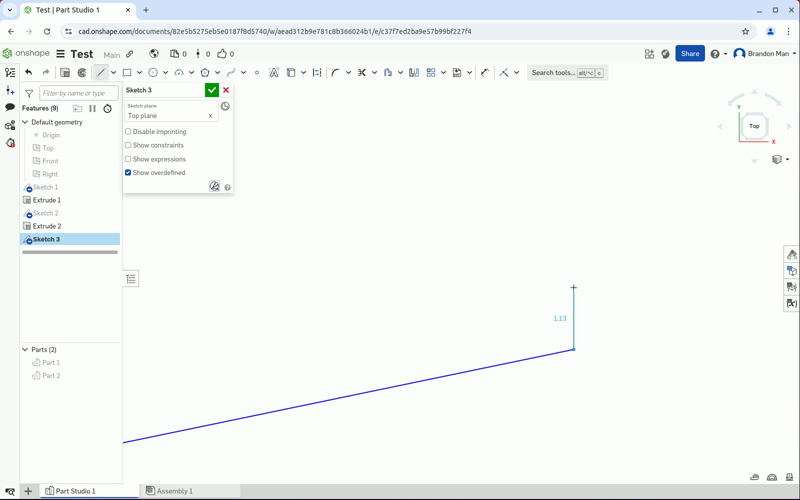
scroll(-6)
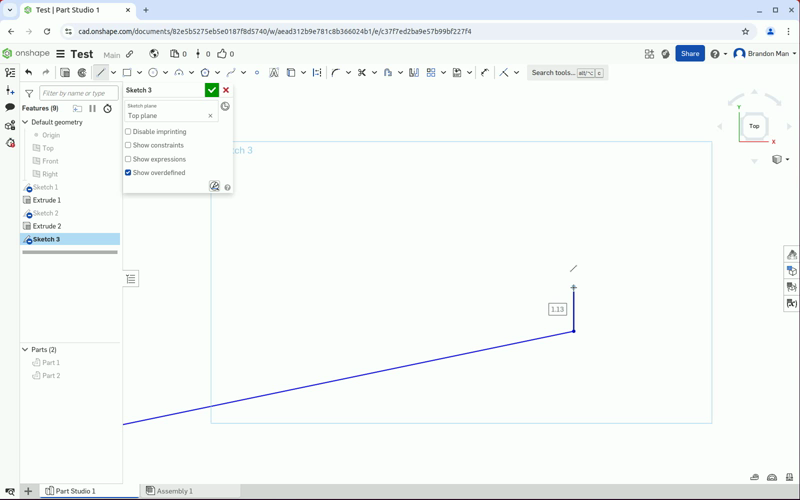
scroll(-6)
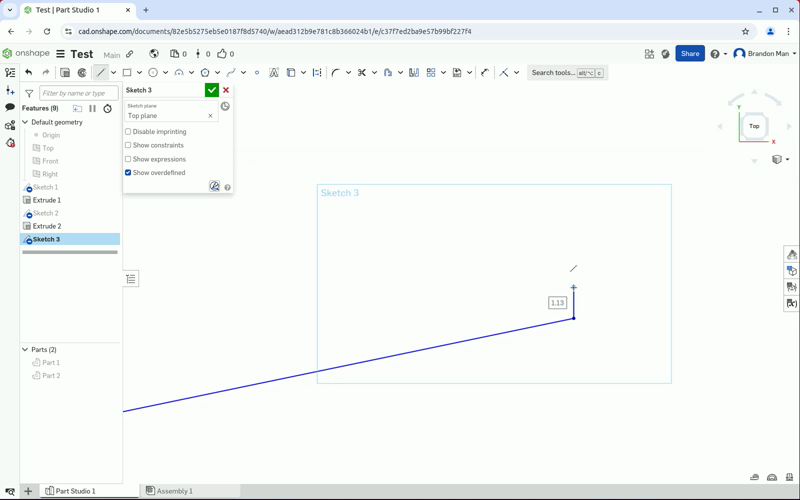
scroll(-6)
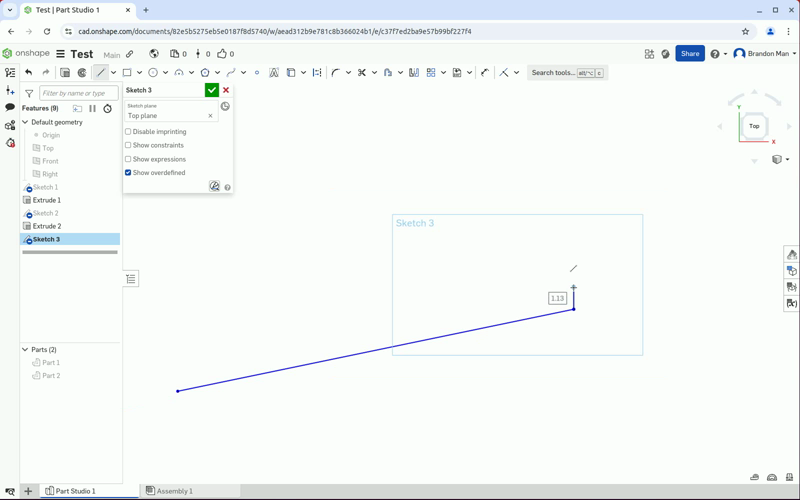
scroll(-6)
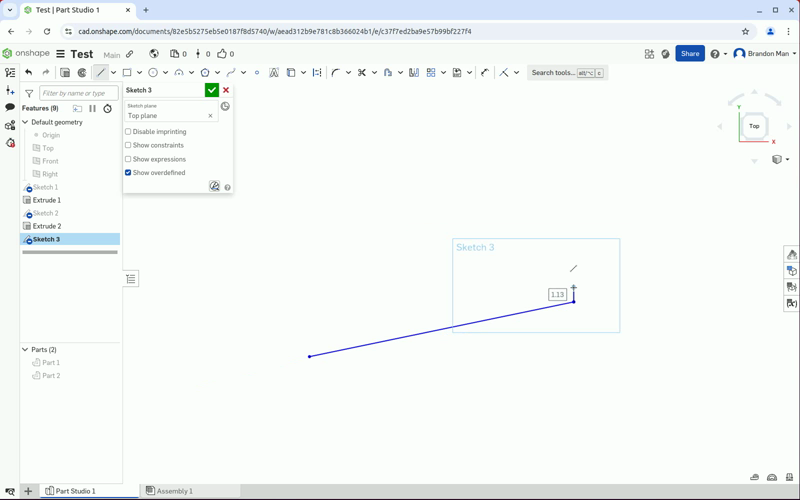
scroll(-6)
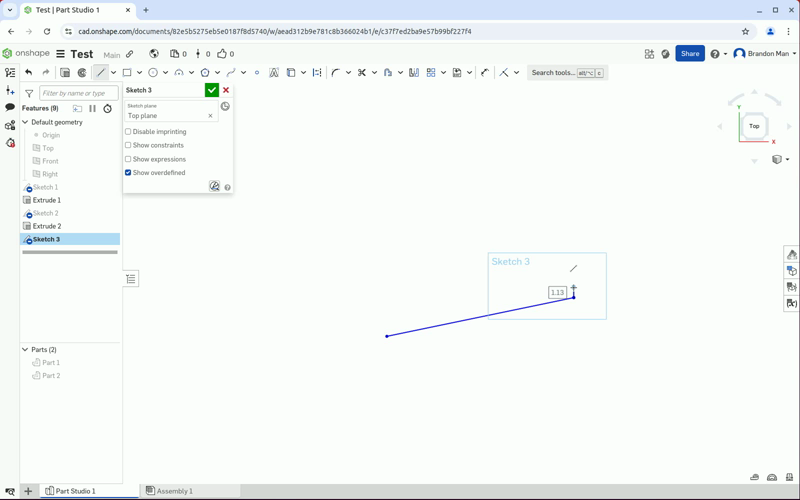
scroll(-6)
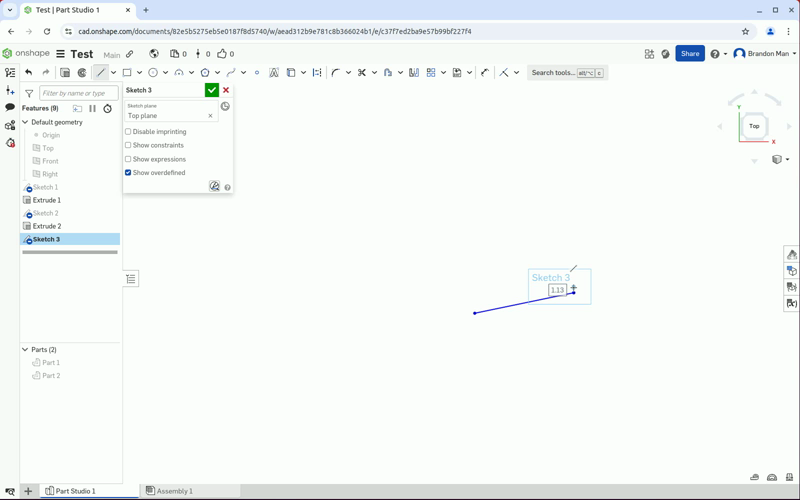
key_up(shift)
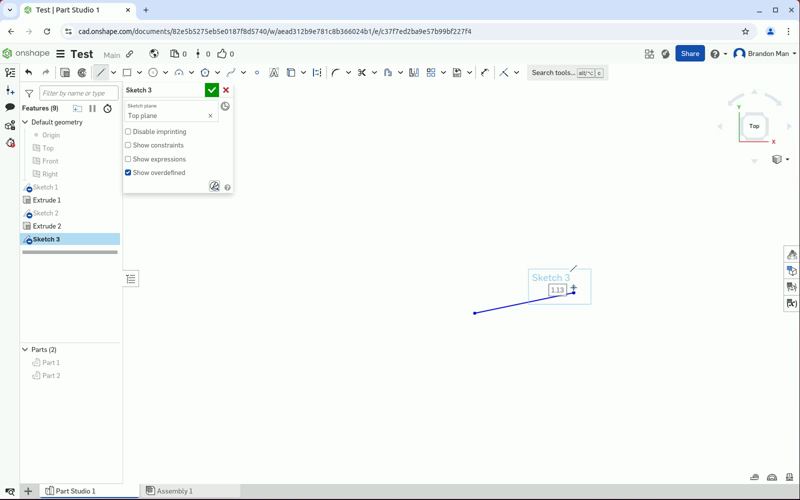
key_down(shift)
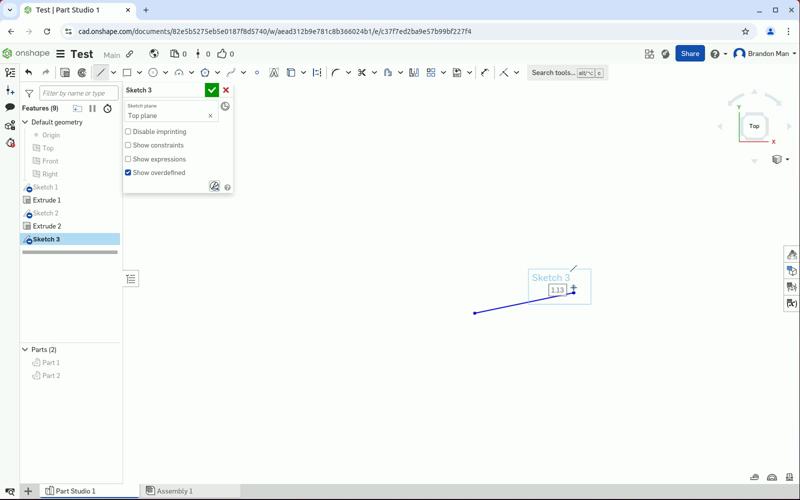
mouse_move(494, 287)
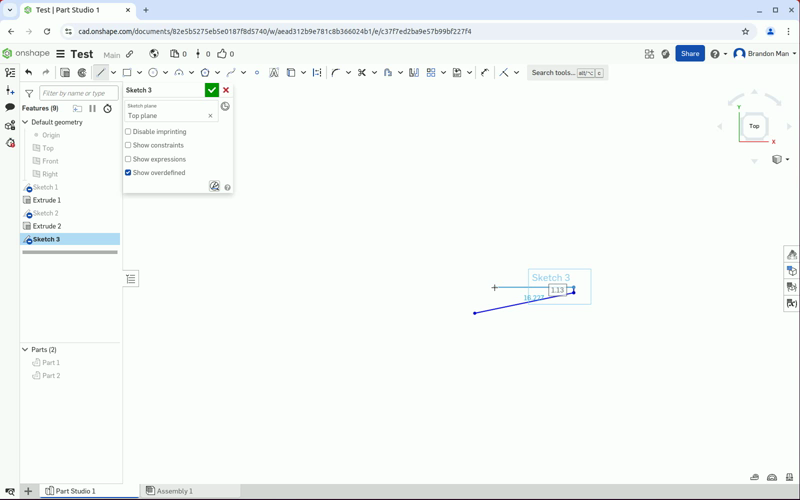
click(494, 287)
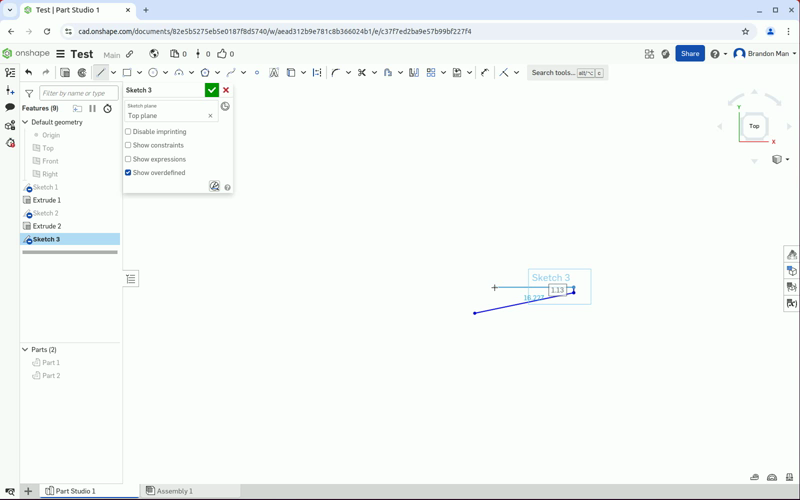
key_up(shift)
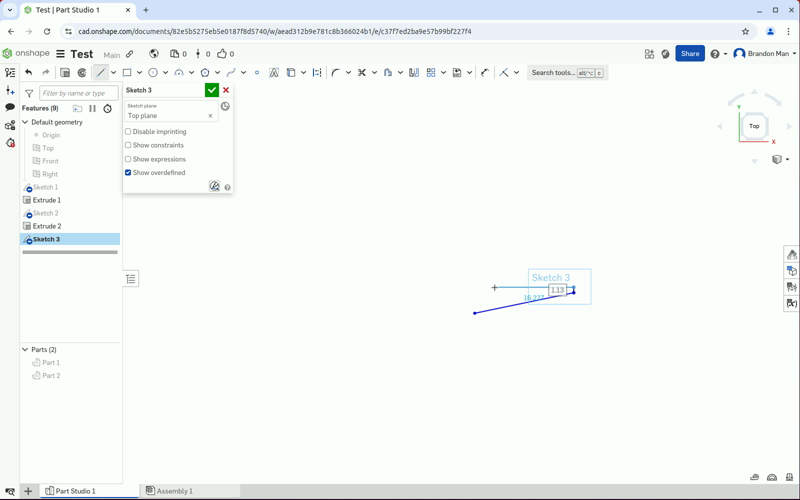
key(esc)
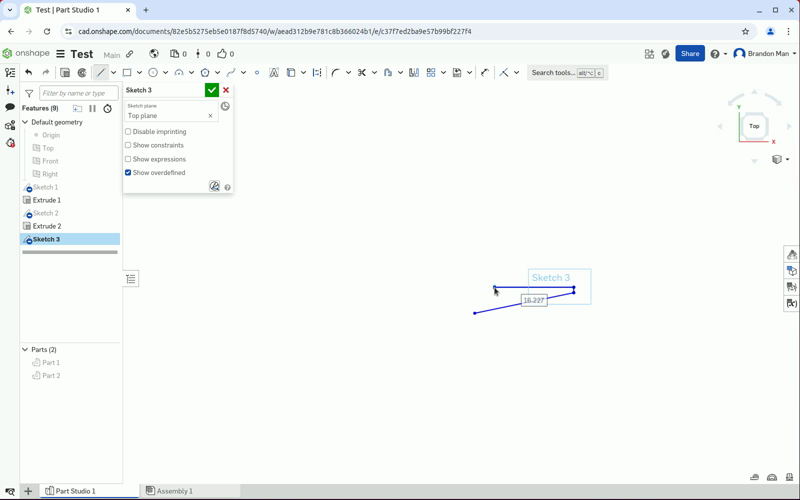
key(a)
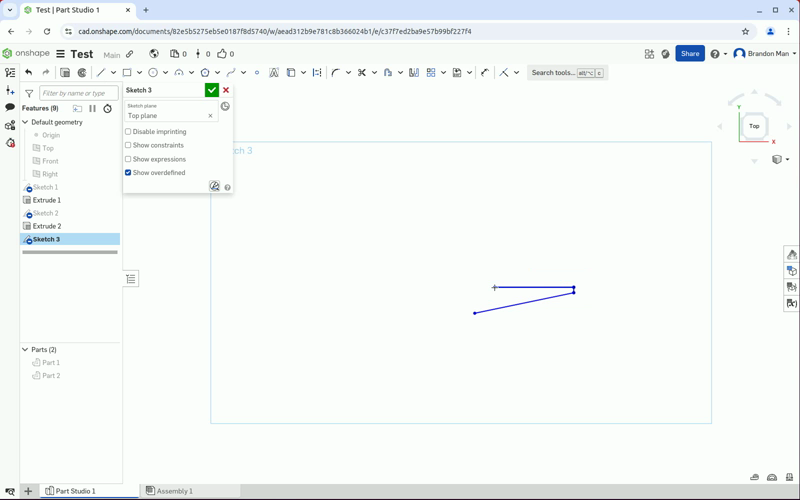
mouse_move(494, 287)
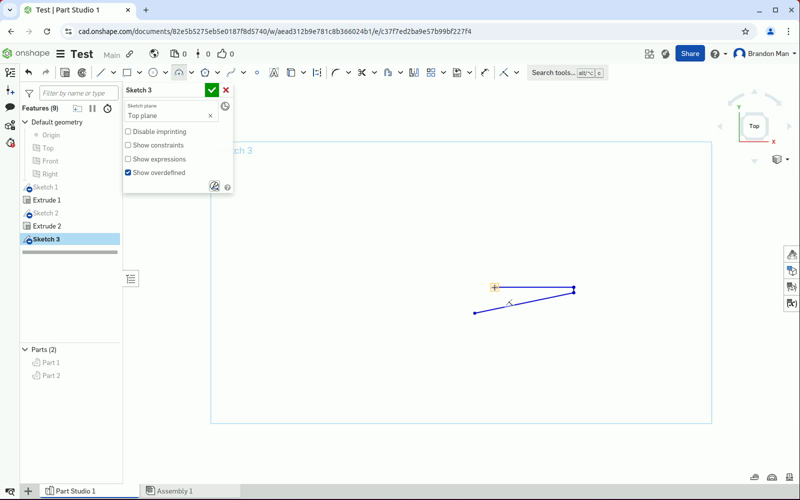
click(494, 287)
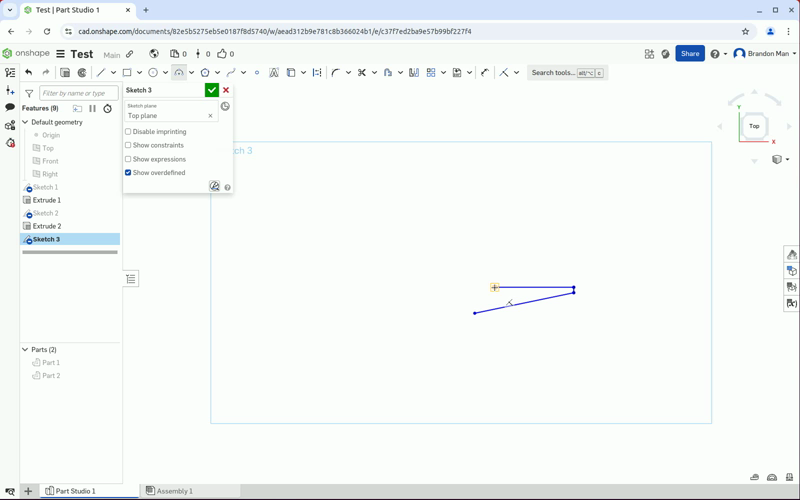
mouse_move(474, 313)
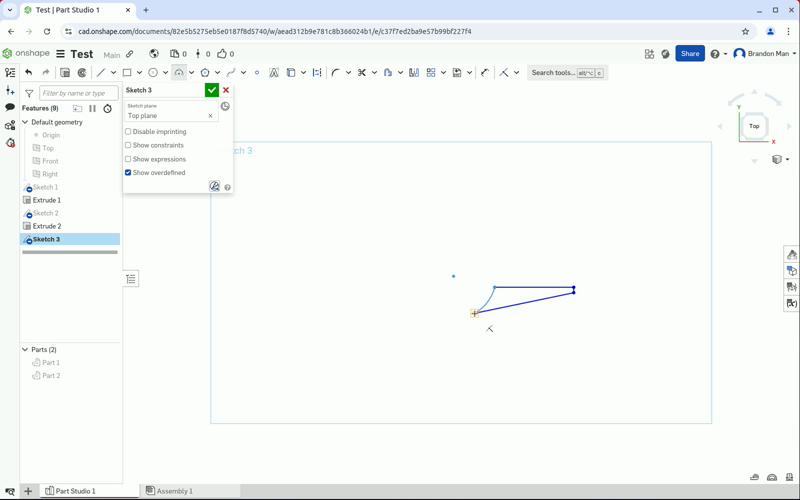
click(474, 313)
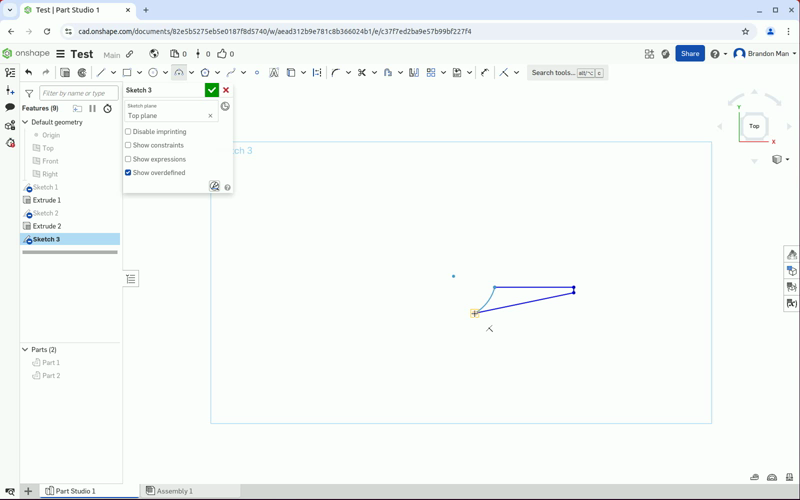
key_down(shift)
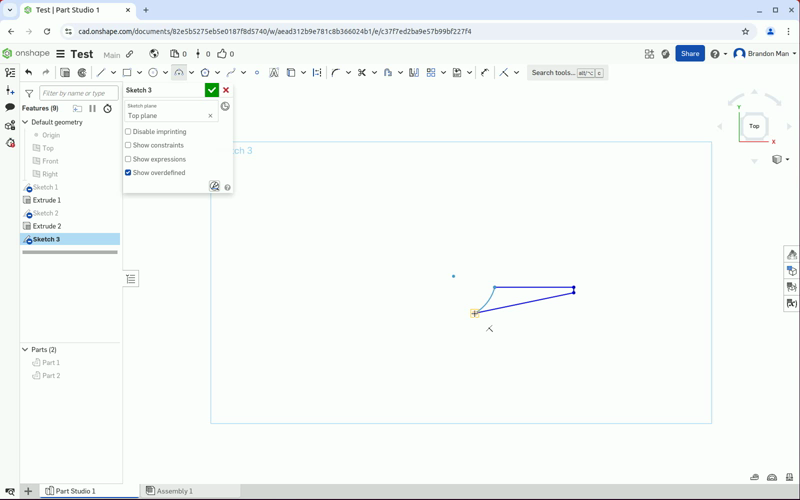
mouse_move(488, 303)
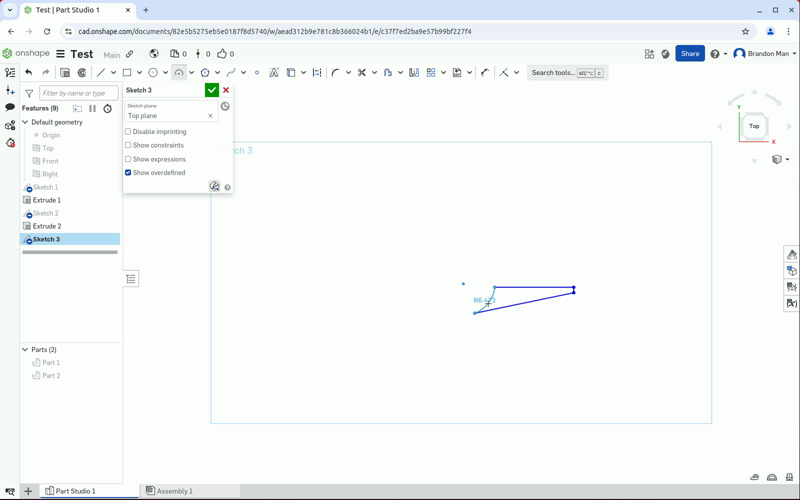
click(488, 303)
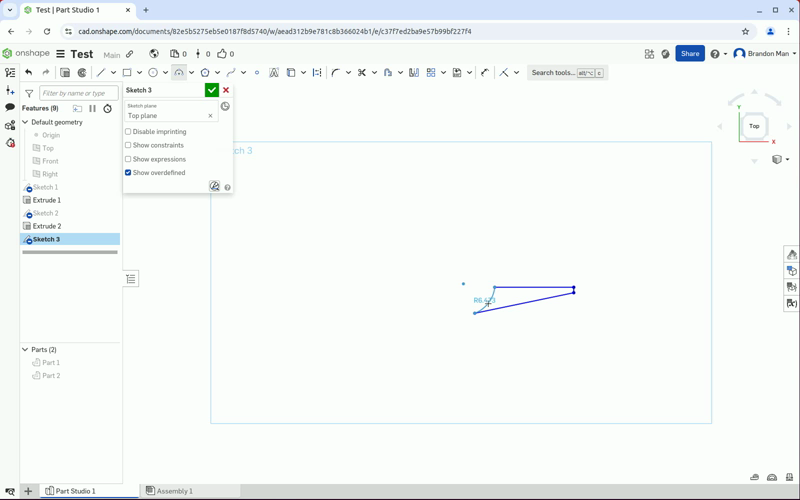
key_up(shift)
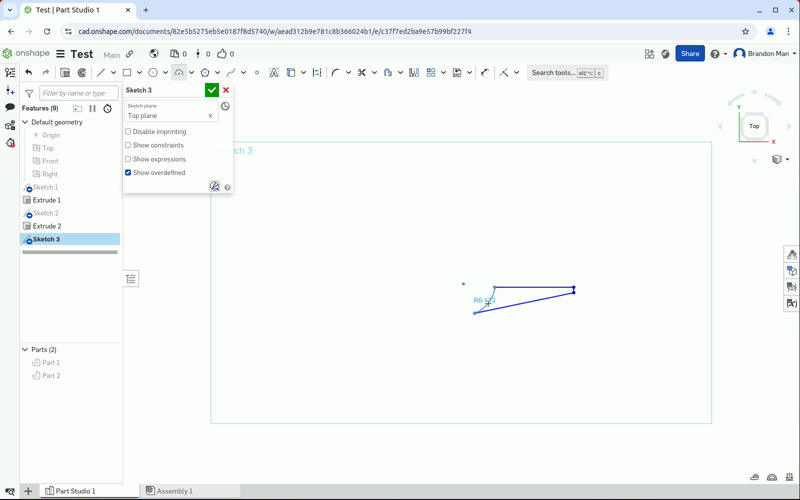
key(esc)
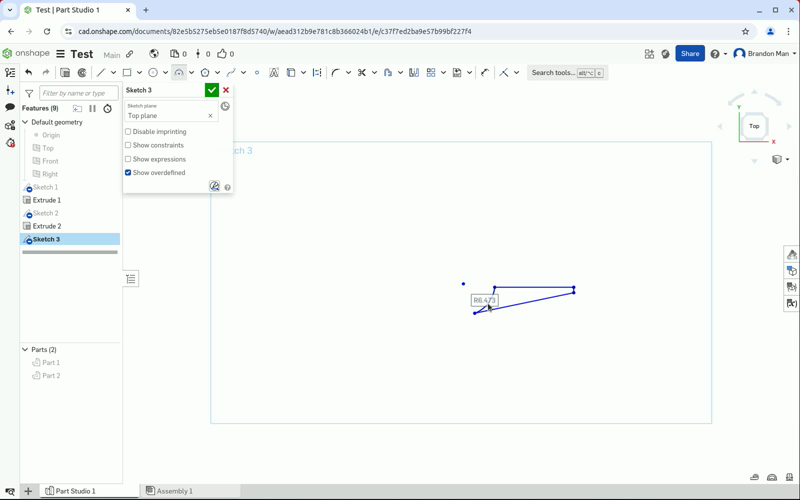
mouse_move(518, 296)
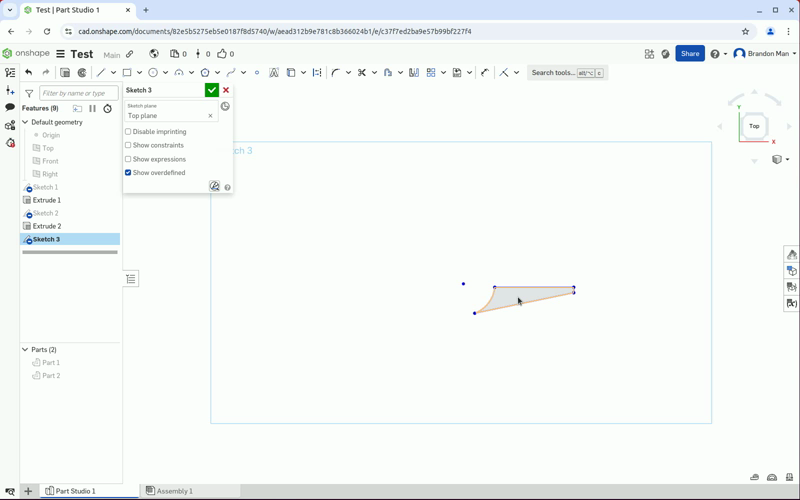
scroll(6)
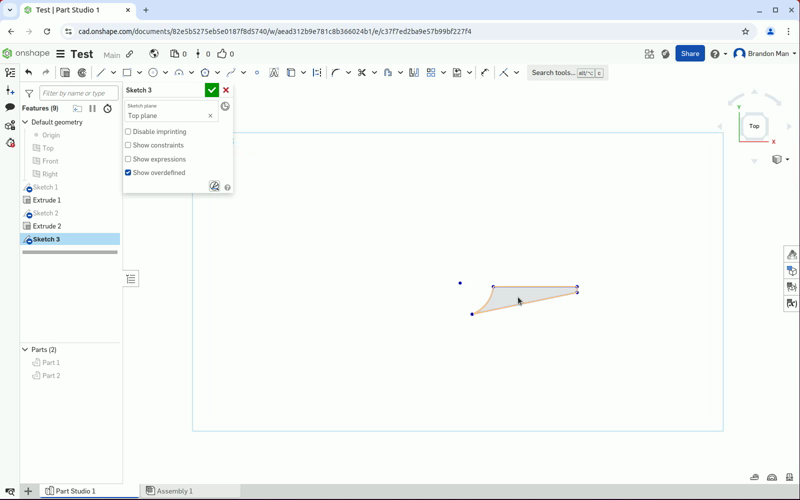
scroll(6)
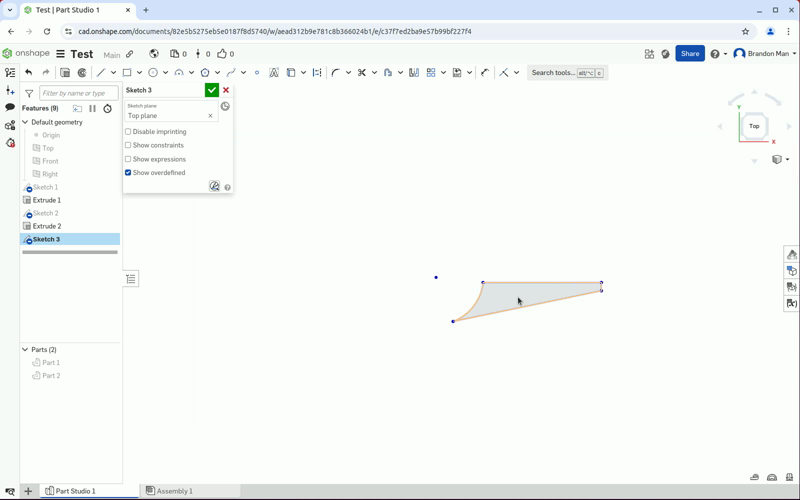
scroll(6)
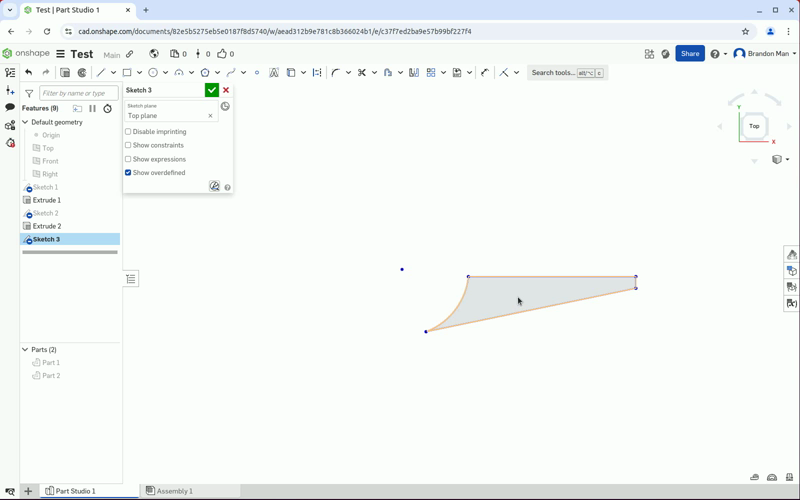
scroll(6)
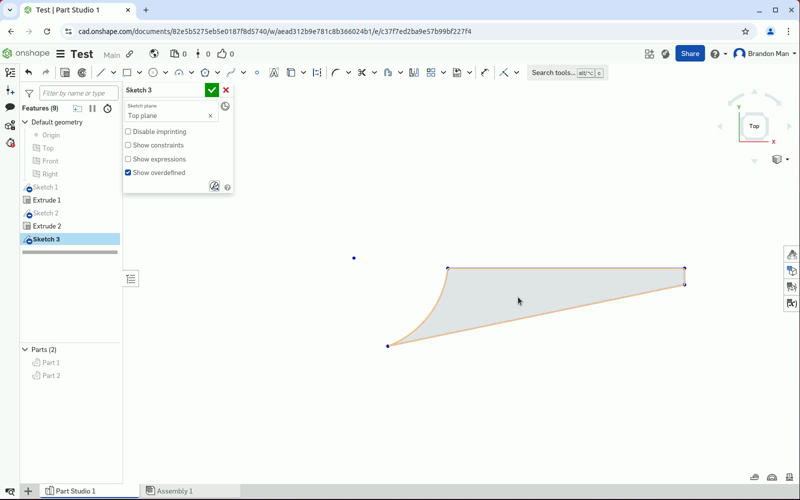
scroll(6)
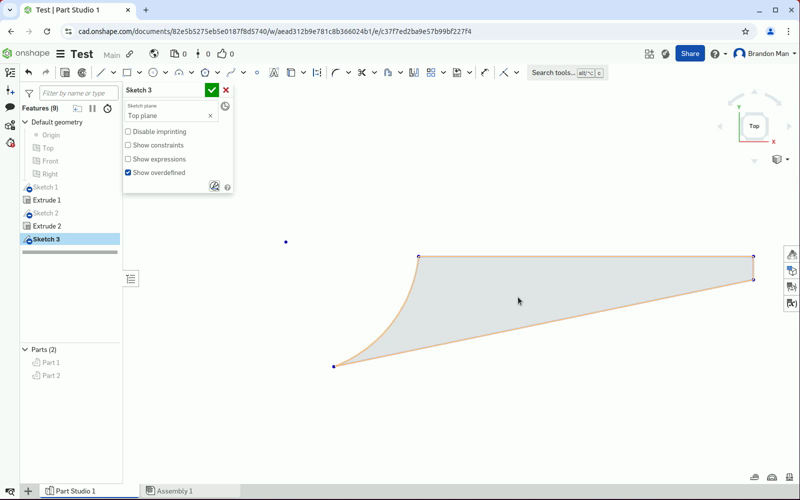
scroll(6)
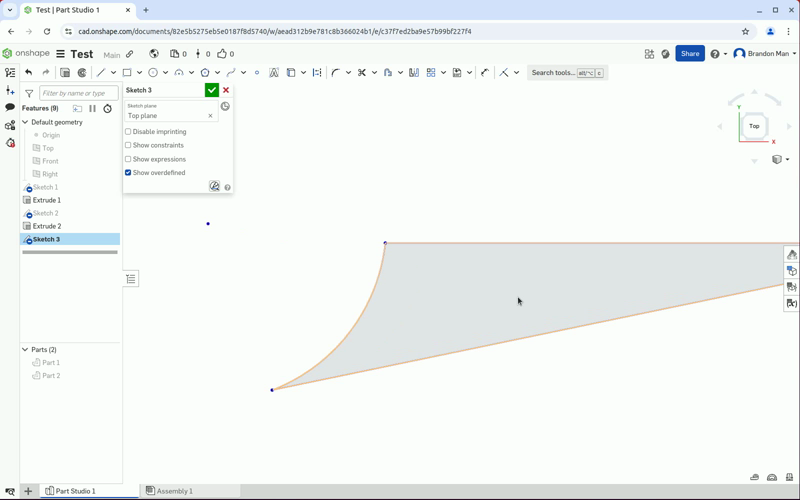
scroll(6)
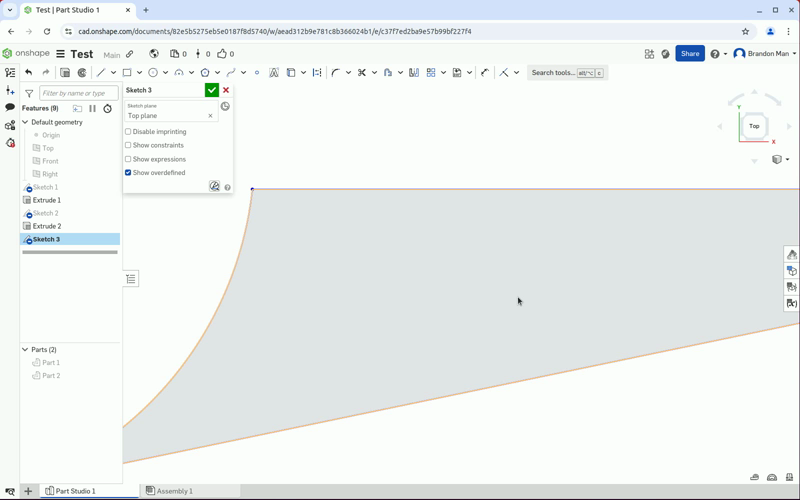
click(518, 296)
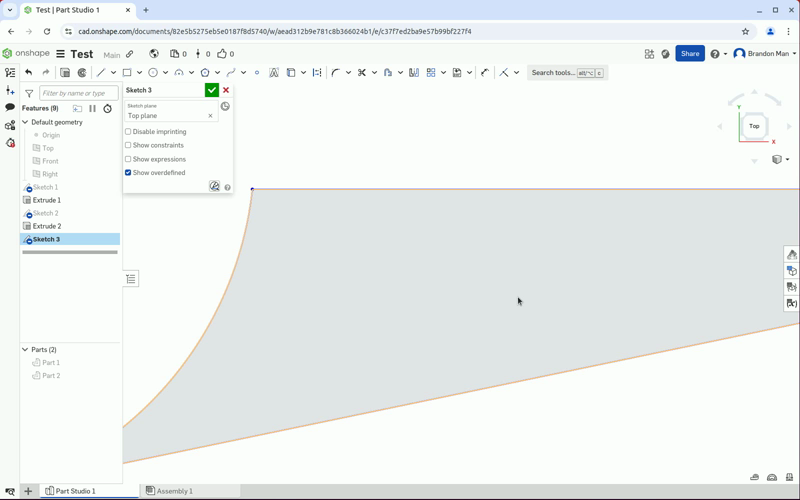
scroll(-6)
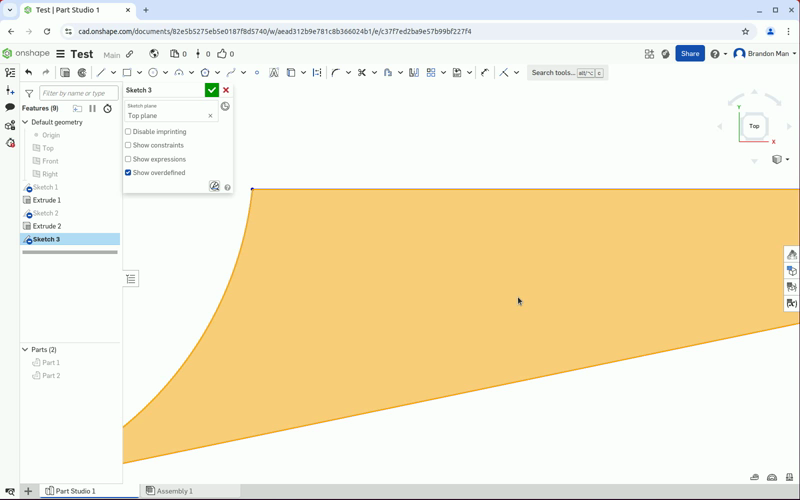
scroll(-6)
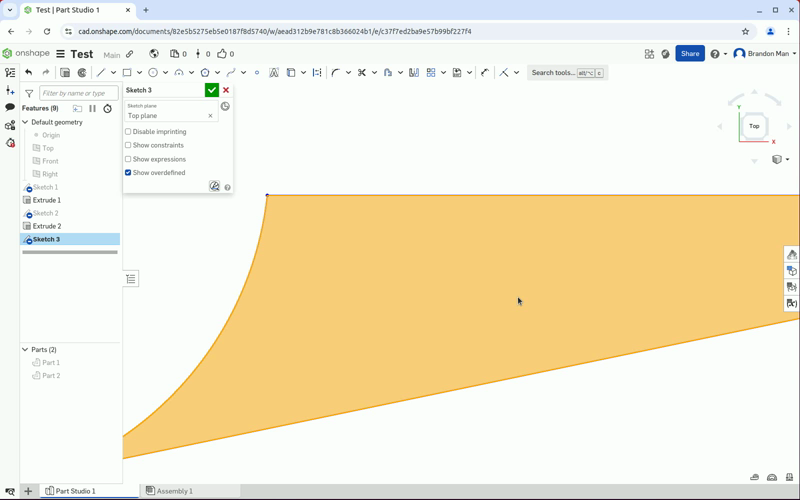
scroll(-6)
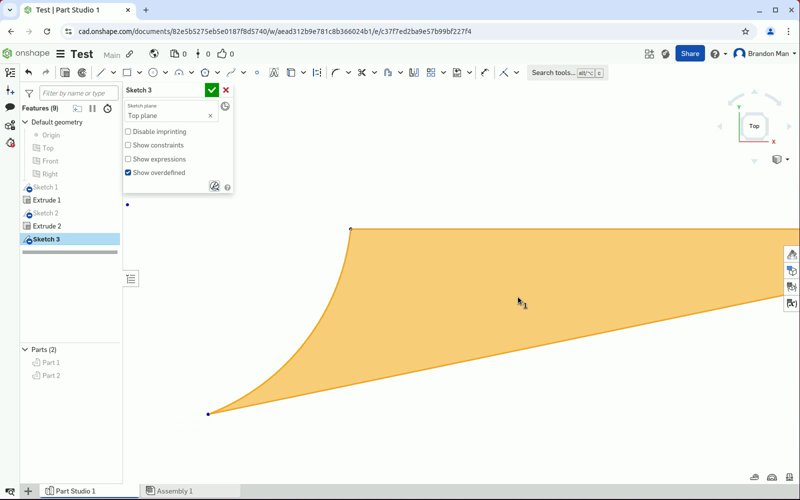
scroll(-6)
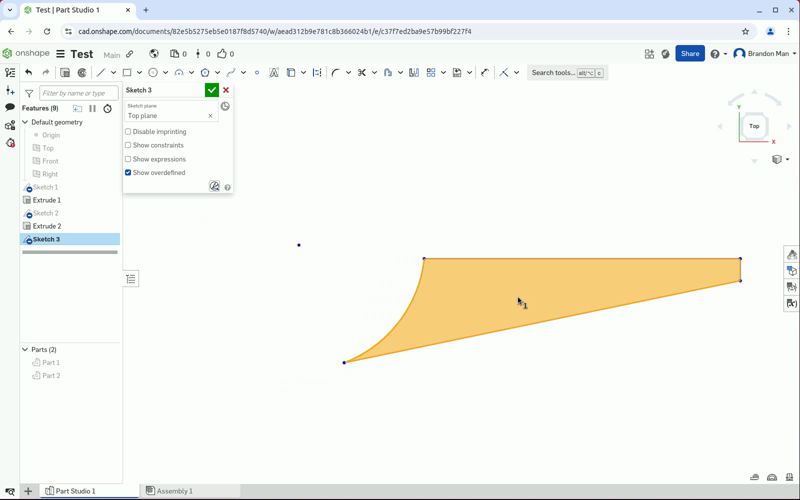
scroll(-6)
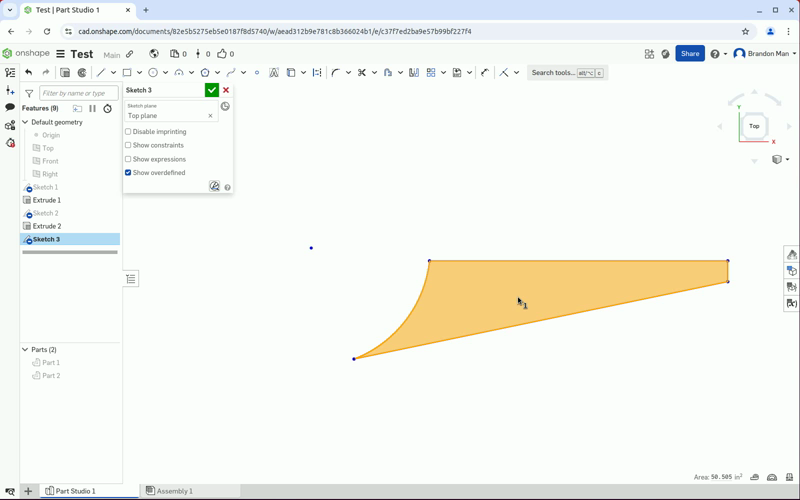
scroll(-6)
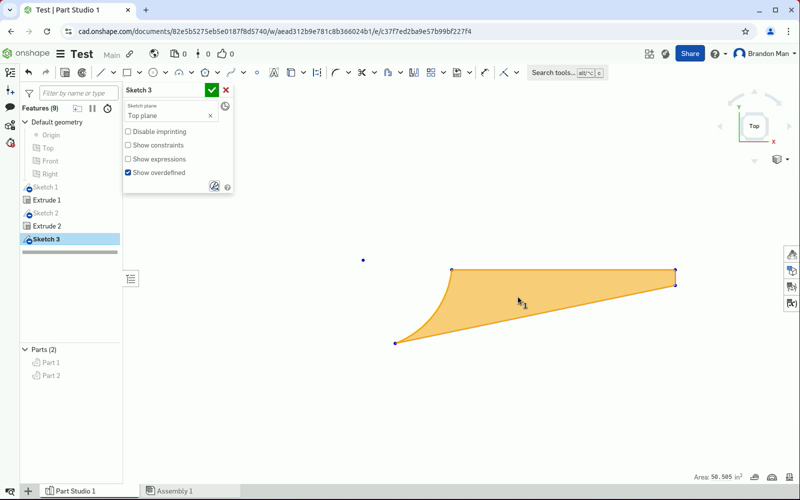
scroll(-6)
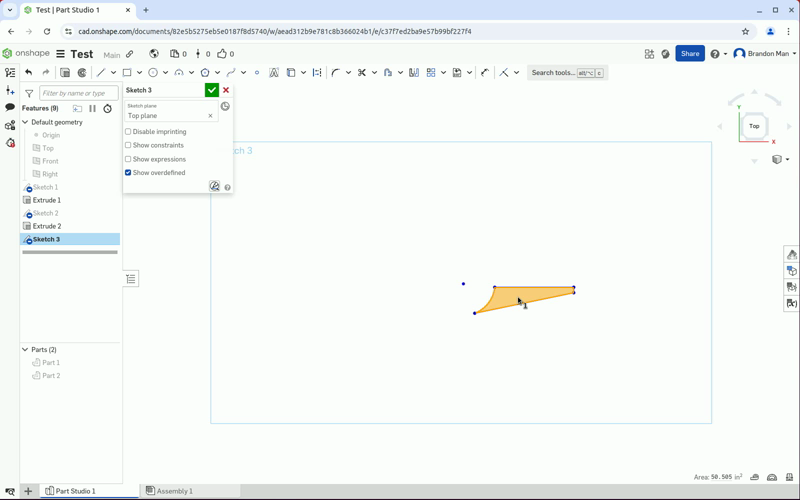
mouse_move(73, 352)
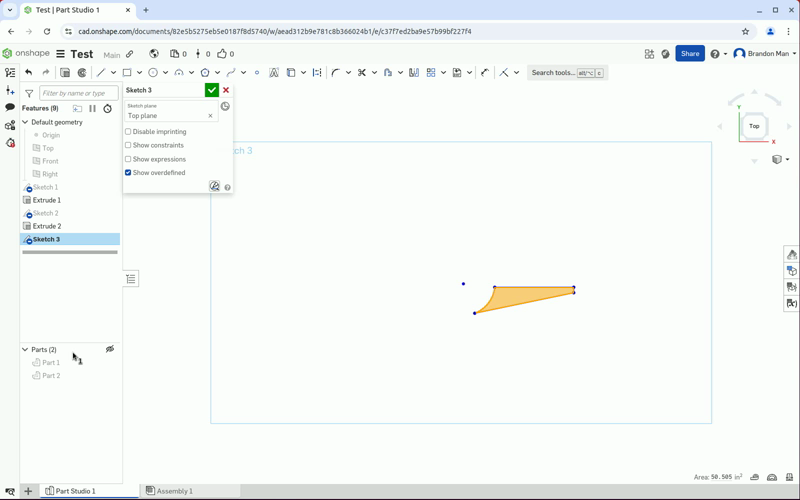
key(shift+y)
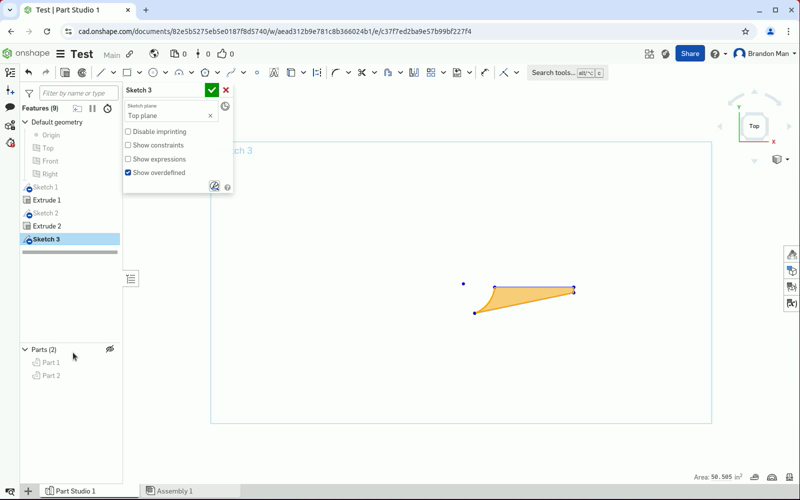
key(shift+e)
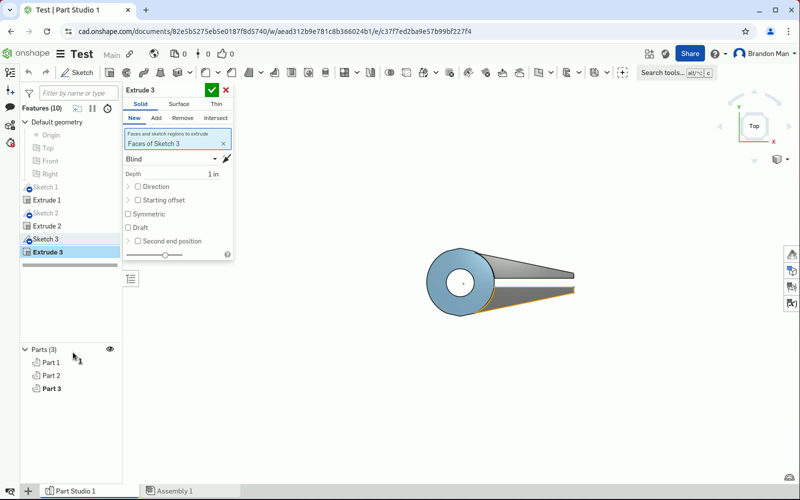
mouse_move(143, 106)
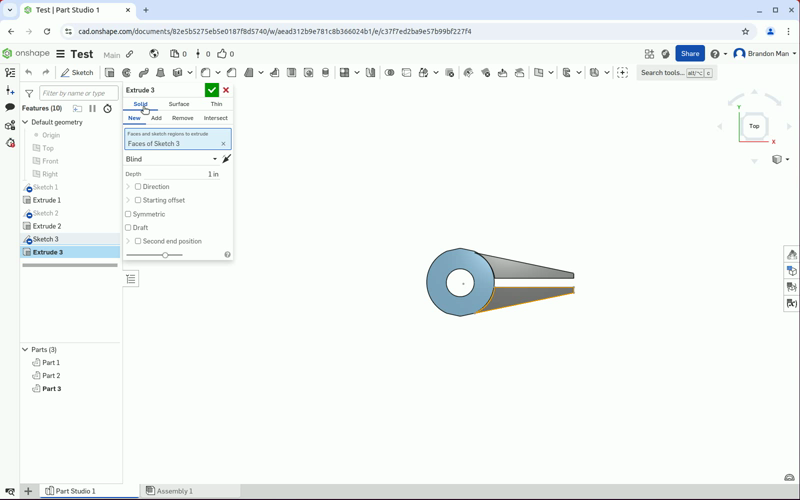
click(143, 106)
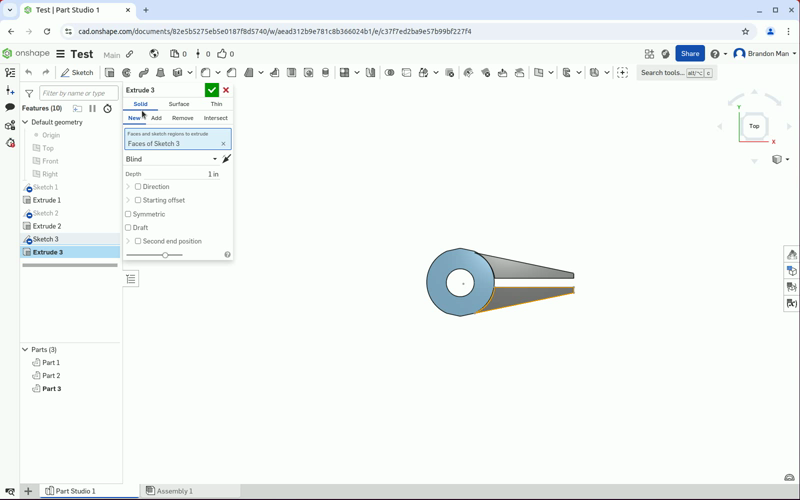
mouse_move(137, 120)
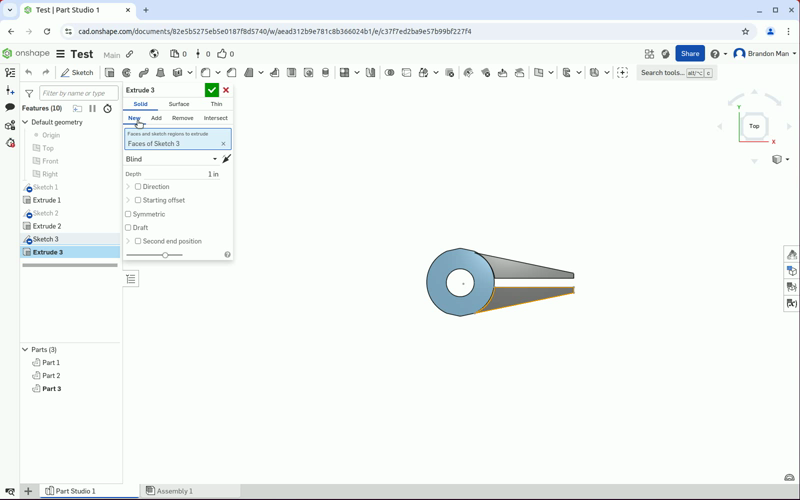
click(137, 120)
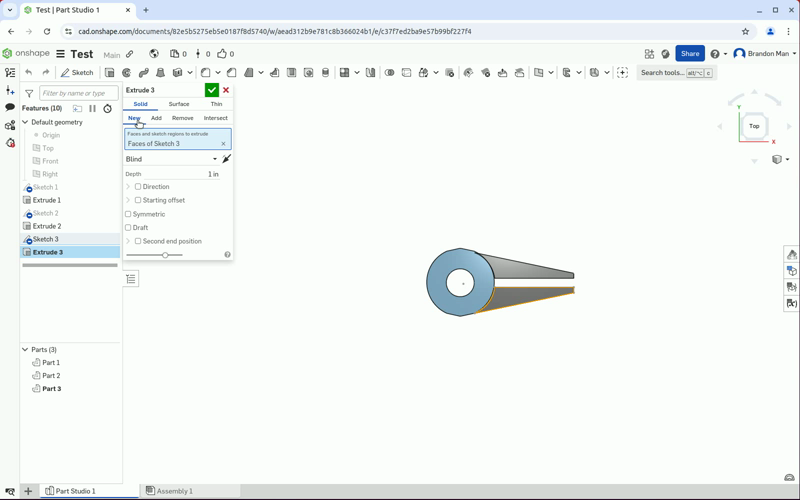
key(tab, 4)
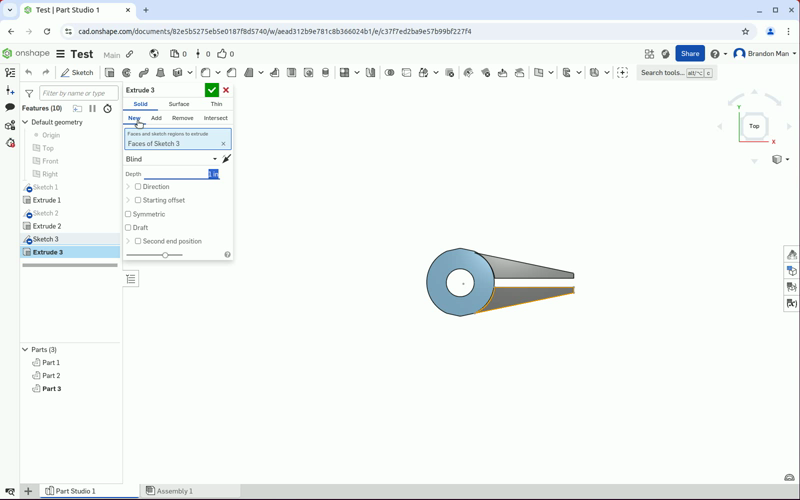
text(5.296)
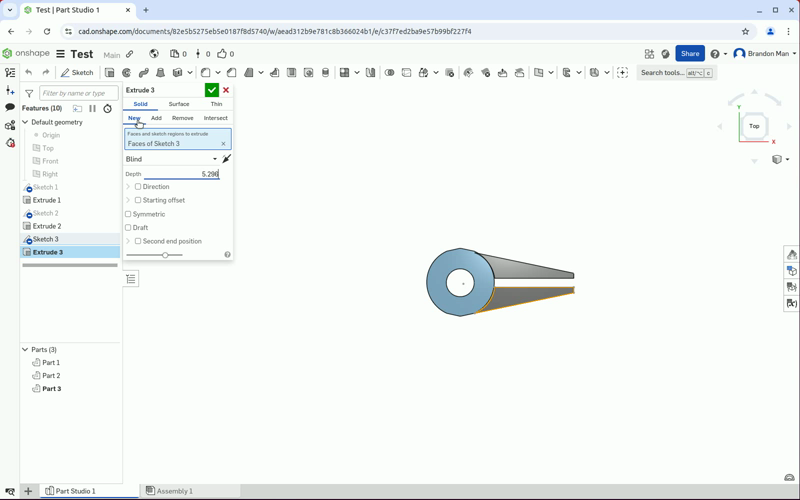
key(enter)
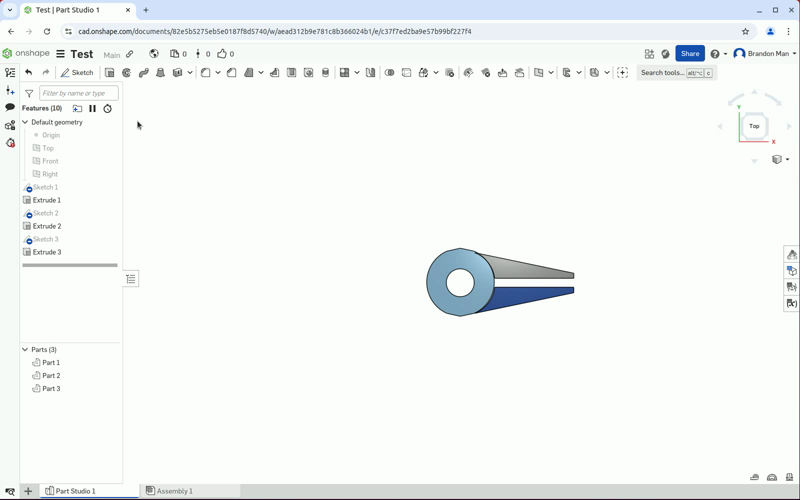
key(shift+h)
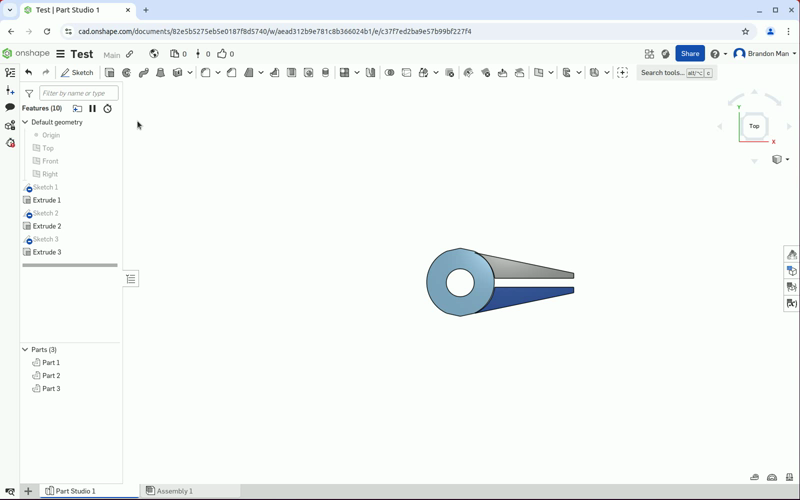
key(shift+h)
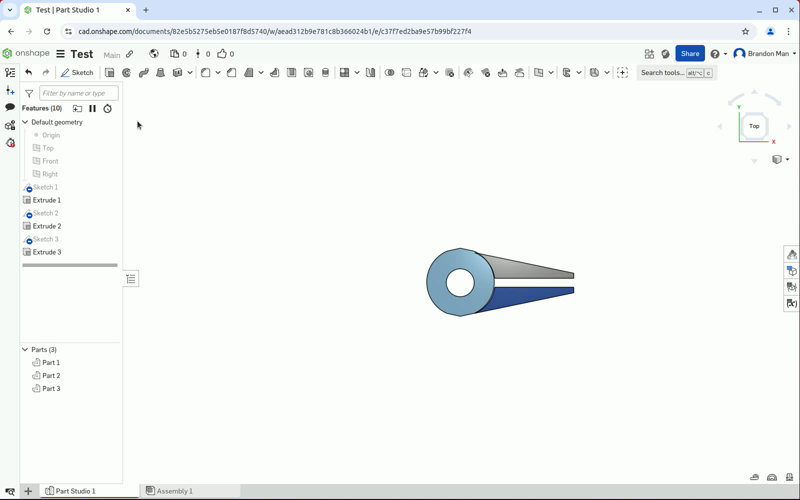
mouse_move(73, 189)
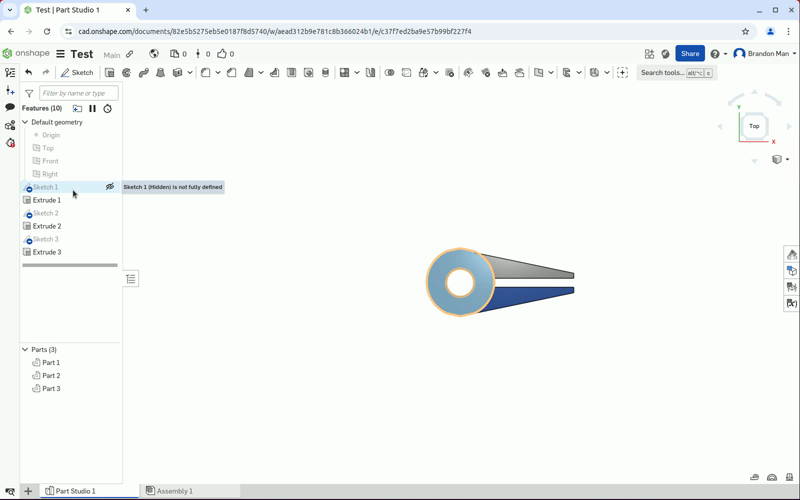
click(73, 189)
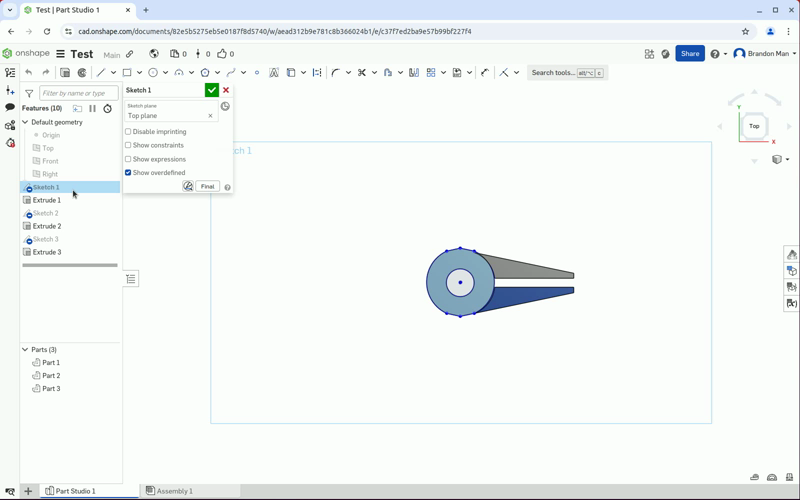
mouse_move(229, 92)
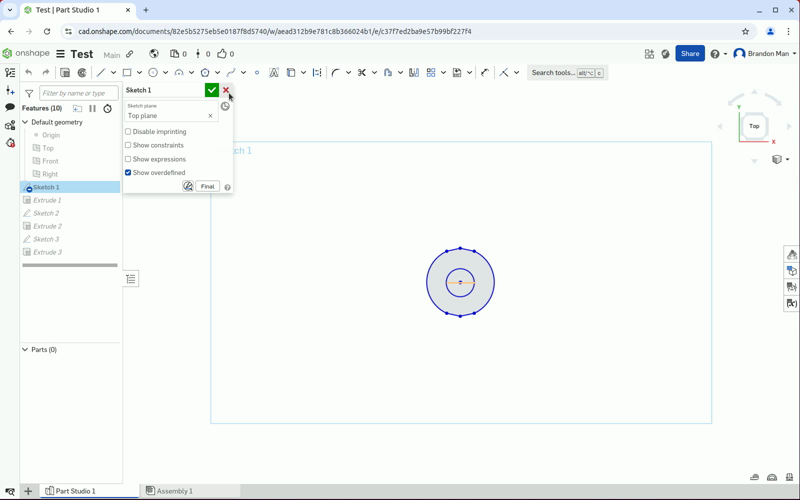
click(229, 92)
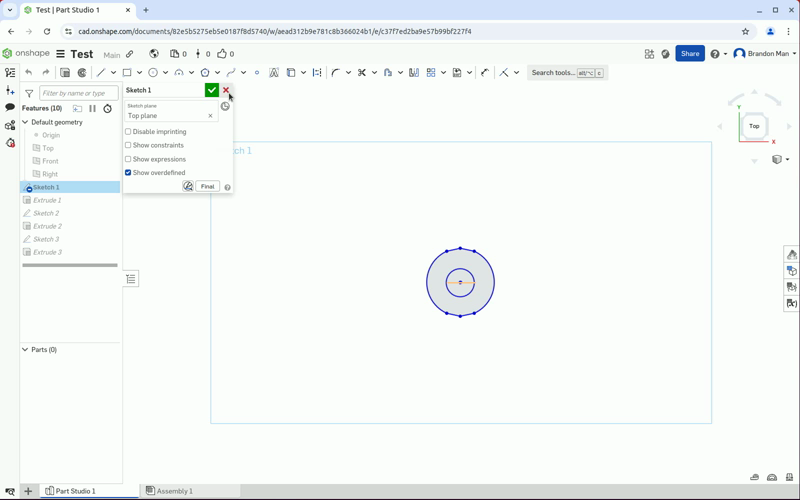
key(shift+s)
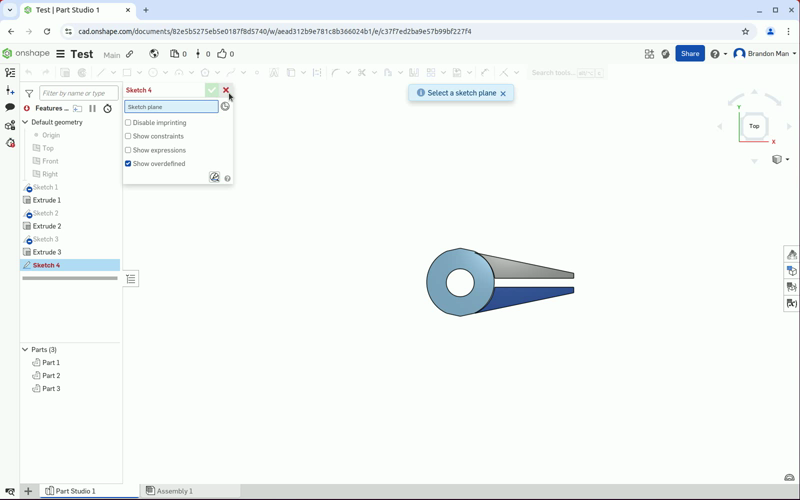
mouse_move(73, 150)
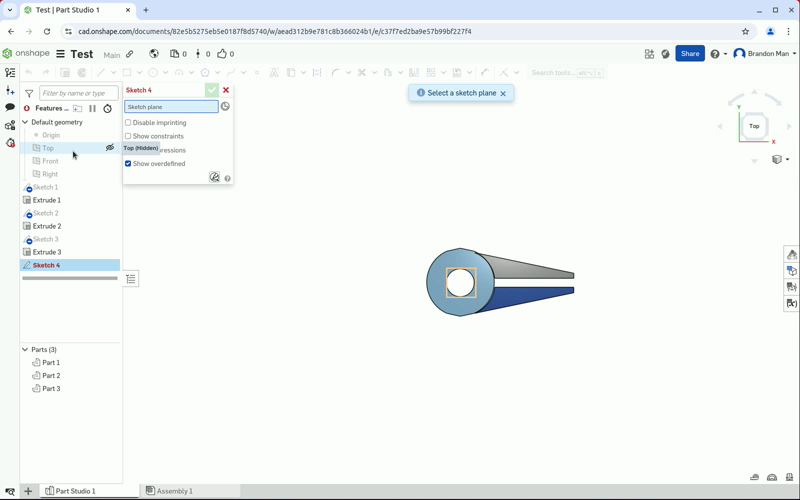
click(73, 150)
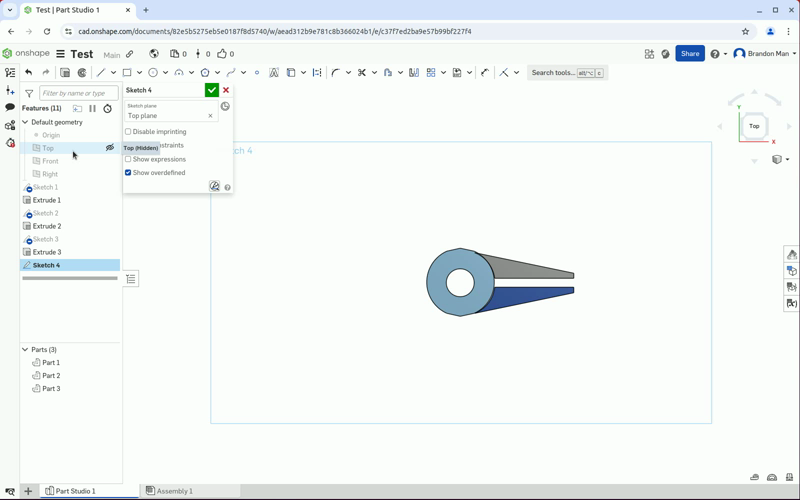
mouse_move(73, 352)
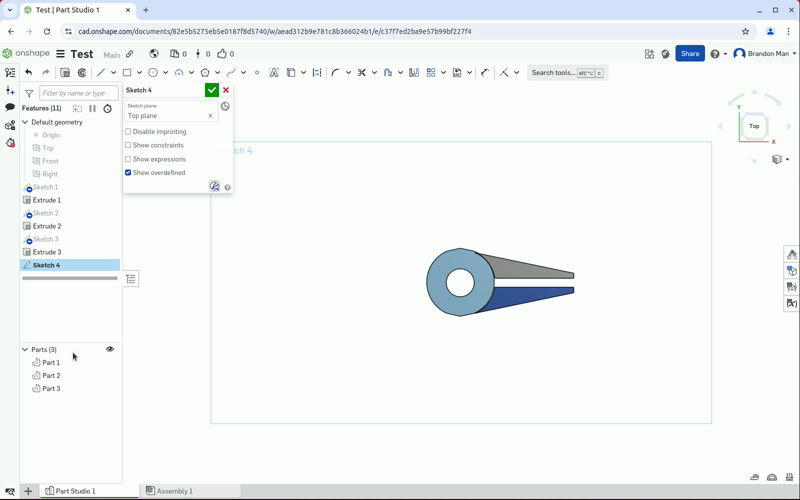
key(y)
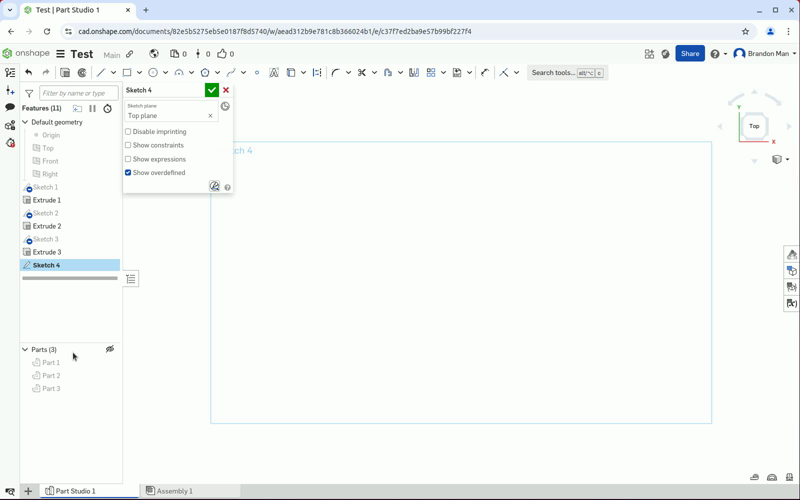
key(l)
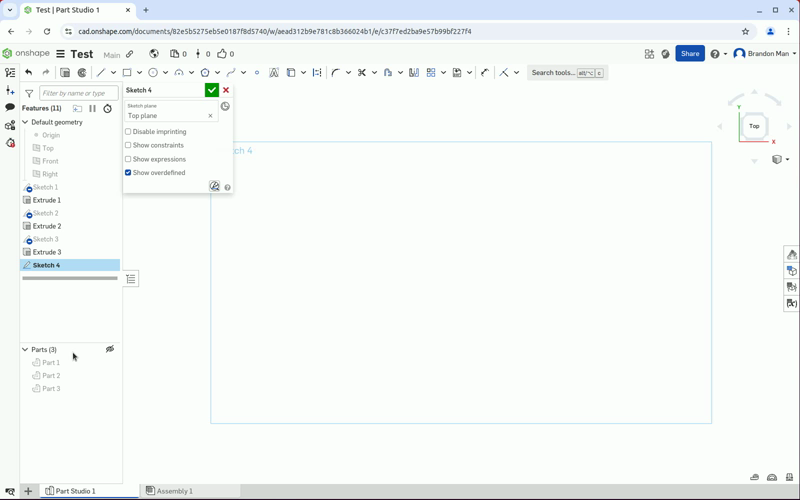
key_down(shift)
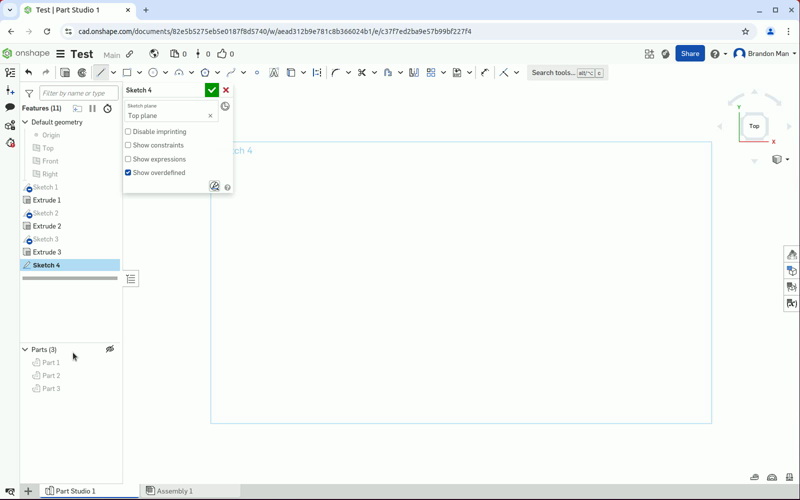
mouse_move(348, 293)
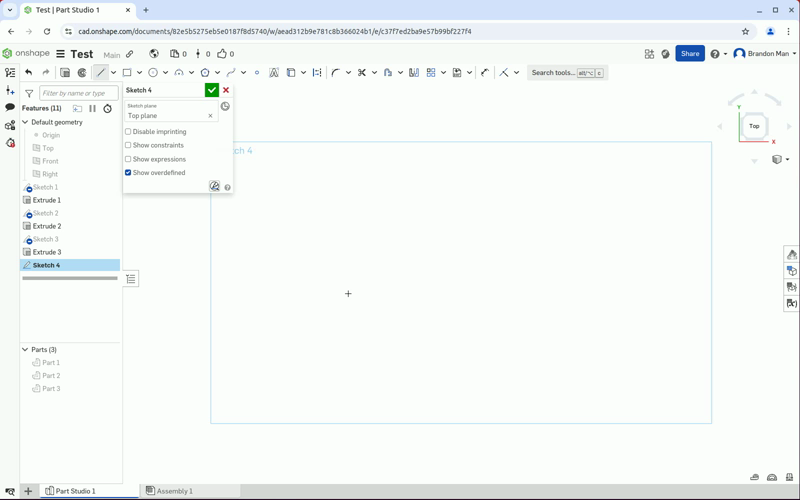
click(348, 293)
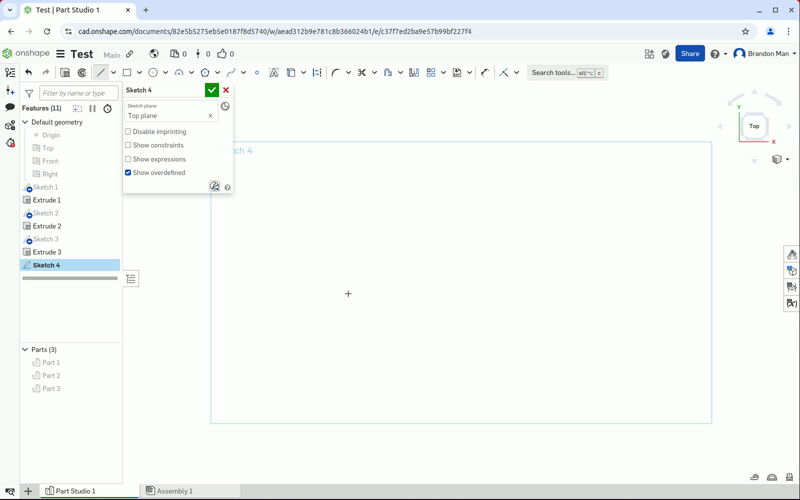
key_up(shift)
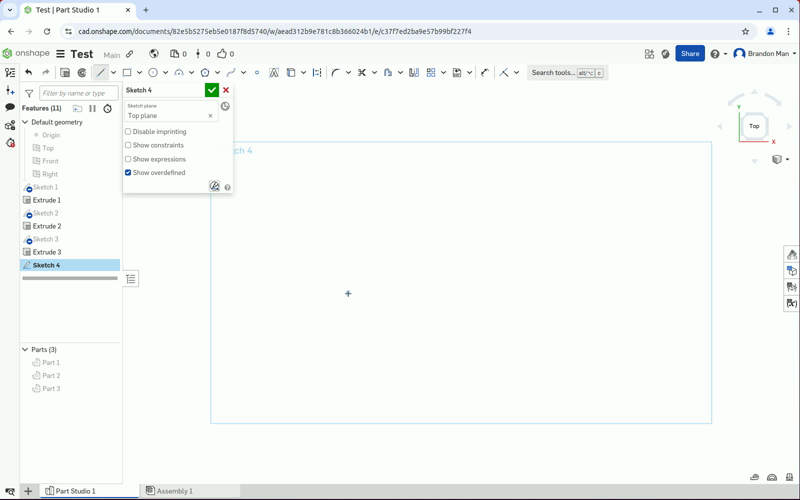
key_down(shift)
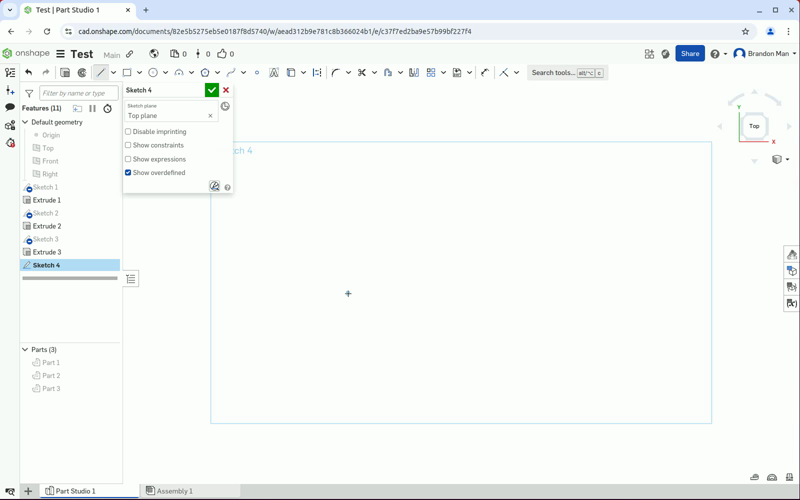
mouse_move(447, 314)
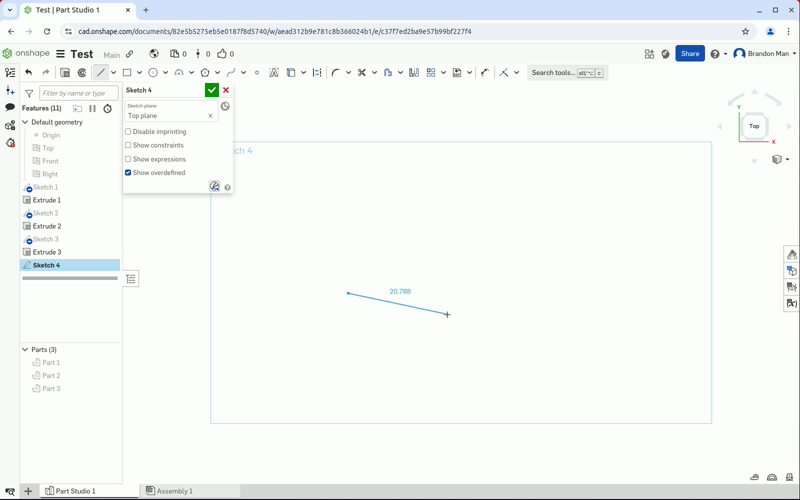
click(447, 314)
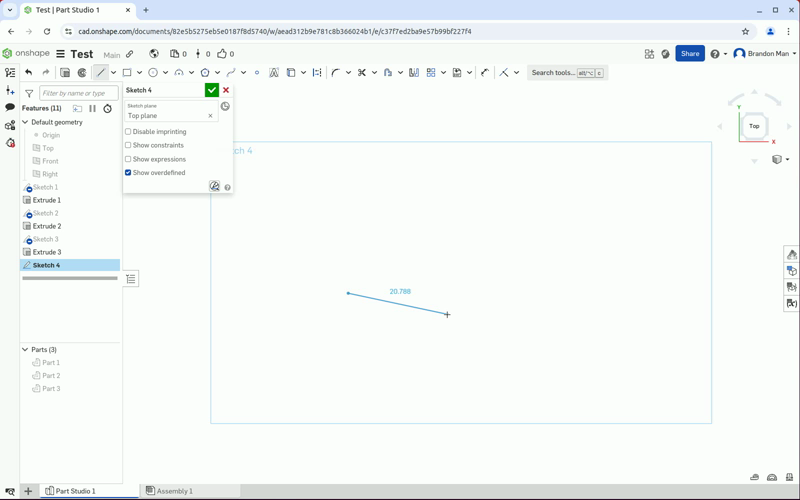
key_up(shift)
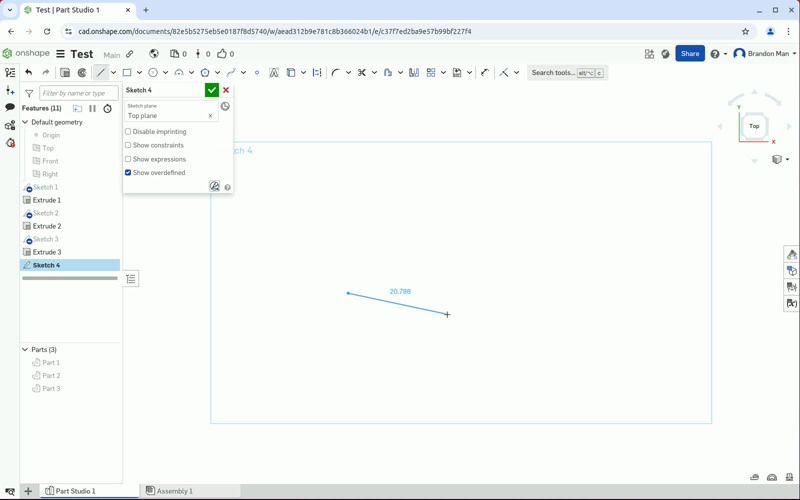
key(esc)
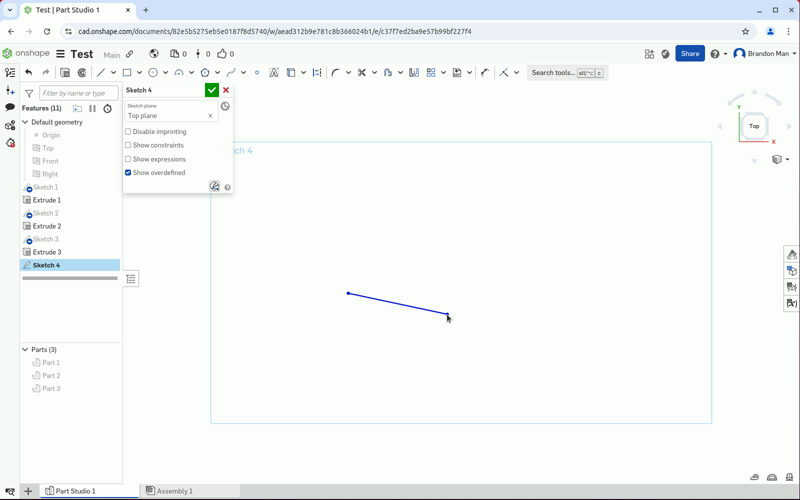
key(a)
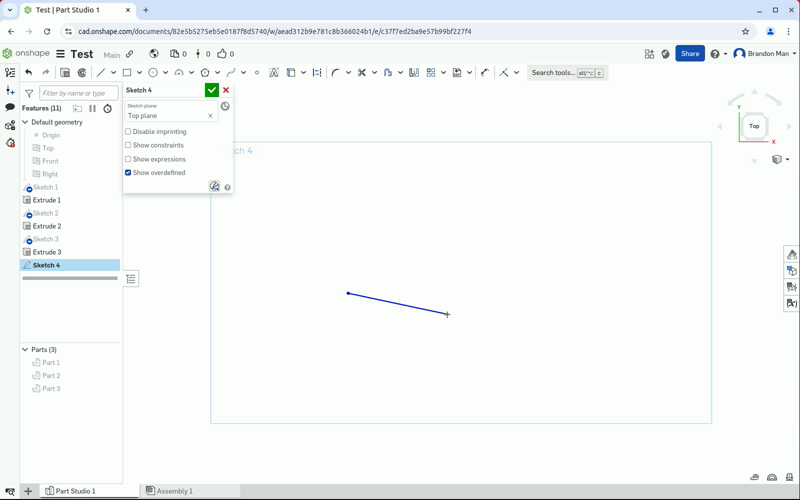
mouse_move(447, 314)
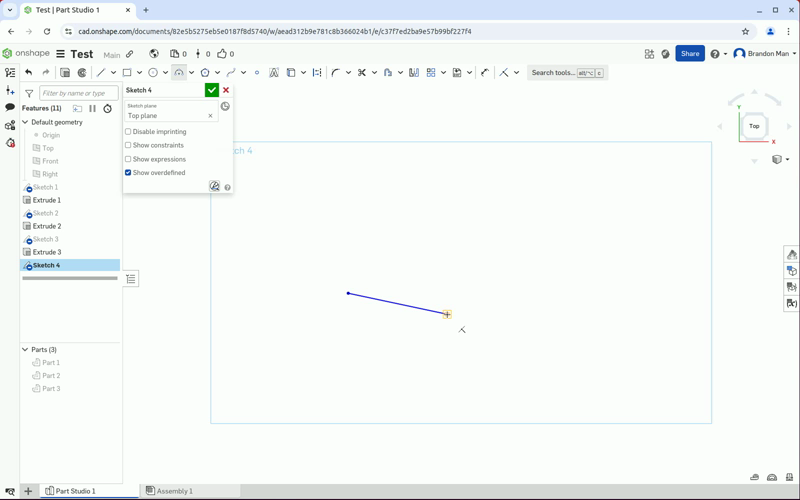
click(447, 314)
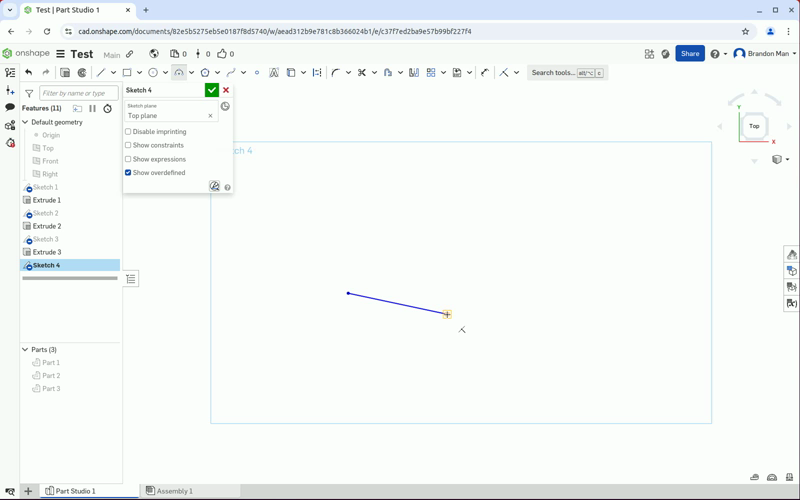
key_down(shift)
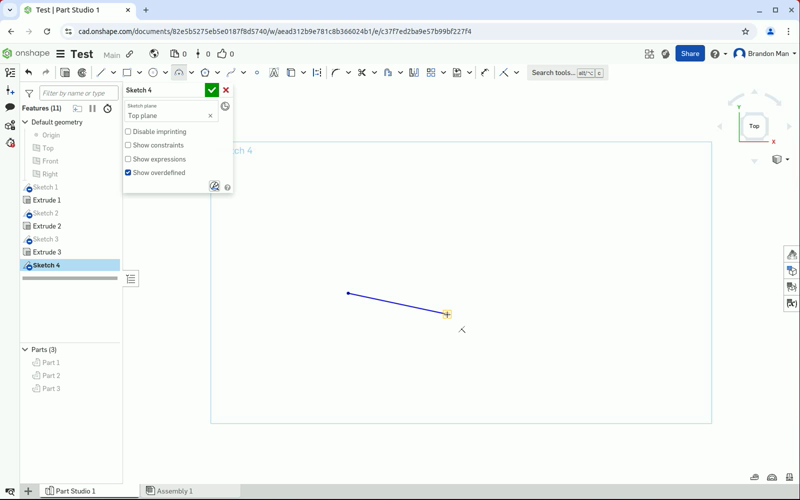
mouse_move(427, 288)
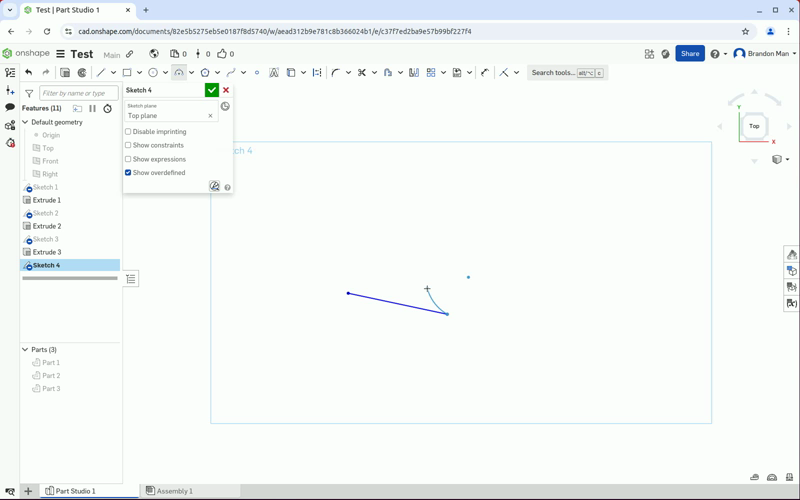
click(427, 288)
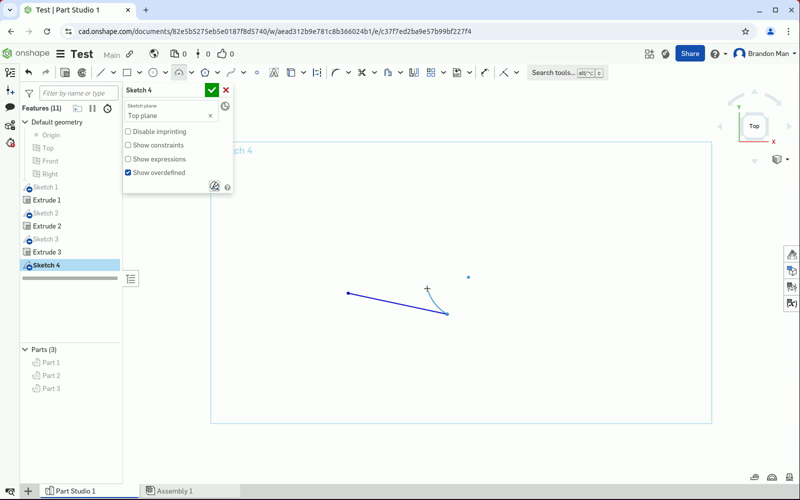
mouse_move(433, 303)
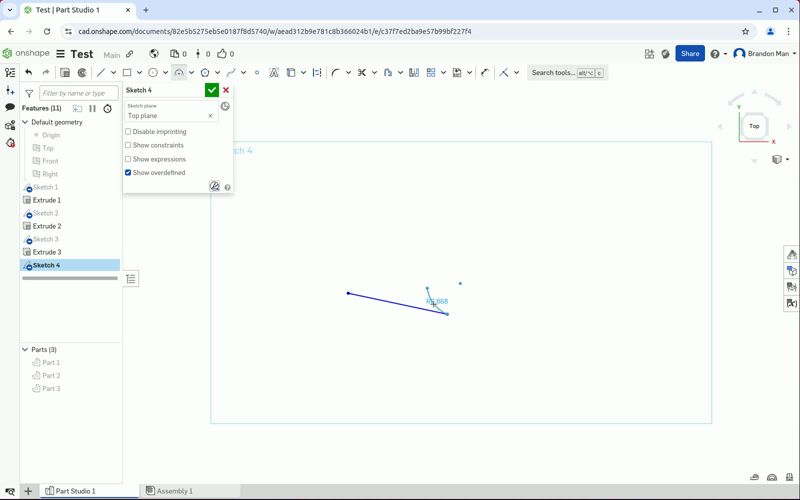
click(433, 303)
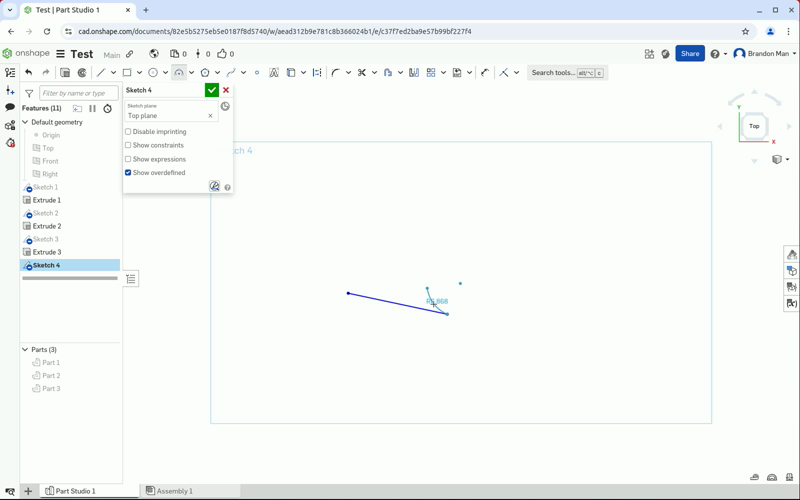
key_up(shift)
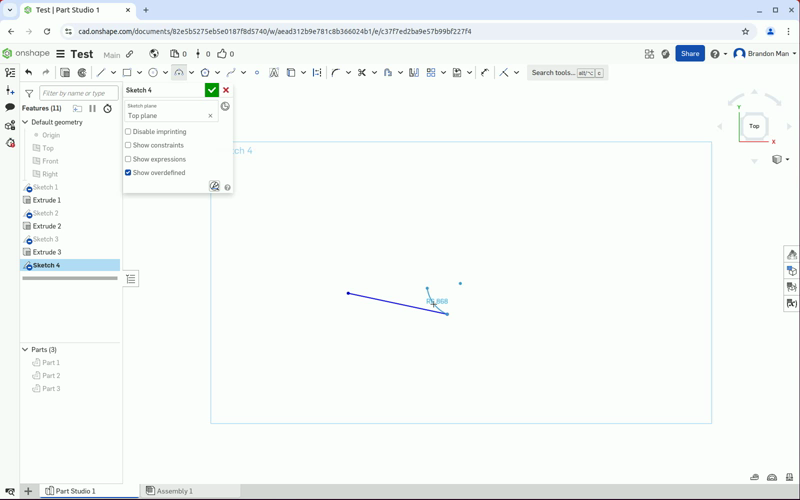
key(esc)
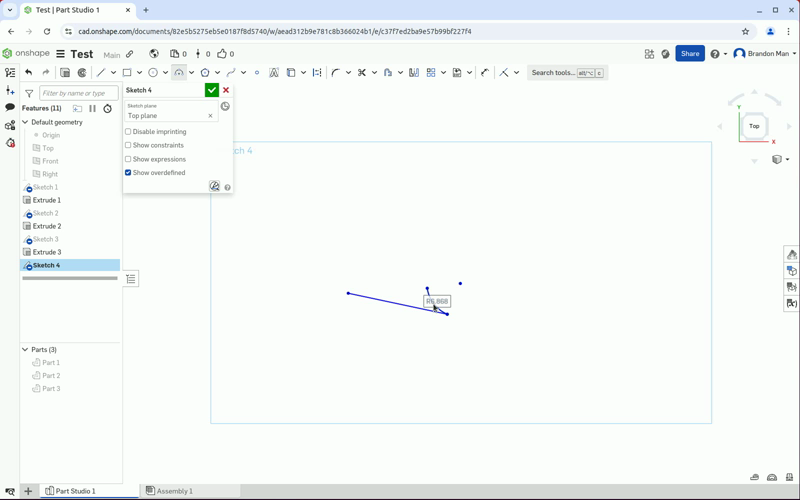
key(l)
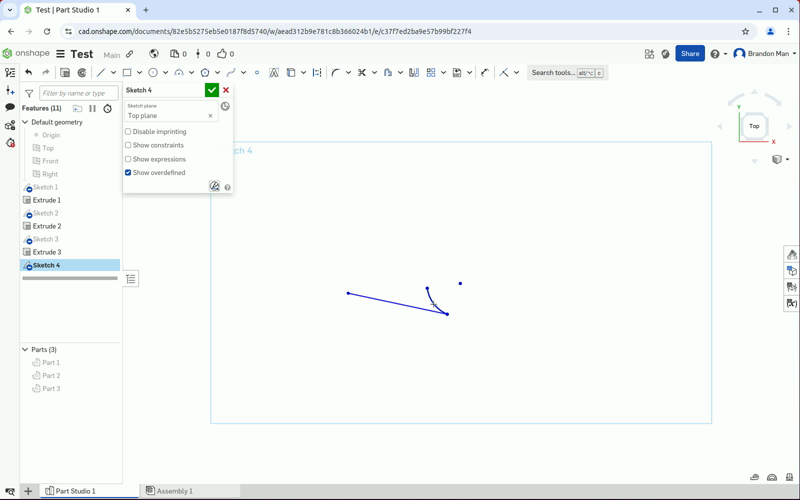
mouse_move(427, 288)
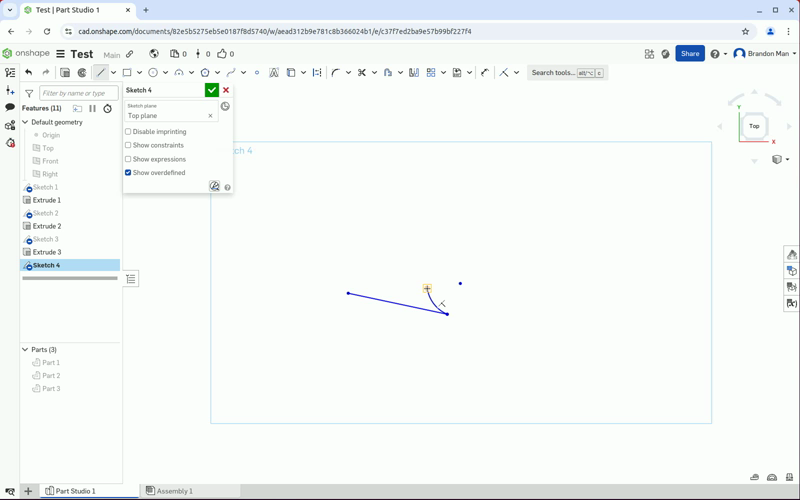
click(427, 288)
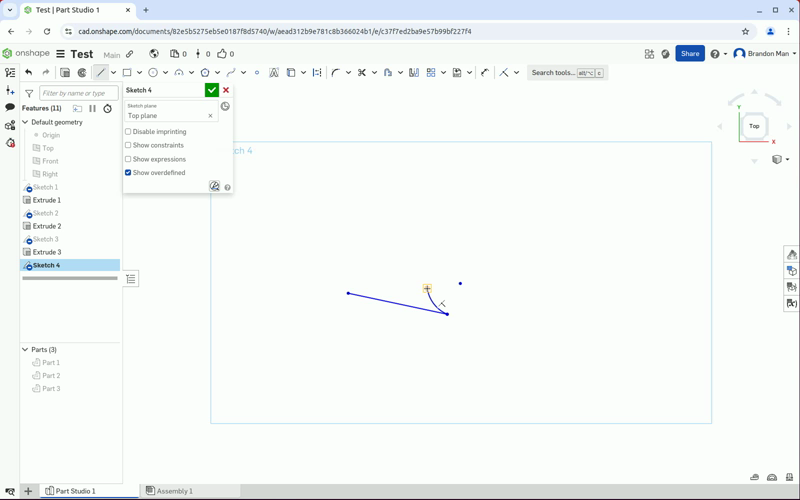
key_down(shift)
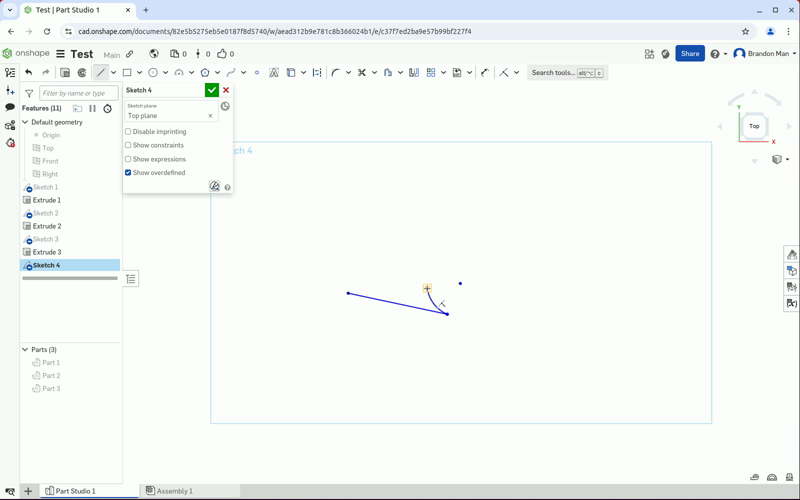
mouse_move(348, 288)
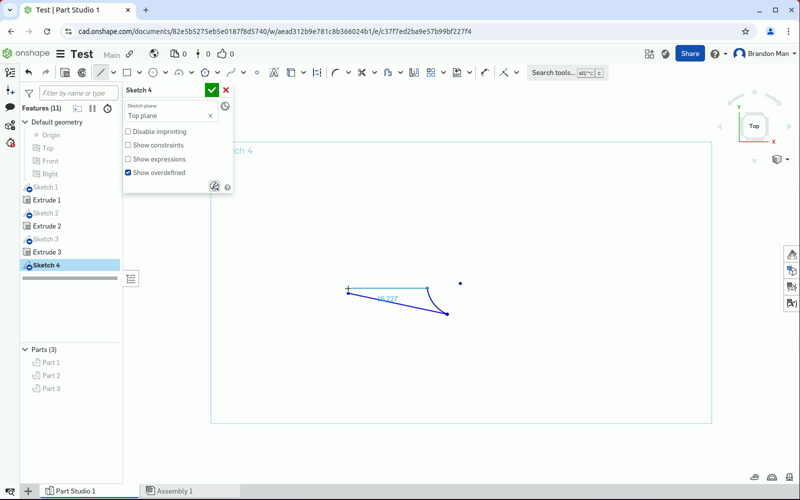
click(348, 288)
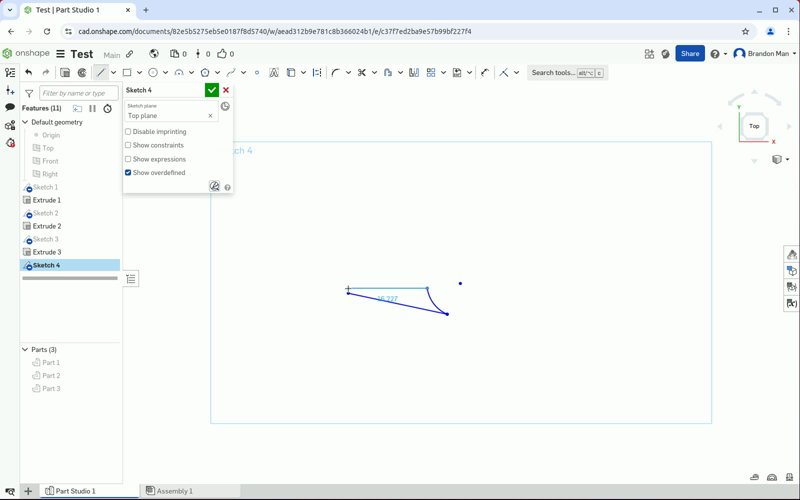
key_up(shift)
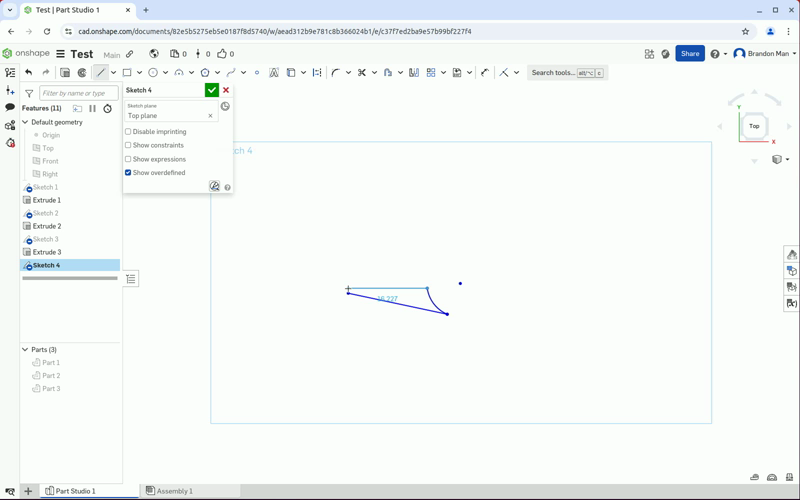
mouse_move(378, 288)
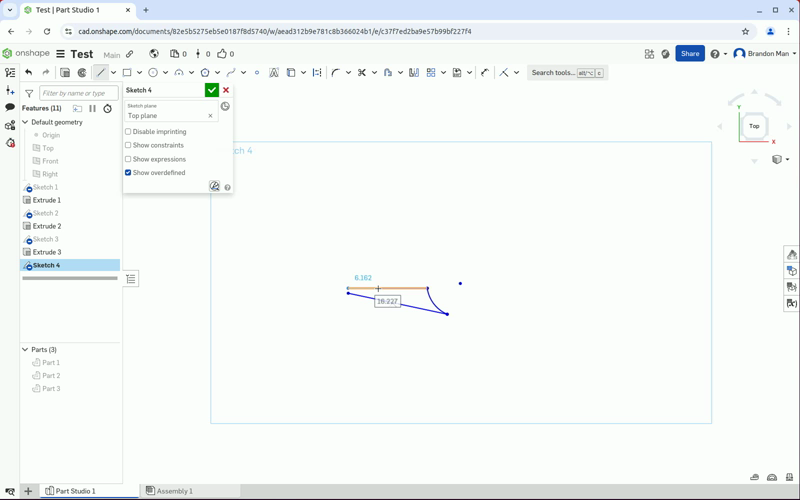
key_down(shift)
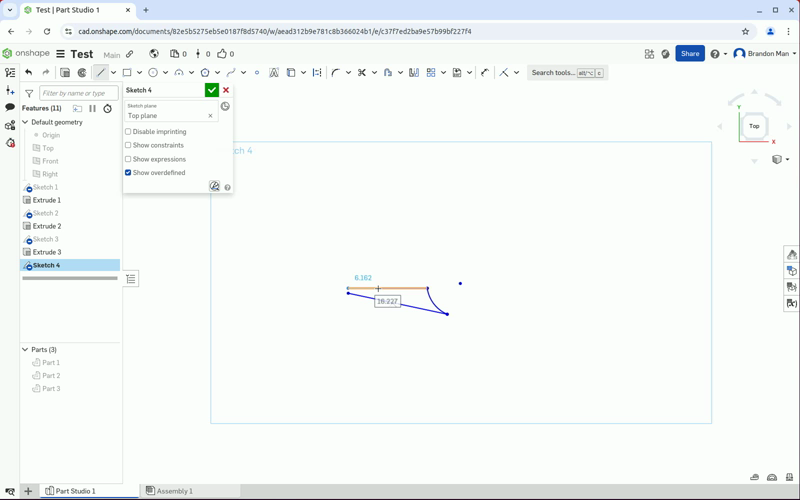
mouse_move(348, 293)
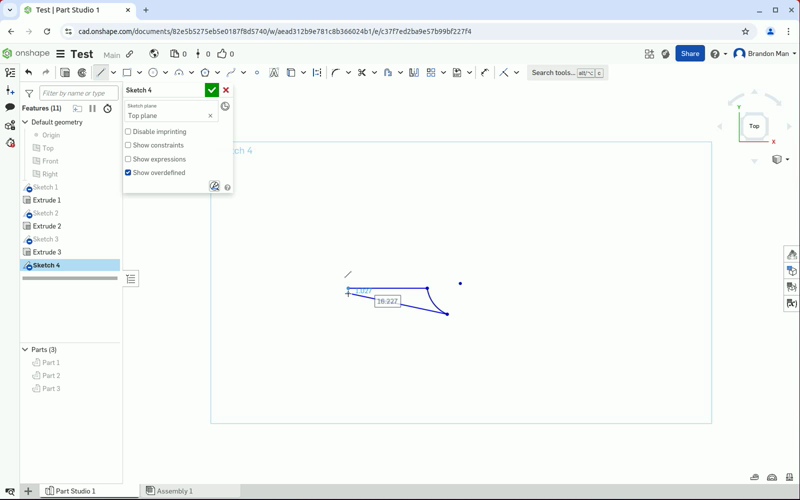
scroll(6)
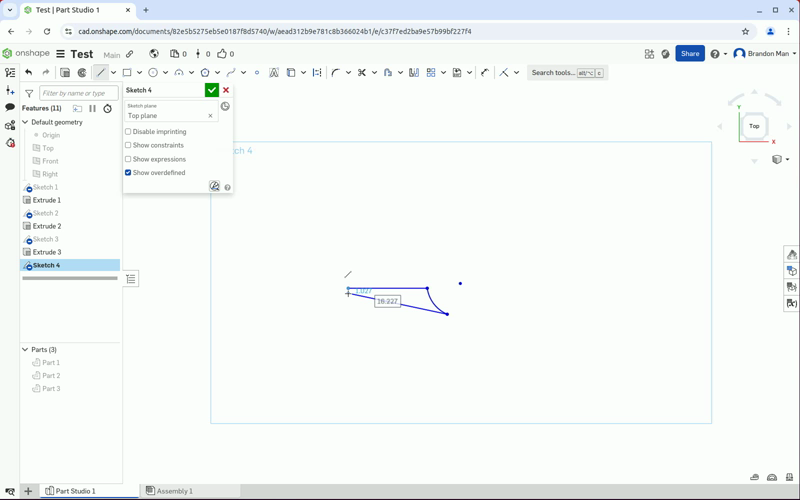
scroll(6)
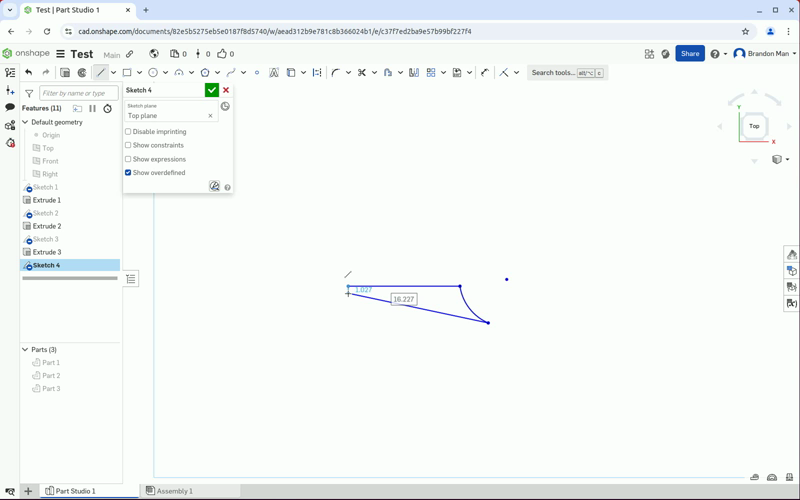
scroll(6)
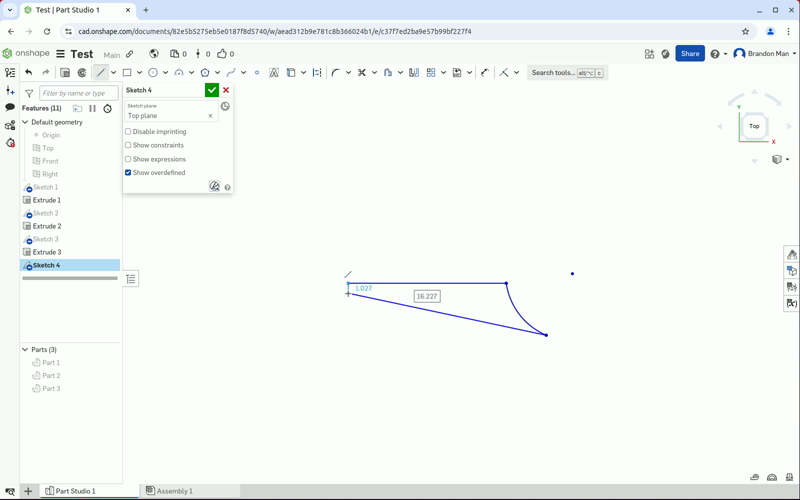
scroll(6)
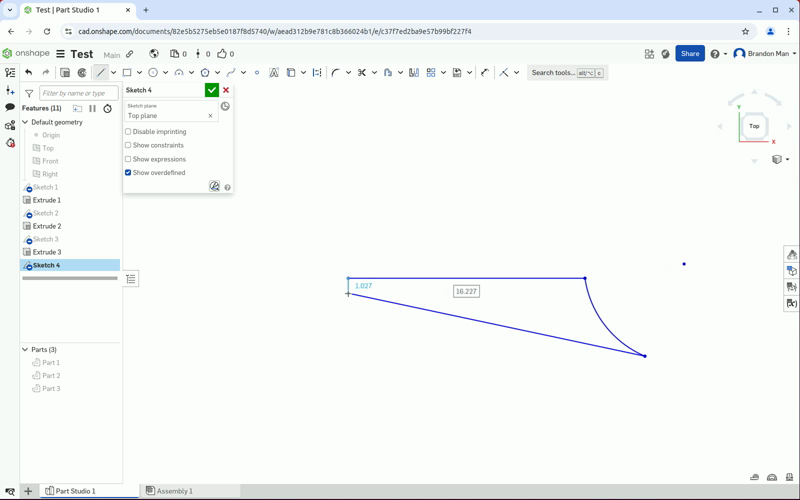
scroll(6)
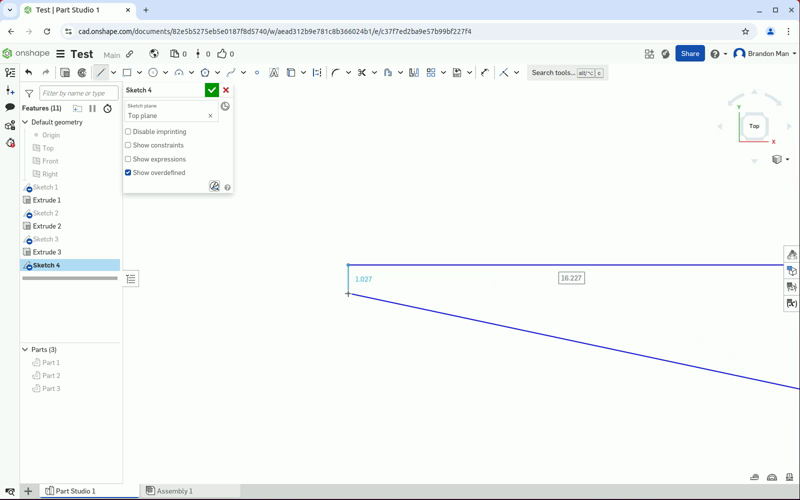
scroll(6)
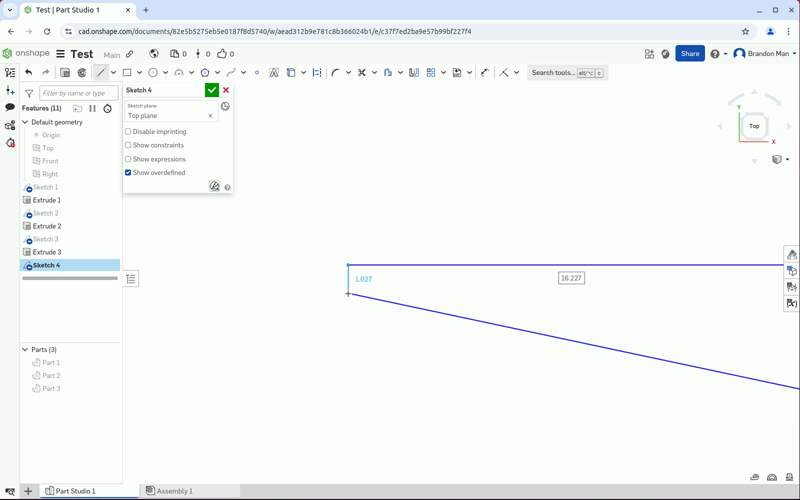
scroll(6)
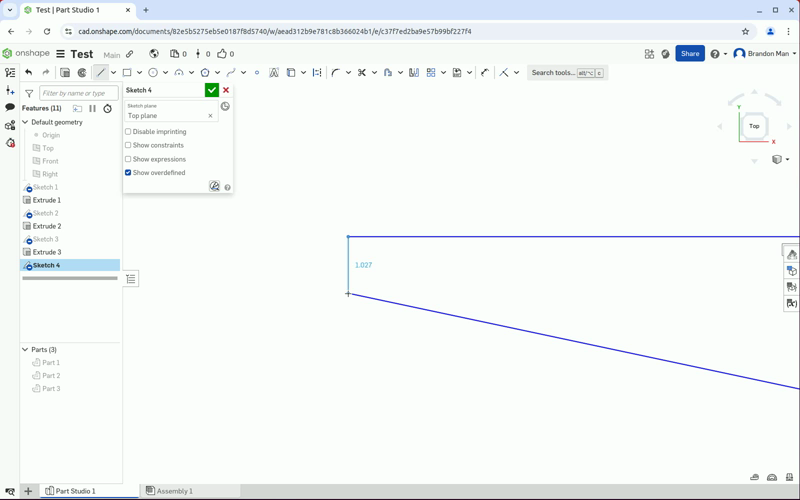
key_up(shift)
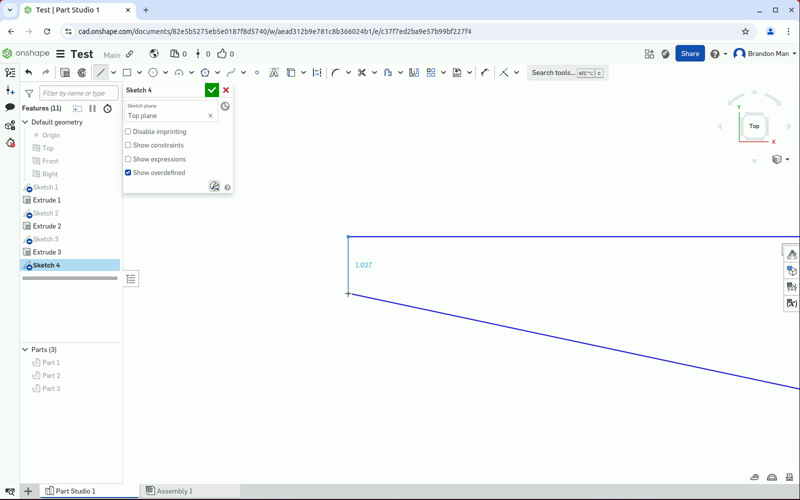
click(348, 293)
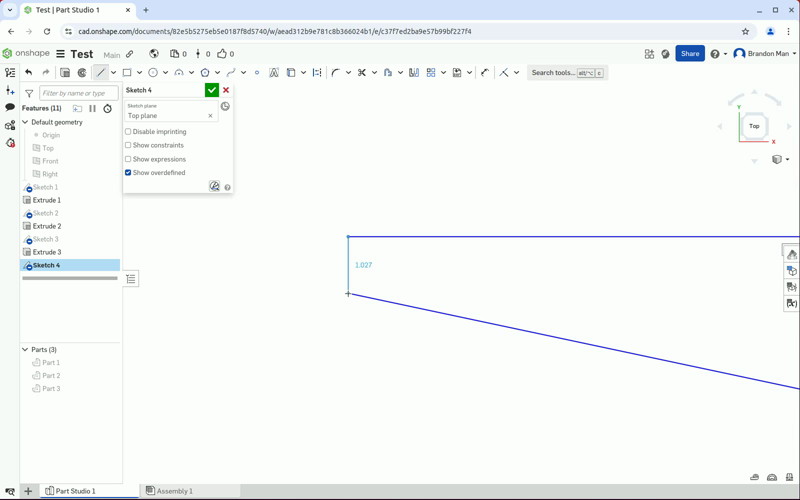
scroll(-6)
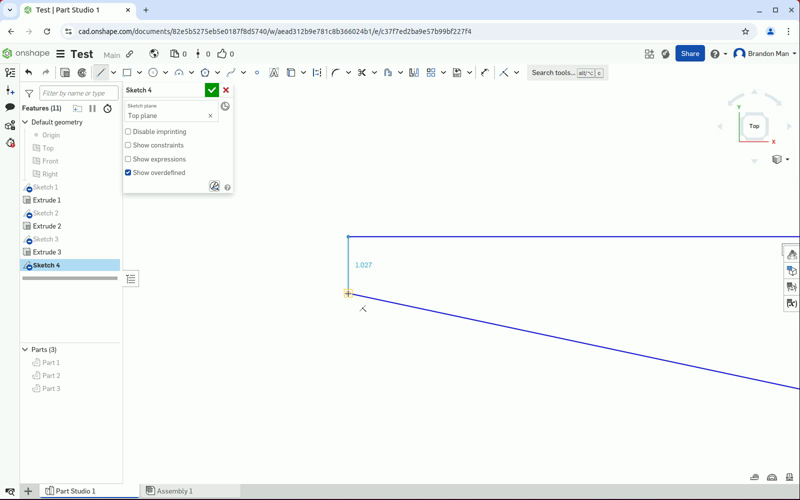
scroll(-6)
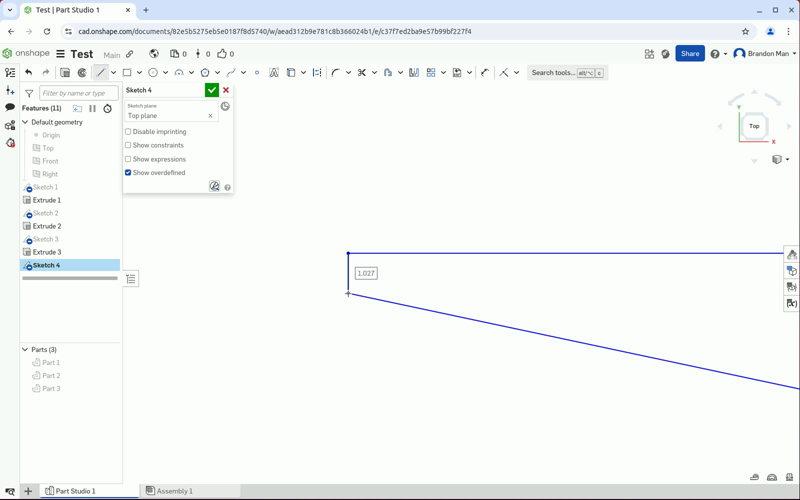
scroll(-6)
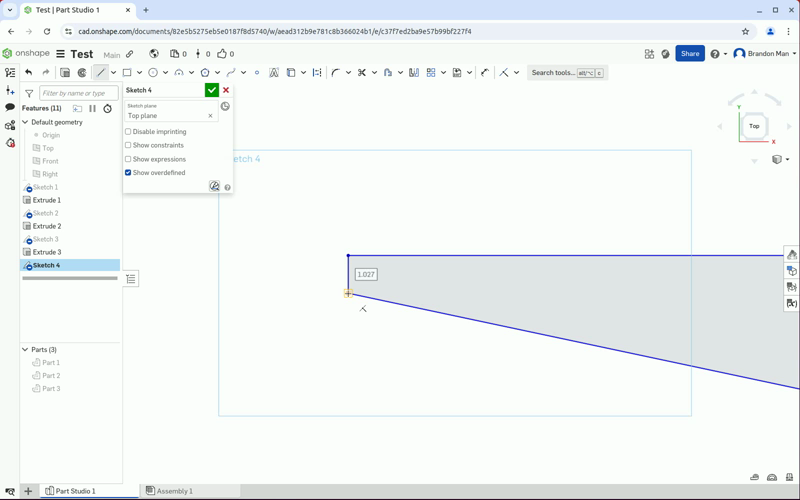
scroll(-6)
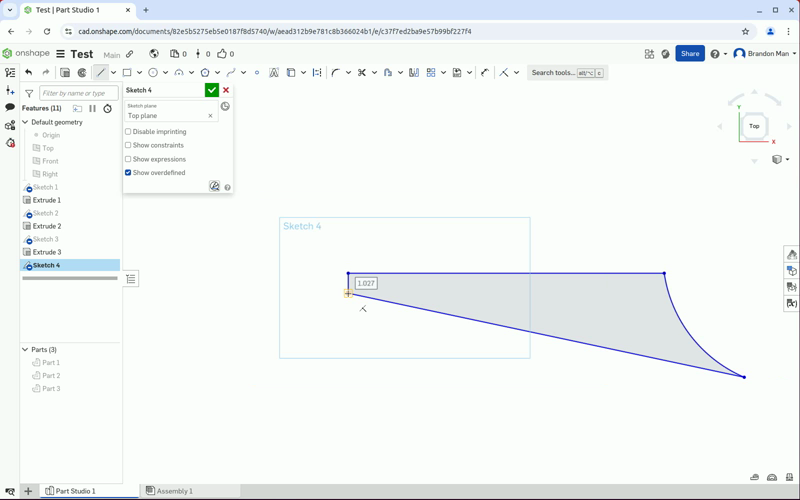
scroll(-6)
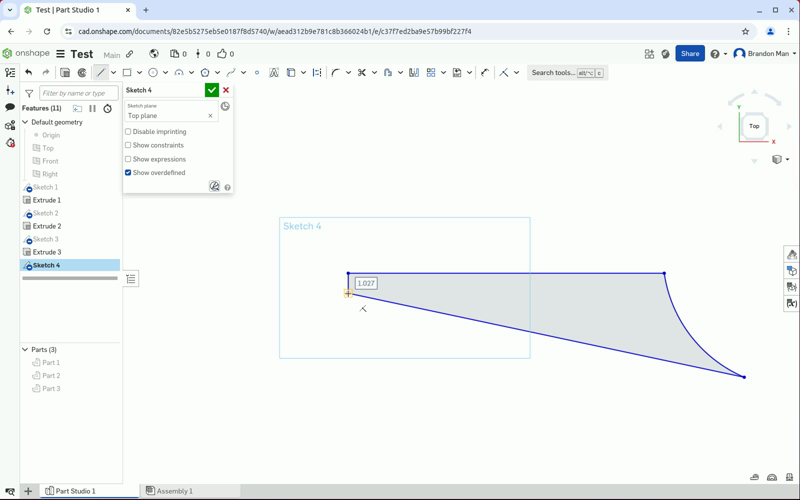
scroll(-6)
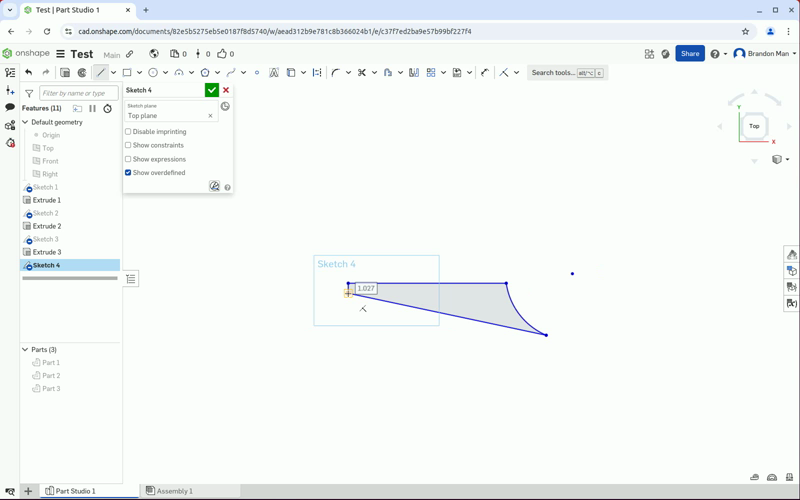
scroll(-6)
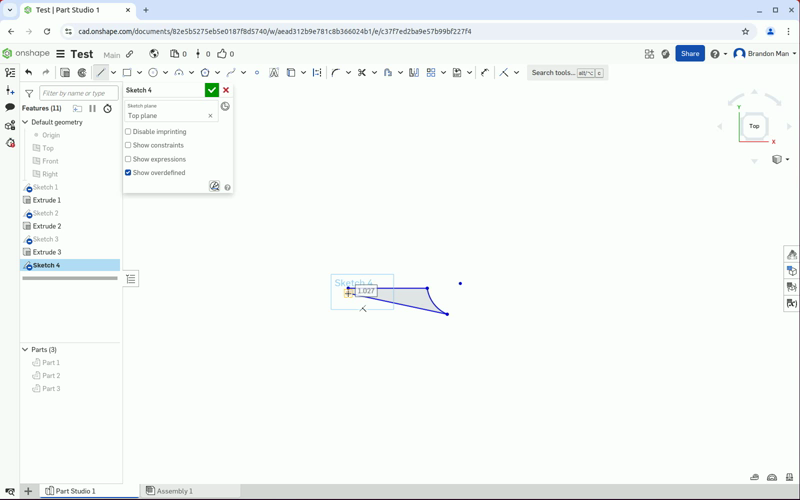
key(esc)
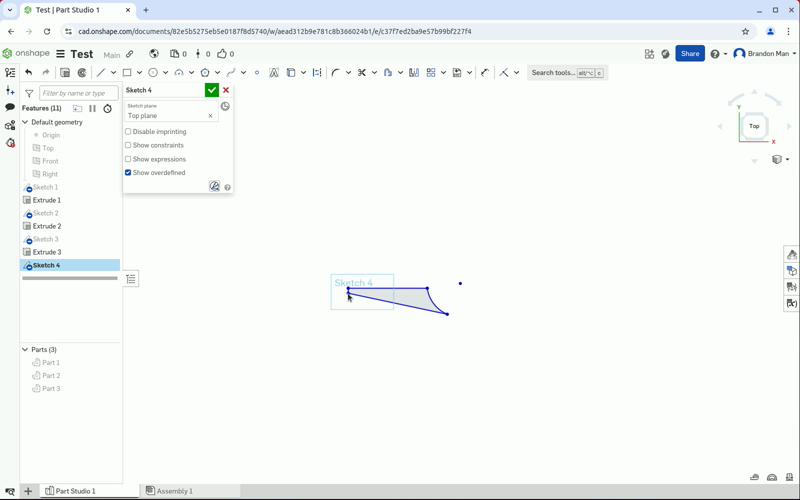
mouse_move(419, 304)
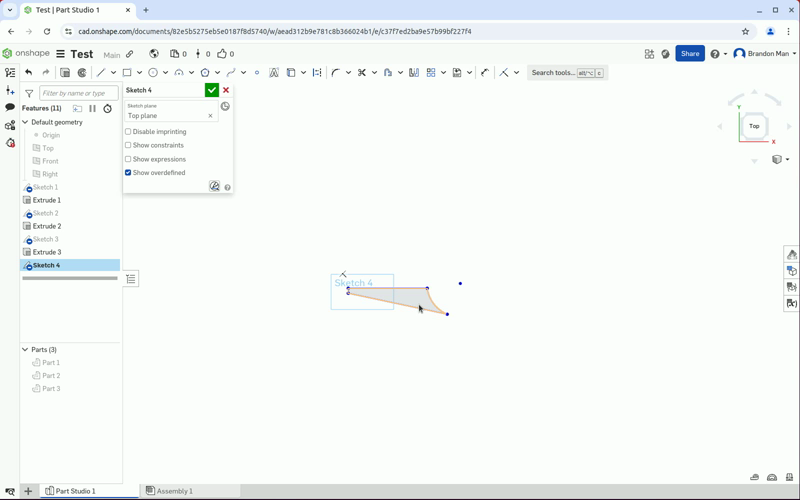
scroll(6)
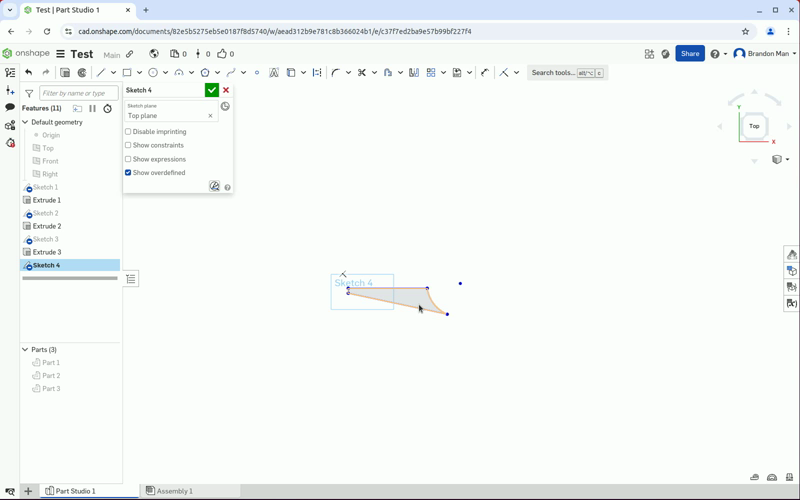
scroll(6)
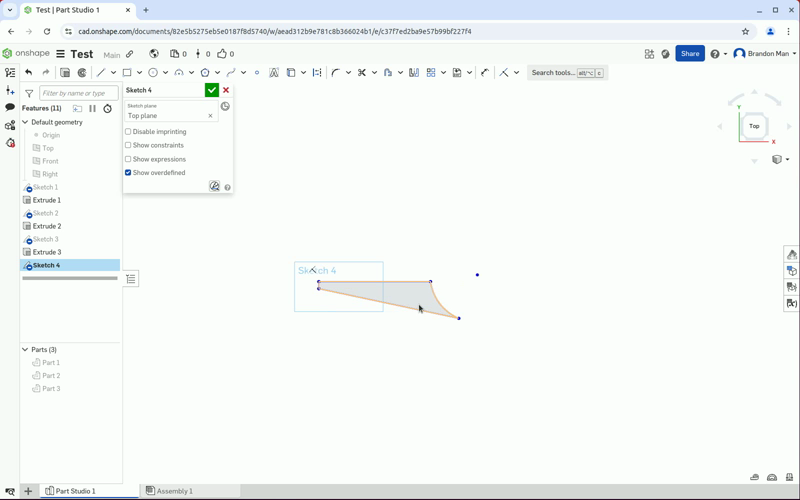
scroll(6)
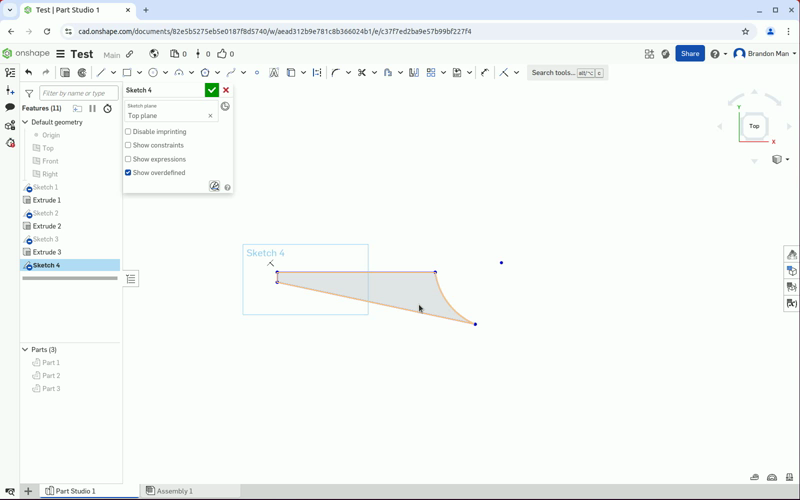
scroll(6)
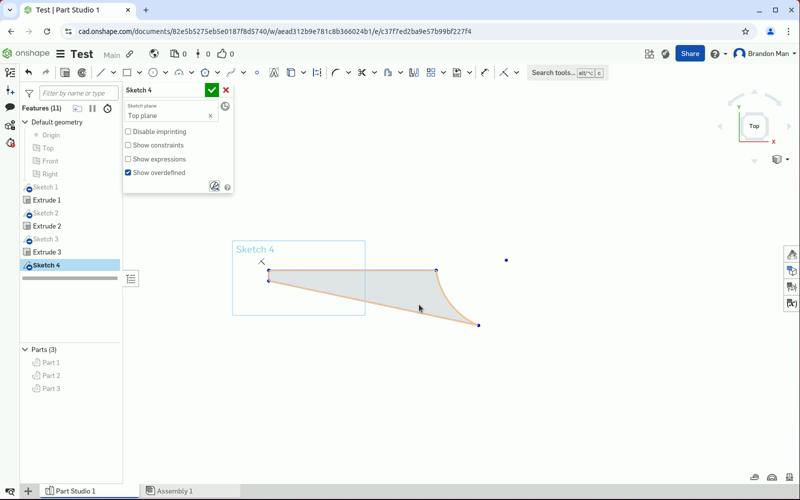
scroll(6)
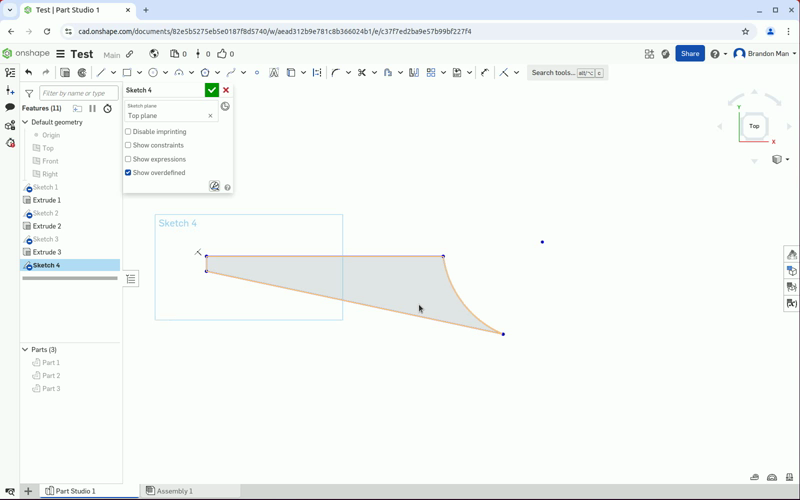
scroll(6)
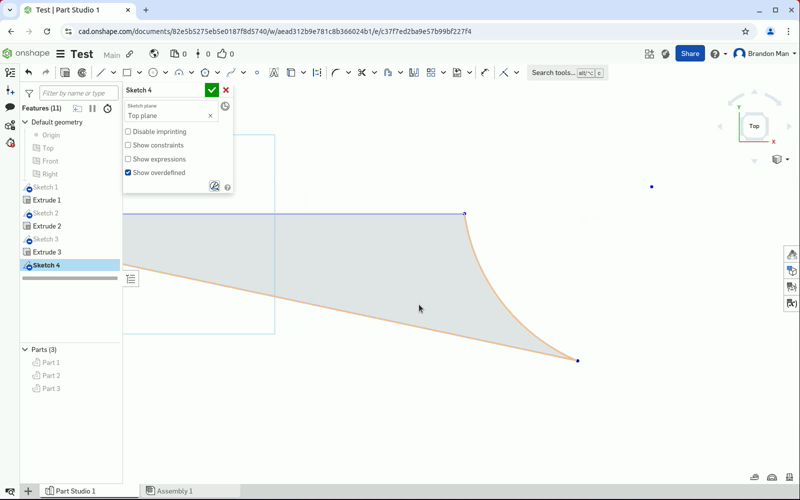
scroll(6)
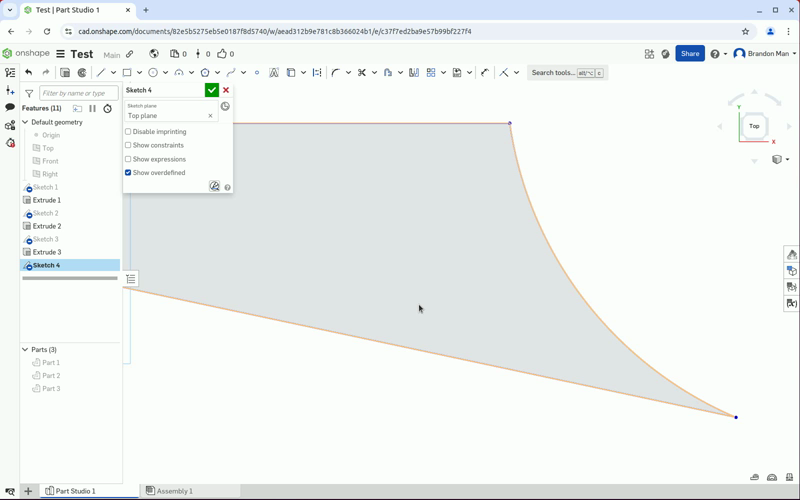
click(419, 304)
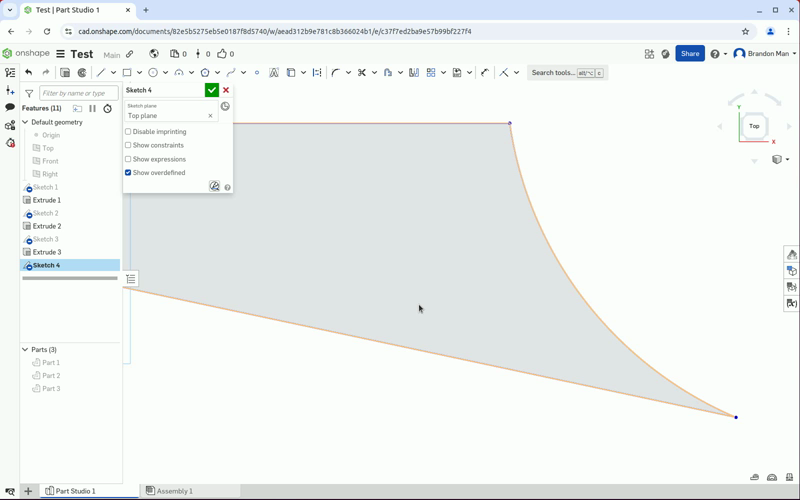
scroll(-6)
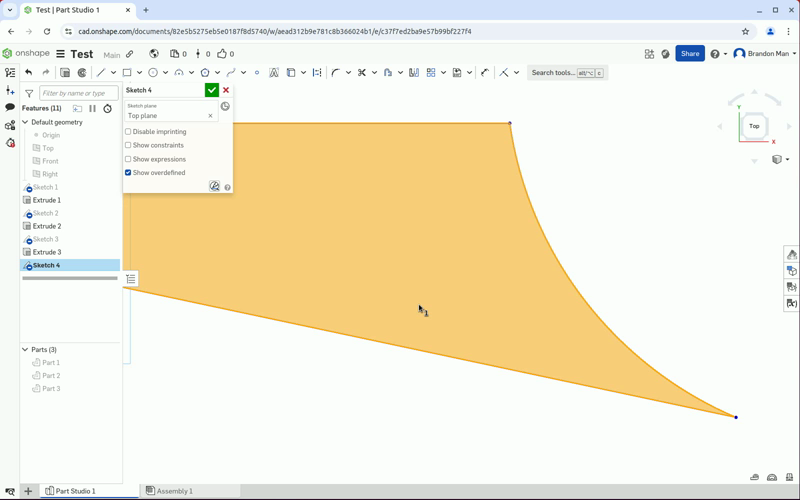
scroll(-6)
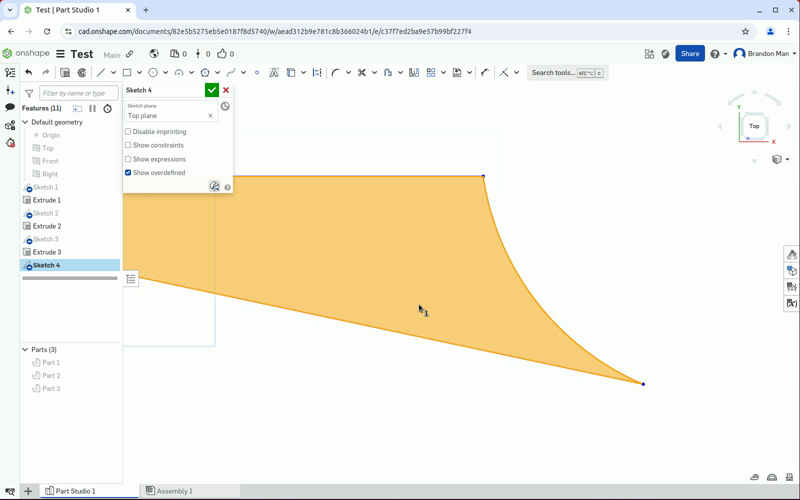
scroll(-6)
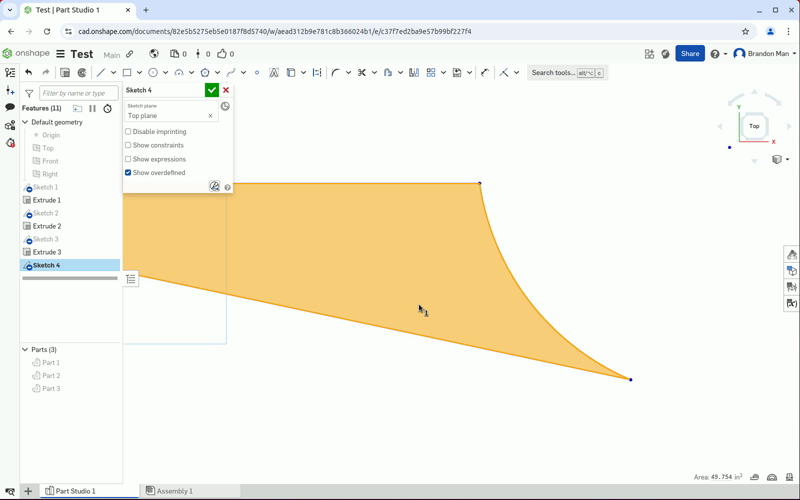
scroll(-6)
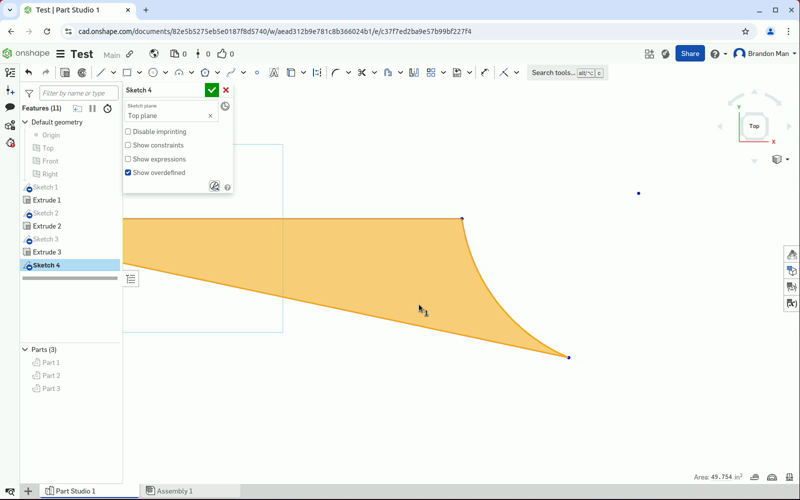
scroll(-6)
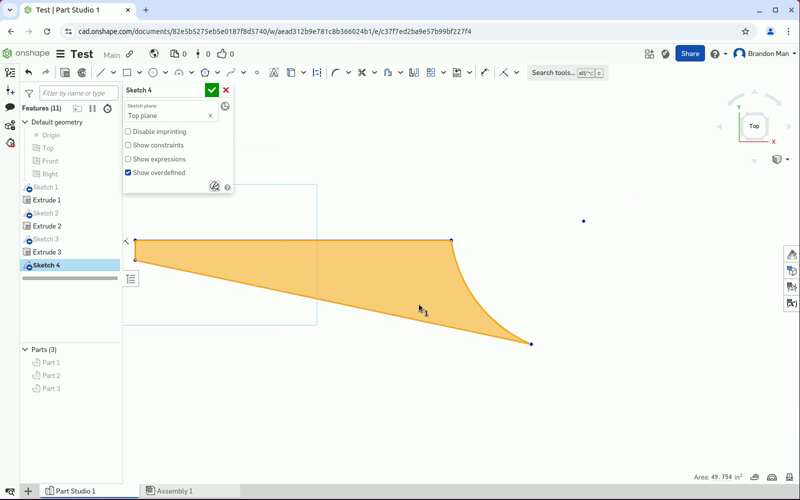
scroll(-6)
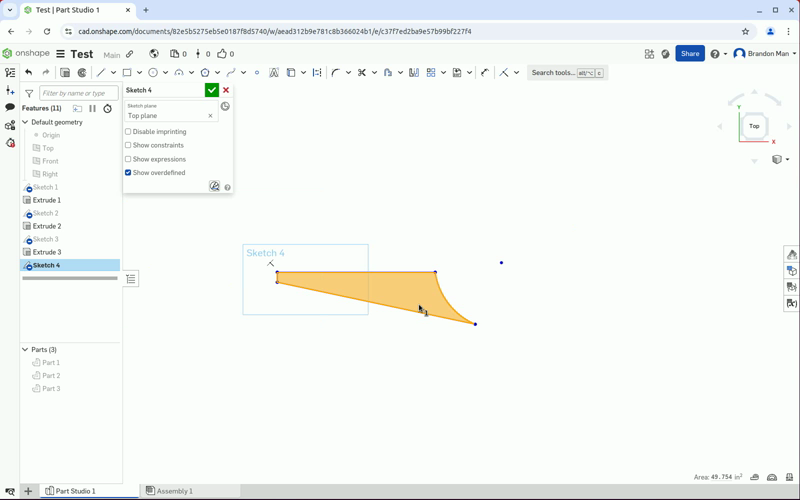
scroll(-6)
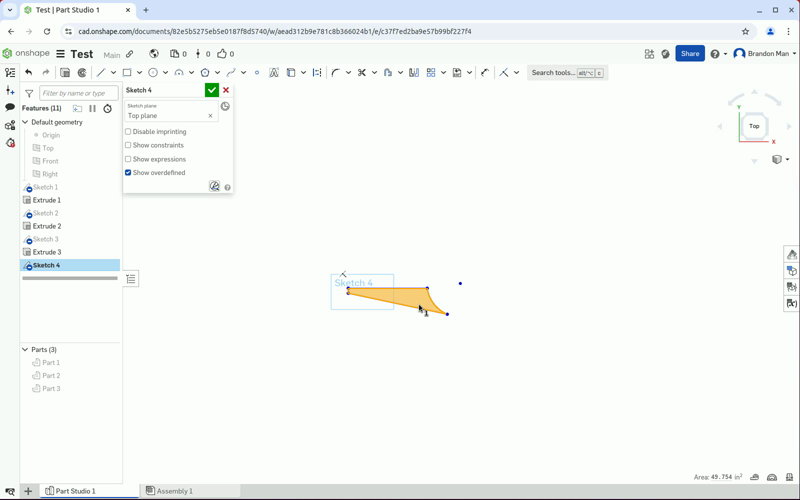
mouse_move(73, 352)
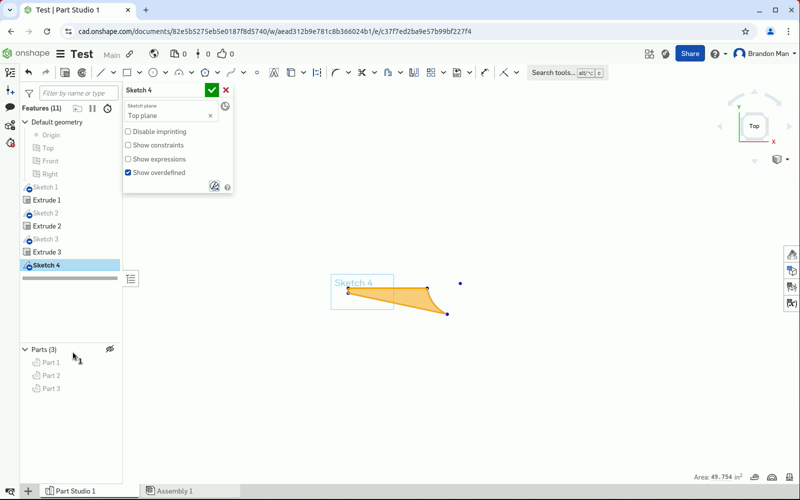
key(shift+y)
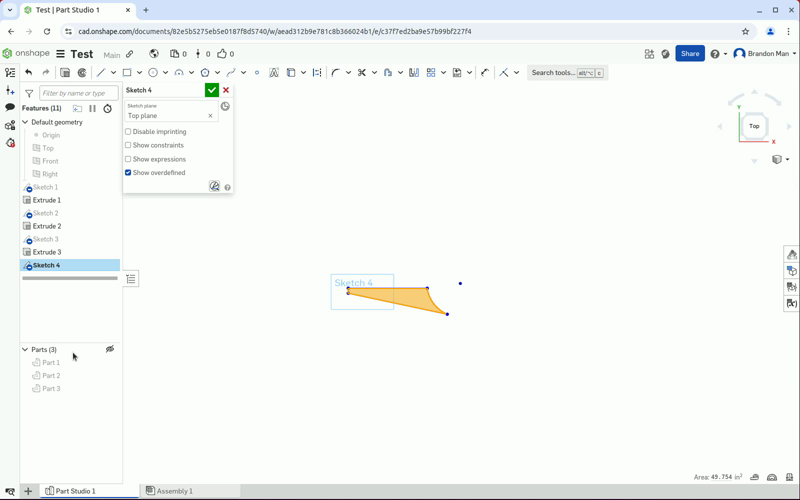
key(shift+e)
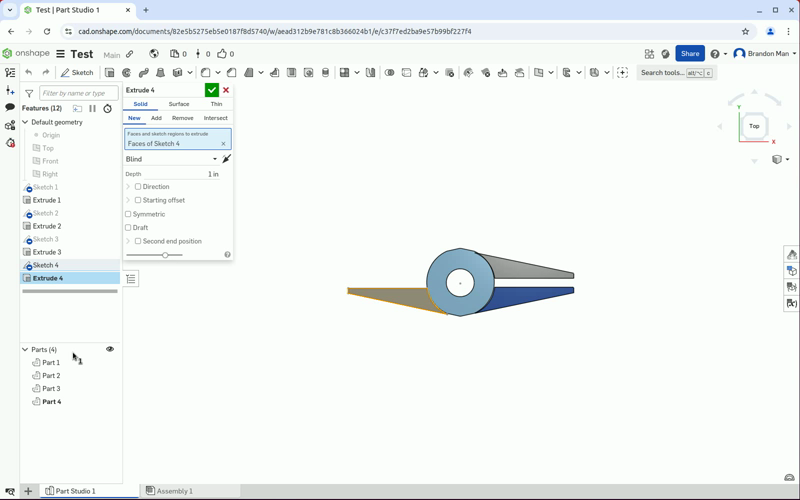
mouse_move(143, 106)
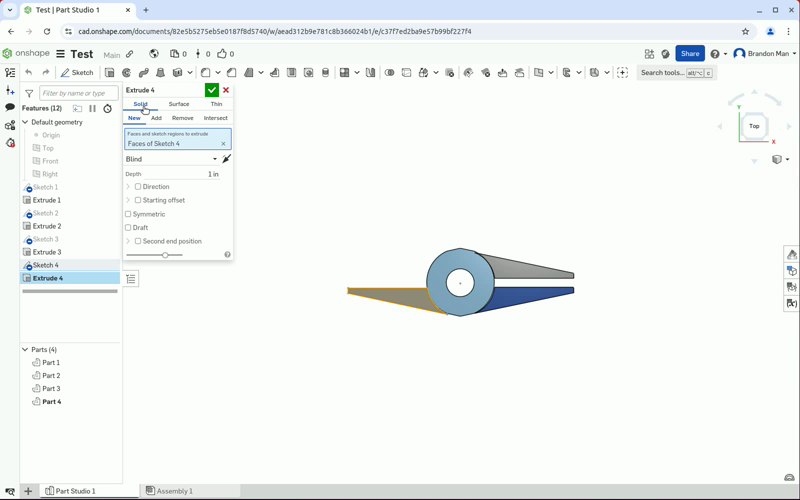
click(143, 106)
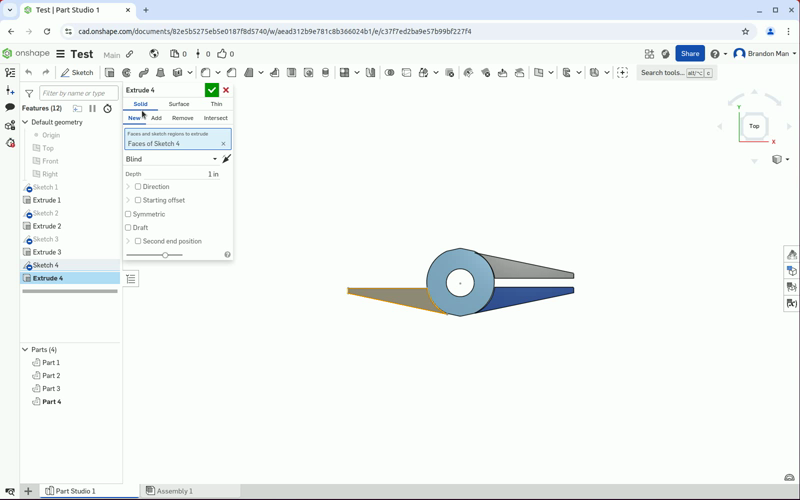
mouse_move(137, 120)
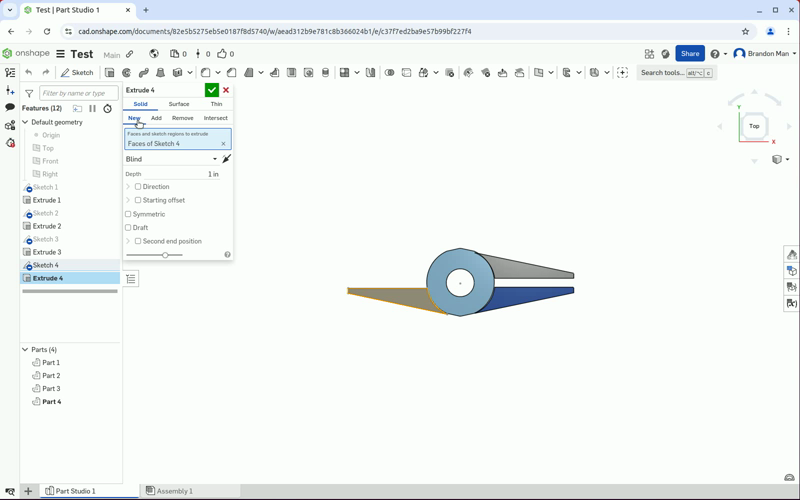
click(137, 120)
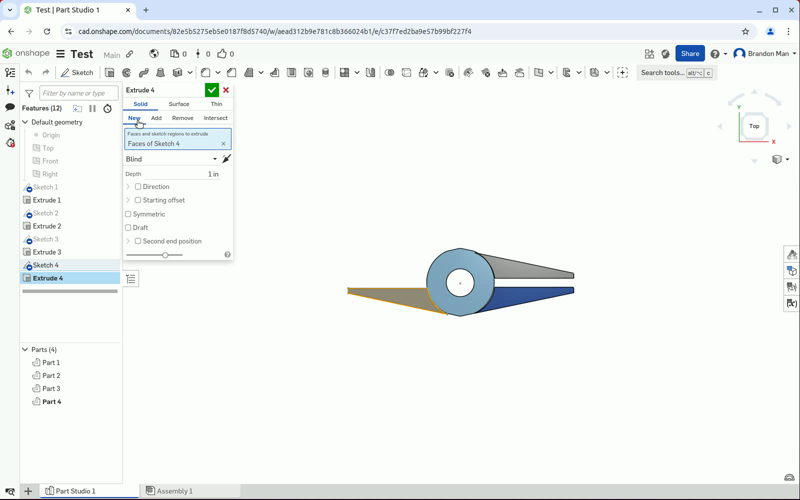
key(tab, 4)
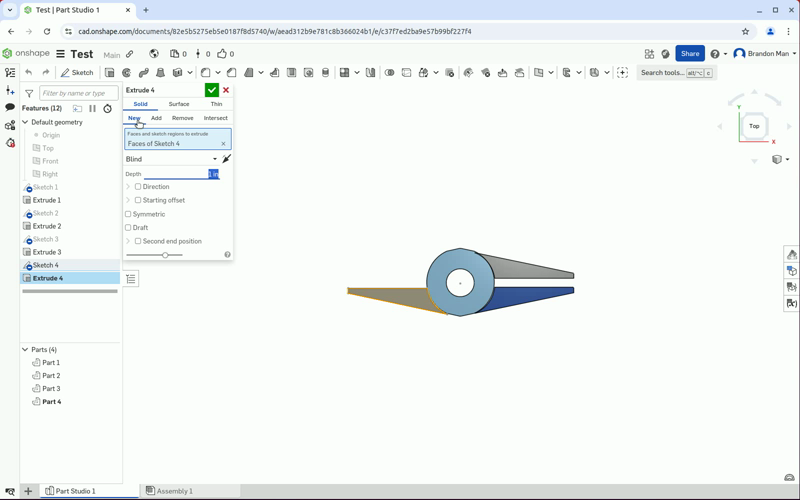
text(5.296)
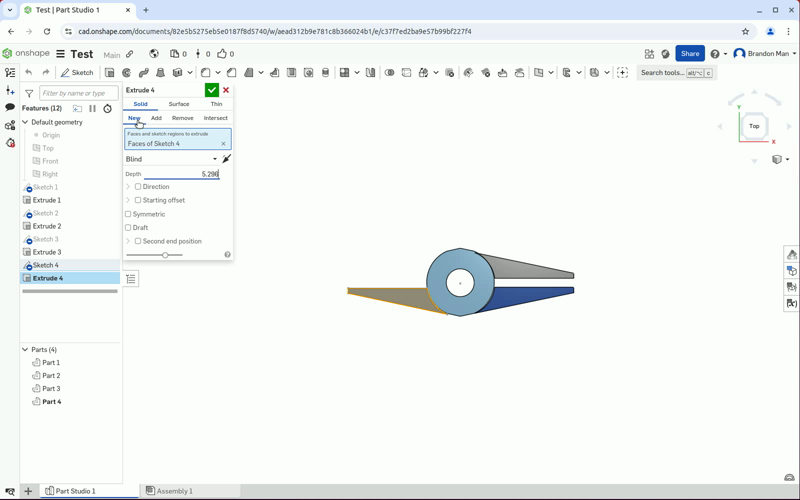
key(enter)
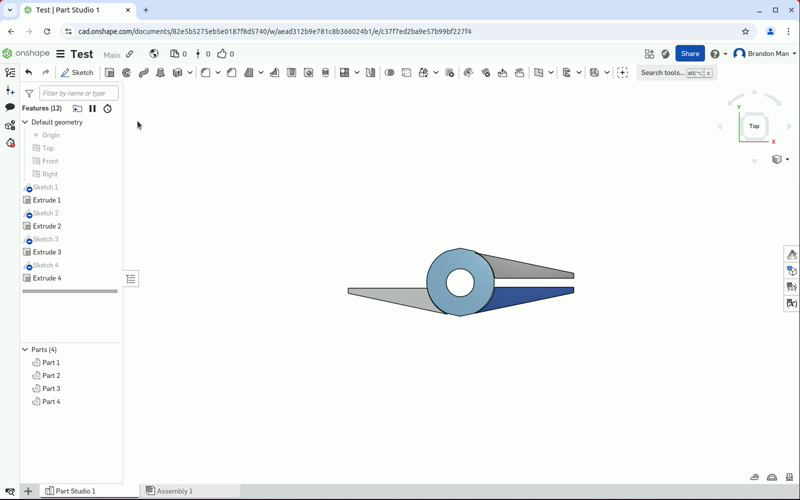
key(shift+h)
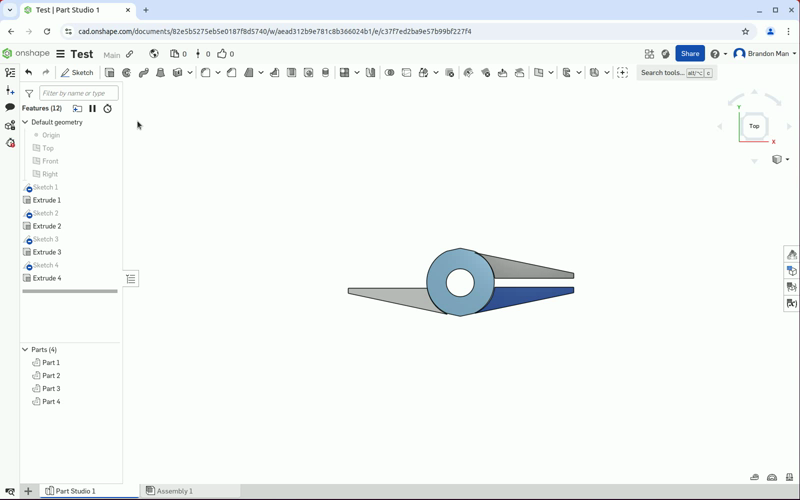
key(shift+h)
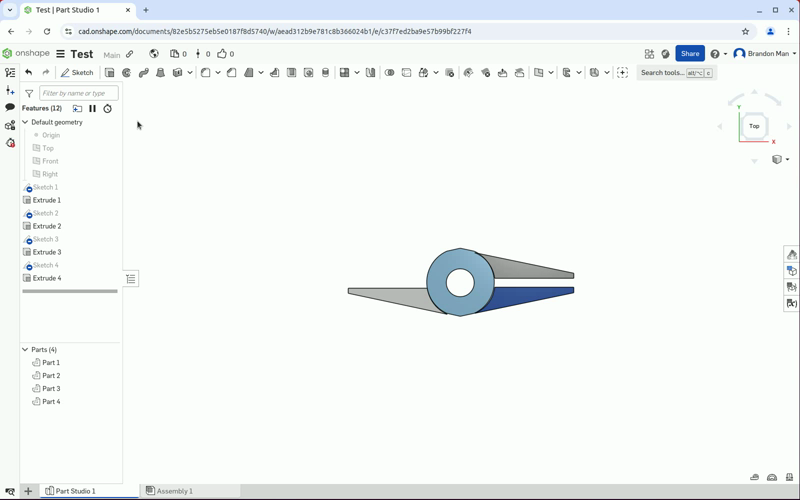
mouse_move(73, 189)
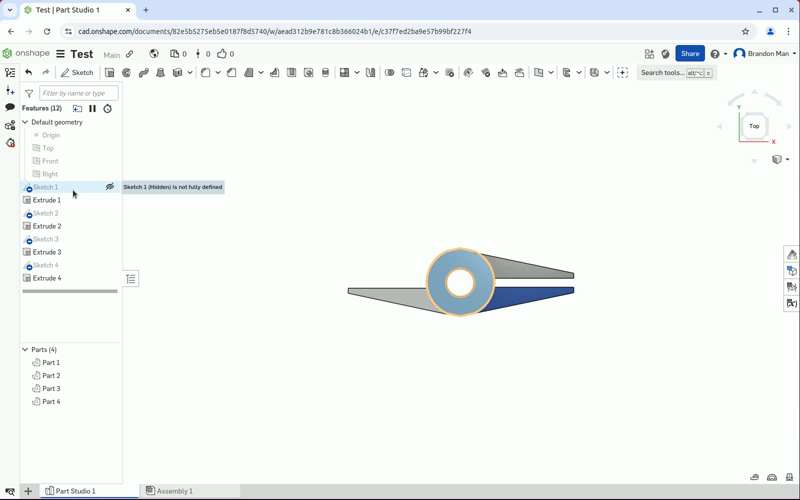
click(73, 189)
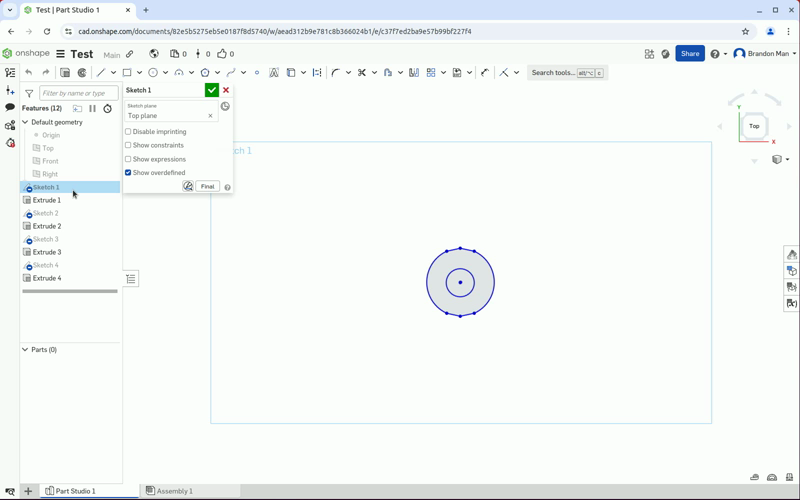
mouse_move(229, 92)
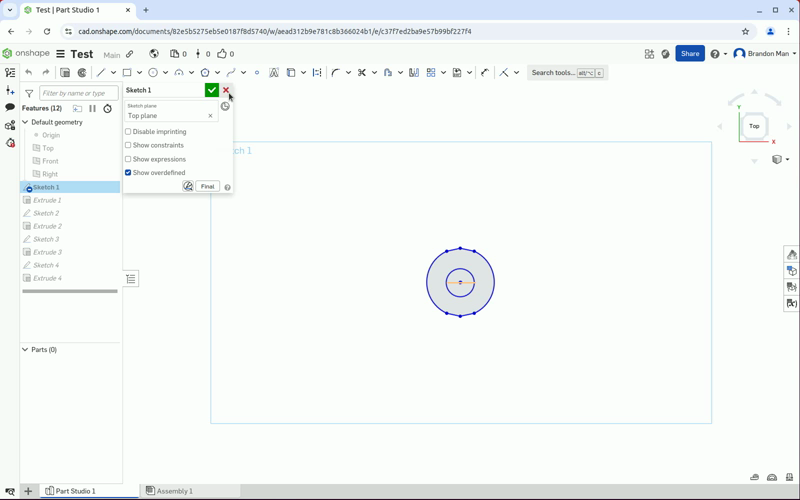
click(229, 92)
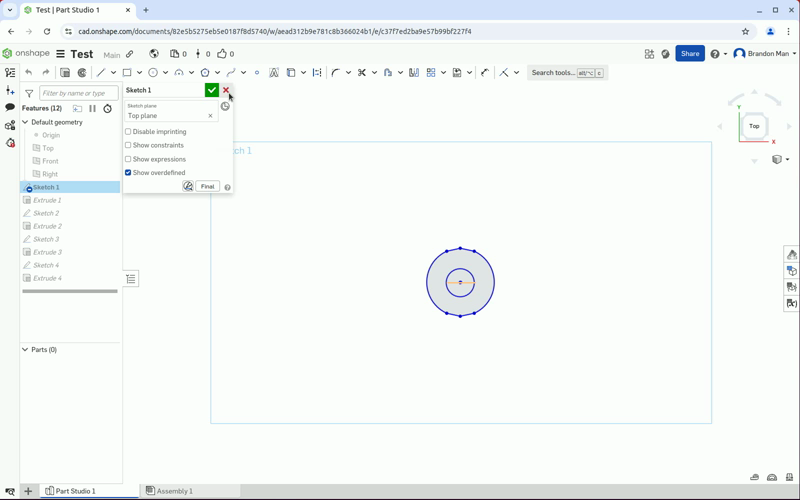
key(shift+s)
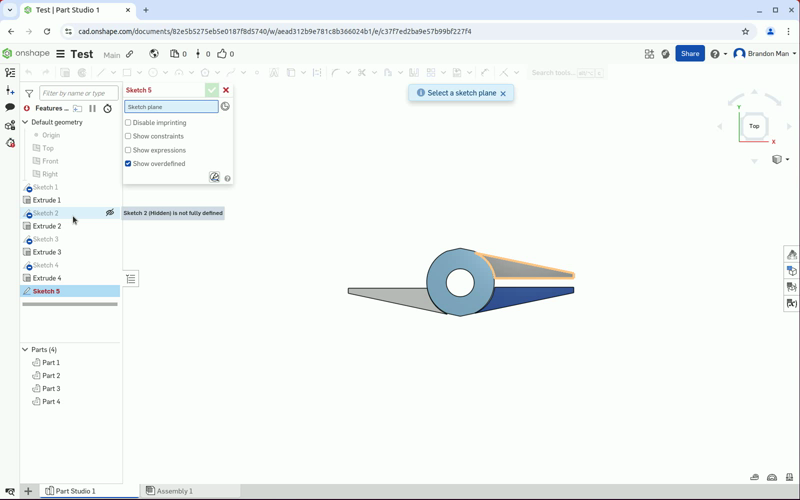
scroll(3)
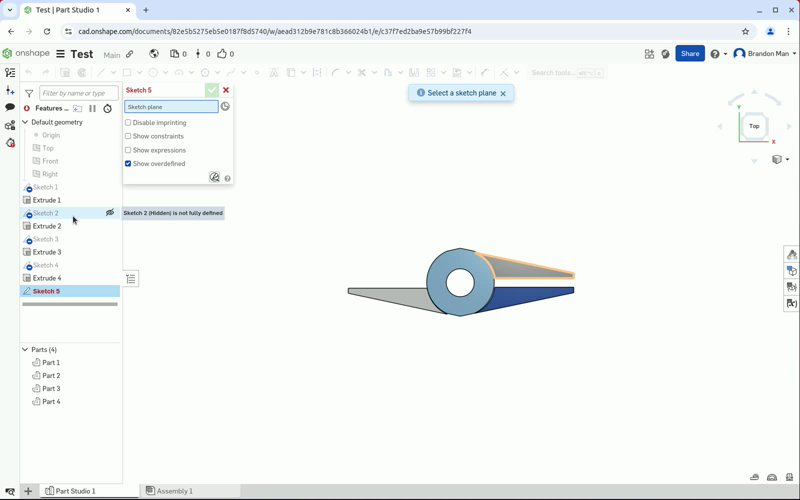
mouse_move(73, 150)
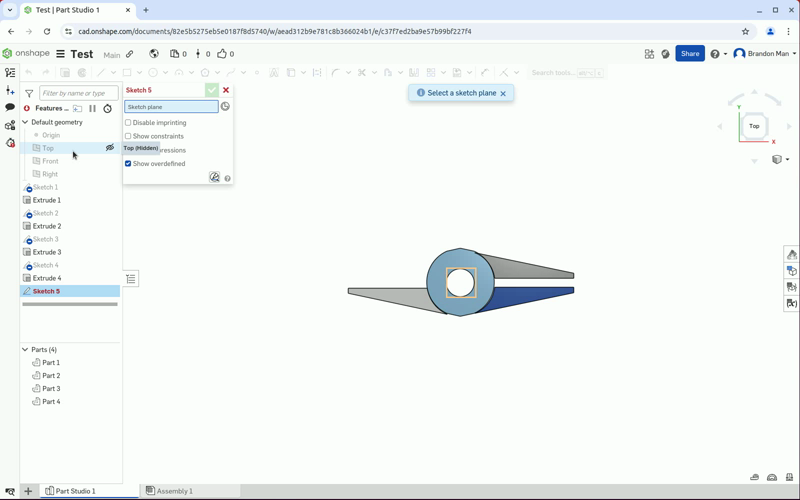
click(73, 150)
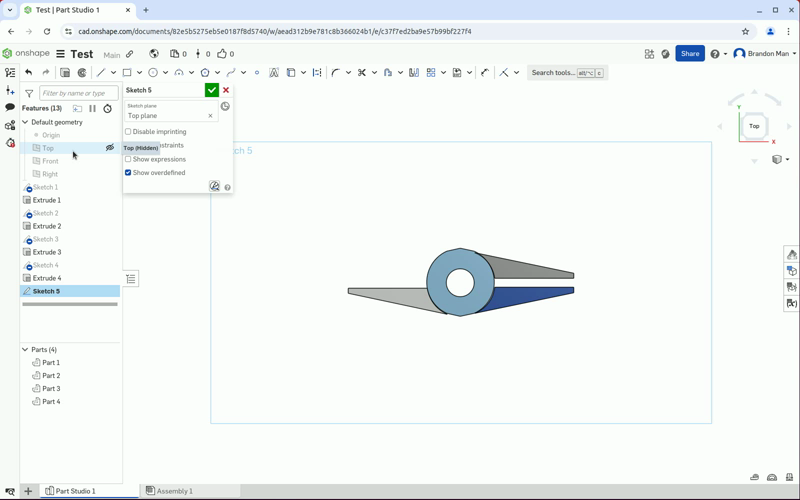
mouse_move(73, 352)
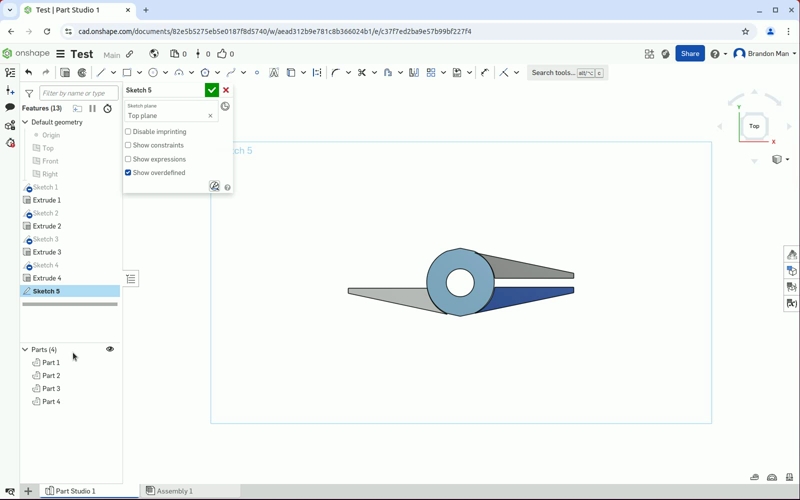
key(y)
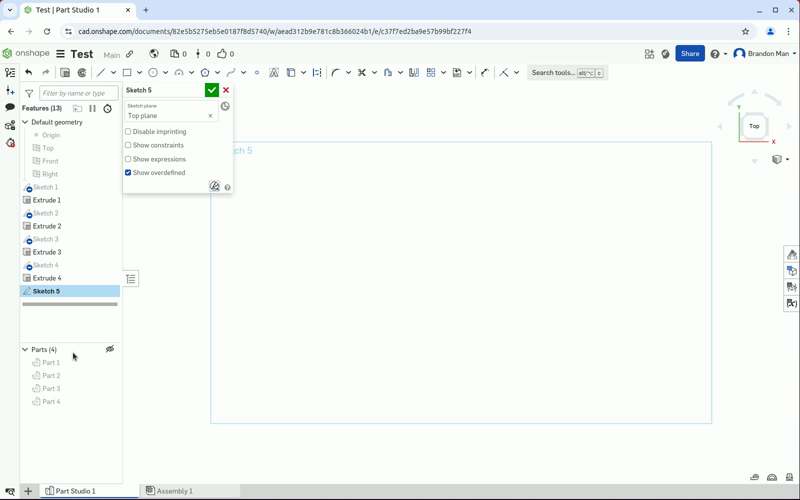
key(l)
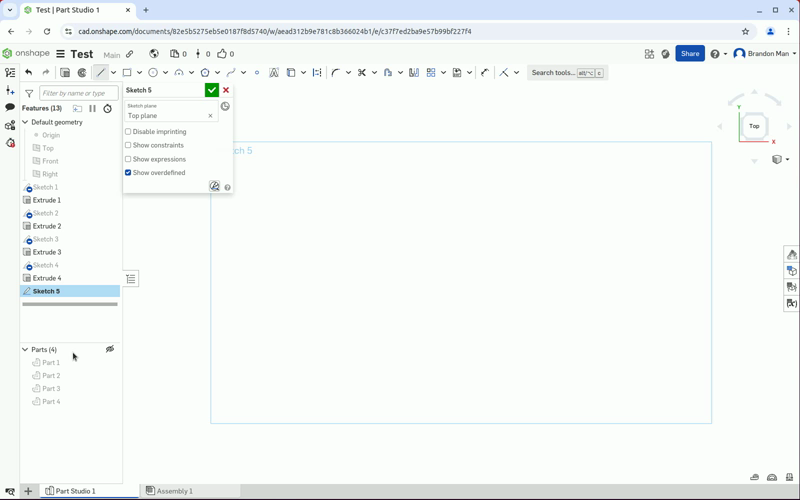
key_down(shift)
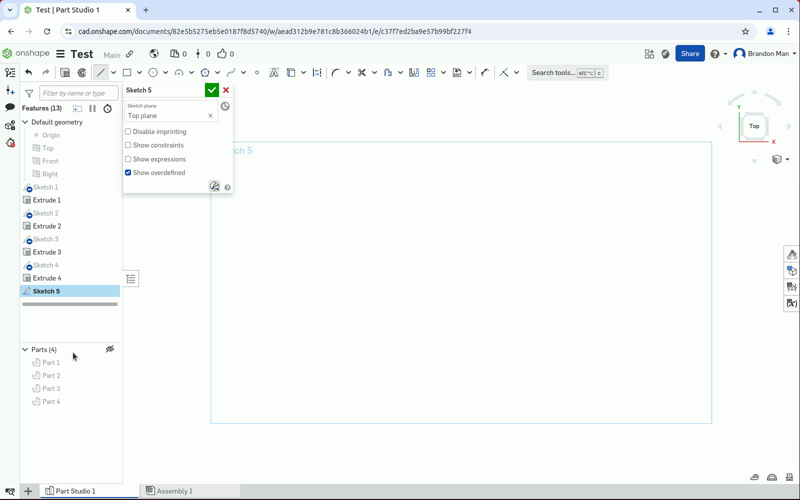
mouse_move(348, 278)
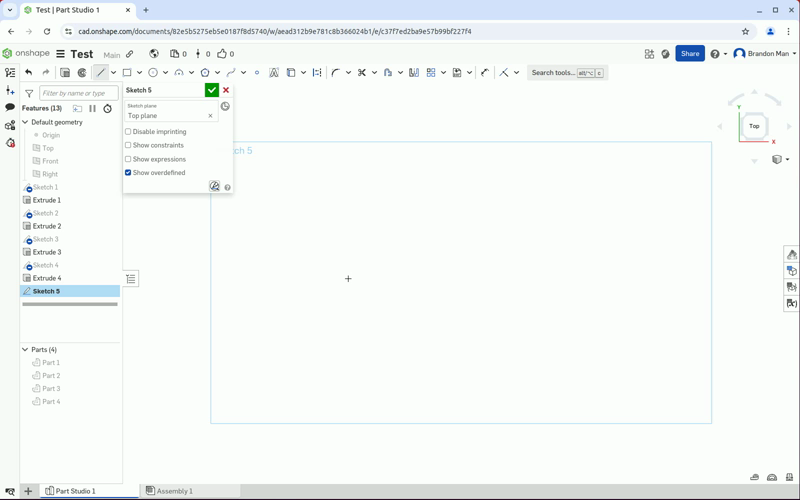
click(348, 278)
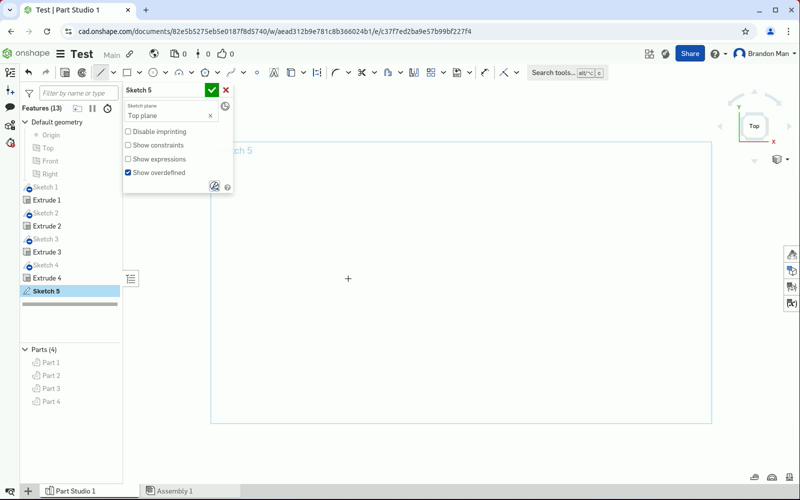
key_up(shift)
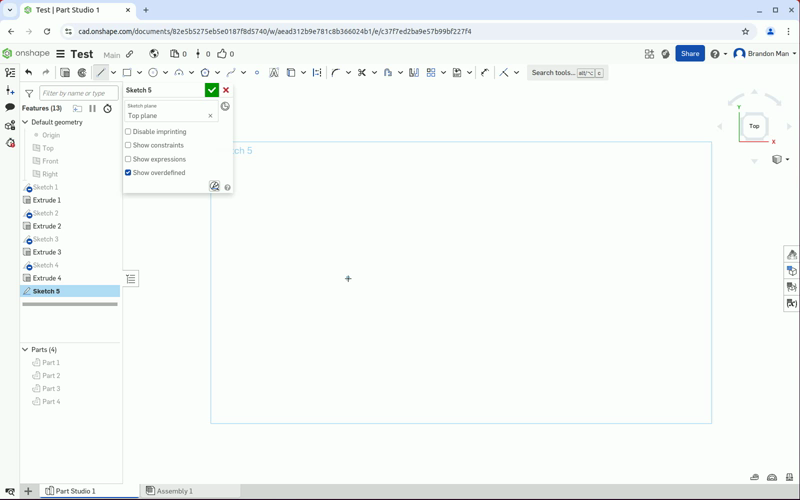
key_down(shift)
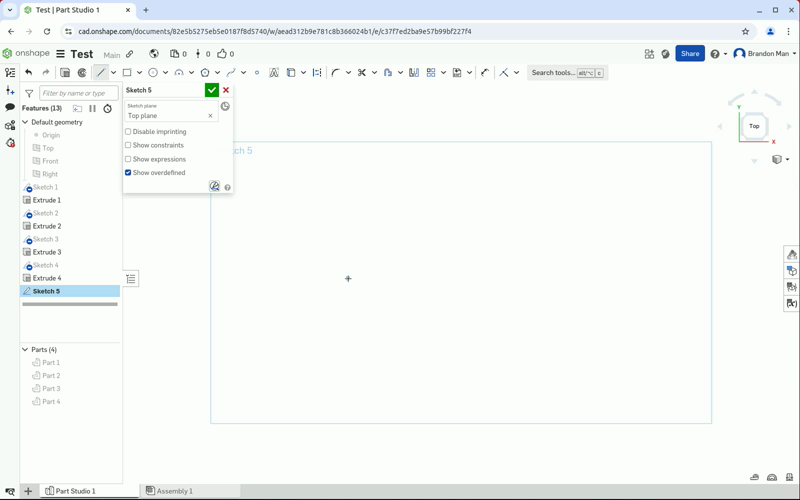
mouse_move(427, 278)
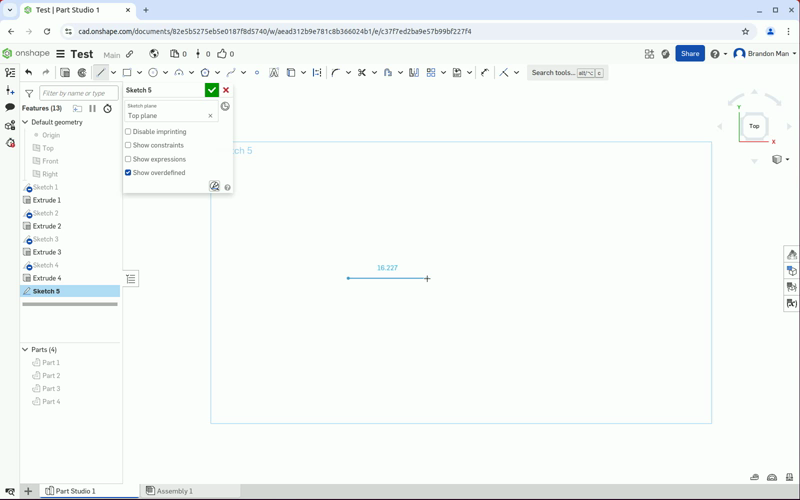
click(427, 278)
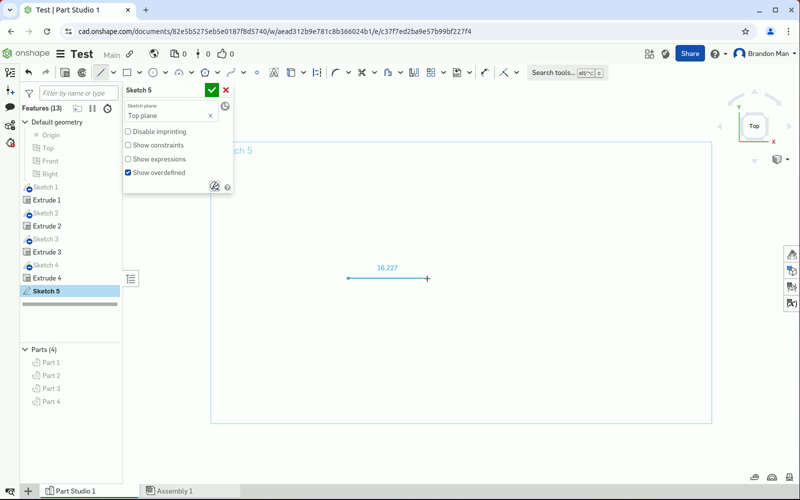
key_up(shift)
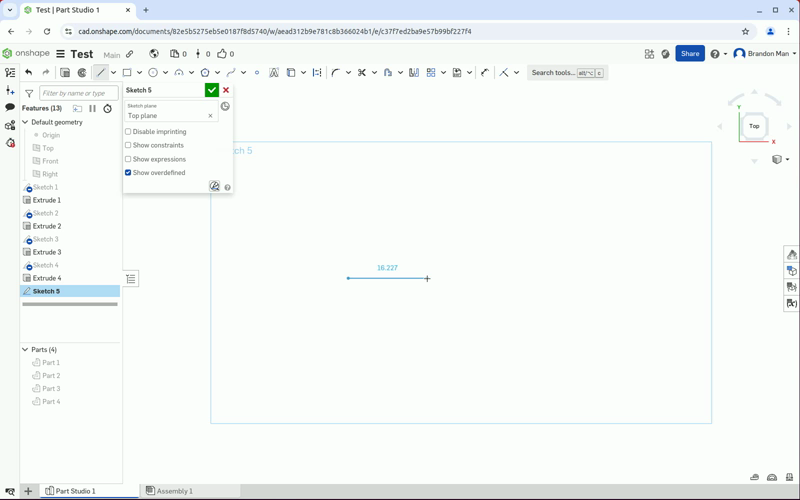
key(esc)
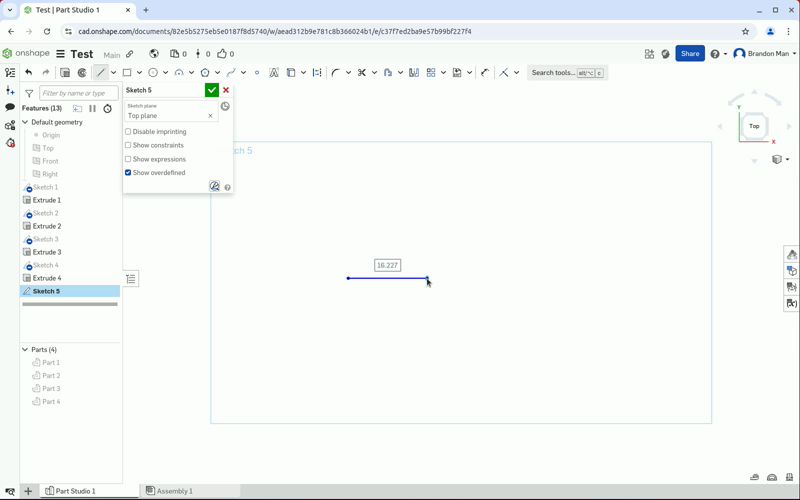
key(a)
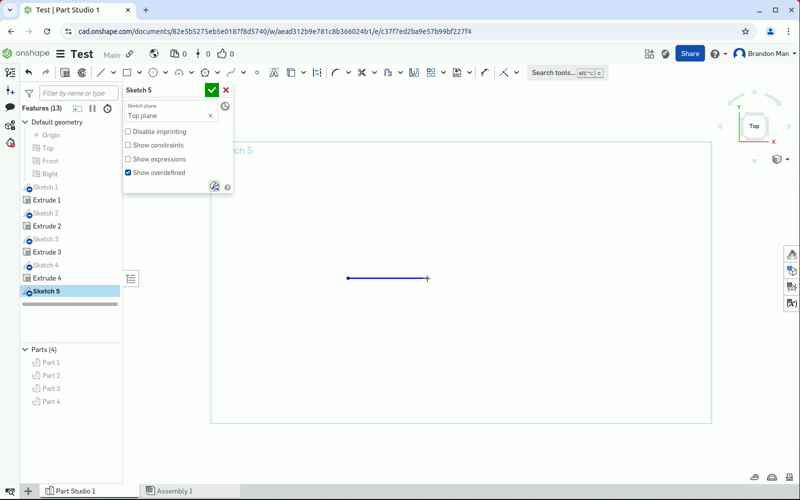
mouse_move(427, 278)
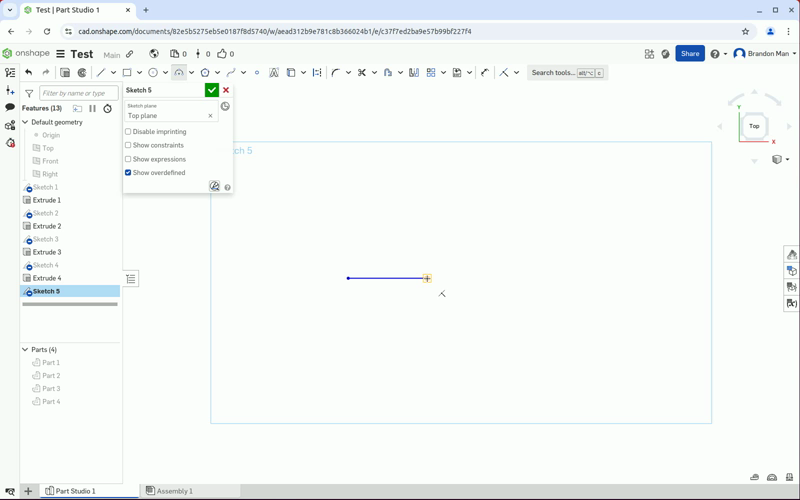
click(427, 278)
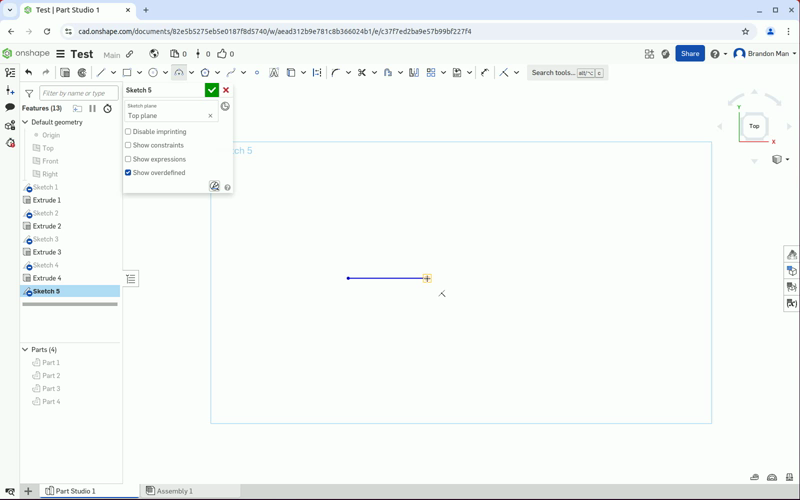
key_down(shift)
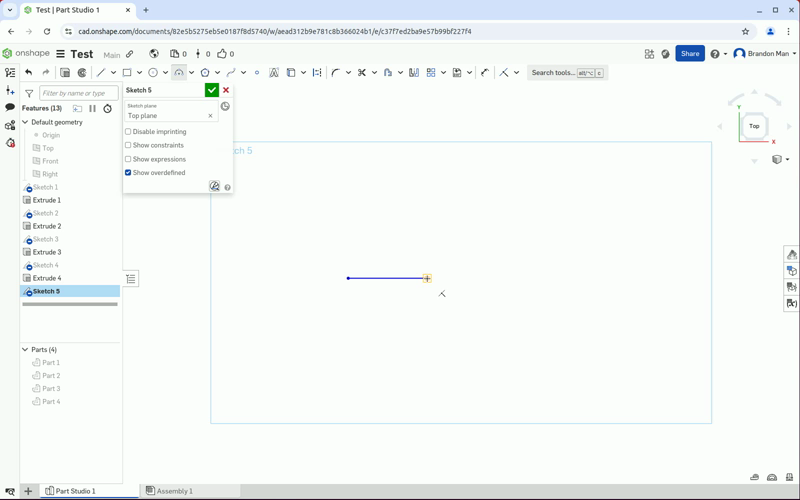
mouse_move(447, 252)
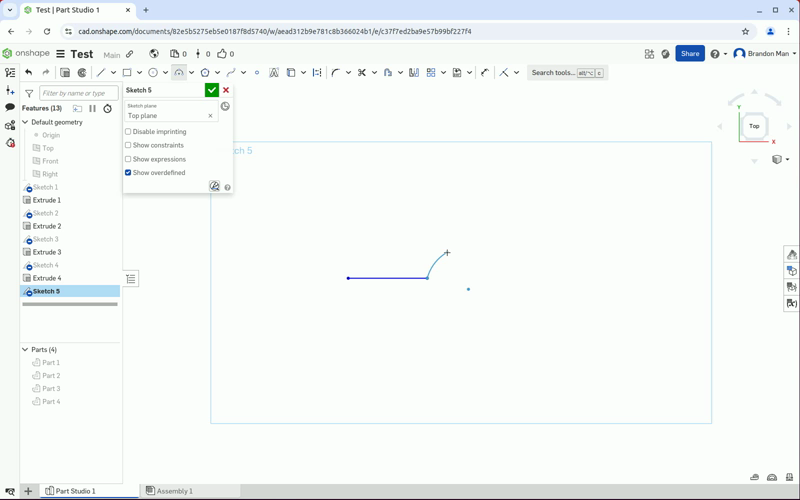
click(447, 252)
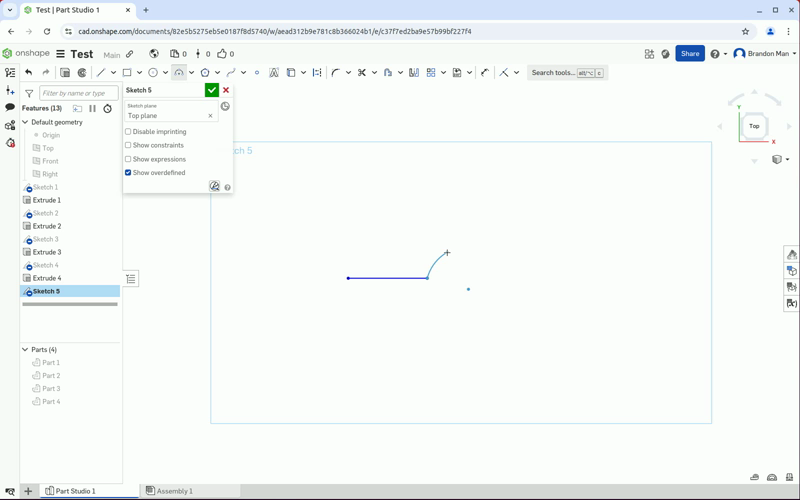
mouse_move(433, 262)
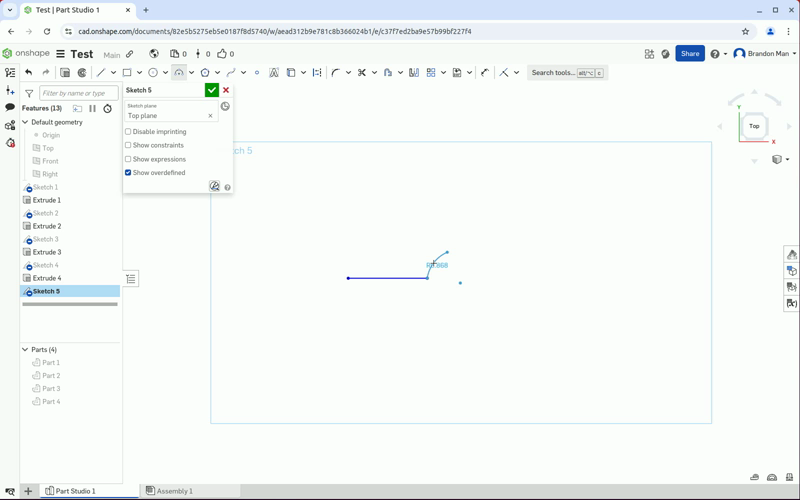
click(433, 262)
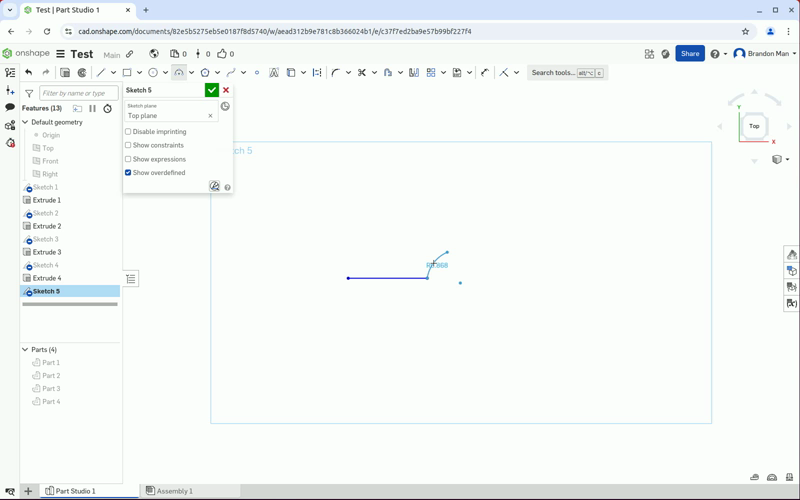
key_up(shift)
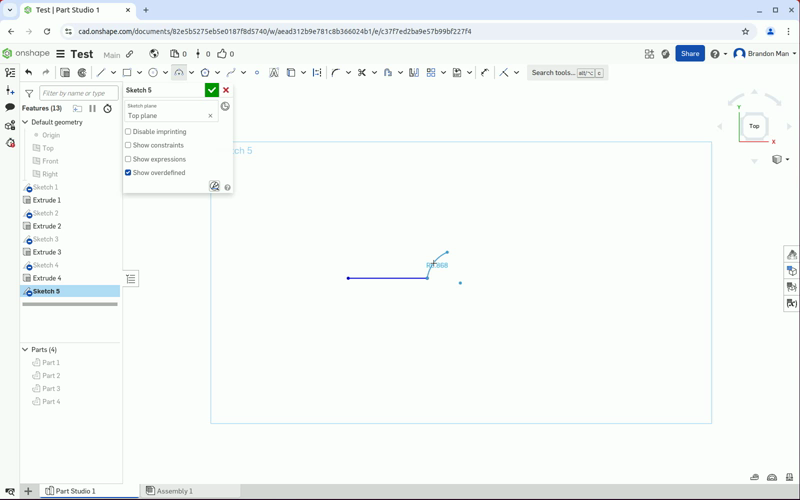
key(esc)
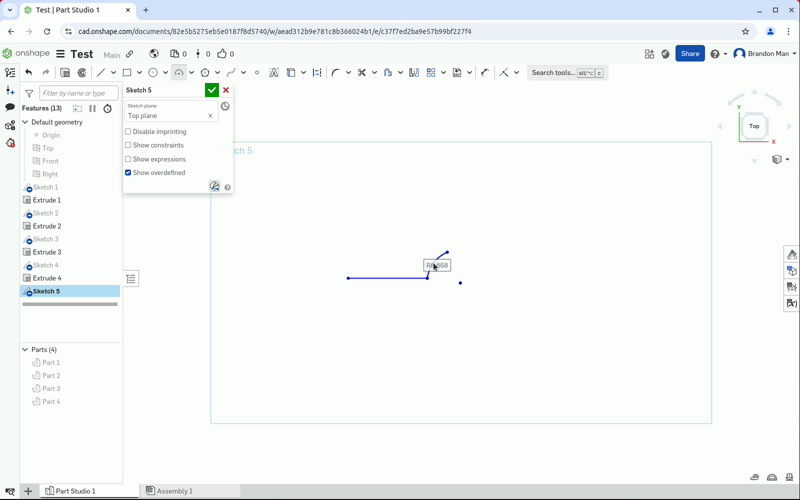
key(l)
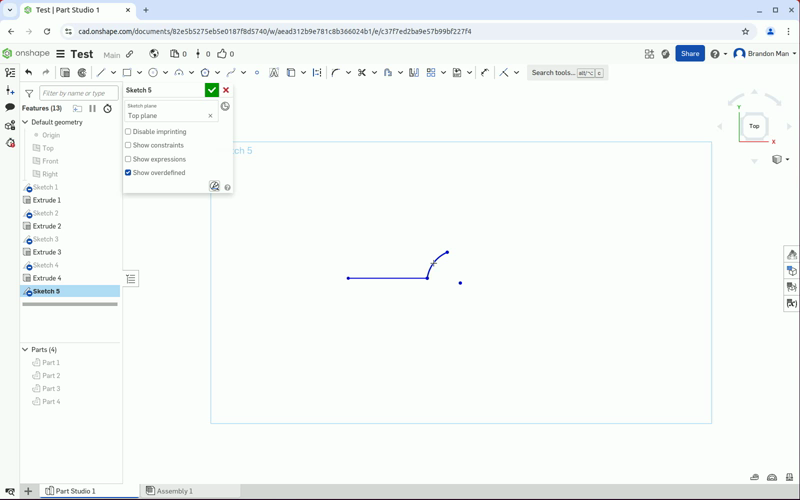
mouse_move(447, 252)
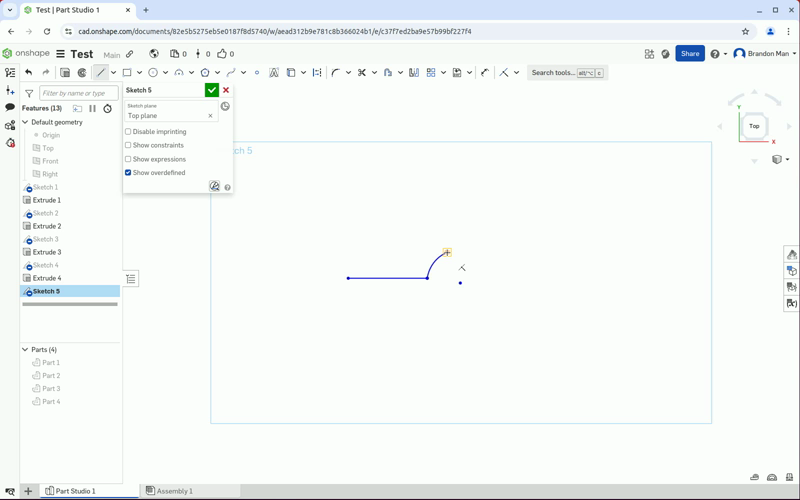
click(447, 252)
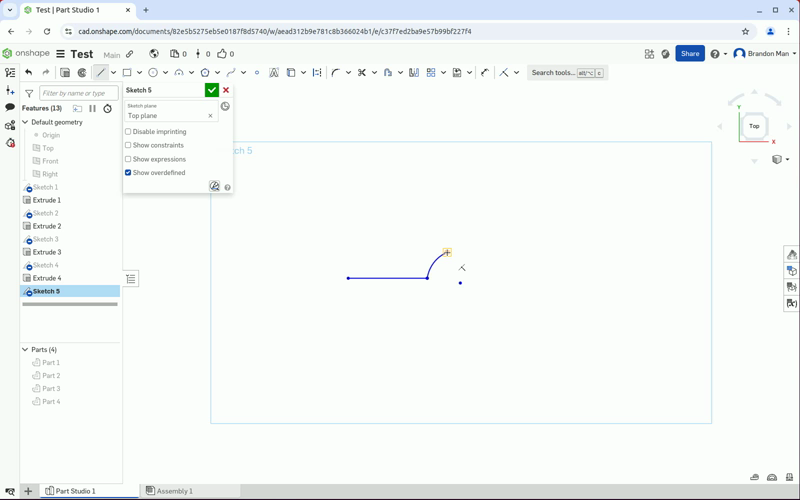
key_down(shift)
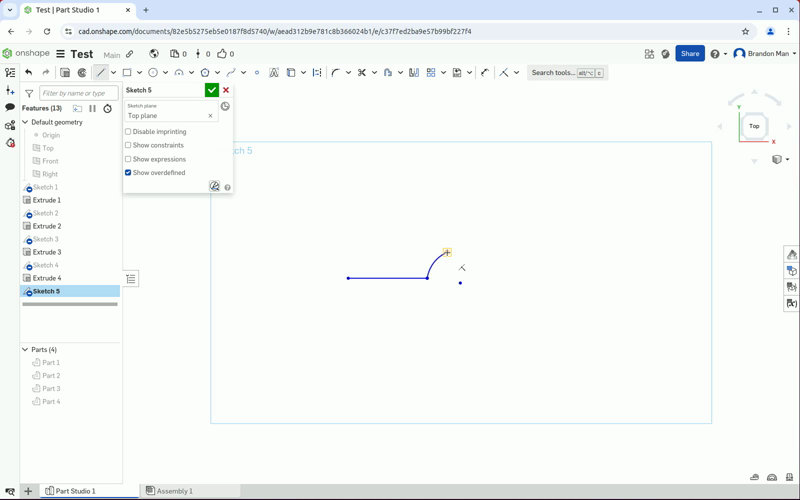
mouse_move(348, 273)
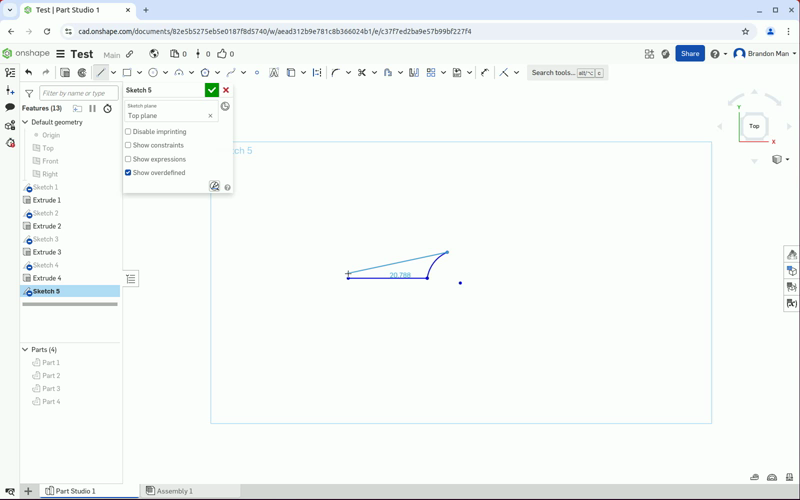
click(348, 273)
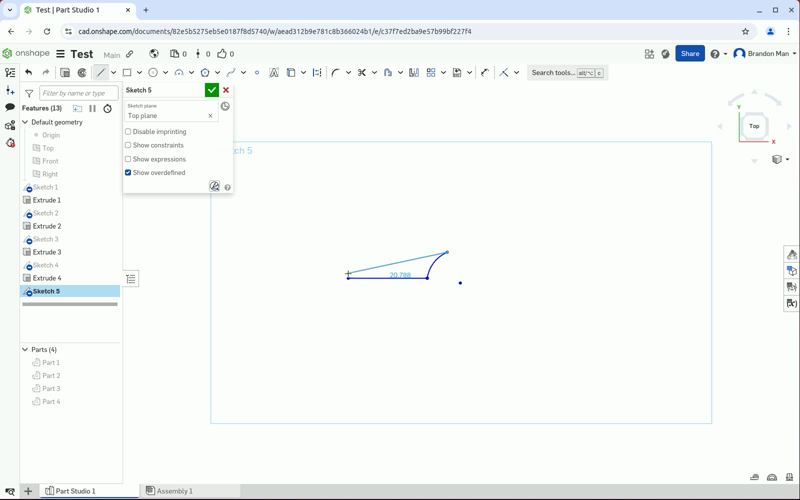
key_up(shift)
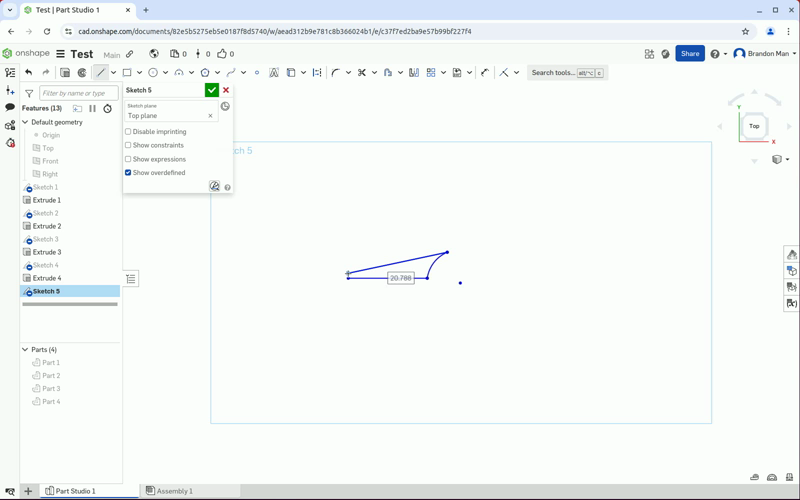
mouse_move(378, 273)
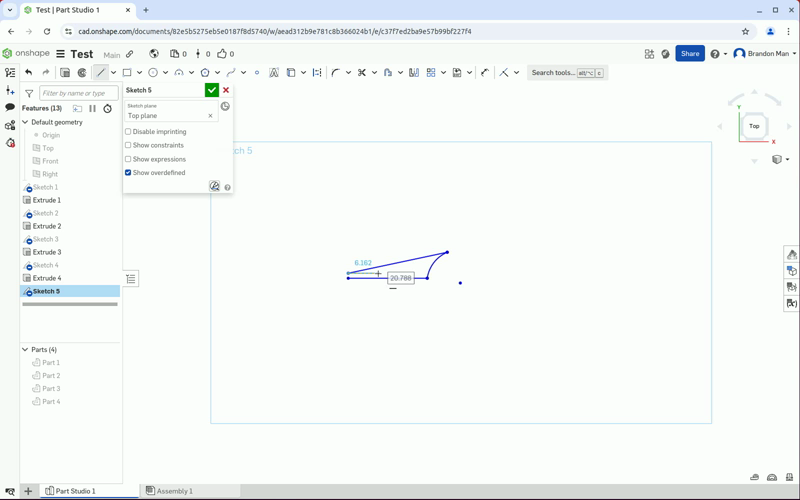
key_down(shift)
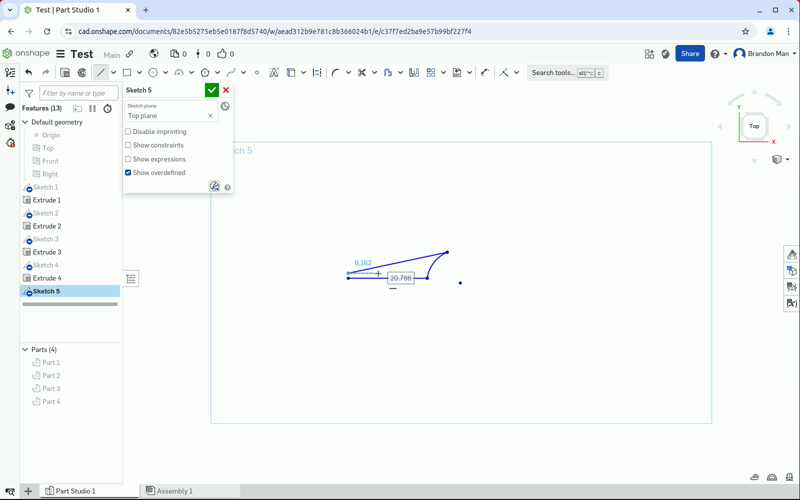
mouse_move(348, 278)
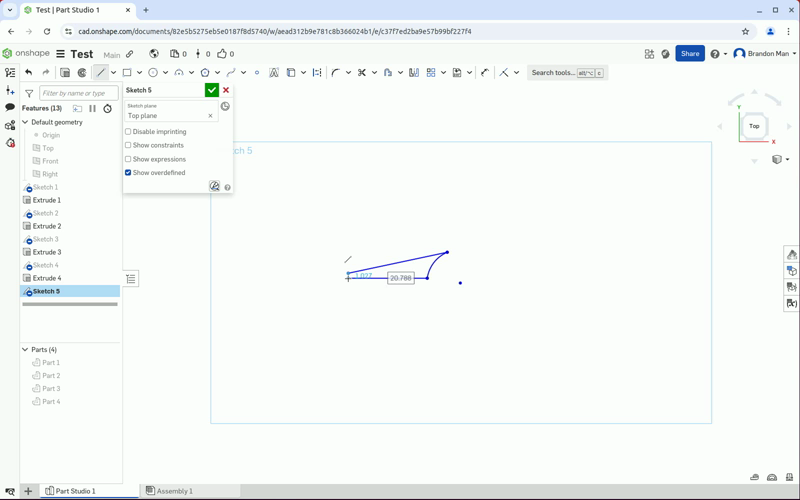
scroll(6)
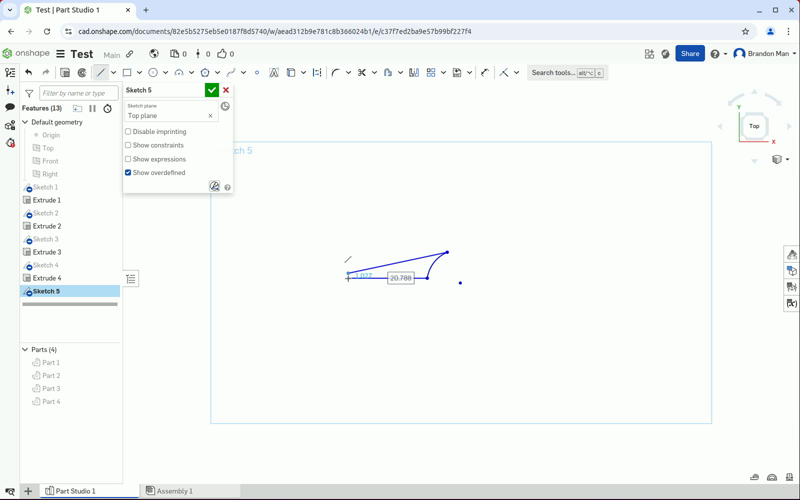
scroll(6)
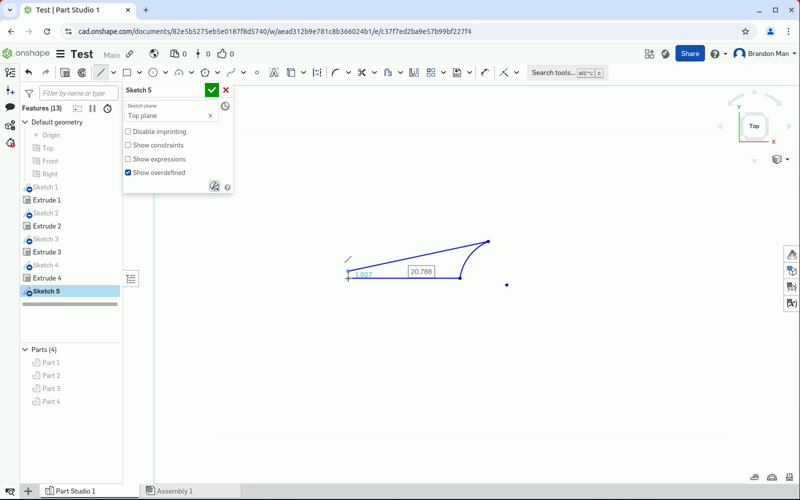
scroll(6)
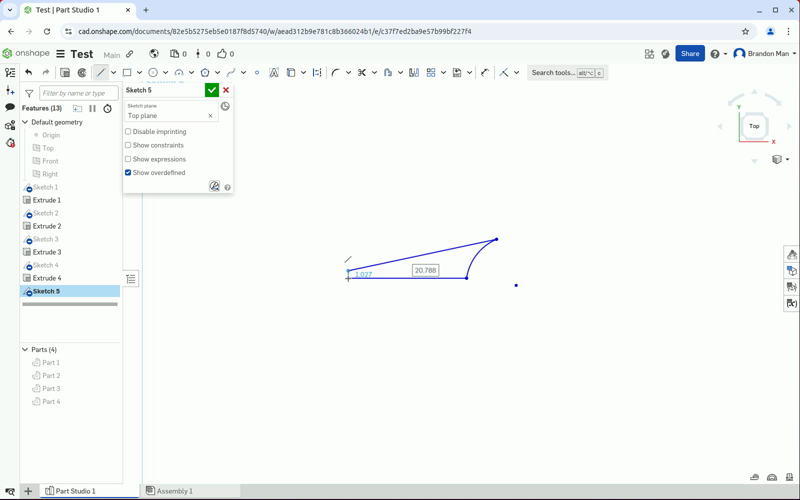
scroll(6)
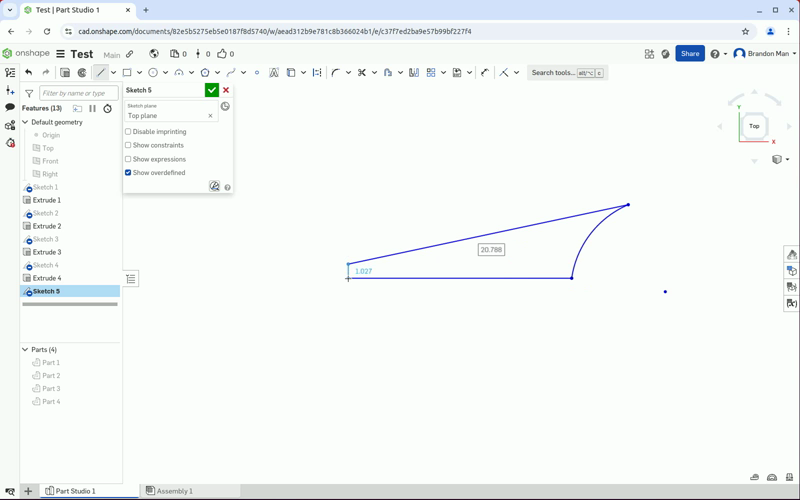
scroll(6)
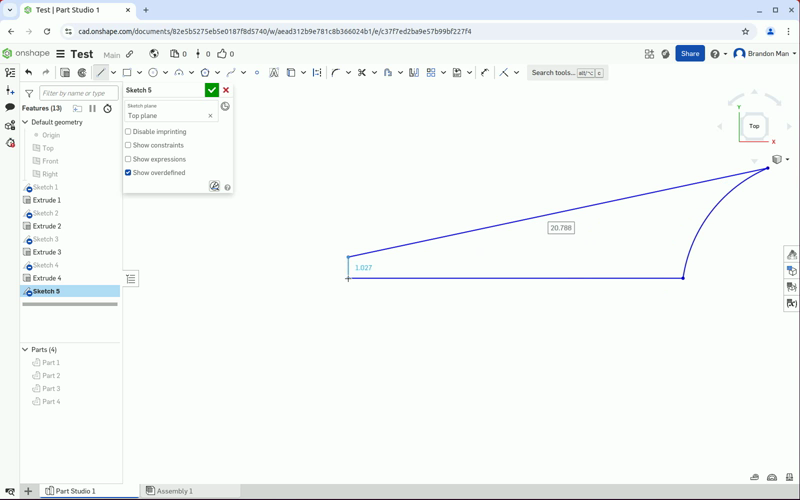
scroll(6)
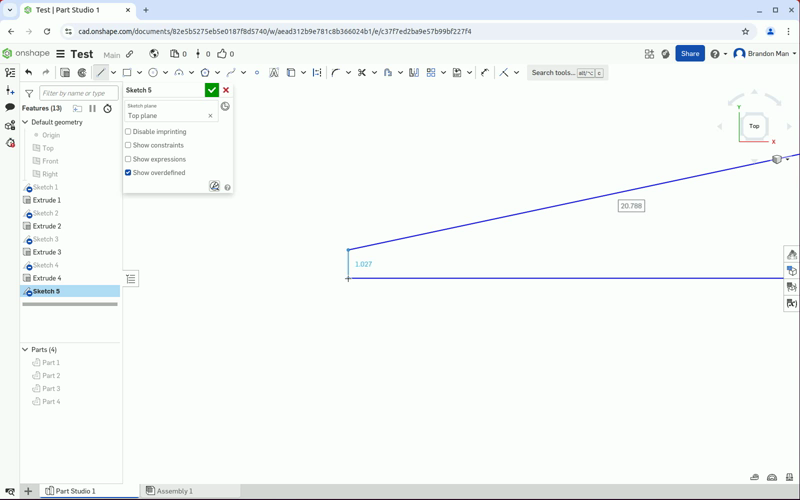
scroll(6)
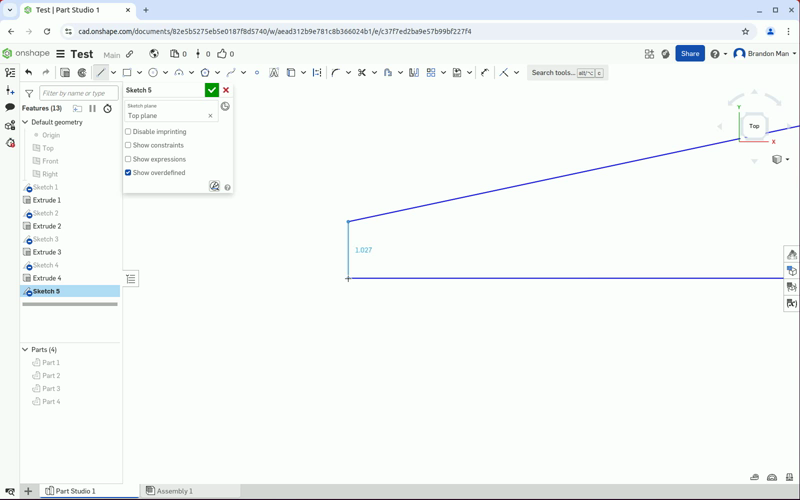
key_up(shift)
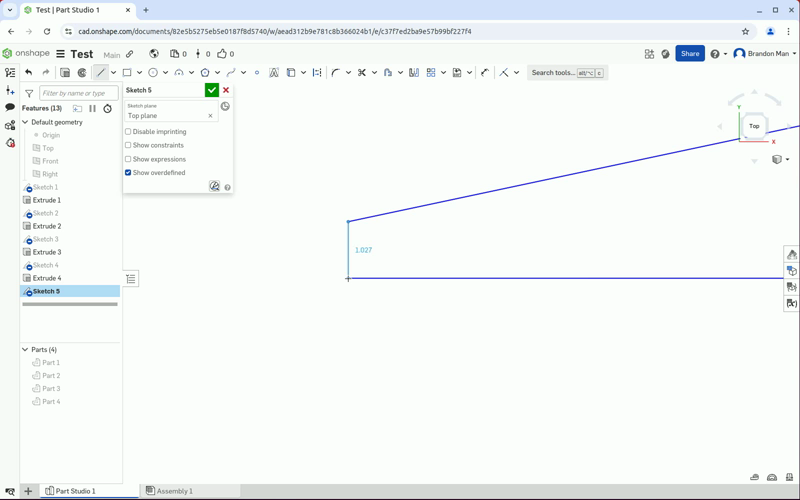
click(348, 278)
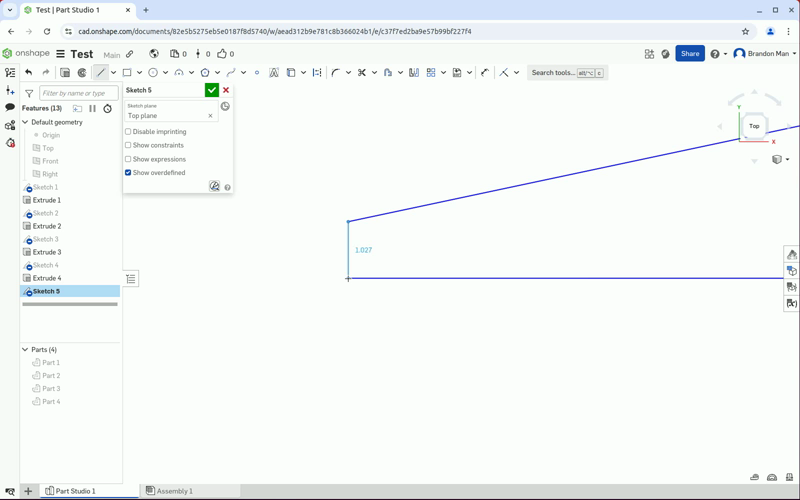
scroll(-6)
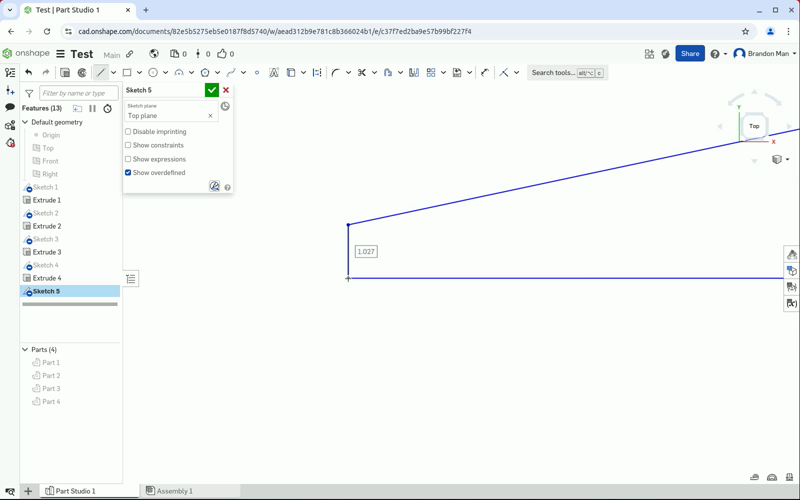
scroll(-6)
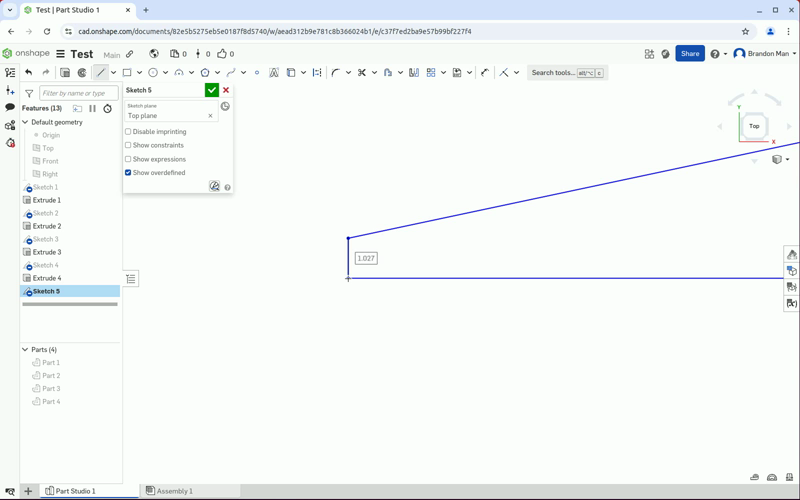
scroll(-6)
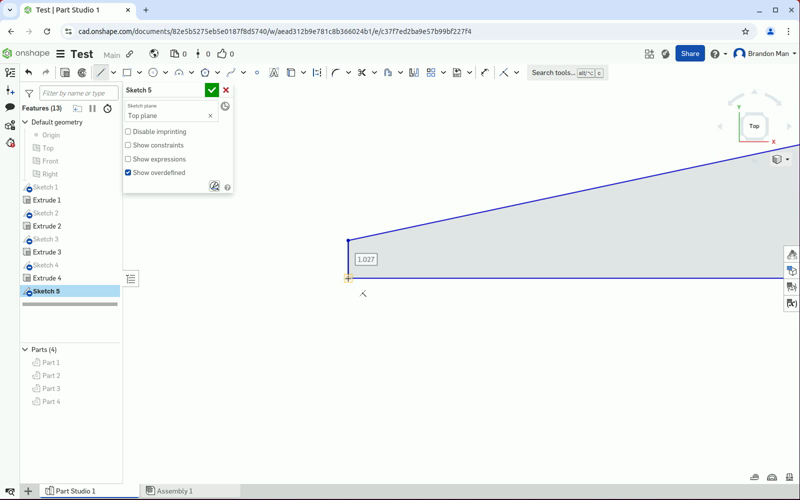
scroll(-6)
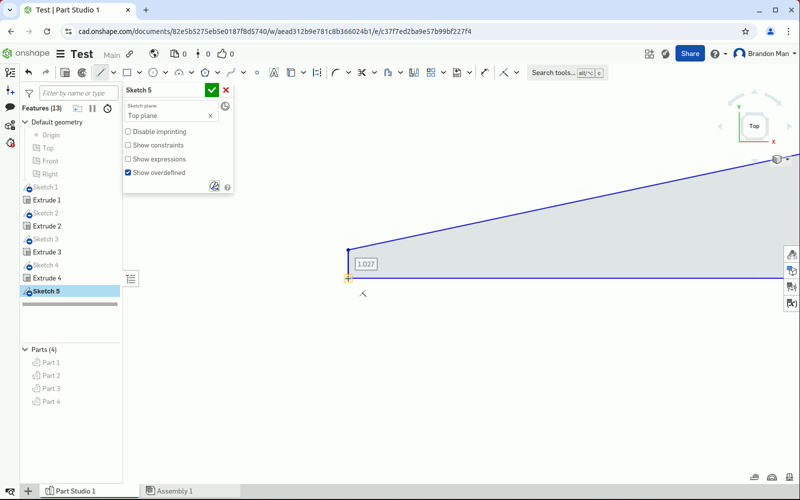
scroll(-6)
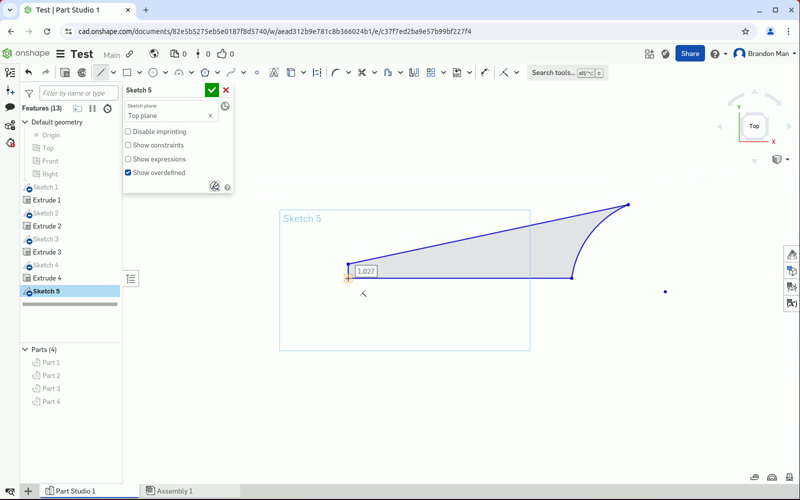
scroll(-6)
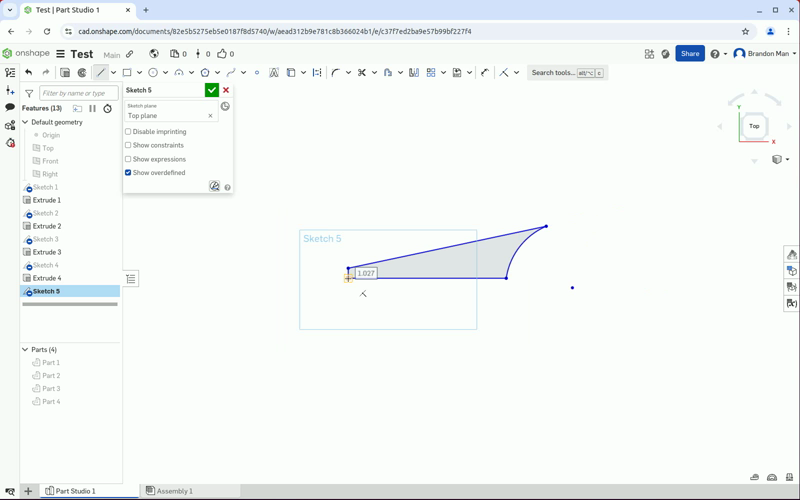
scroll(-6)
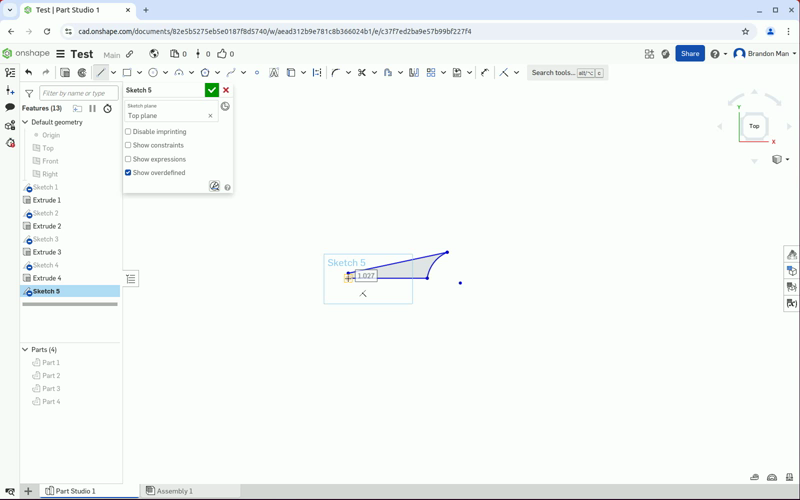
key(esc)
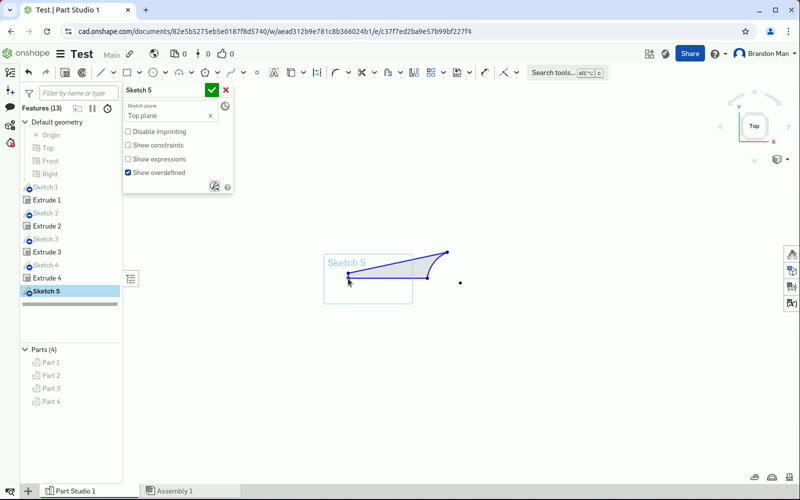
mouse_move(401, 265)
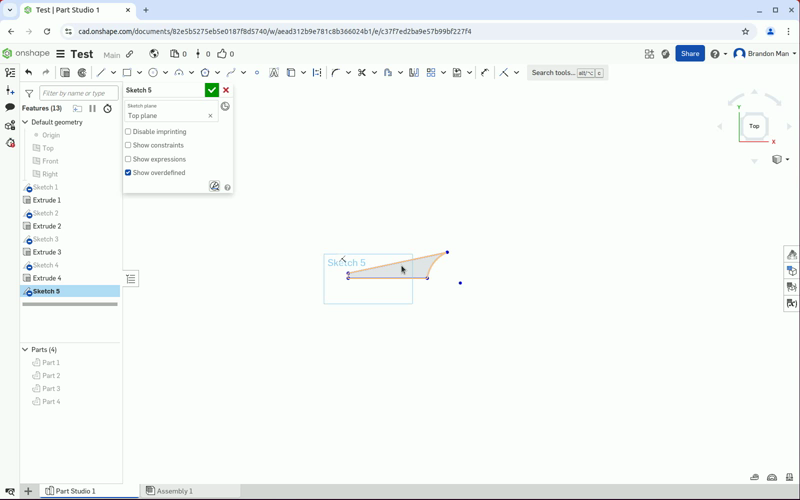
scroll(6)
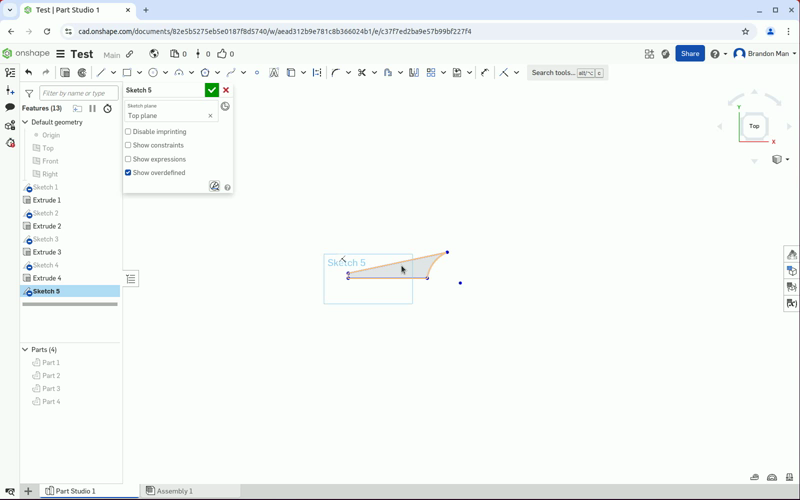
scroll(6)
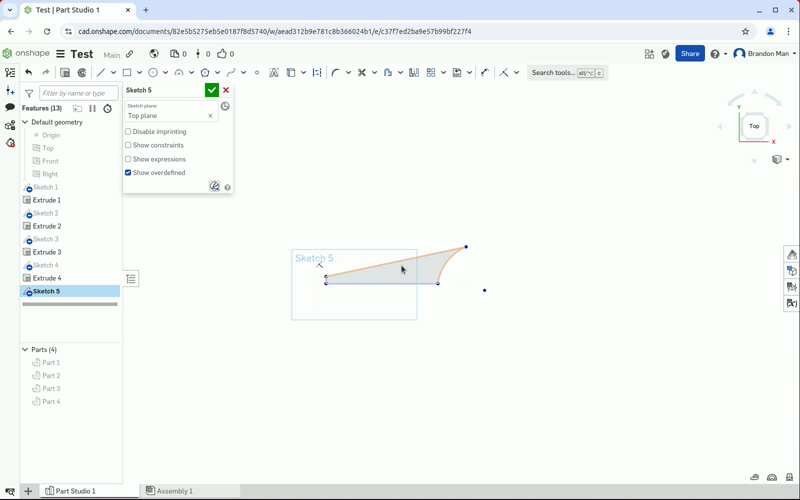
scroll(6)
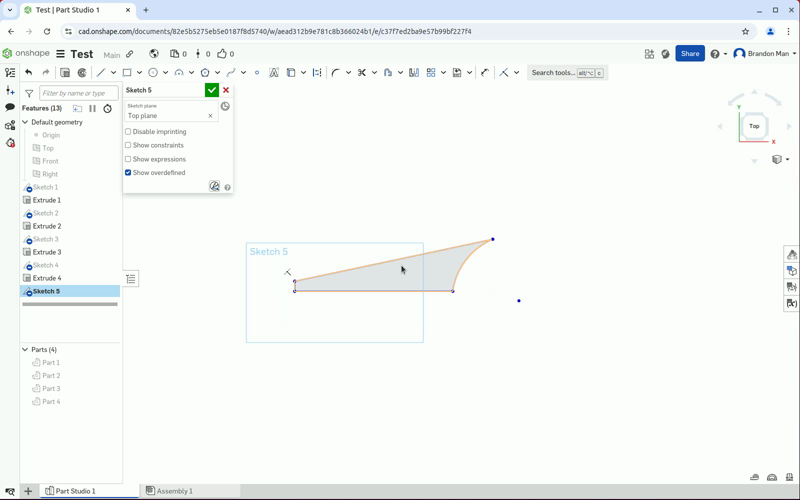
scroll(6)
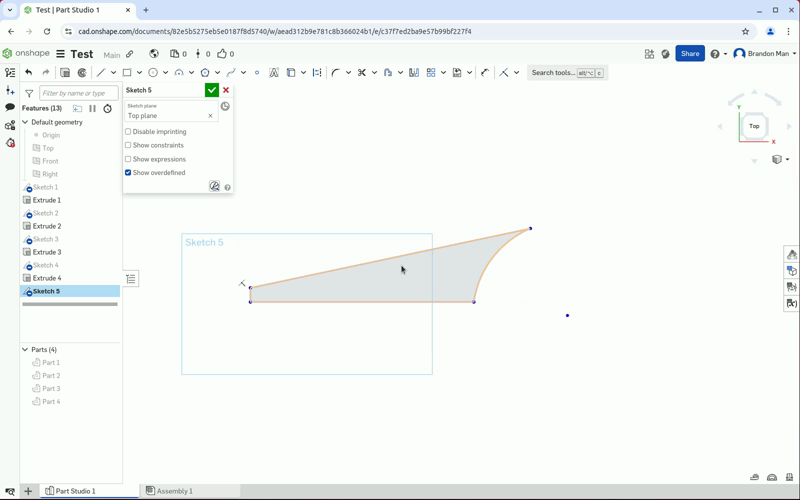
scroll(6)
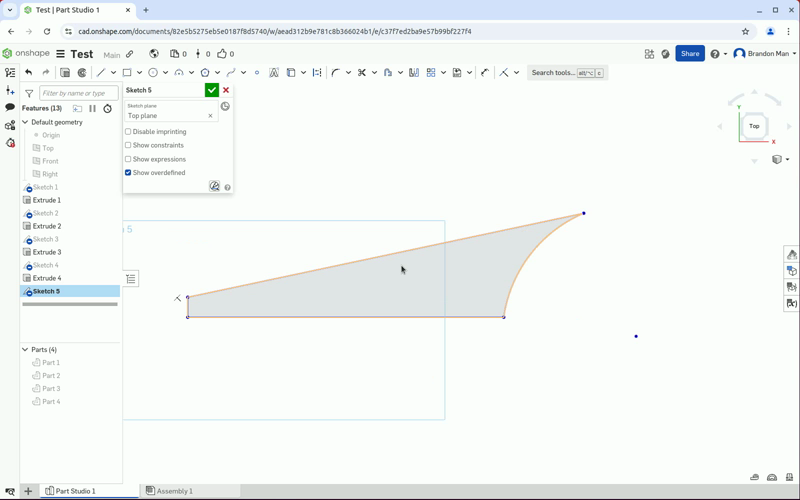
scroll(6)
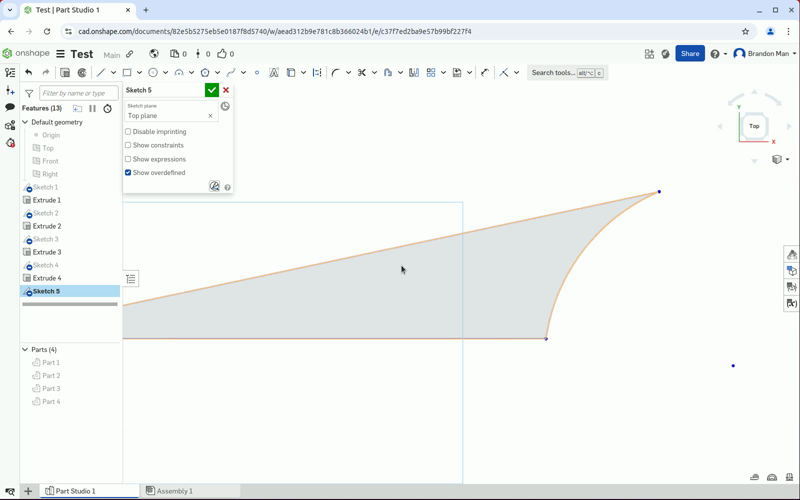
scroll(6)
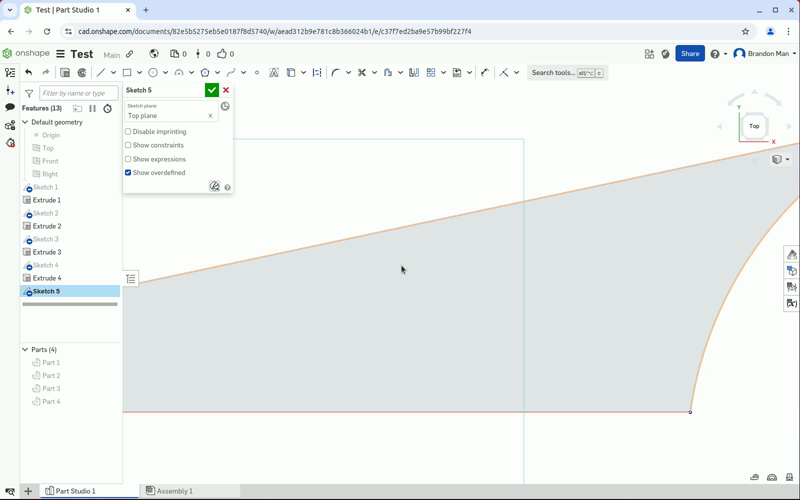
click(401, 265)
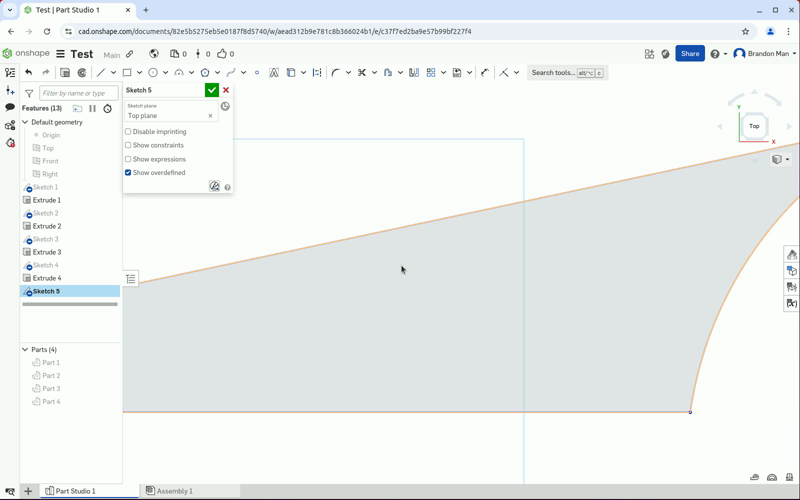
scroll(-6)
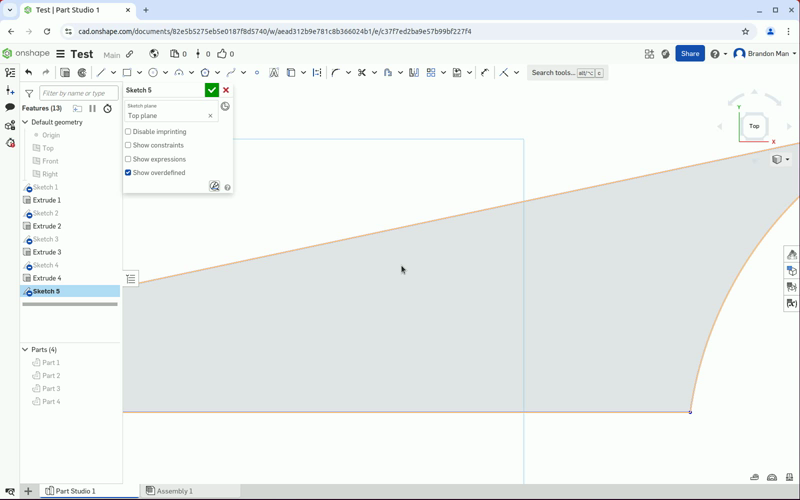
scroll(-6)
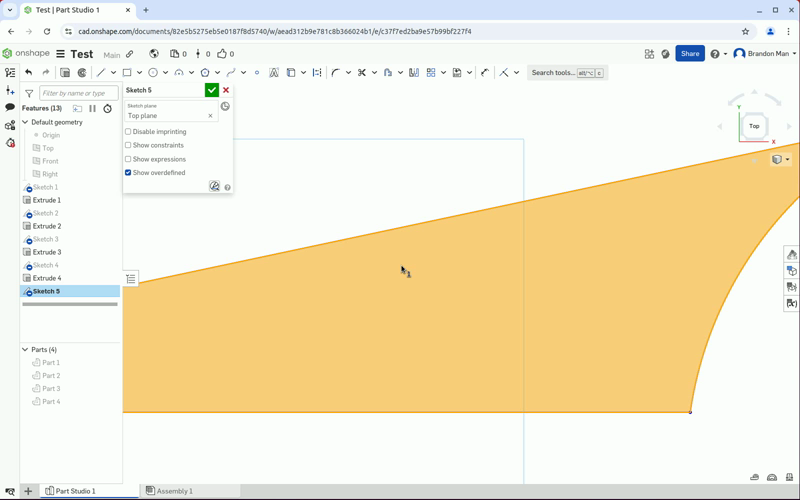
scroll(-6)
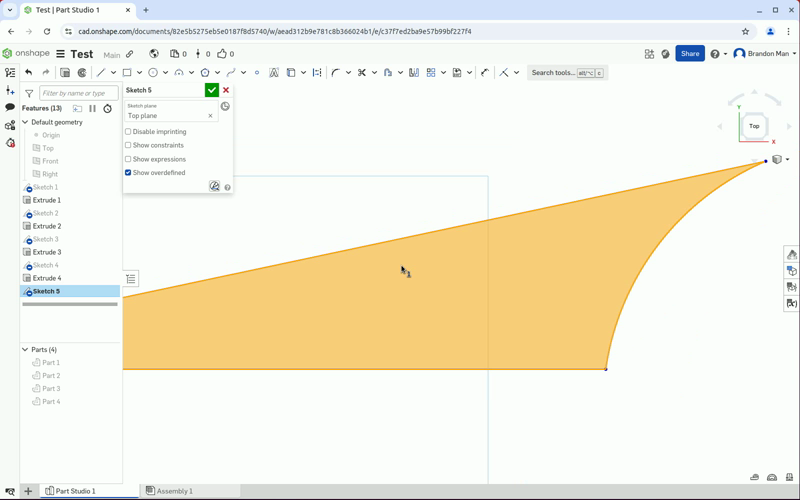
scroll(-6)
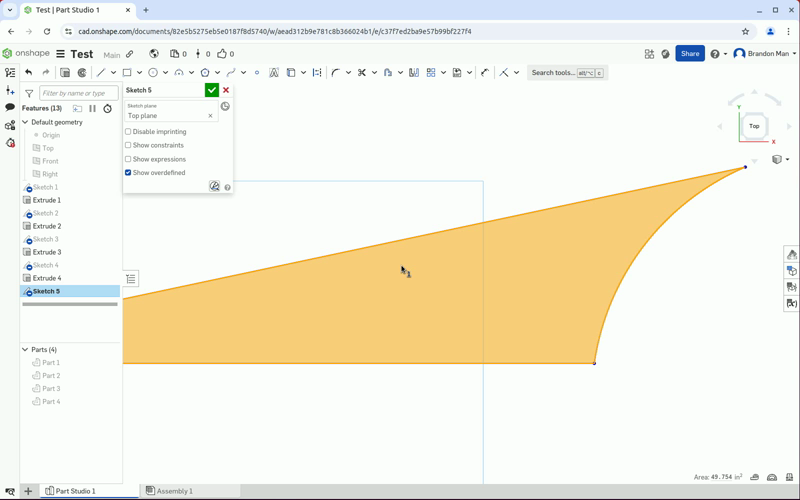
scroll(-6)
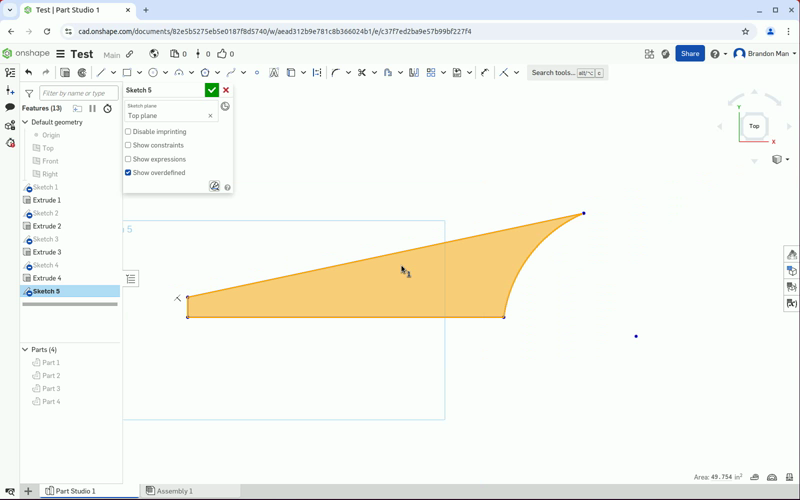
scroll(-6)
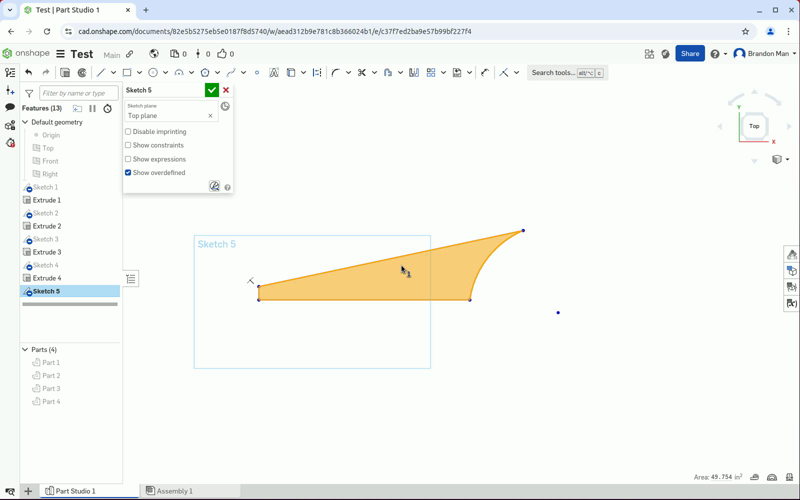
scroll(-6)
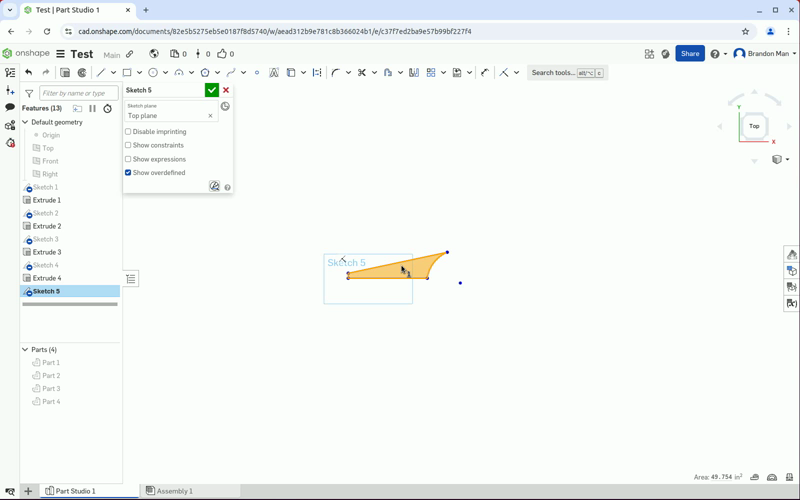
mouse_move(73, 352)
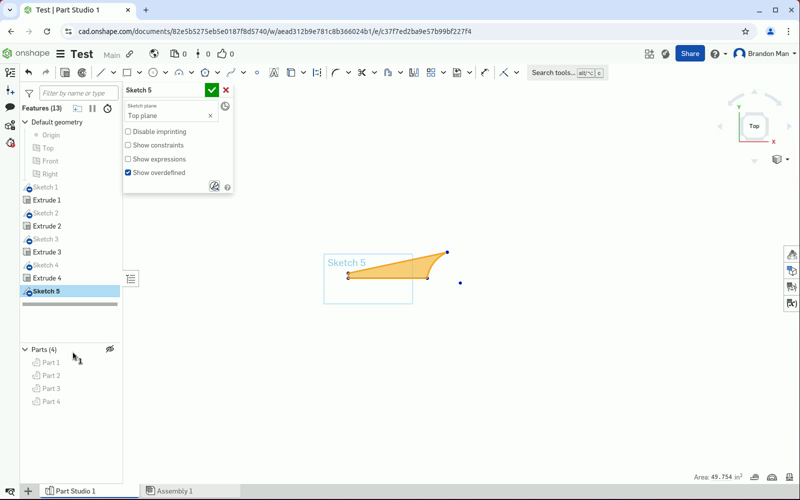
key(shift+y)
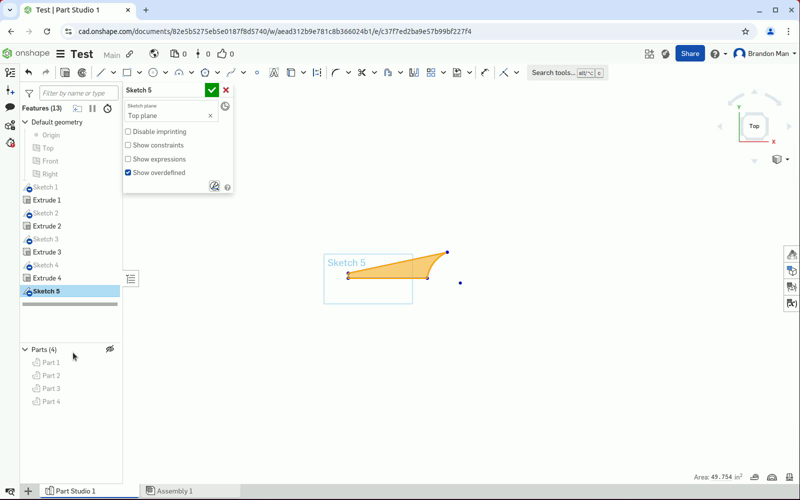
key(shift+e)
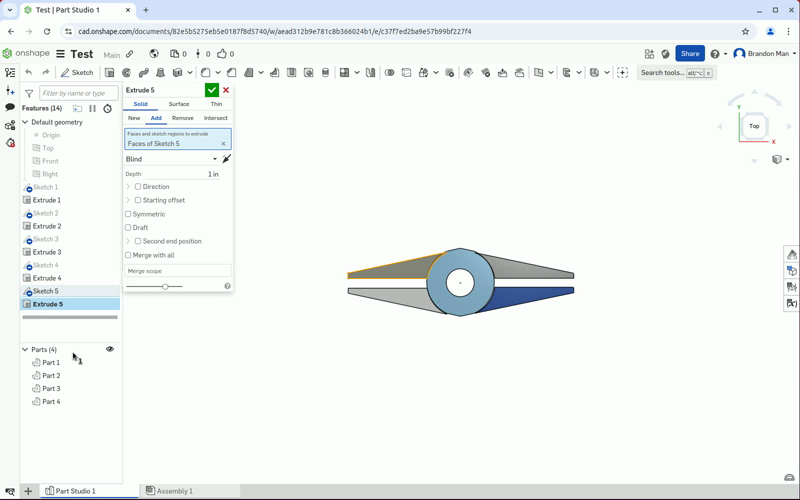
mouse_move(143, 106)
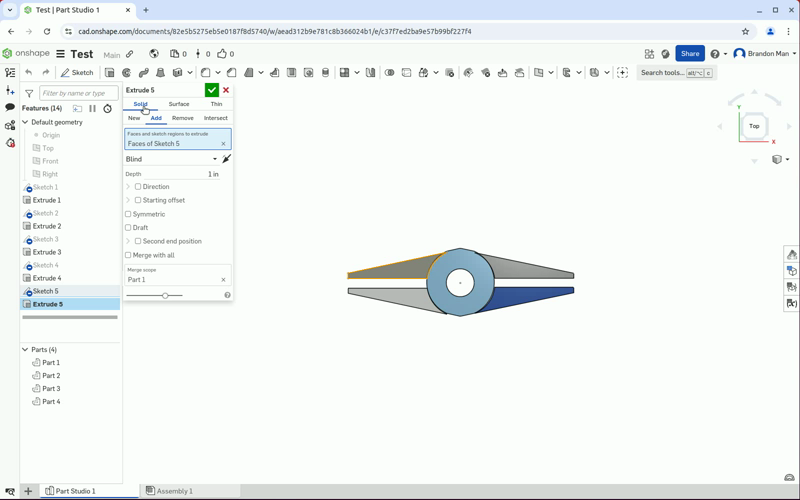
click(143, 106)
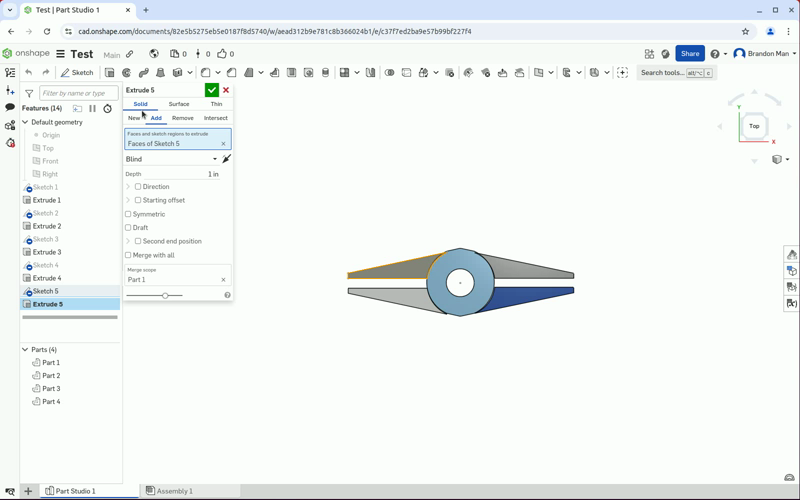
mouse_move(137, 120)
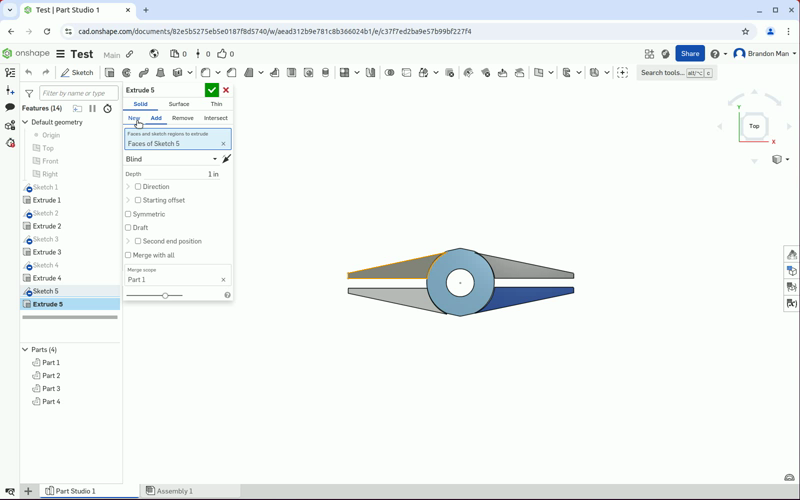
click(137, 120)
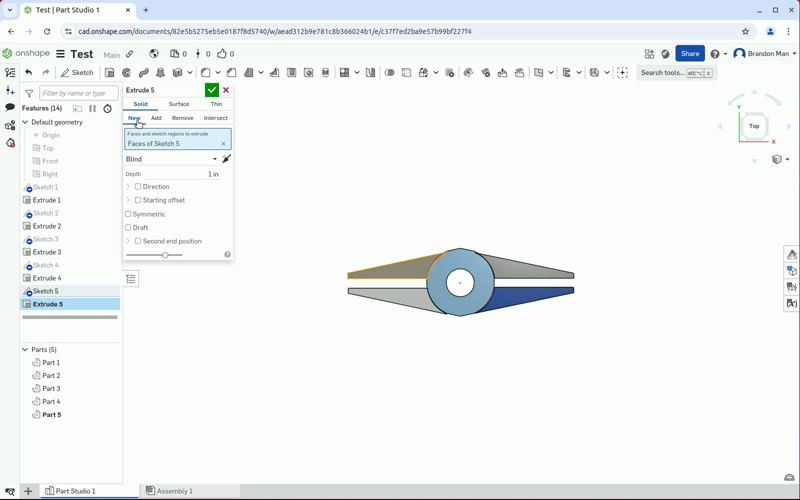
key(tab, 4)
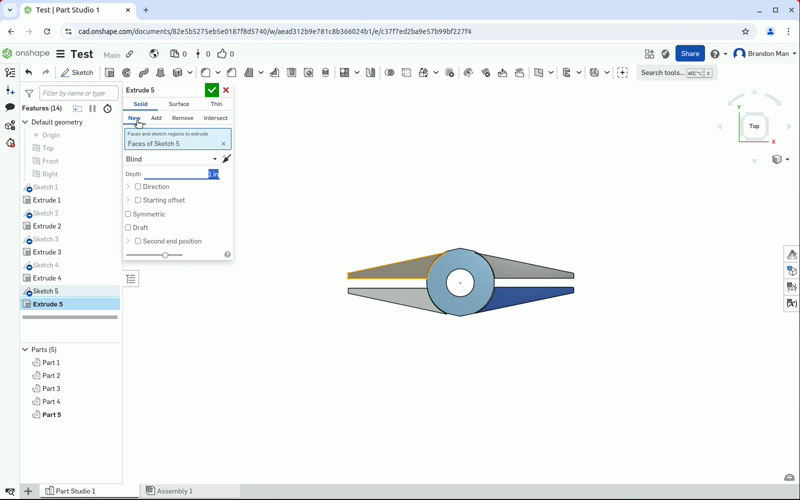
text(5.296)
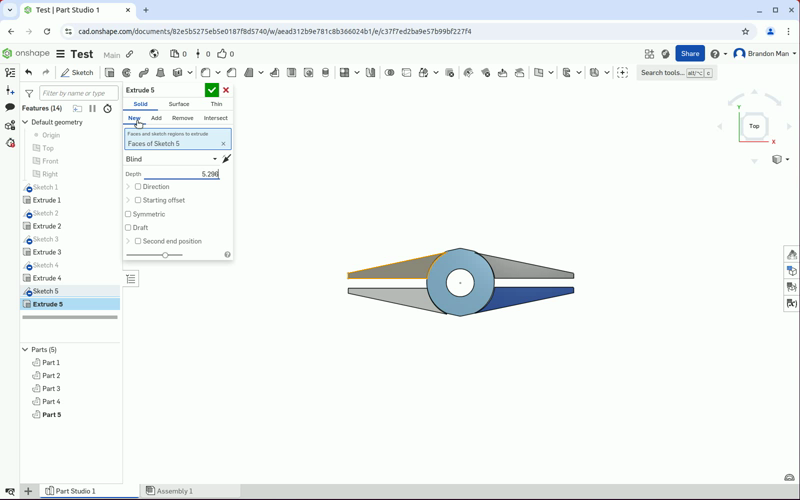
key(enter)
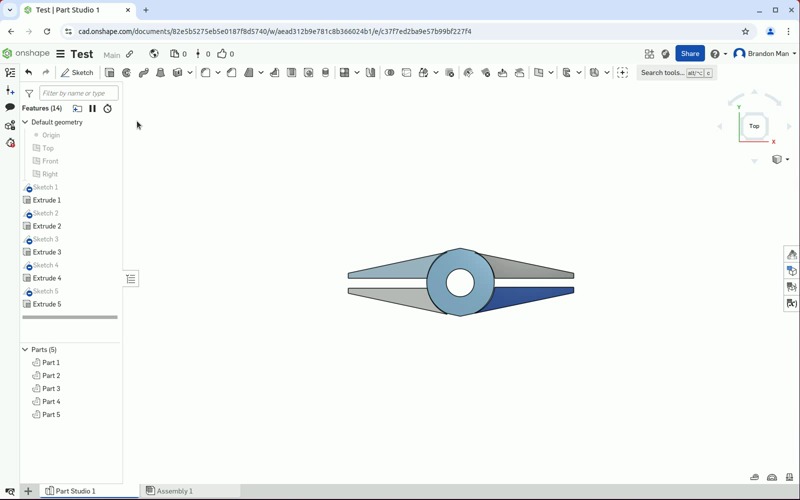
key(shift+h)
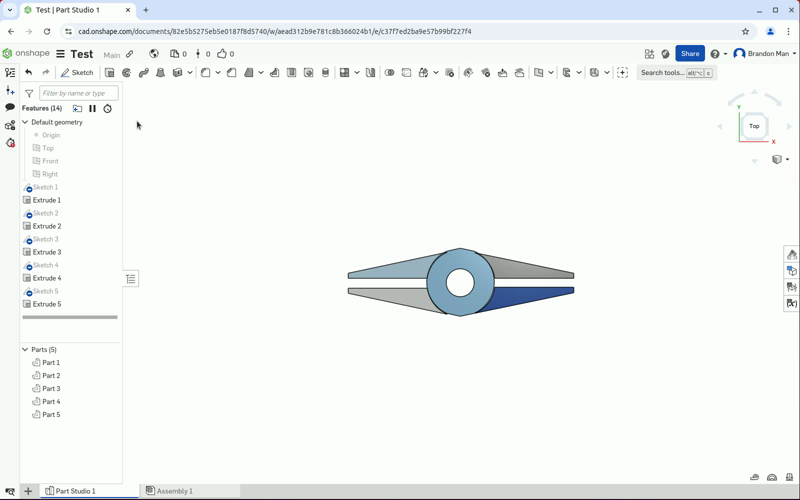
key(shift+h)
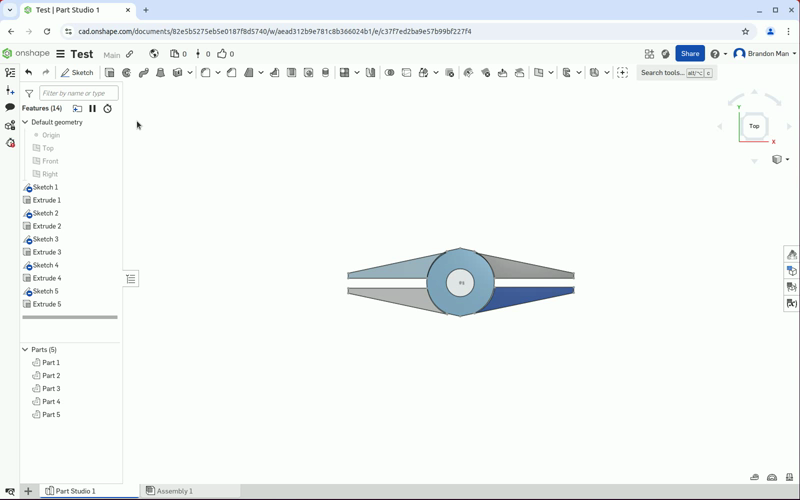
key(shift+7)
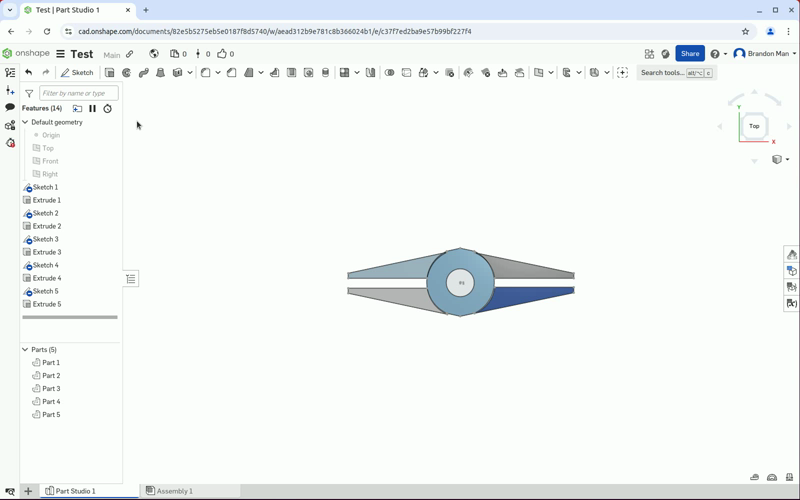
key(up, 3)
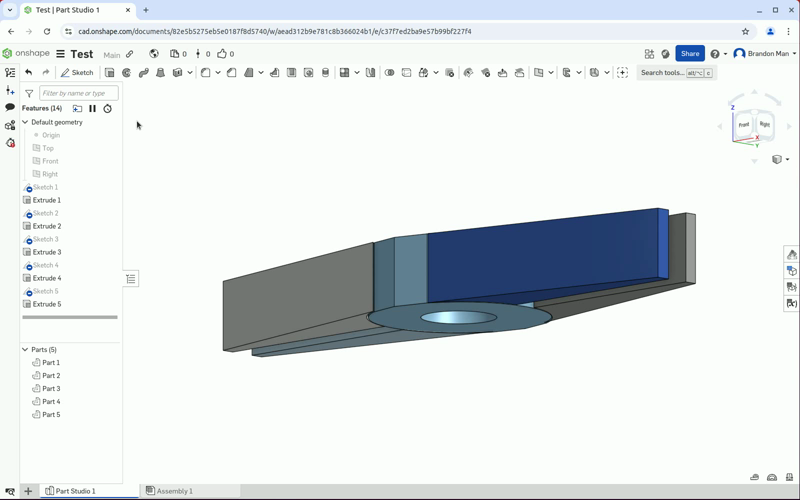
key(left, 3)
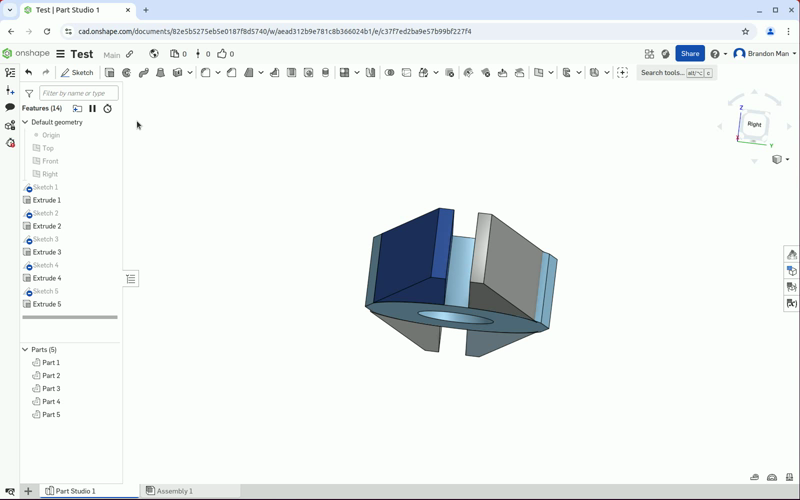
key(right, 3)
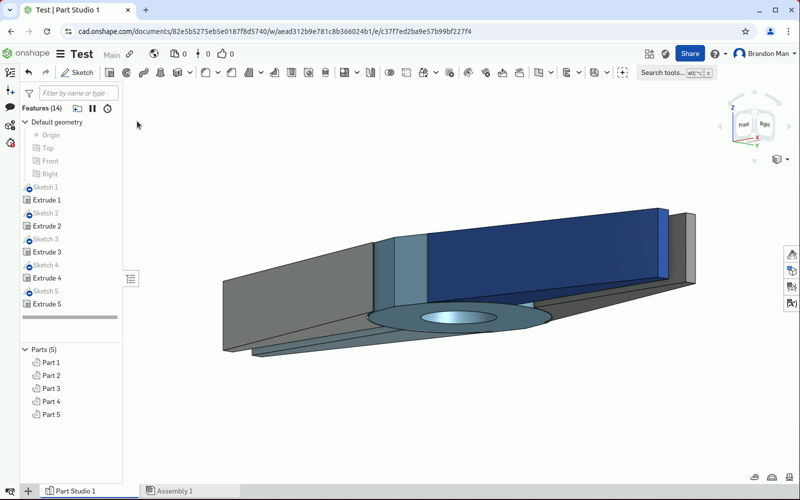
key(down, 3)
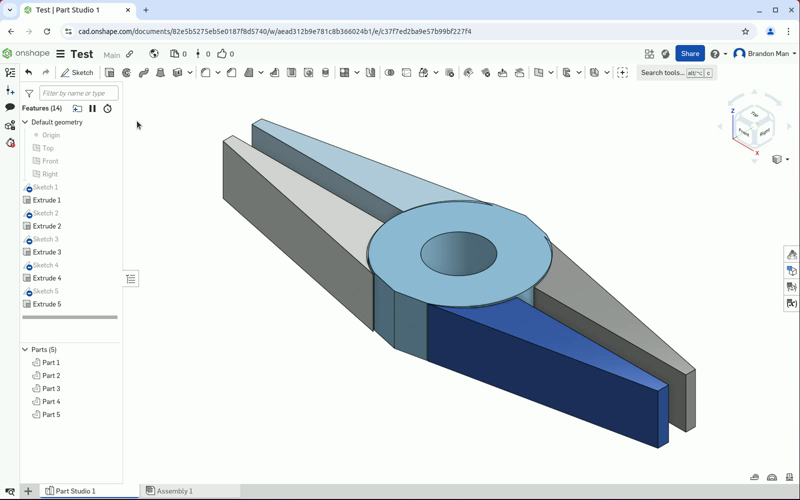
mouse_move(73, 189)
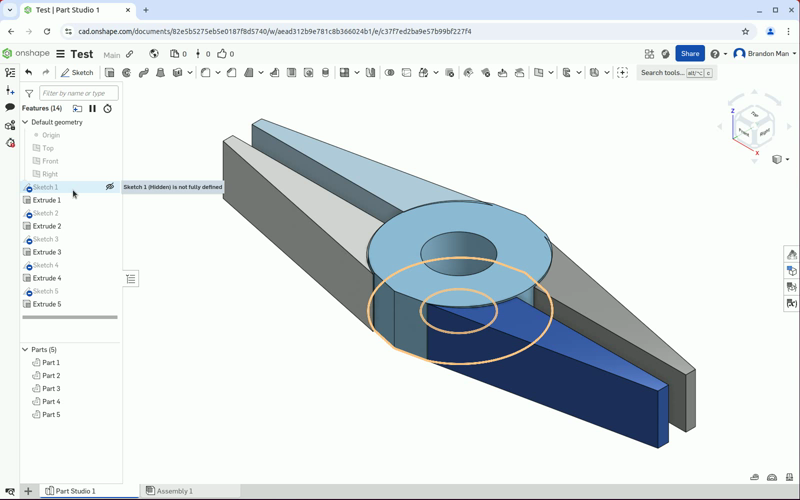
click(73, 189)